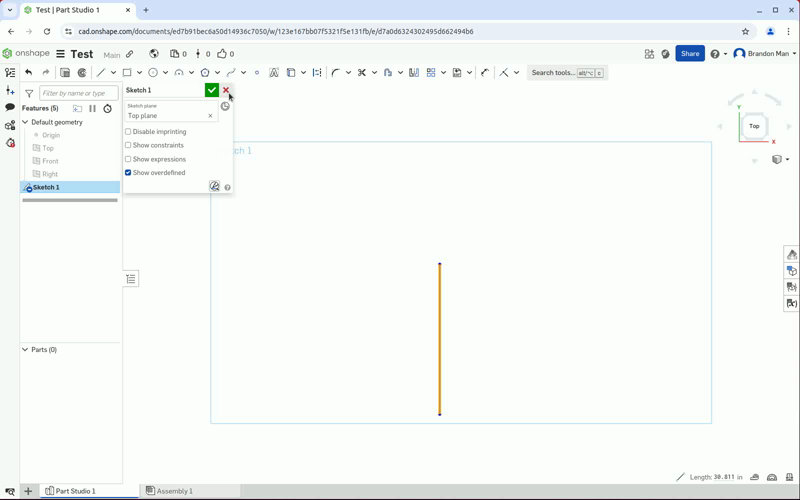
key(shift+h)
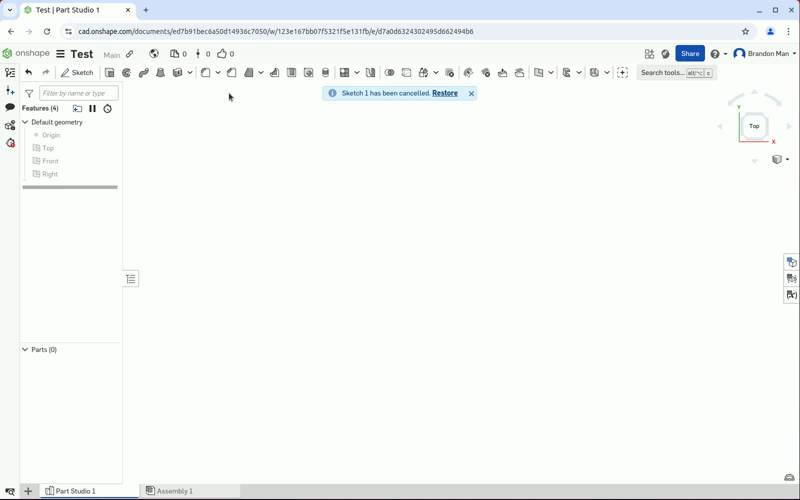
mouse_move(73, 352)
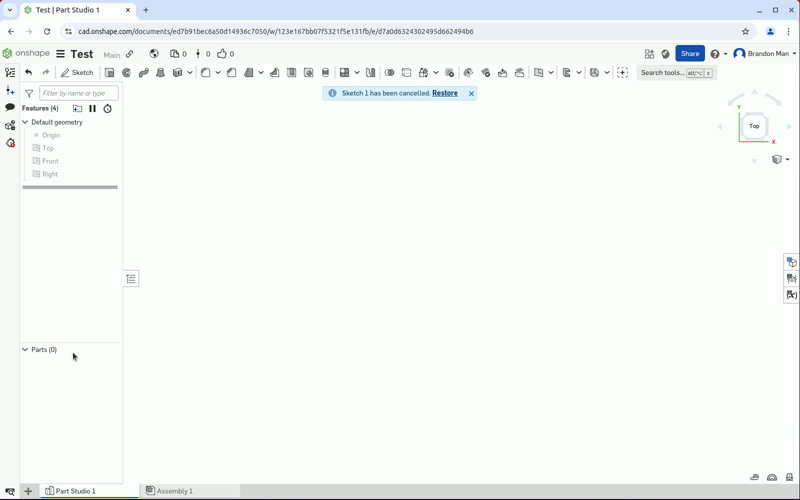
key(y)
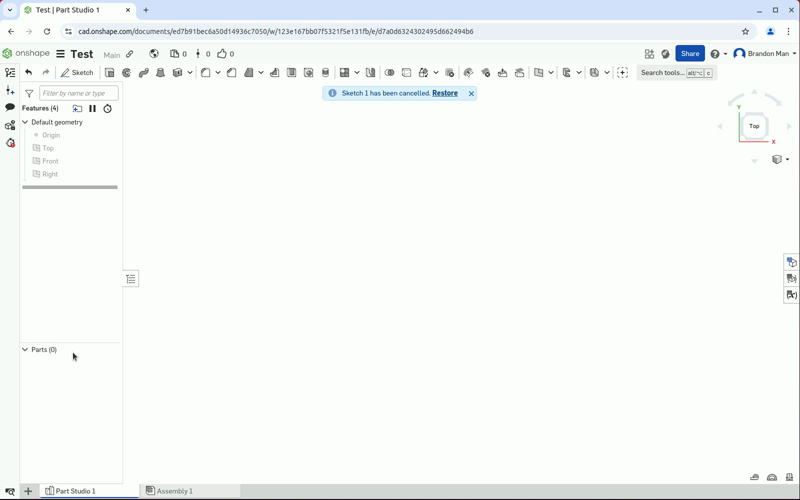
key(shift+p)
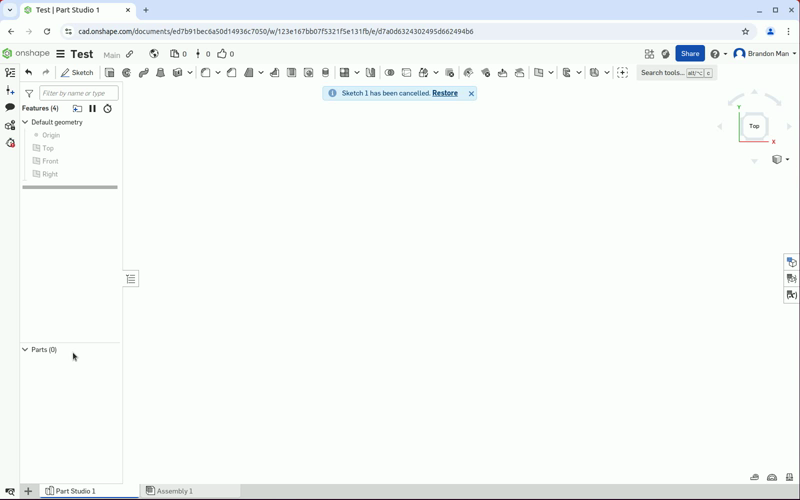
key(space)
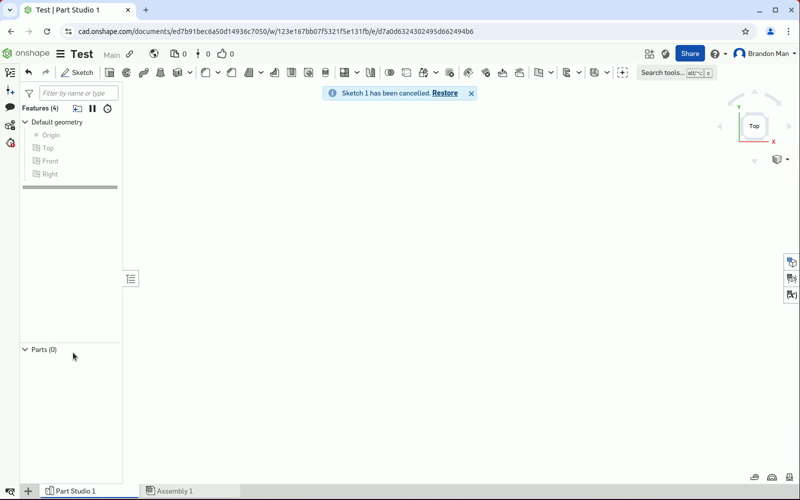
key_down(shift)
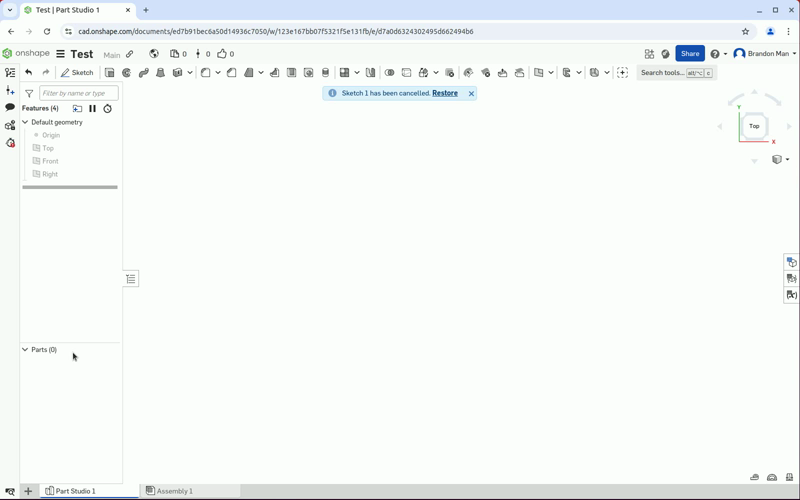
key(up)
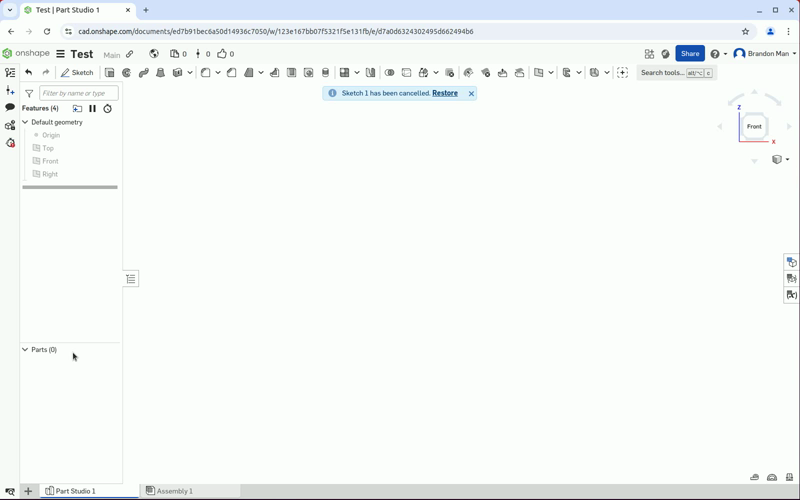
key_up(shift)
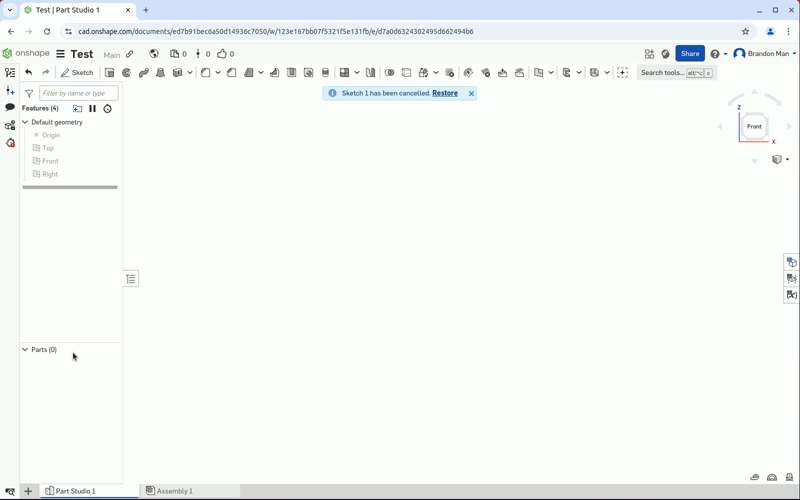
mouse_move(73, 352)
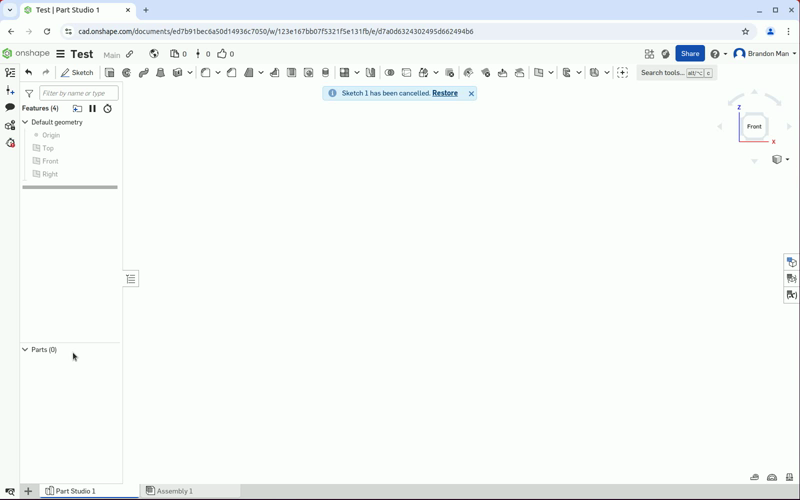
key(shift+y)
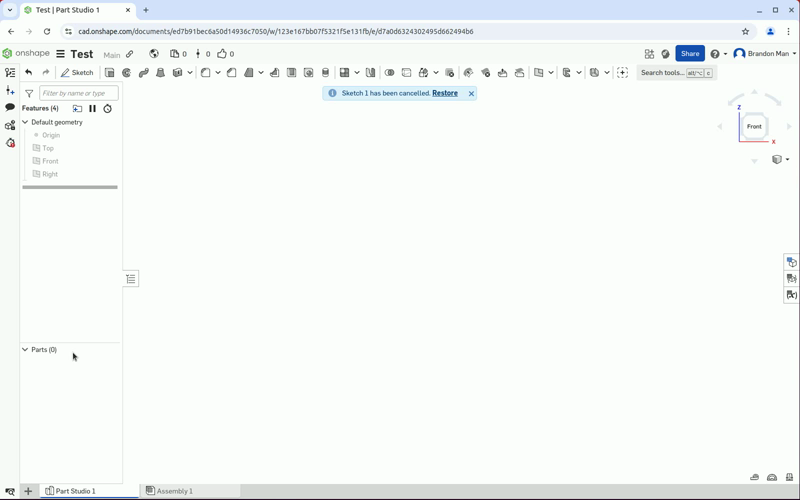
key(shift+s)
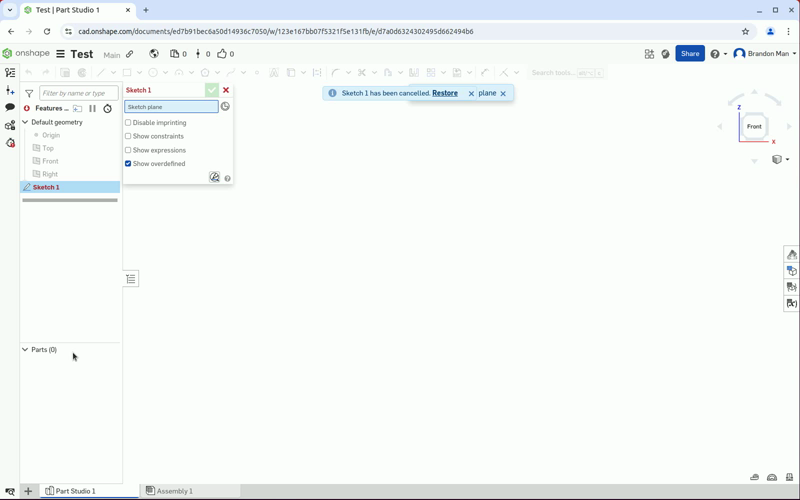
mouse_move(73, 163)
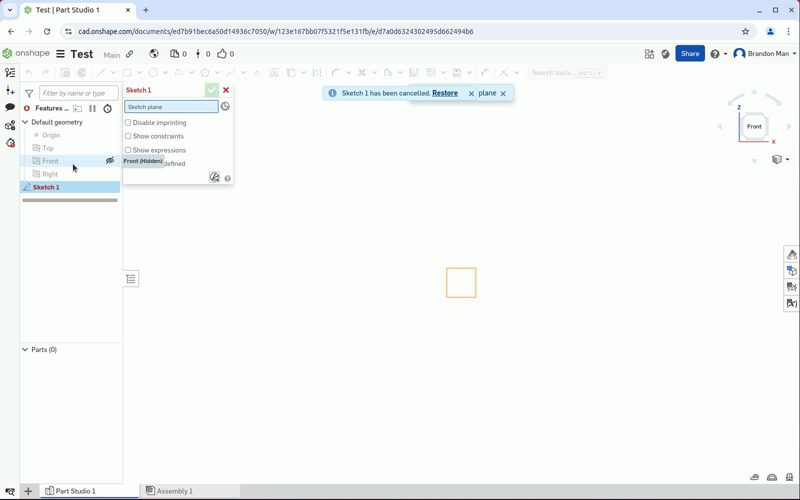
click(73, 163)
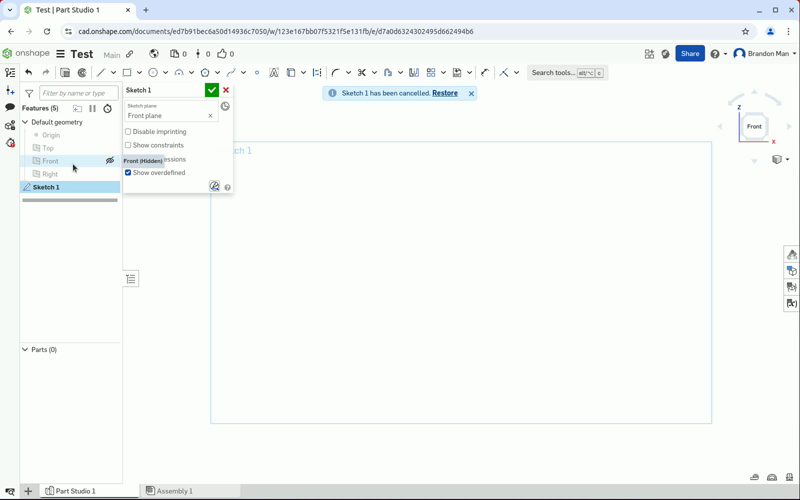
mouse_move(73, 352)
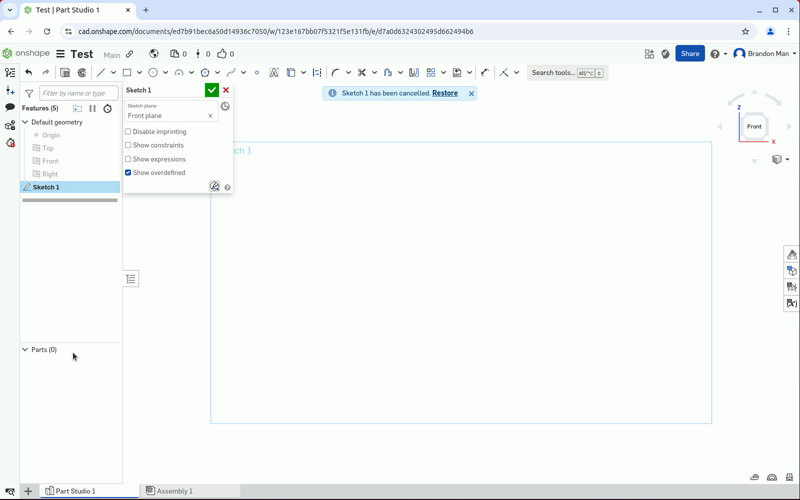
key(y)
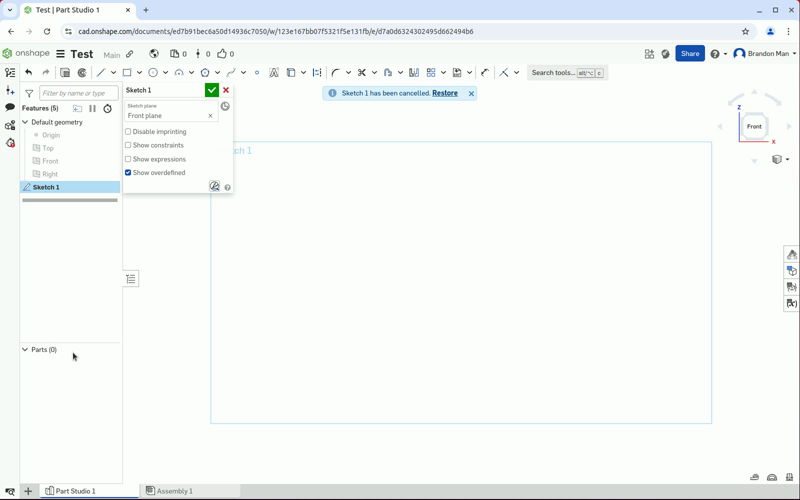
key(l)
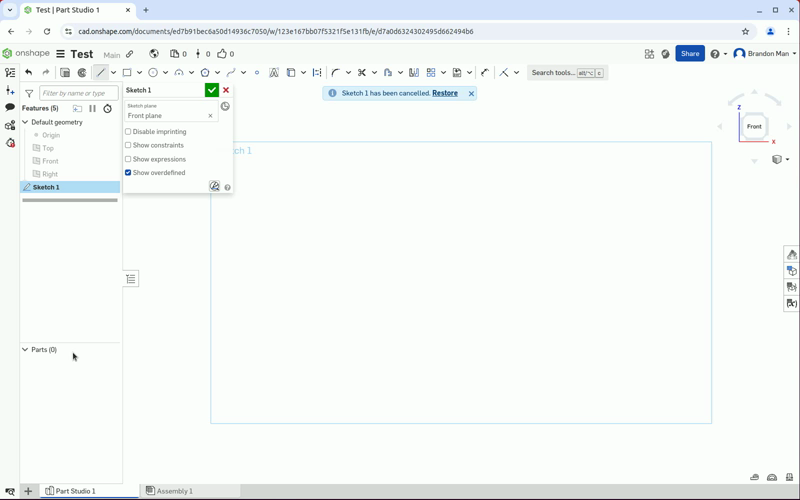
key_down(shift)
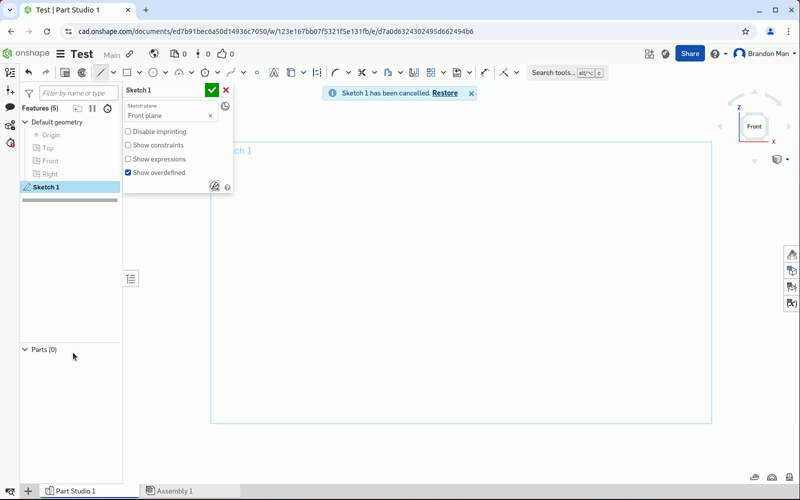
mouse_move(350, 262)
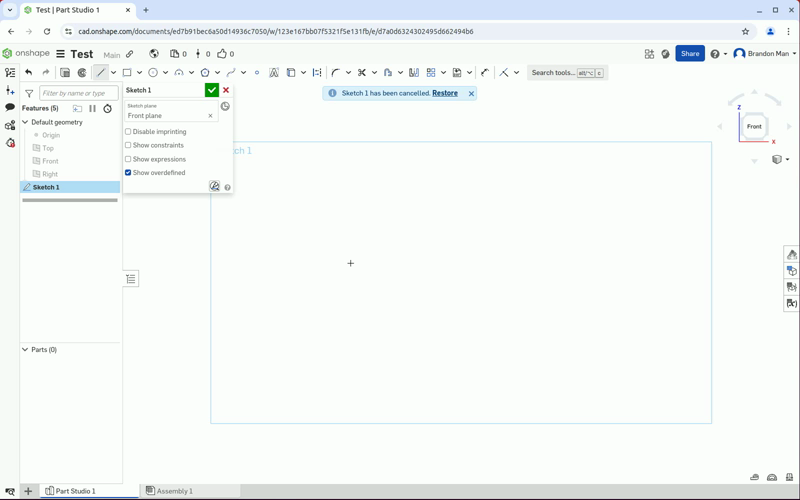
click(350, 262)
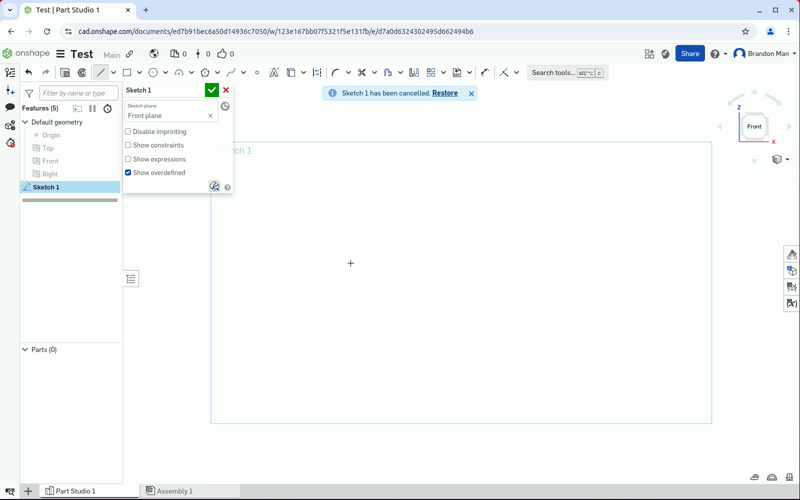
key_up(shift)
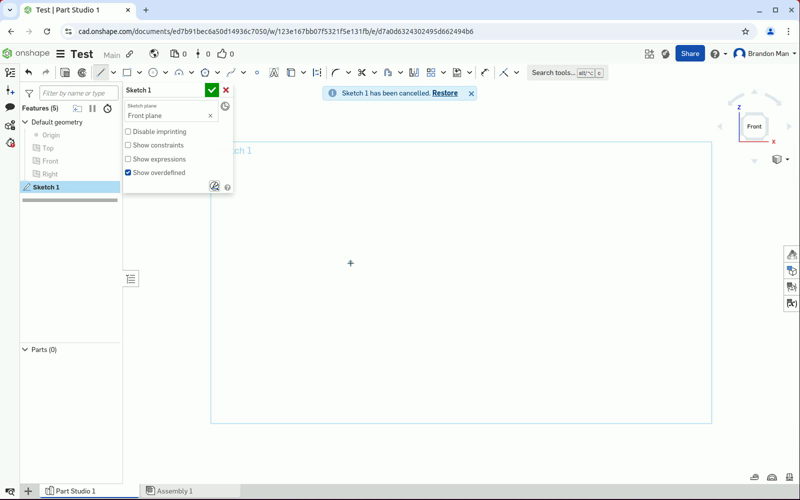
key_down(shift)
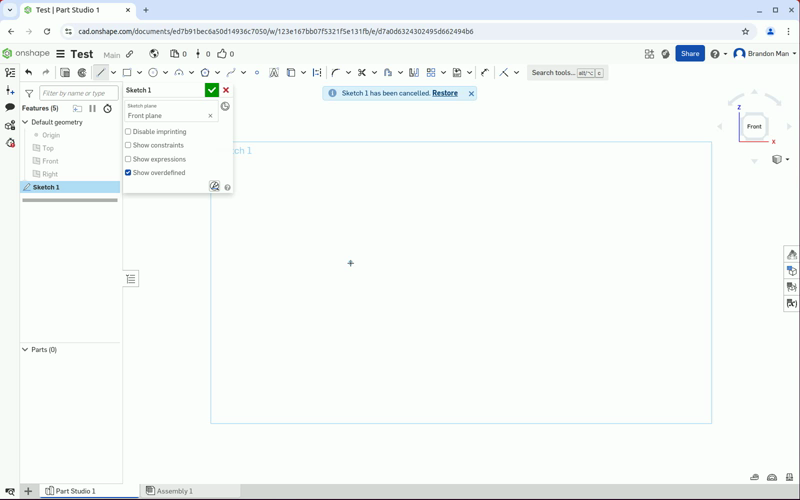
mouse_move(380, 262)
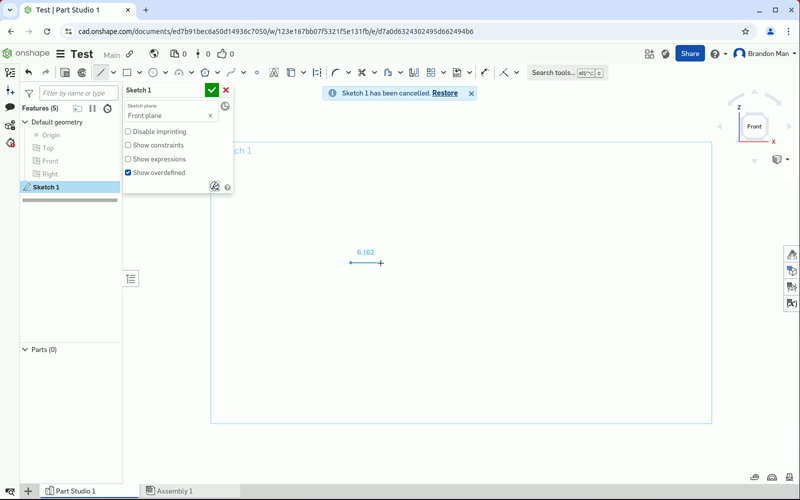
mouse_move(364, 262)
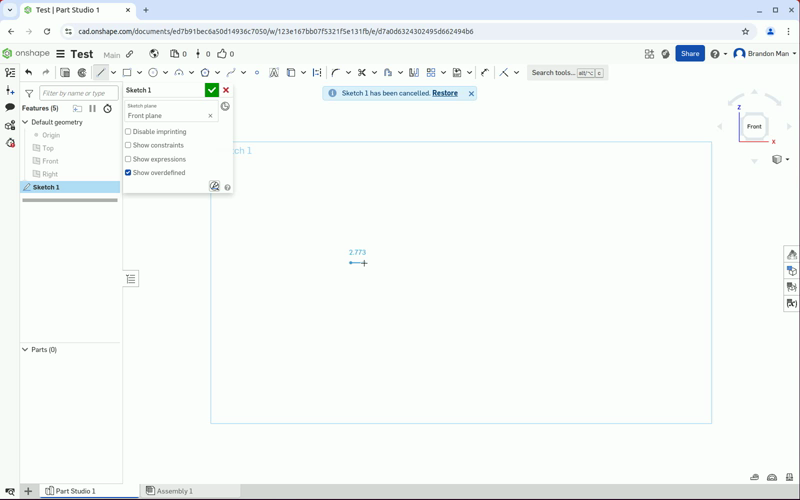
click(364, 262)
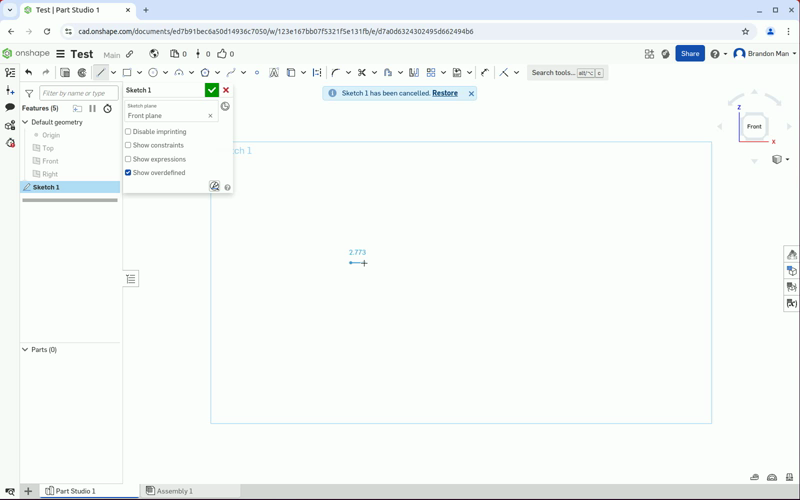
key_up(shift)
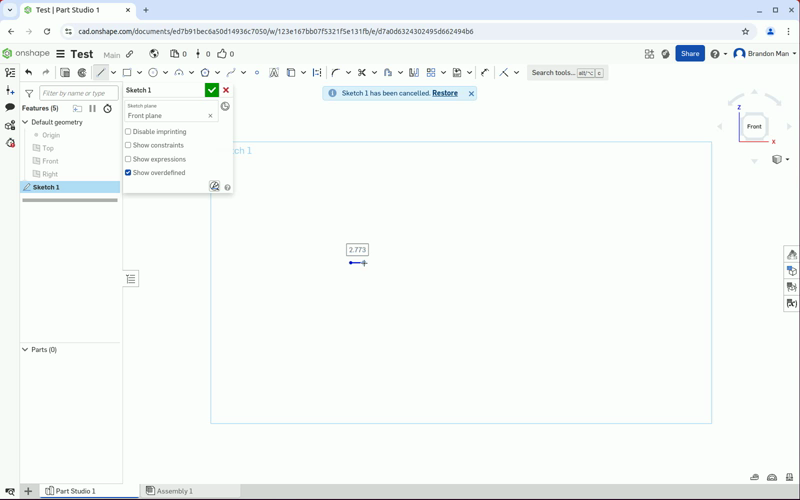
key(esc)
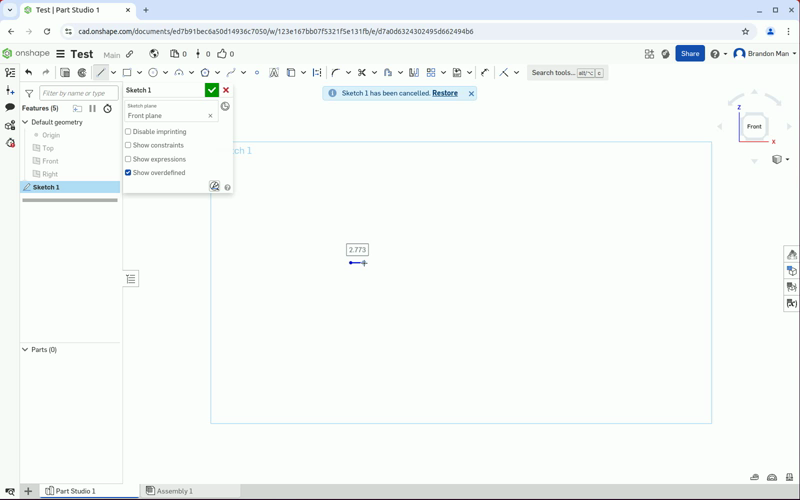
key(a)
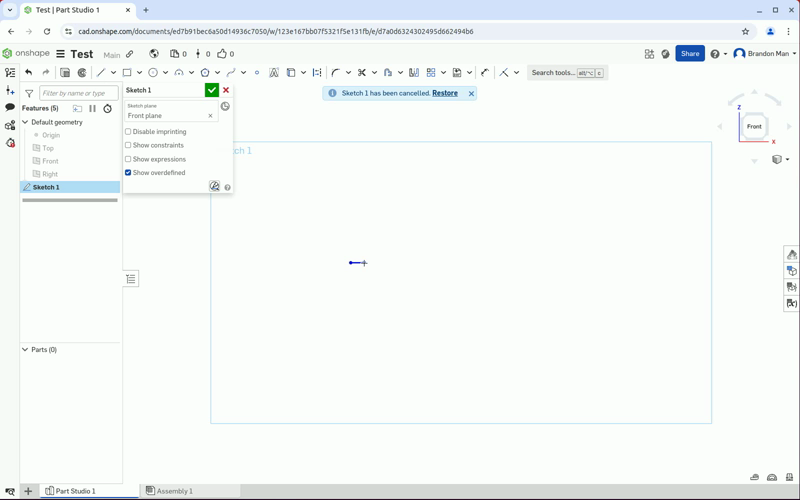
mouse_move(364, 262)
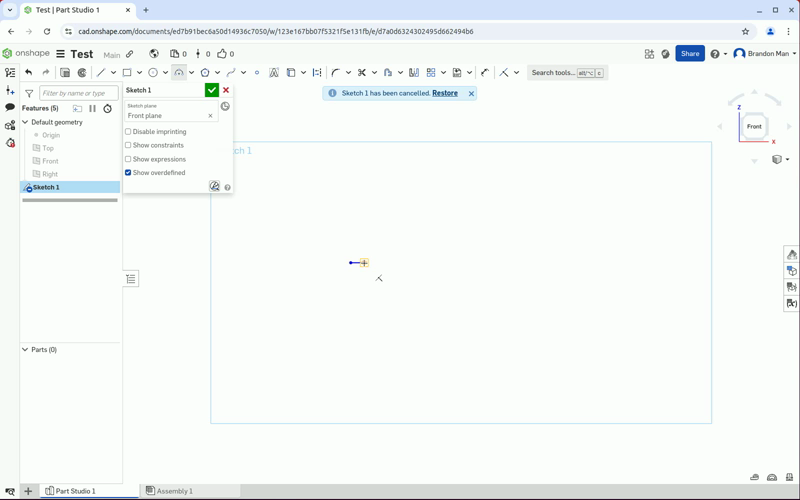
click(364, 262)
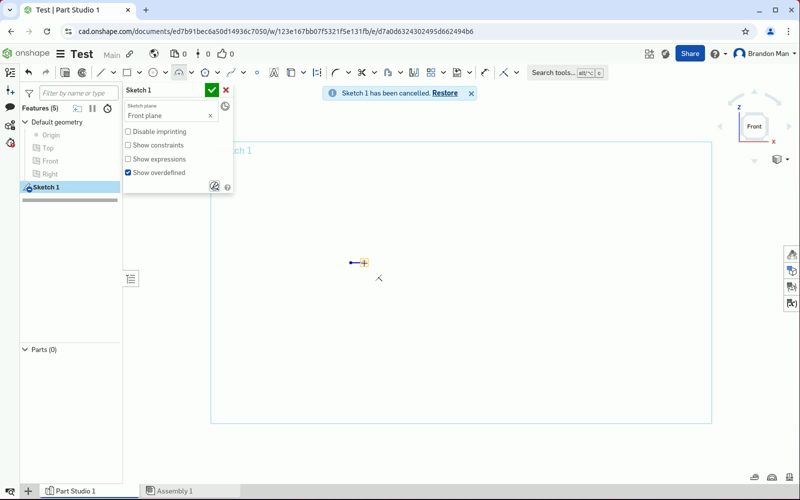
key_down(shift)
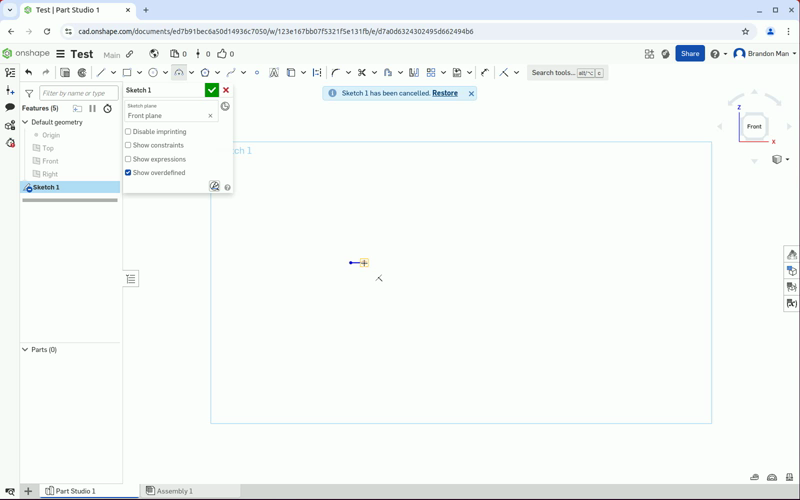
mouse_move(557, 263)
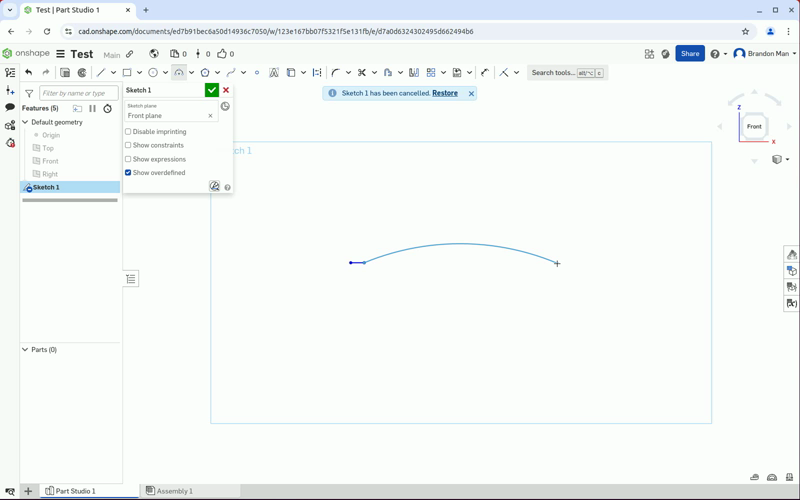
click(557, 263)
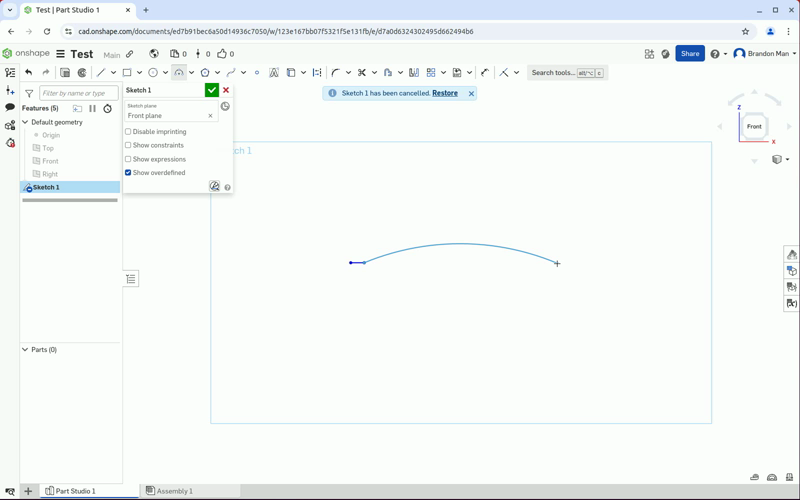
mouse_move(460, 184)
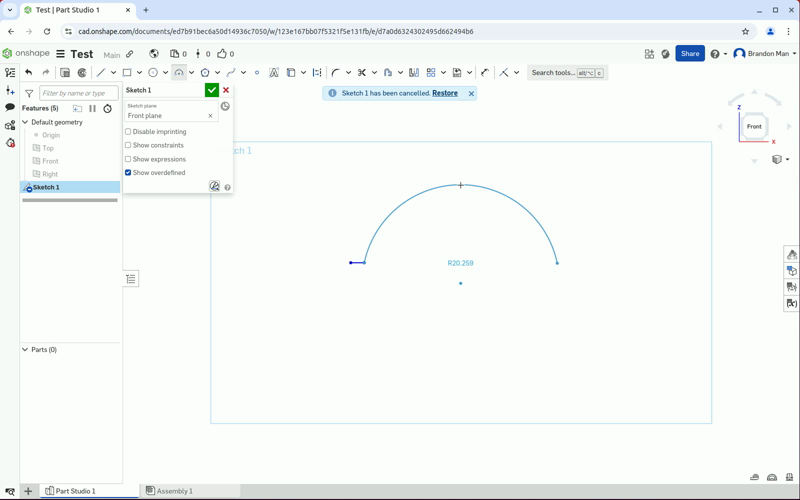
click(460, 184)
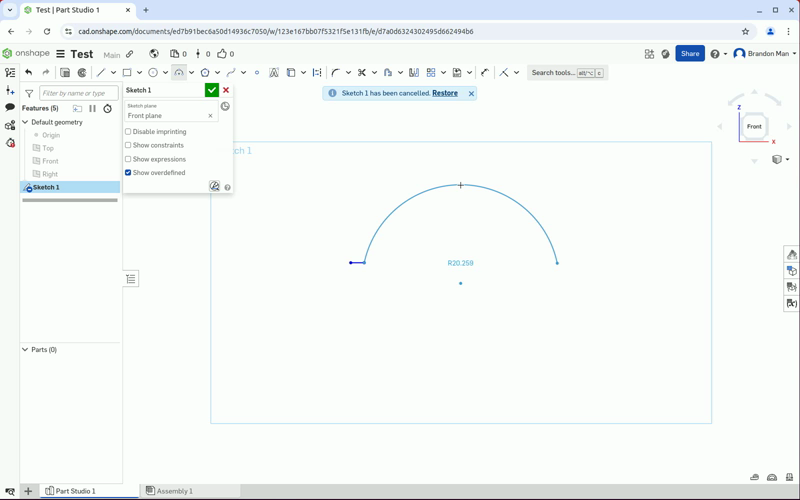
key_up(shift)
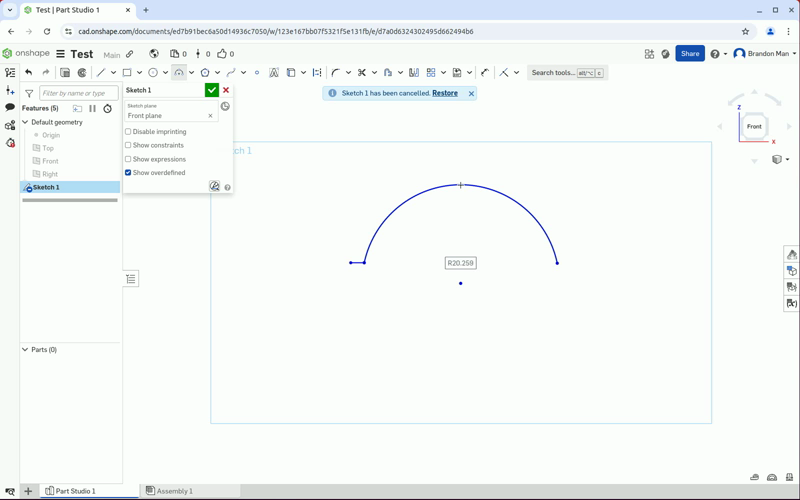
key(esc)
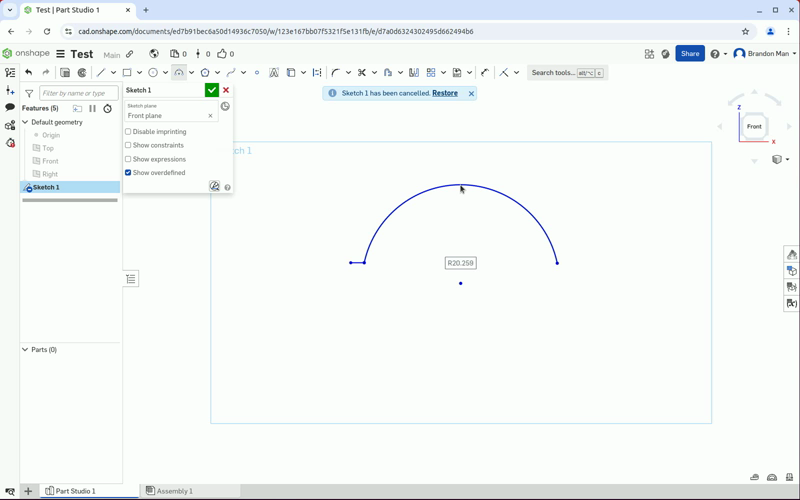
key(l)
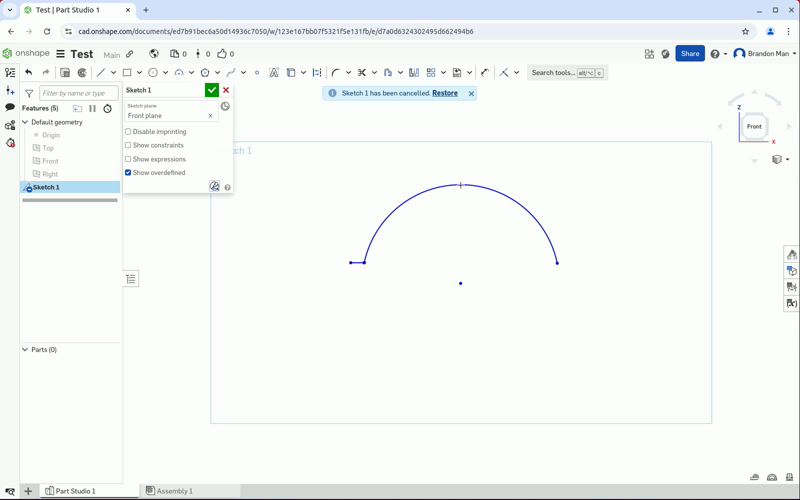
mouse_move(557, 263)
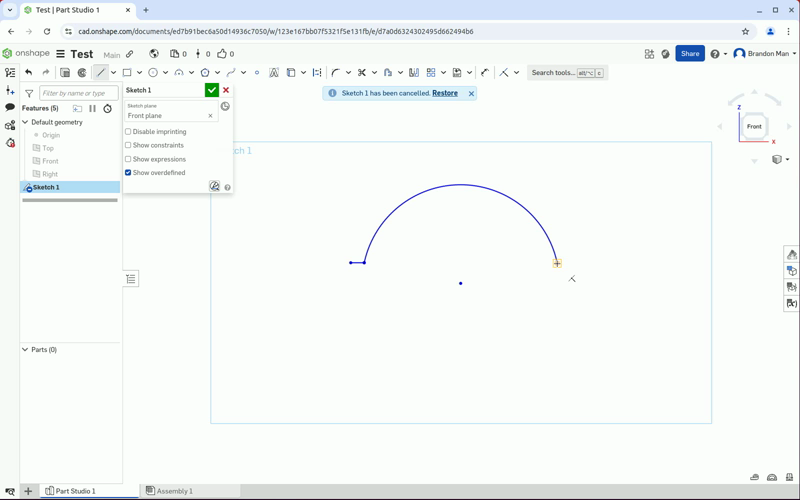
click(557, 263)
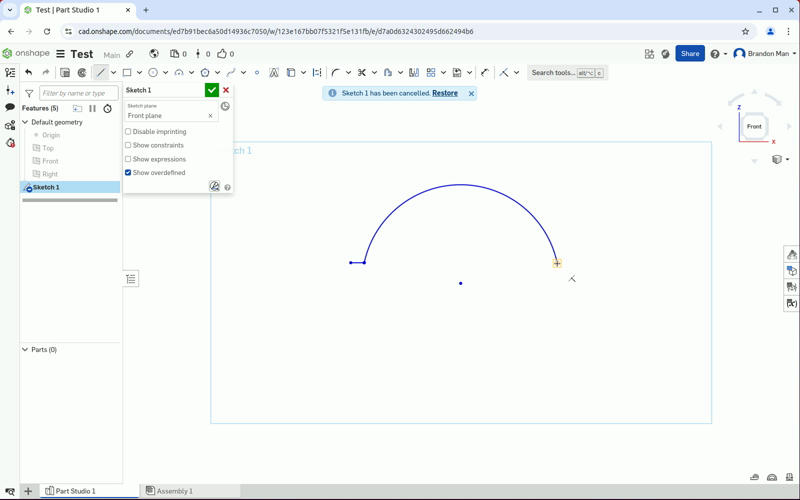
key_down(shift)
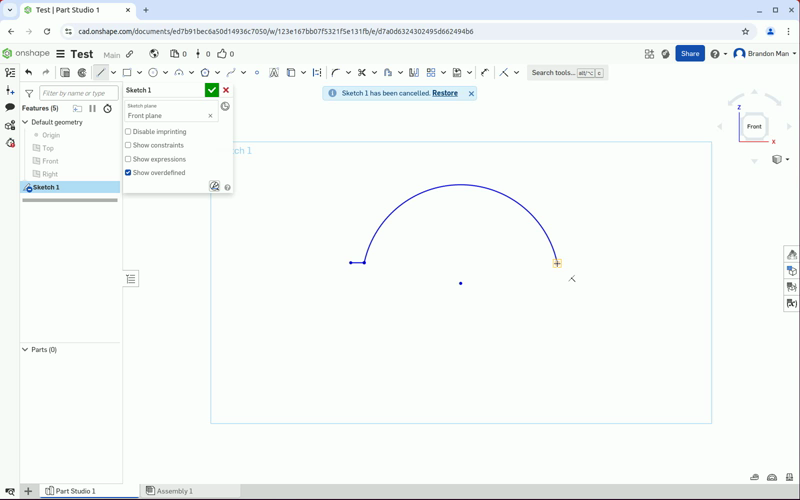
mouse_move(587, 263)
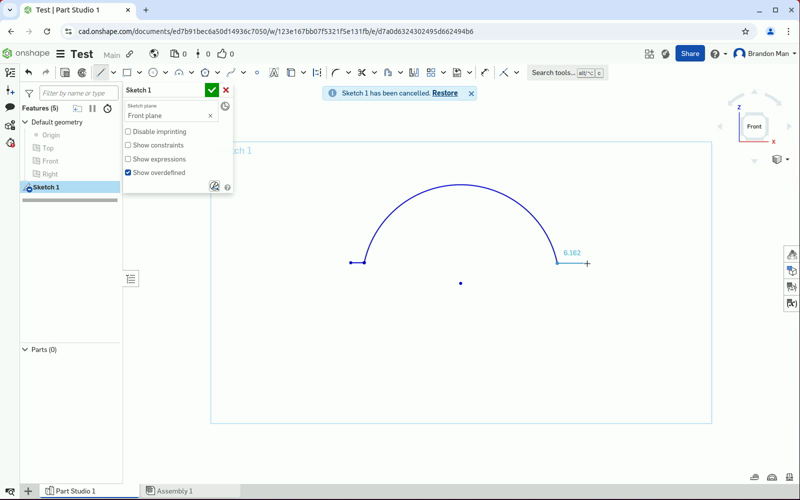
mouse_move(570, 263)
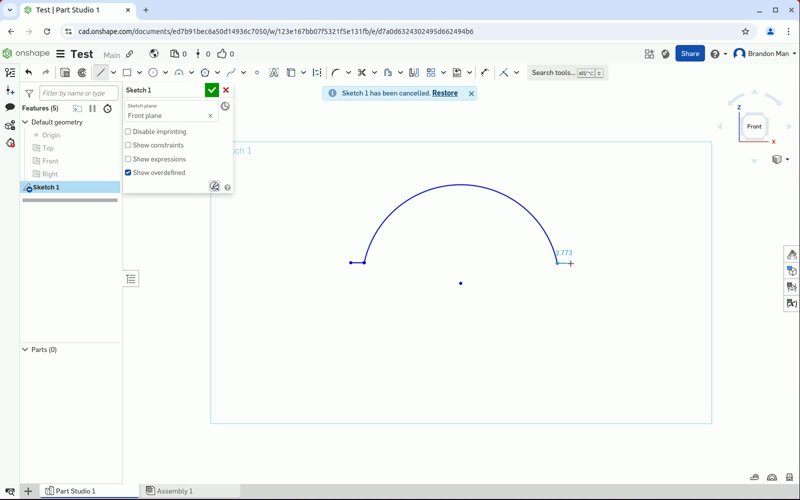
click(570, 263)
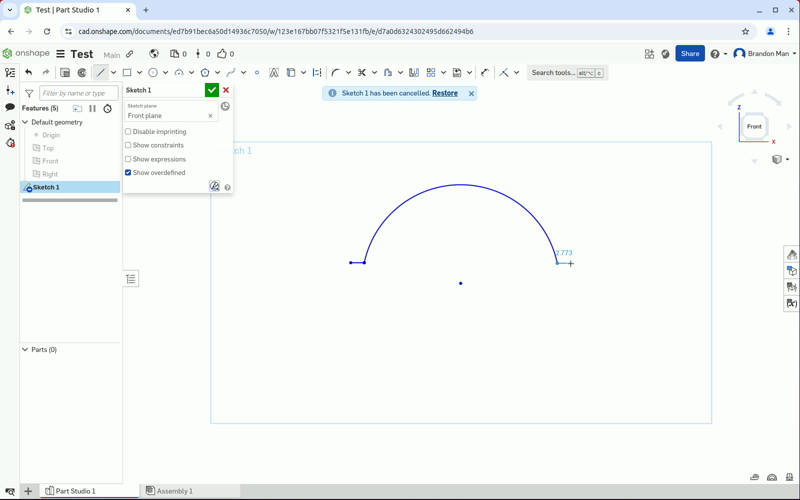
key_up(shift)
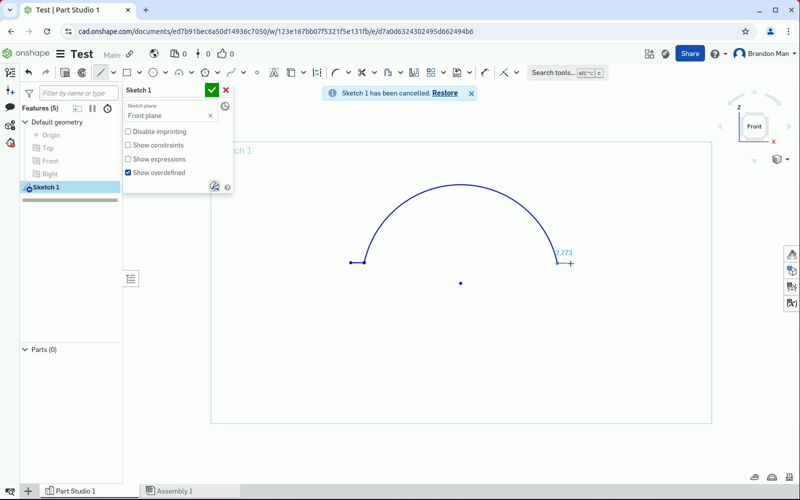
key(esc)
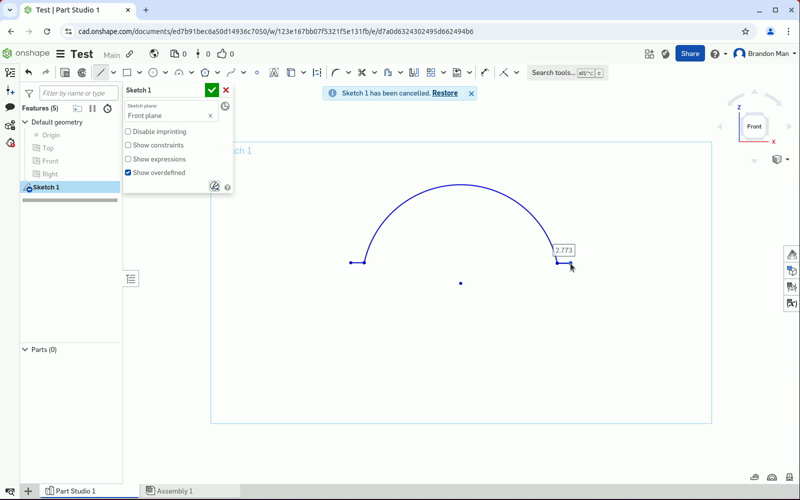
key(a)
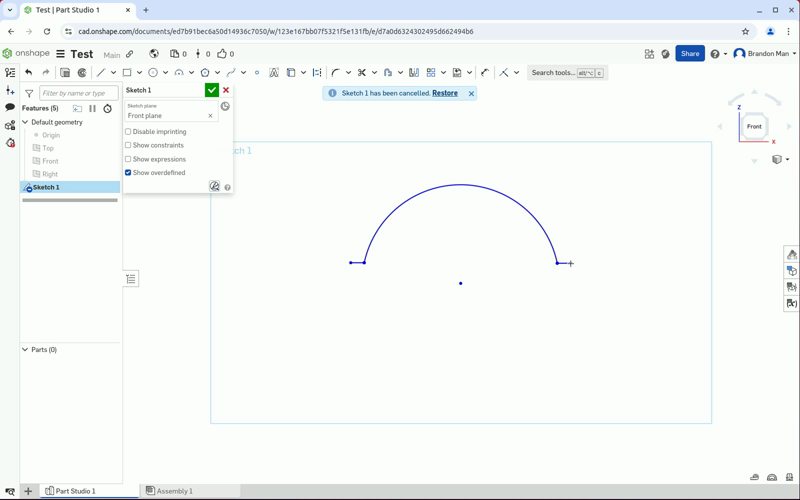
mouse_move(570, 263)
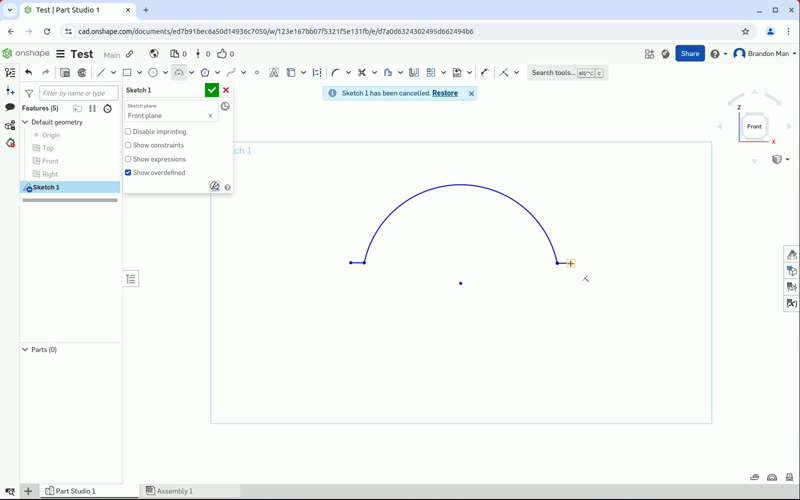
click(570, 263)
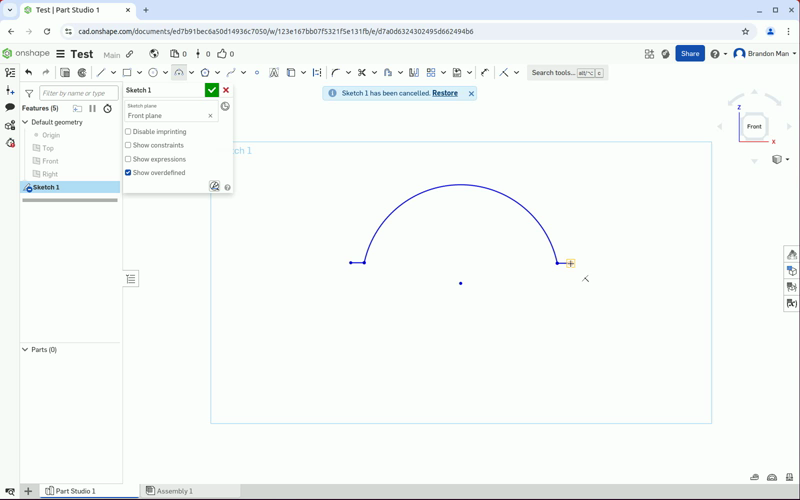
mouse_move(350, 262)
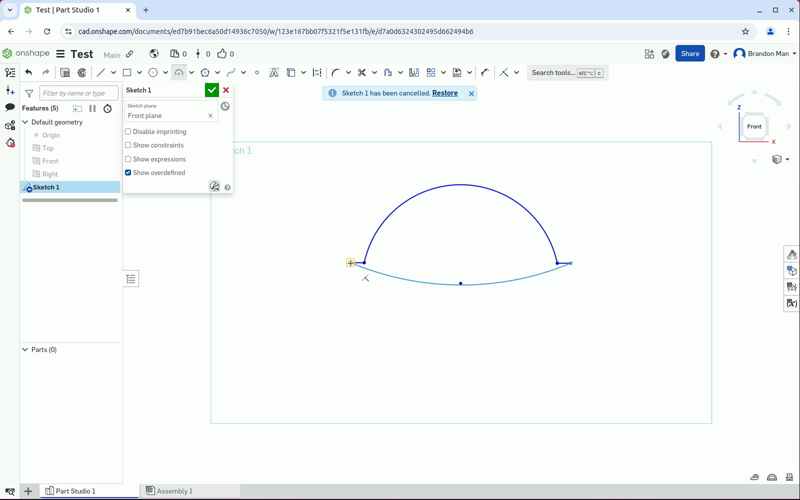
click(350, 262)
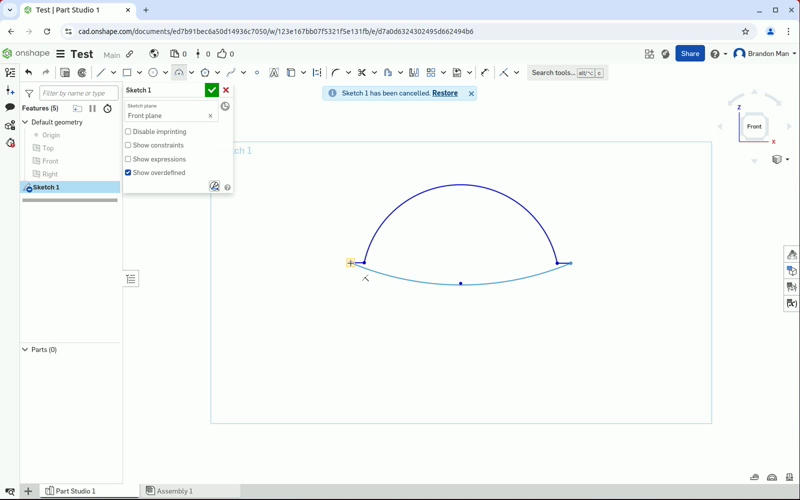
key_down(shift)
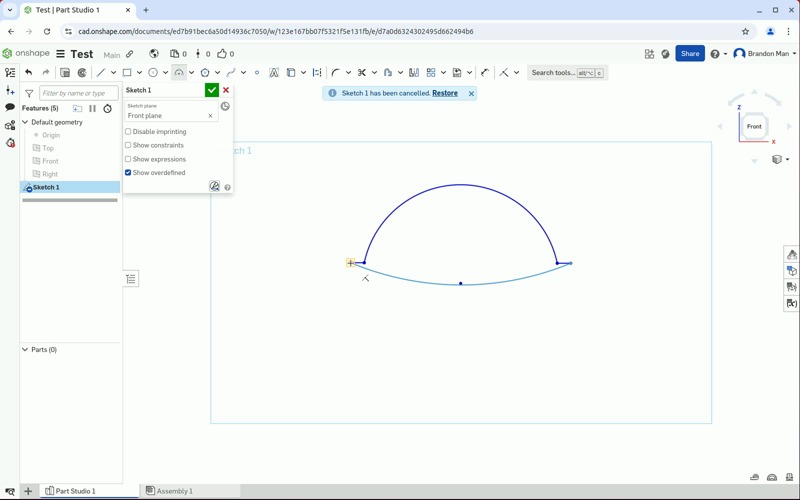
mouse_move(460, 171)
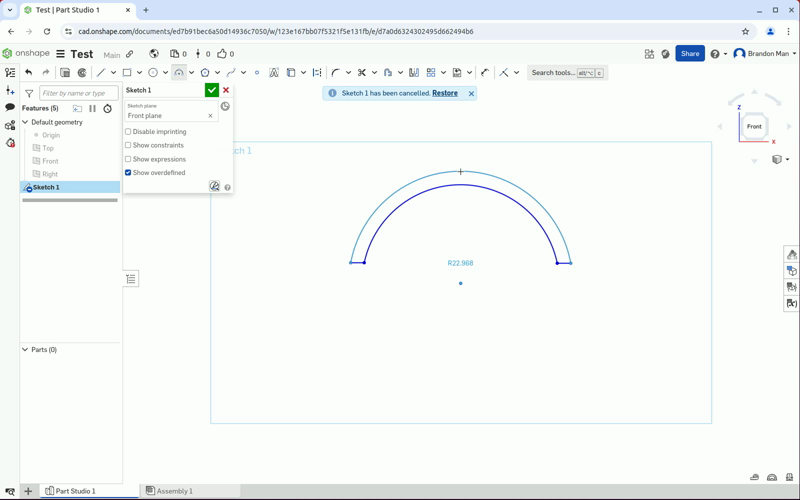
click(460, 171)
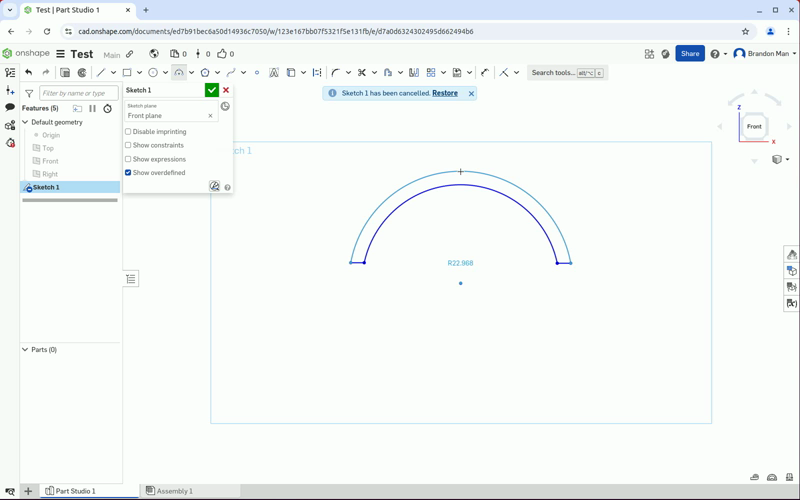
key_up(shift)
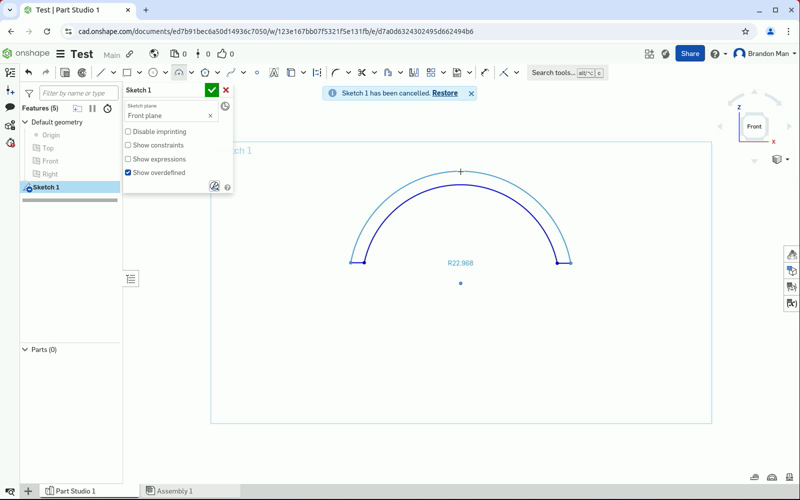
key(esc)
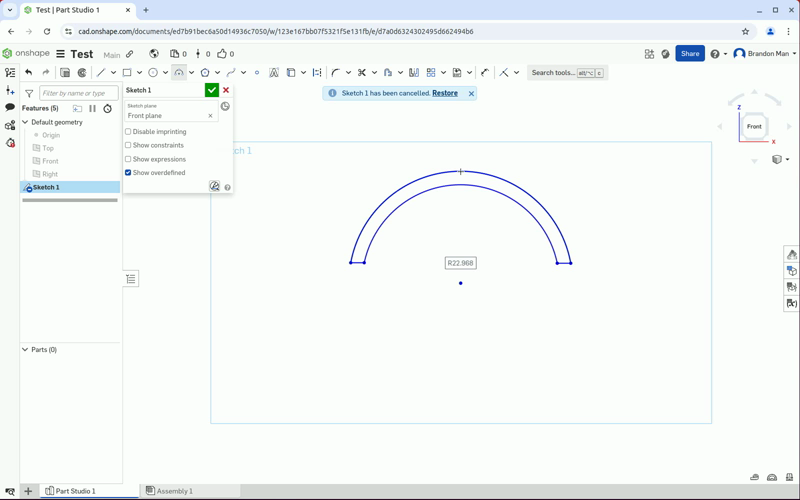
mouse_move(498, 186)
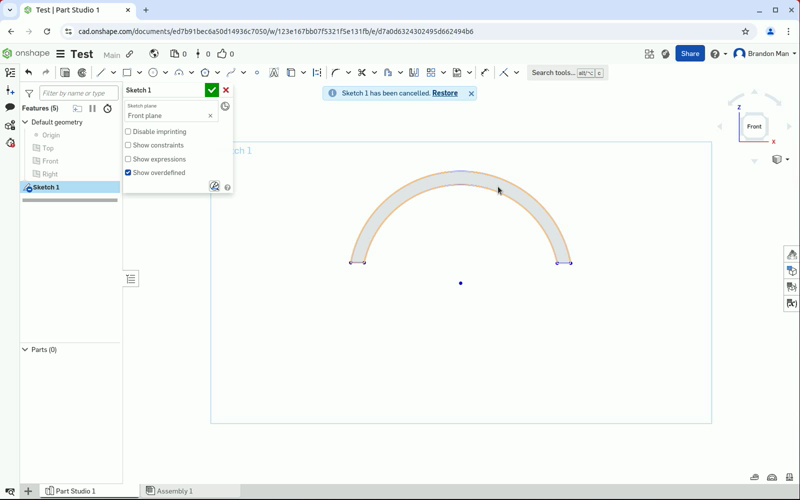
click(498, 186)
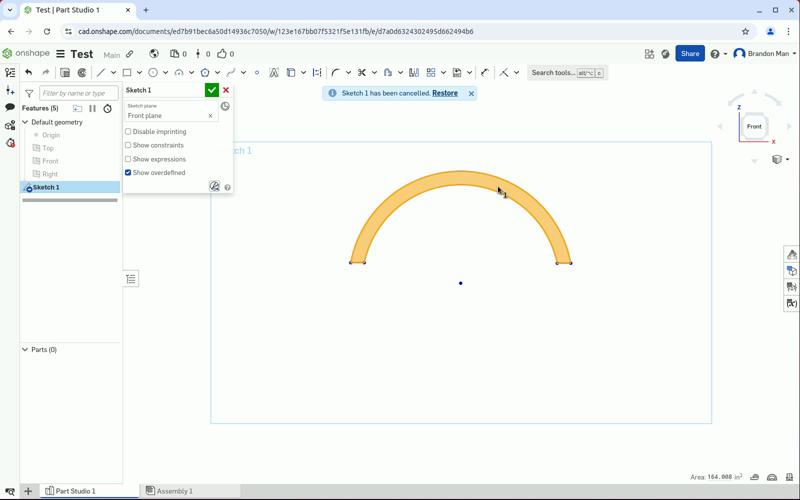
mouse_move(73, 352)
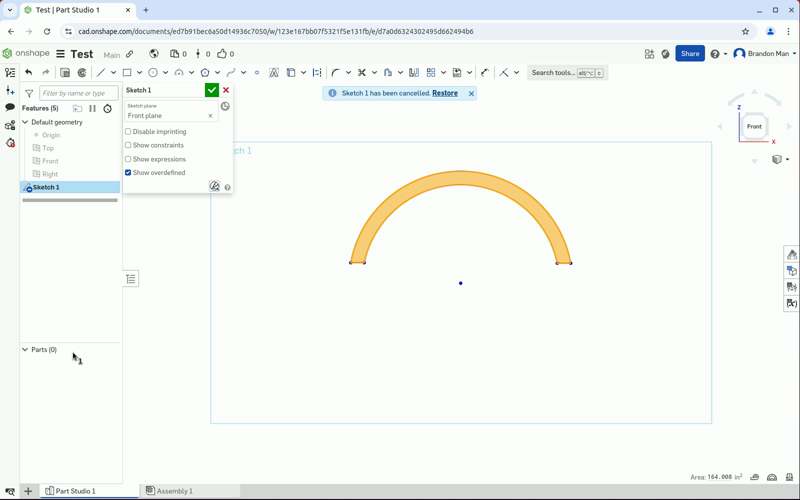
key(shift+y)
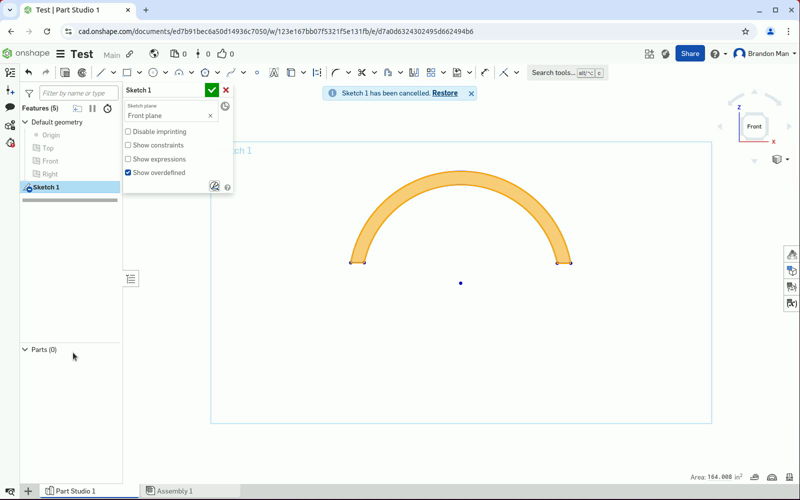
key(shift+e)
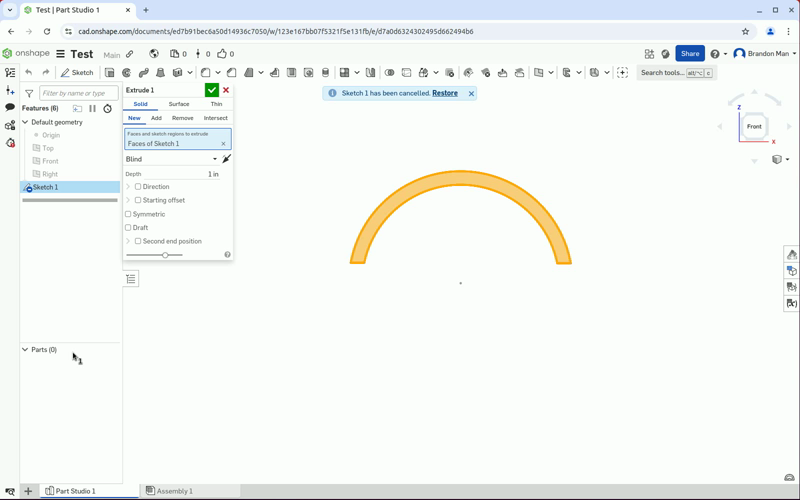
mouse_move(143, 106)
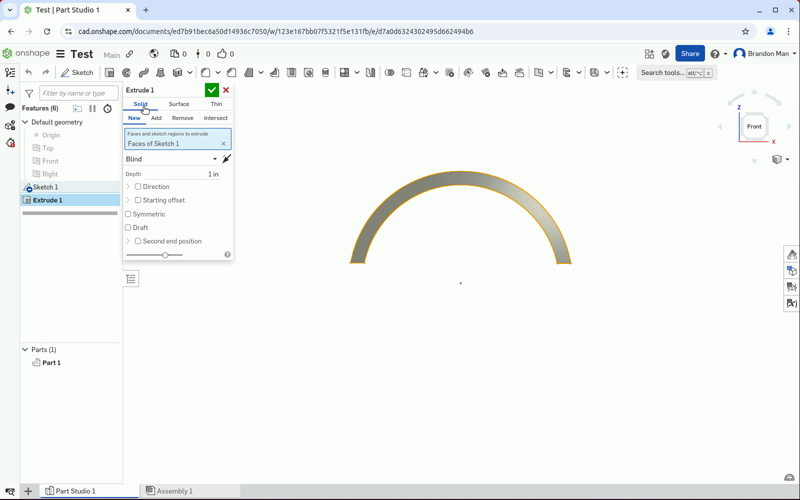
click(143, 106)
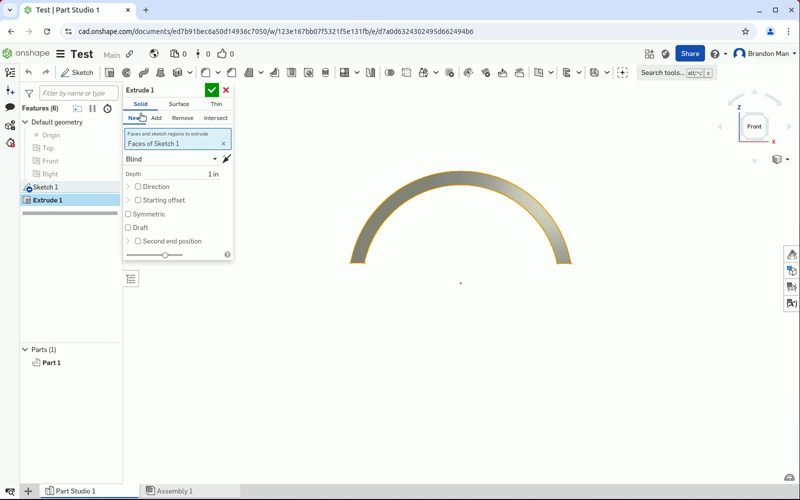
mouse_move(137, 120)
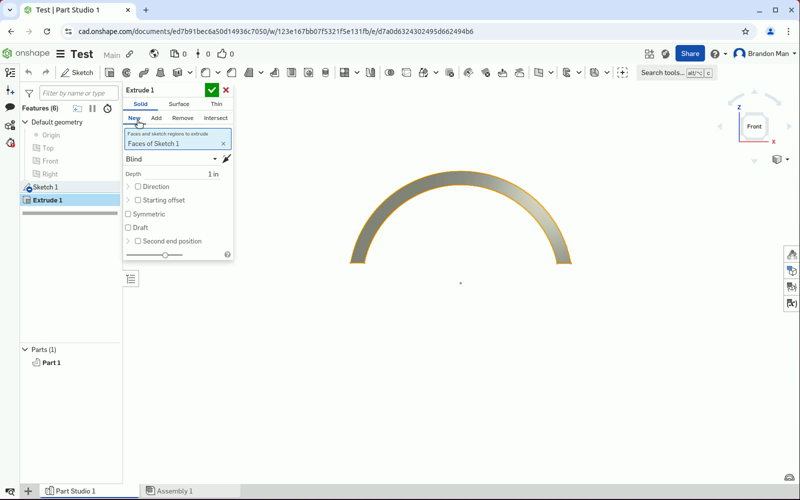
click(137, 120)
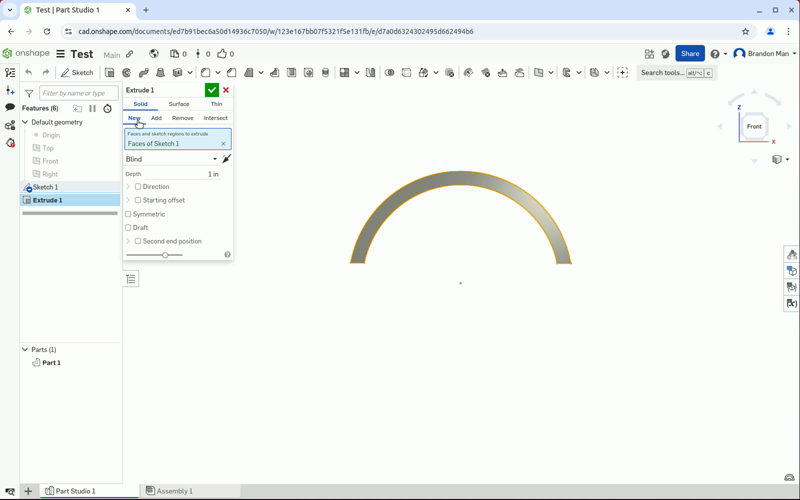
key(tab, 4)
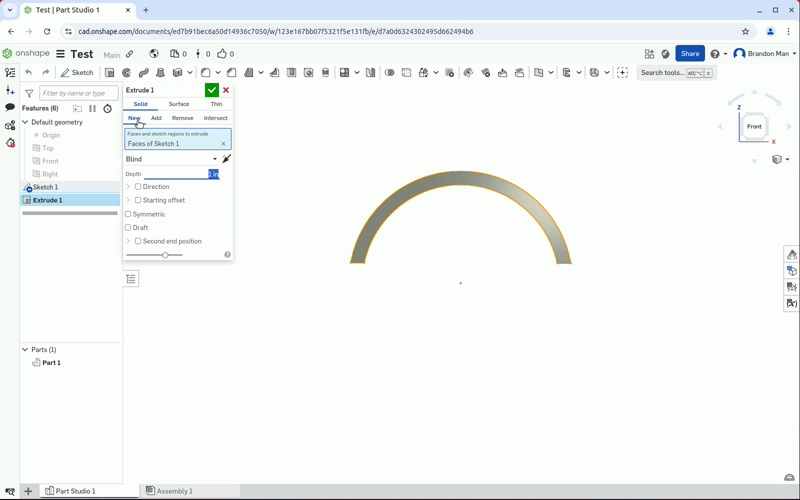
text(13.239)
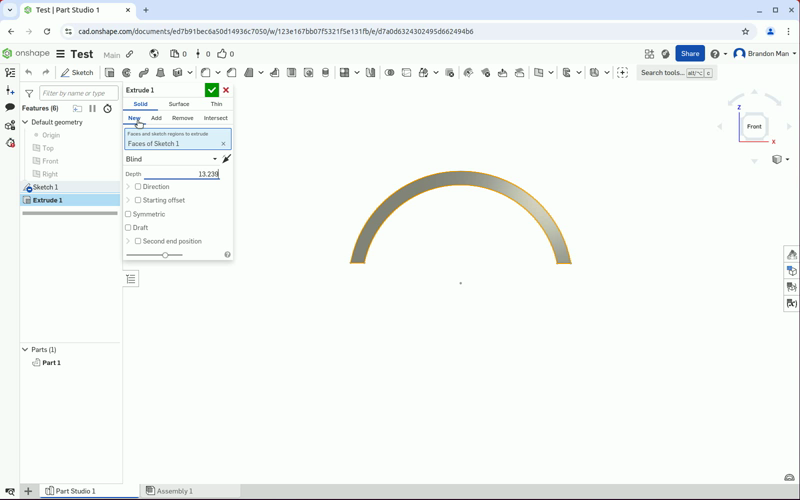
key(enter)
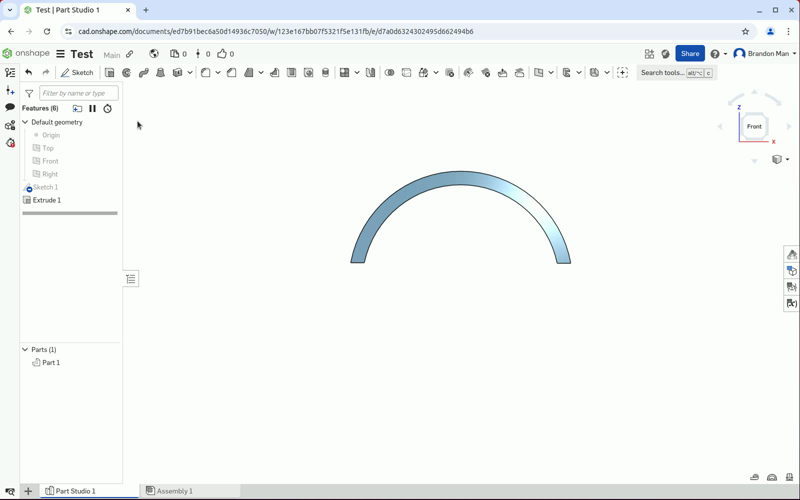
key(shift+h)
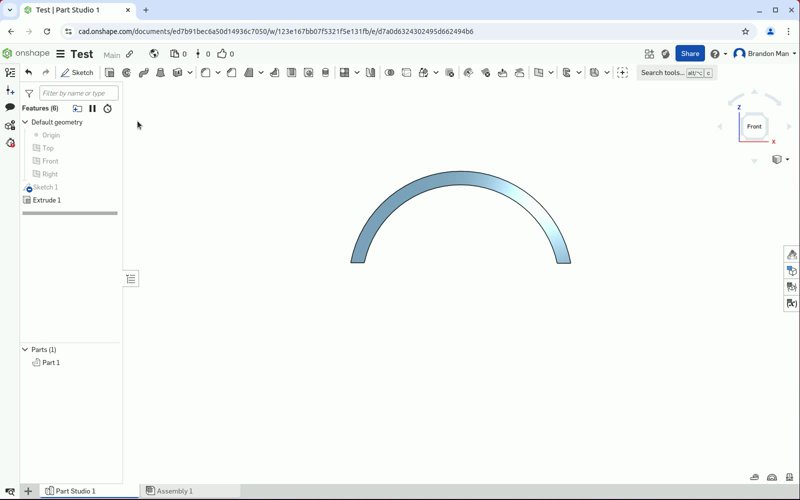
key(shift+h)
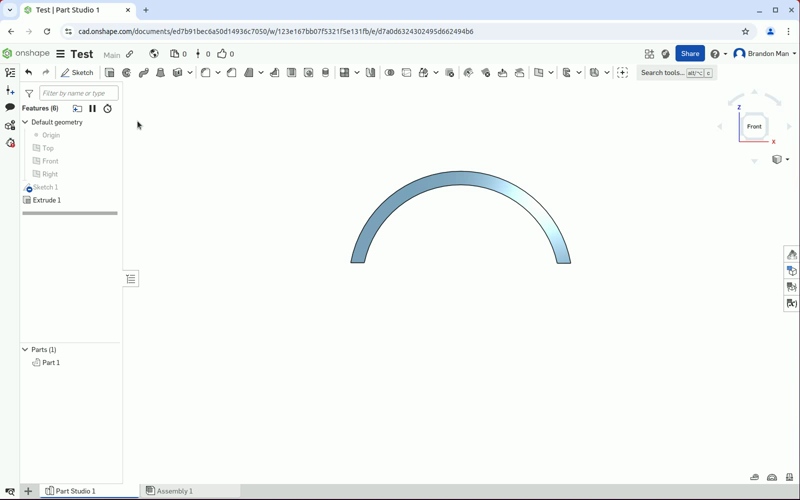
mouse_move(73, 189)
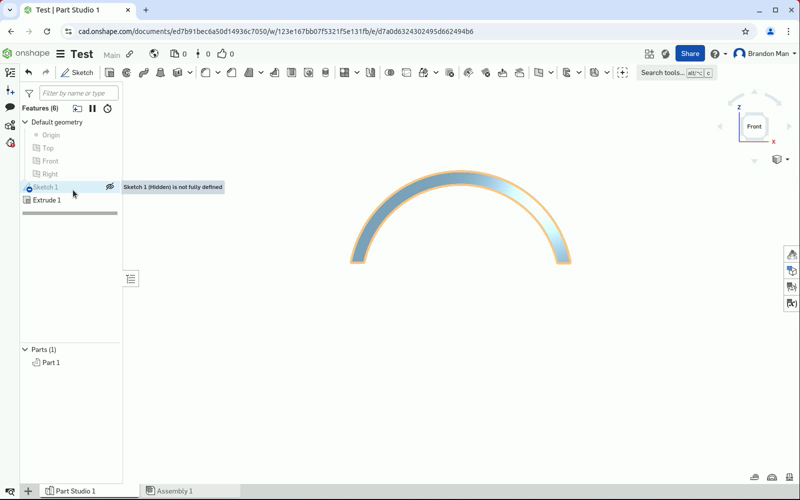
click(73, 189)
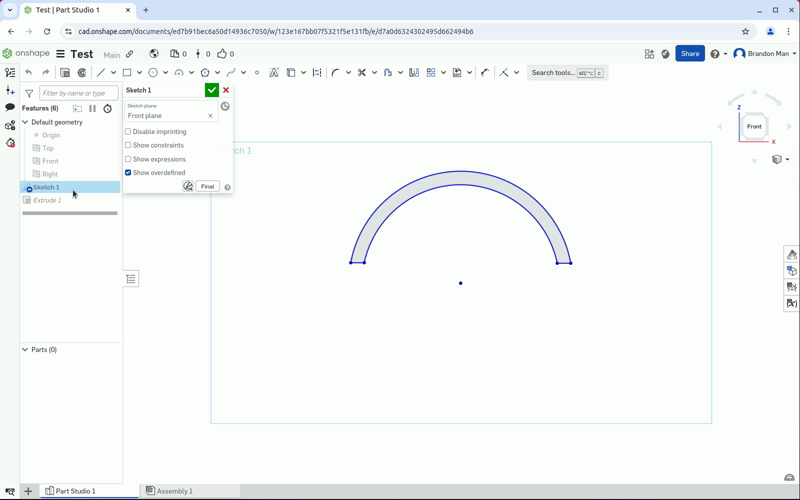
mouse_move(229, 92)
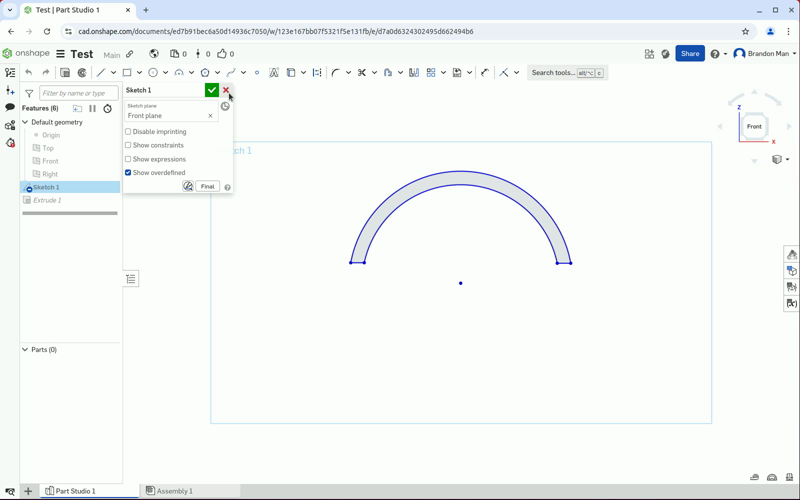
click(229, 92)
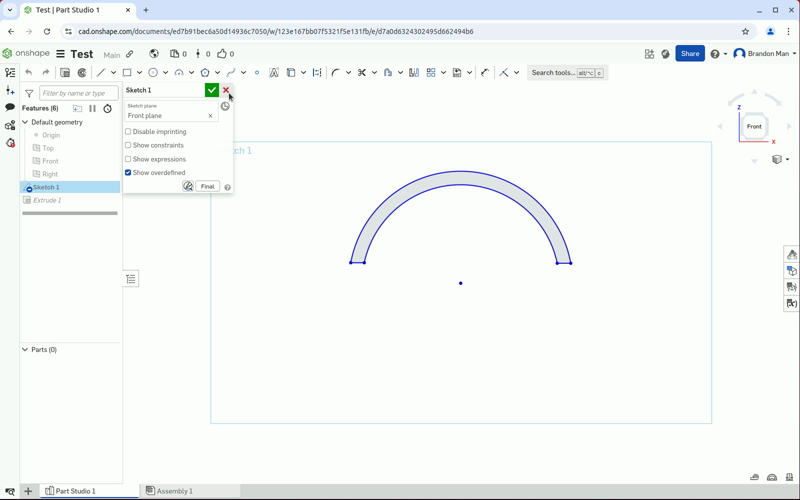
key(shift+s)
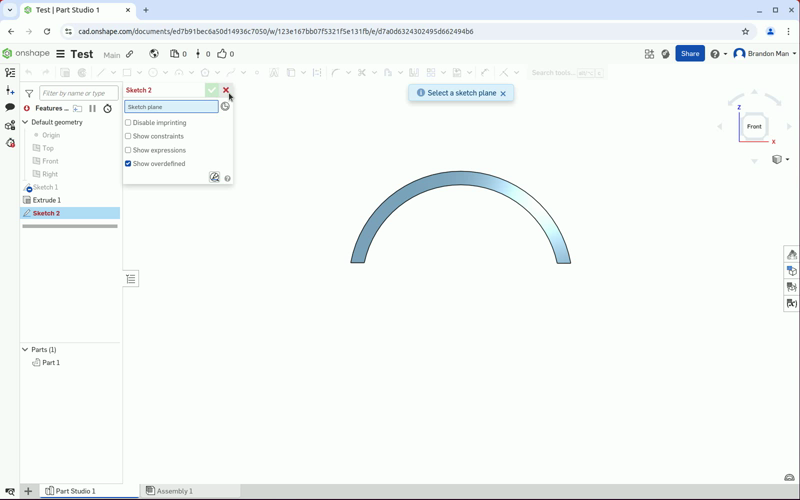
mouse_move(73, 163)
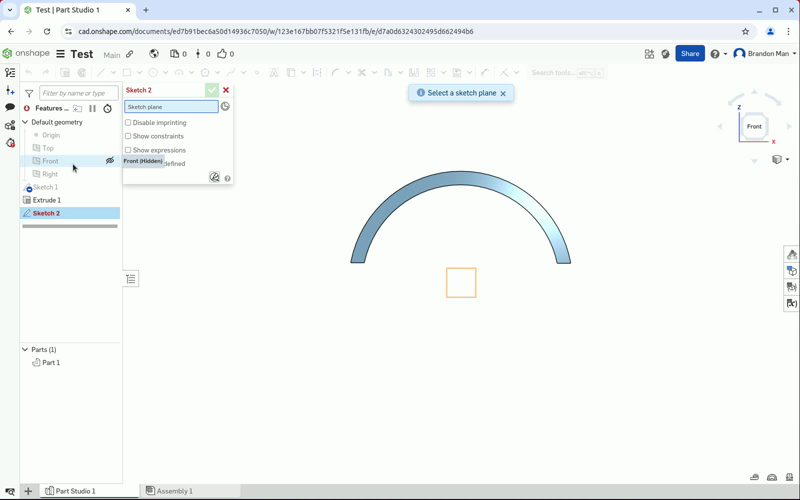
click(73, 163)
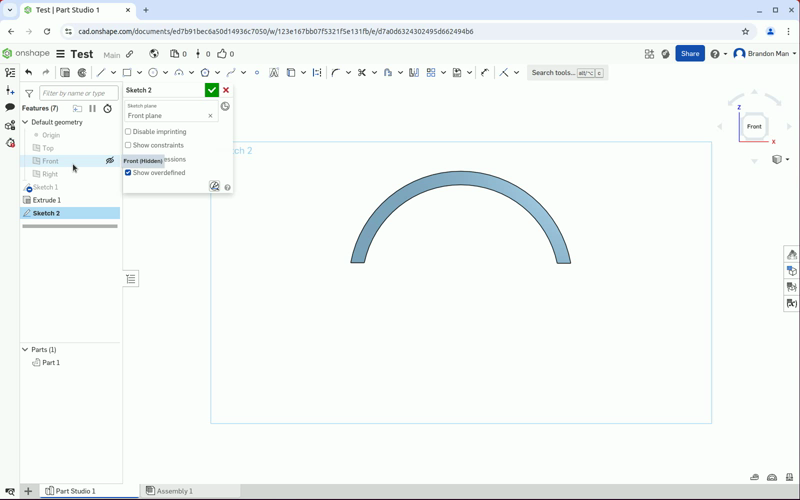
mouse_move(73, 352)
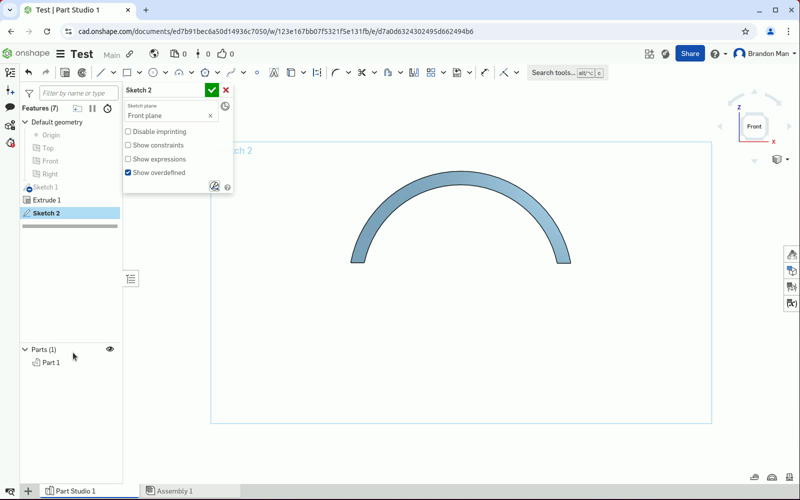
key(y)
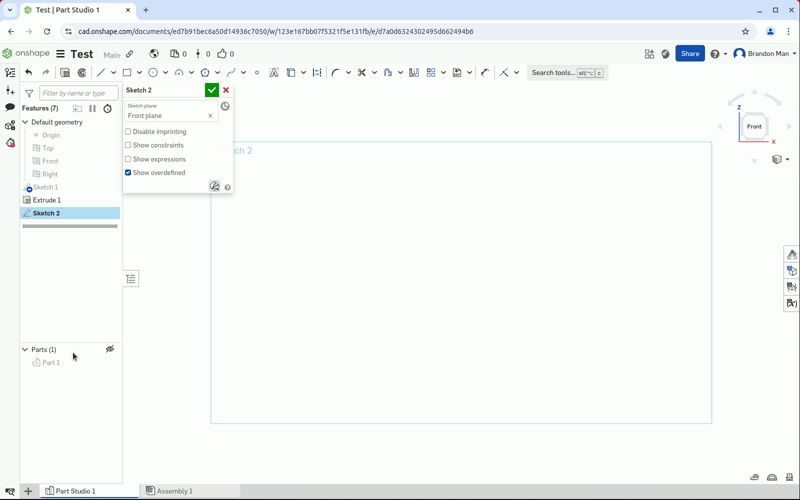
key(a)
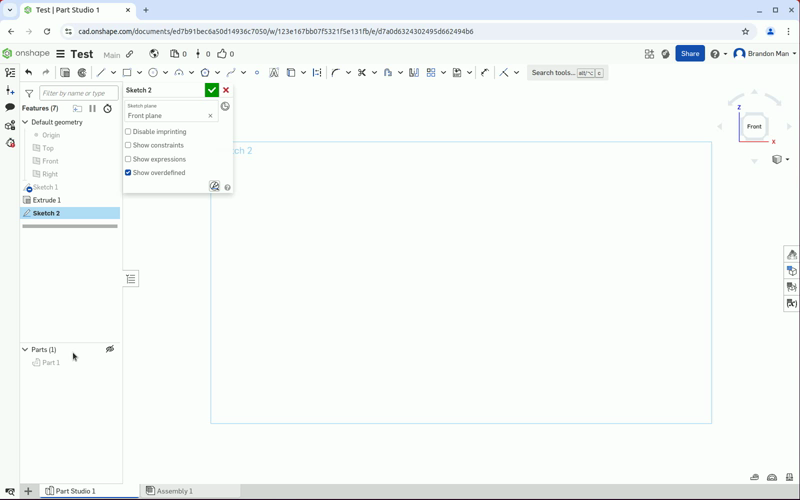
key_down(shift)
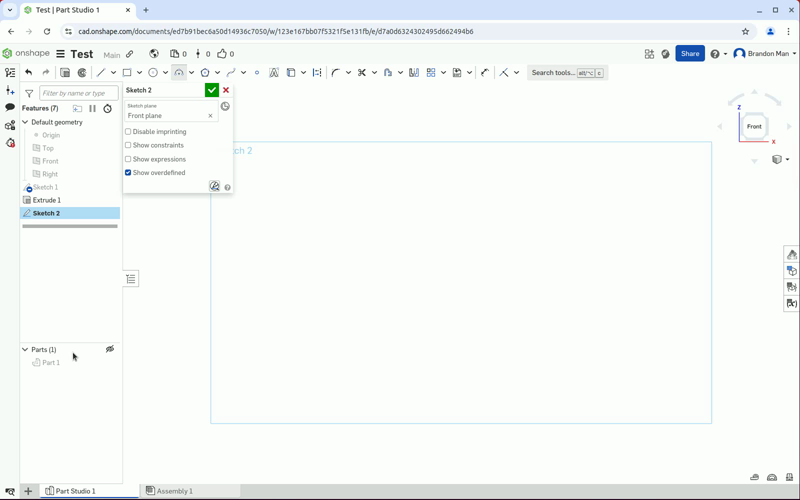
mouse_move(350, 303)
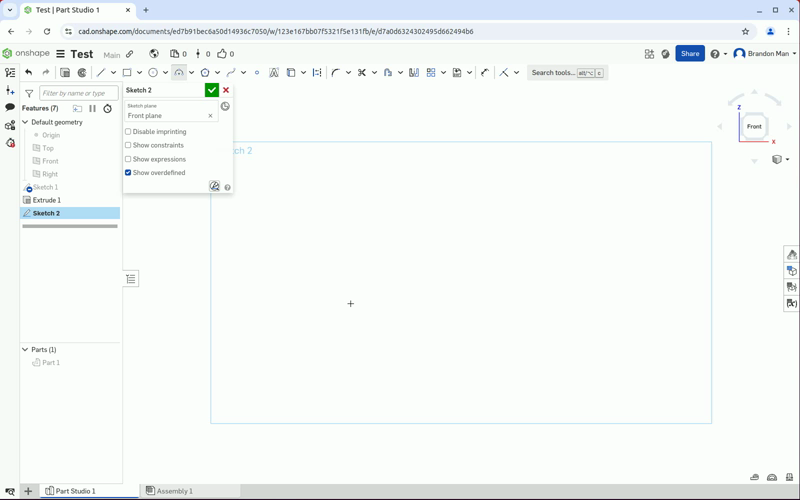
click(350, 303)
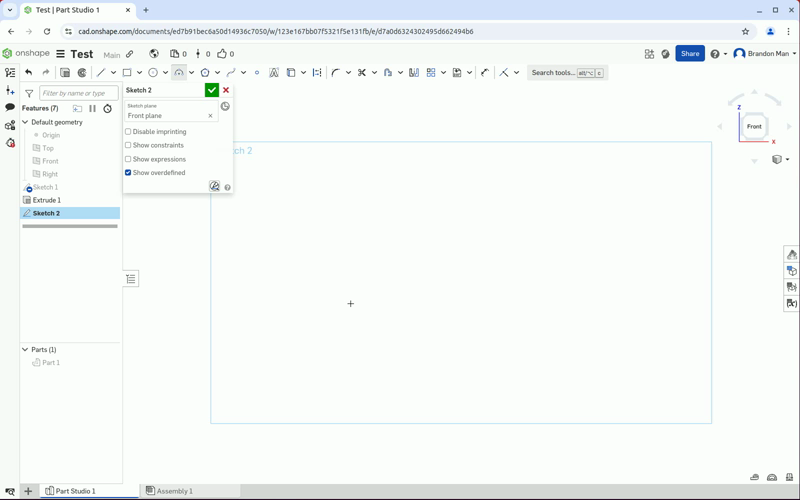
key_up(shift)
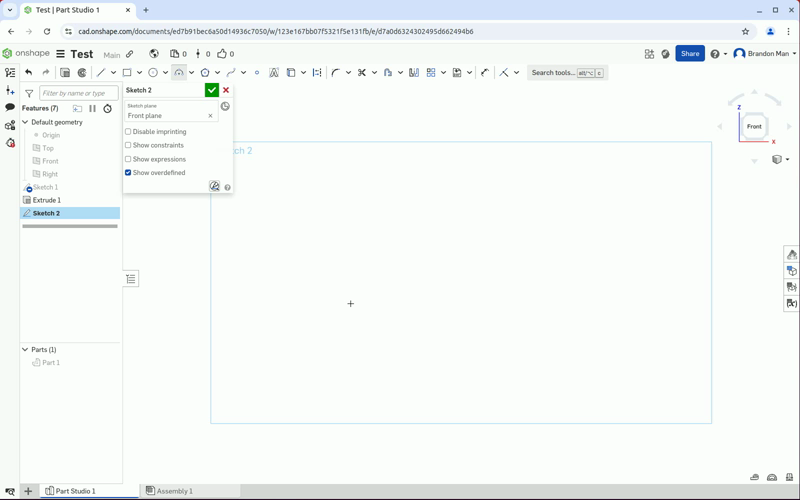
key_down(shift)
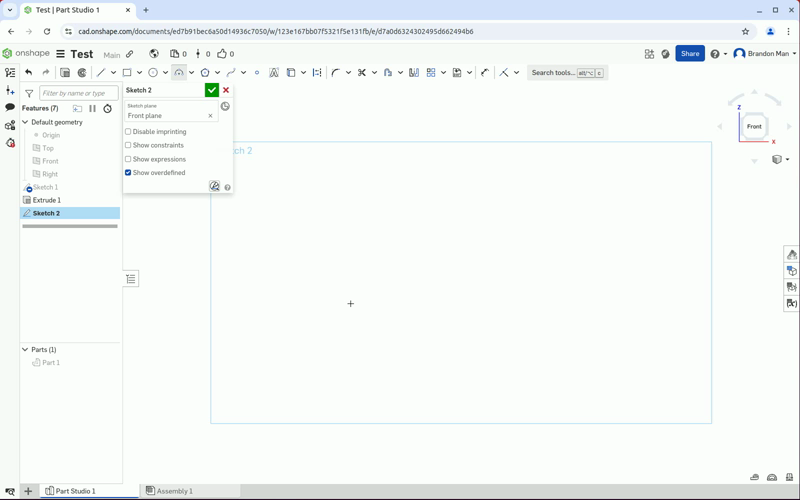
mouse_move(570, 303)
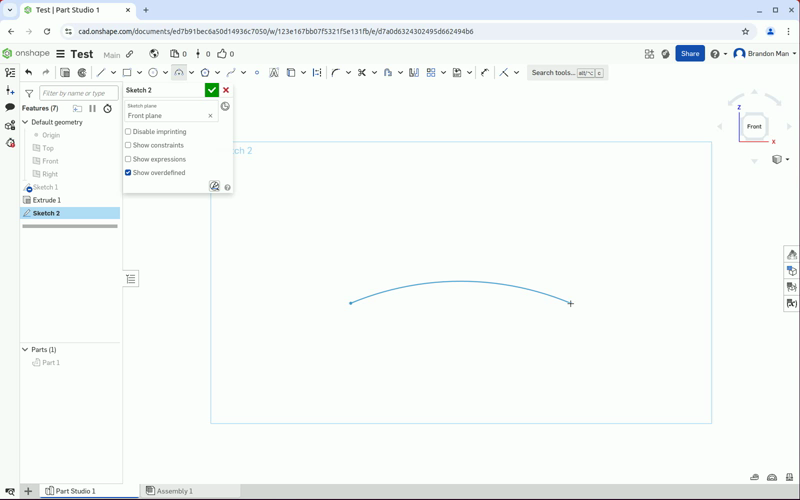
click(570, 303)
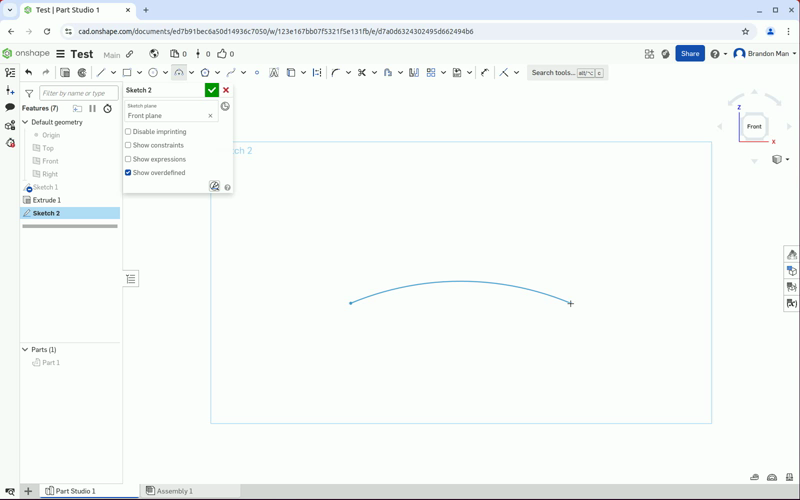
mouse_move(460, 394)
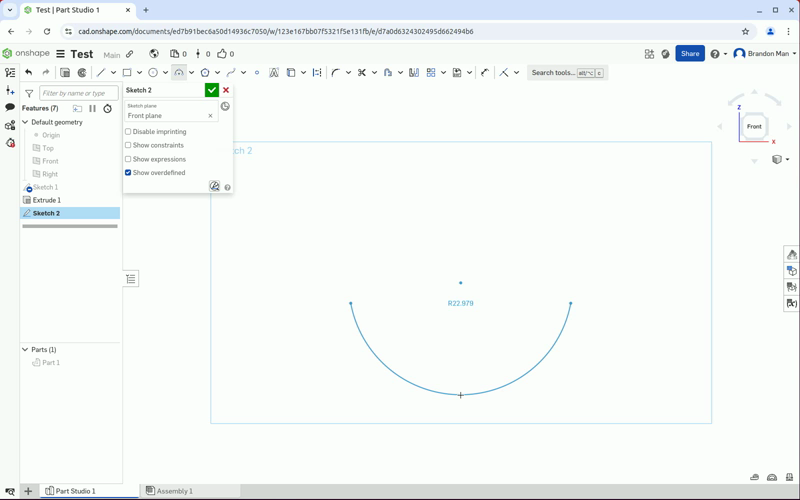
click(460, 394)
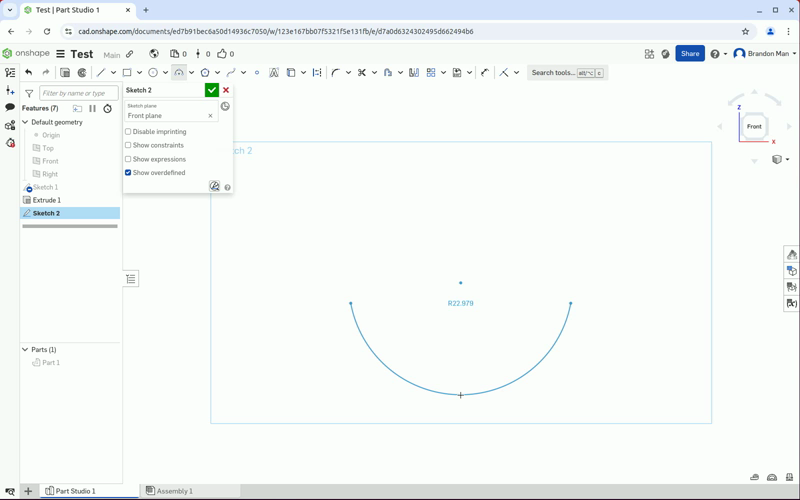
key_up(shift)
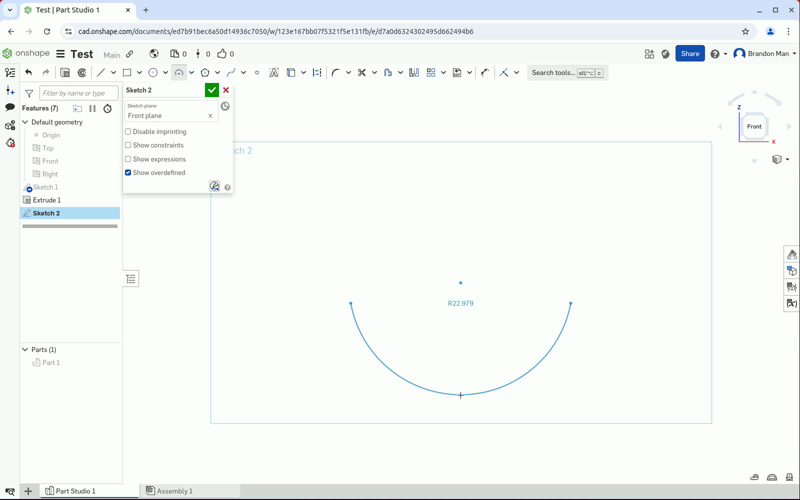
key(esc)
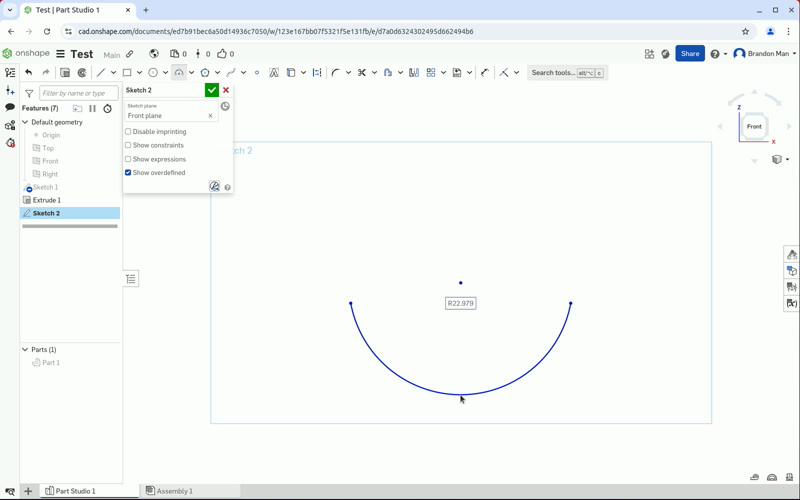
key(l)
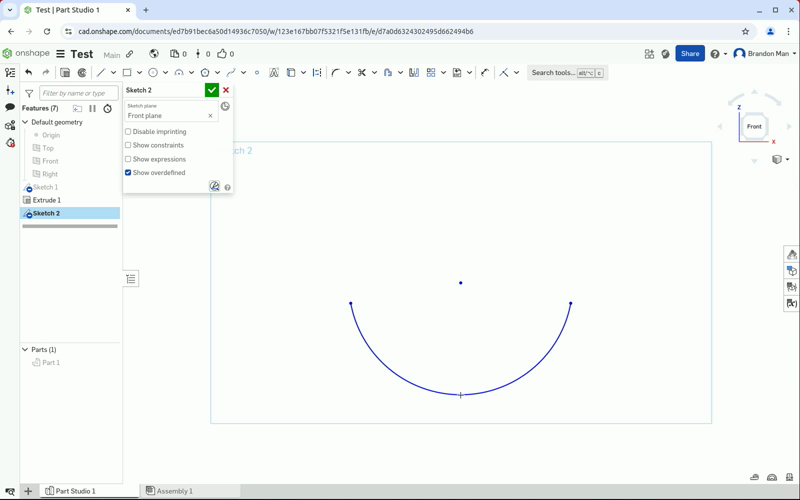
mouse_move(570, 303)
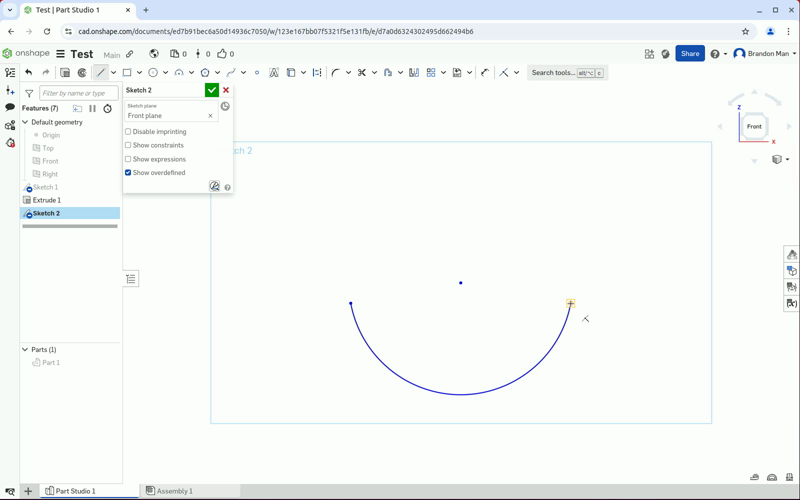
click(570, 303)
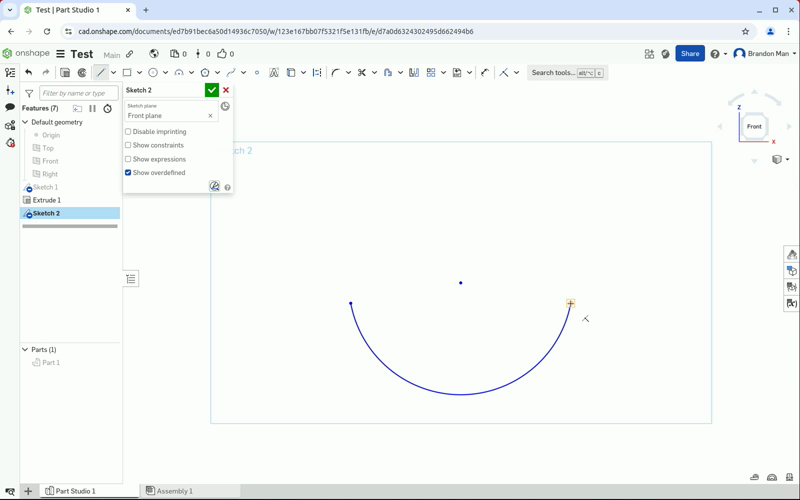
key_down(shift)
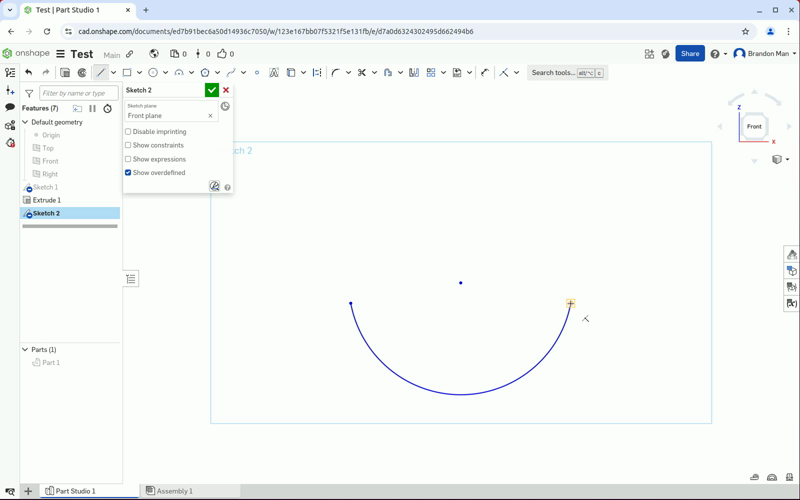
mouse_move(589, 303)
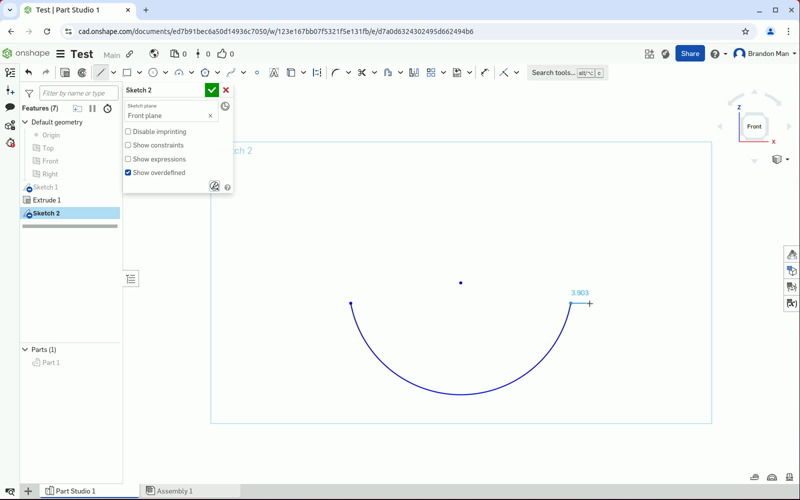
mouse_move(557, 303)
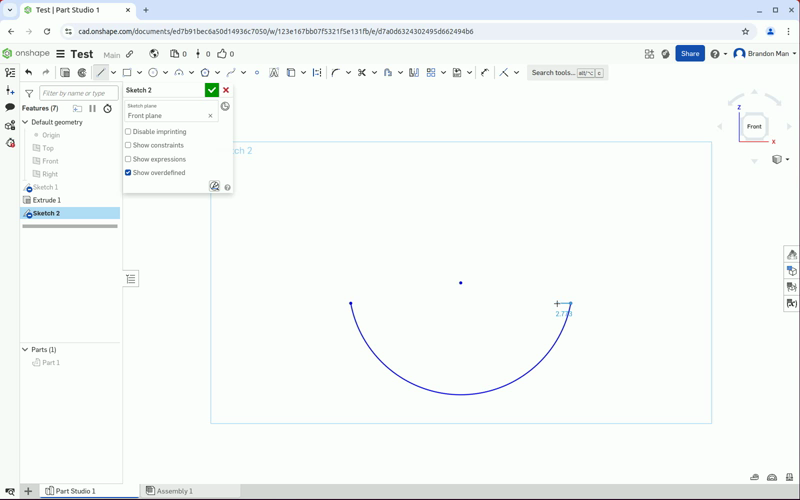
click(557, 303)
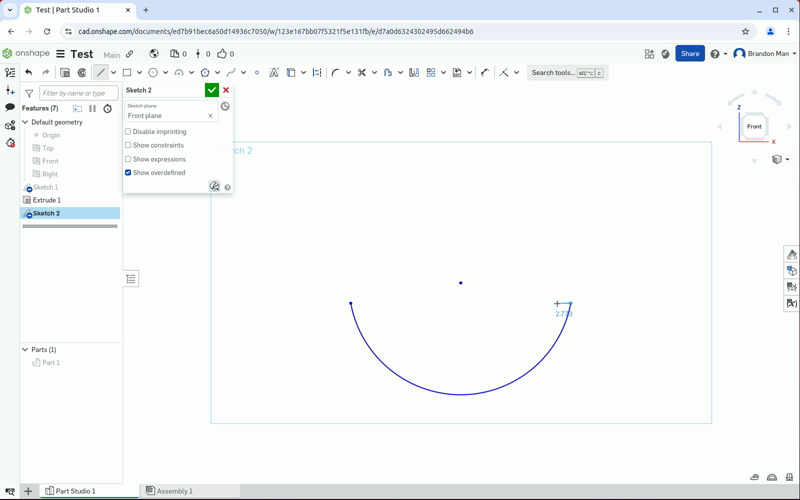
key_up(shift)
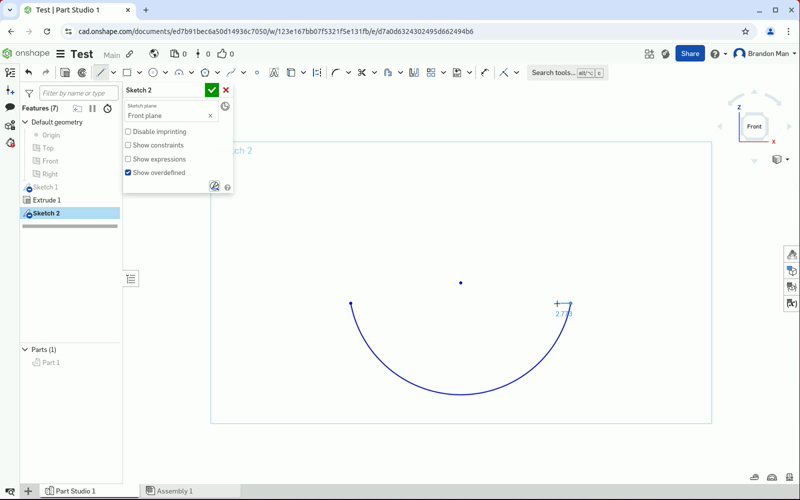
key(esc)
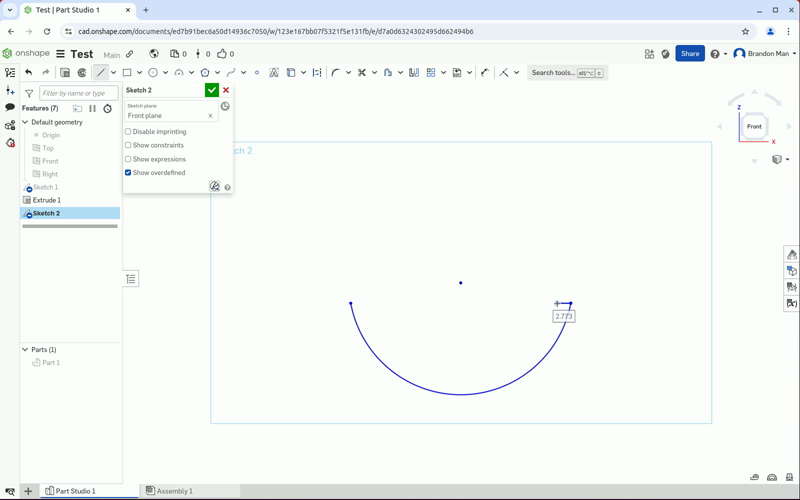
key(a)
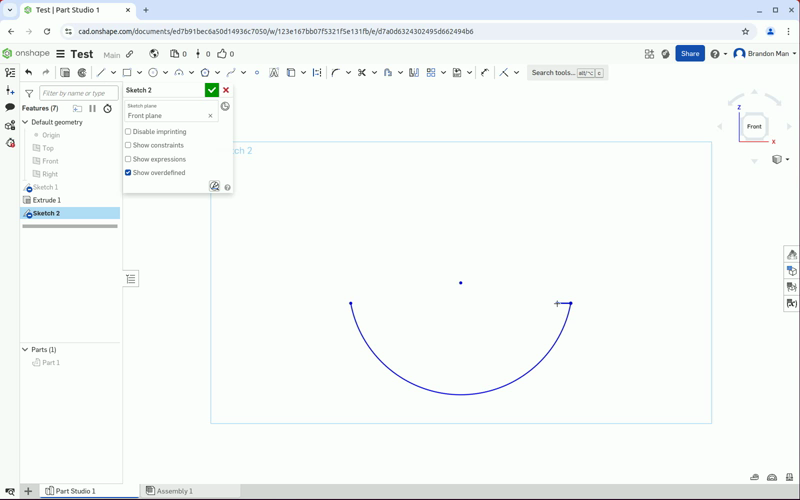
mouse_move(557, 303)
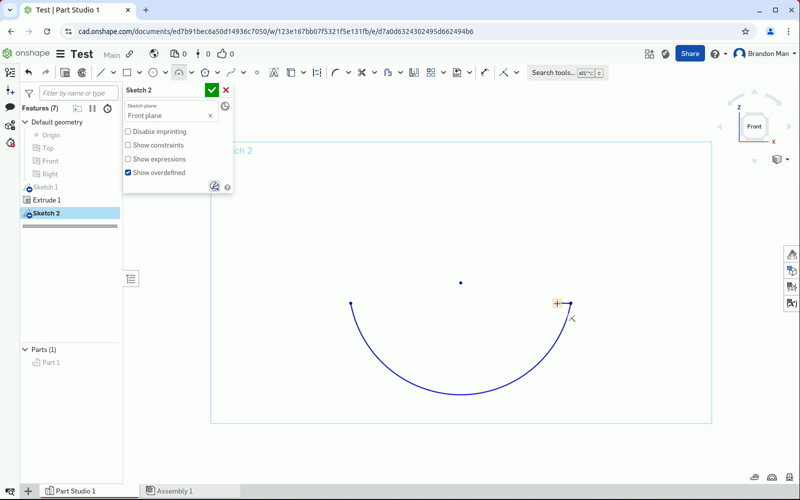
click(557, 303)
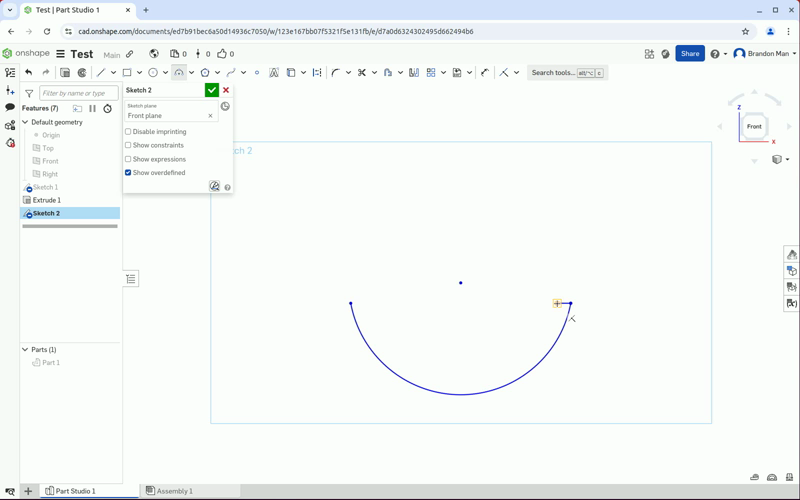
key_down(shift)
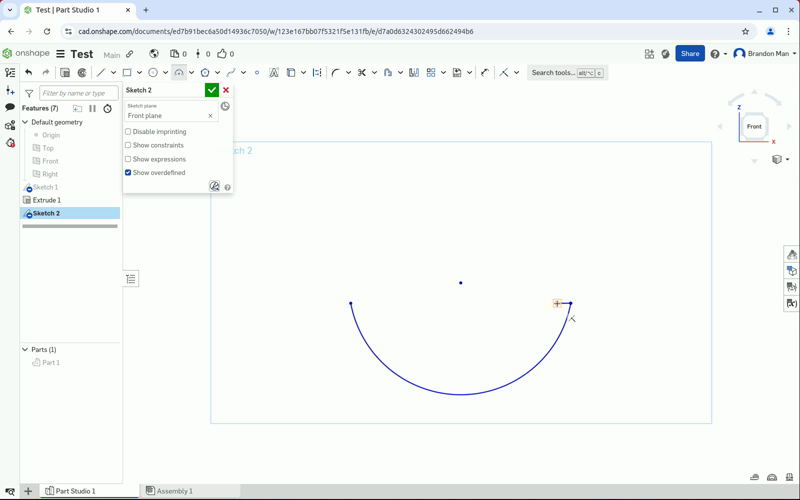
mouse_move(364, 303)
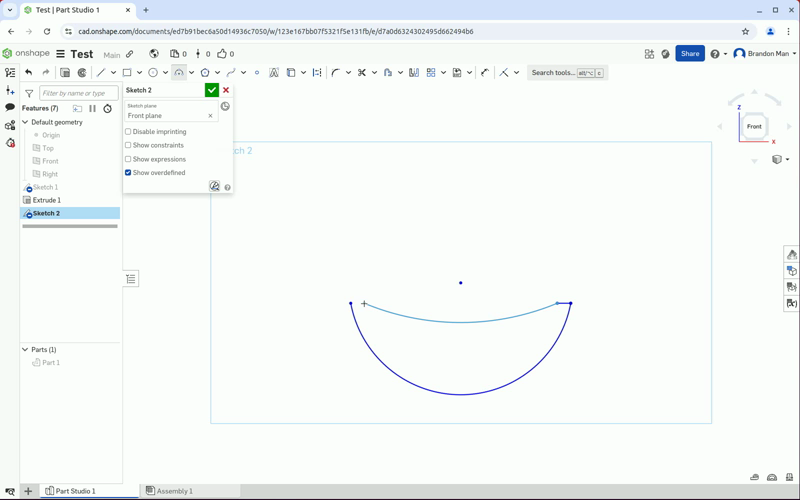
click(364, 303)
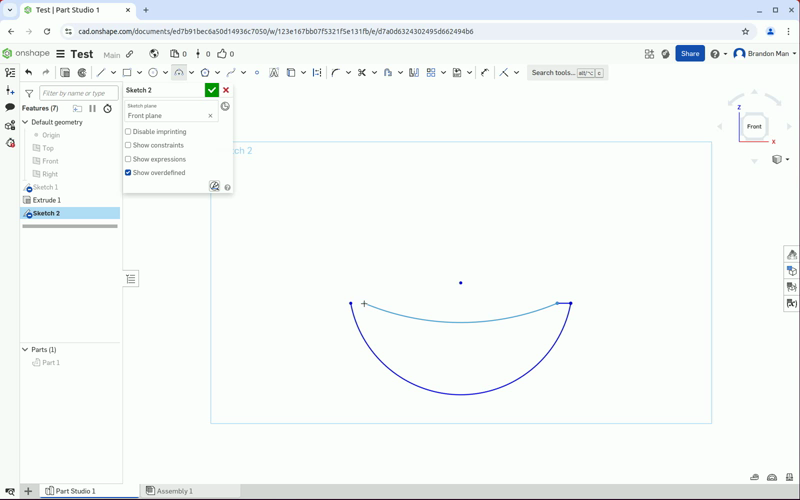
mouse_move(460, 381)
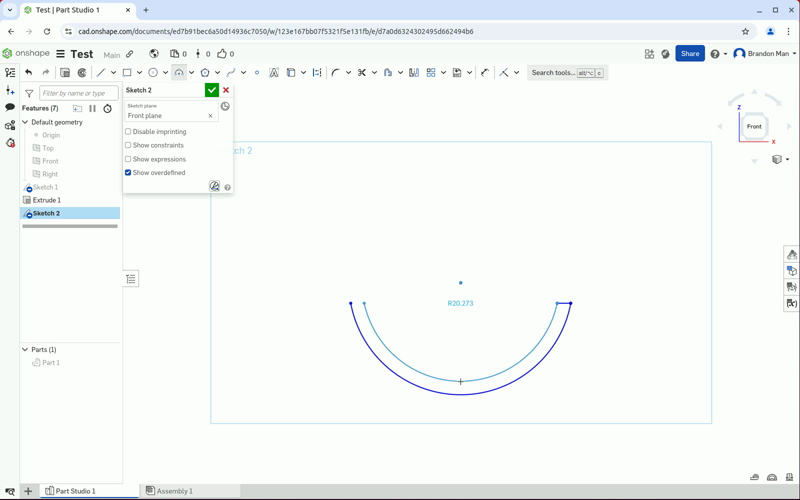
click(460, 381)
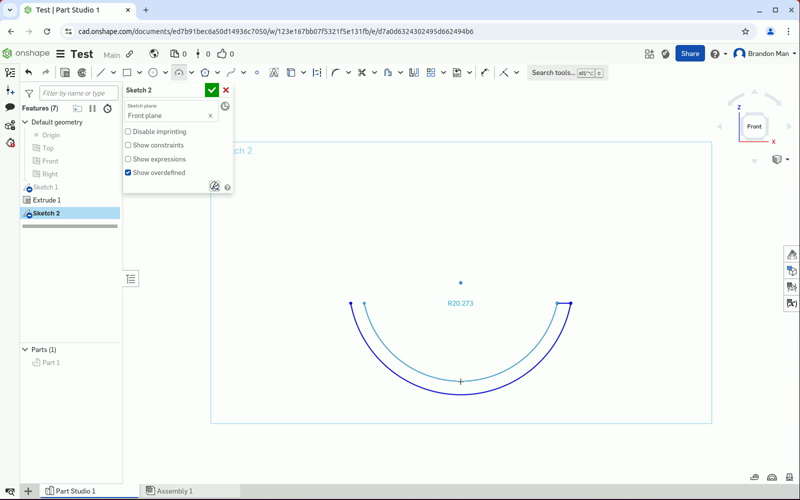
key_up(shift)
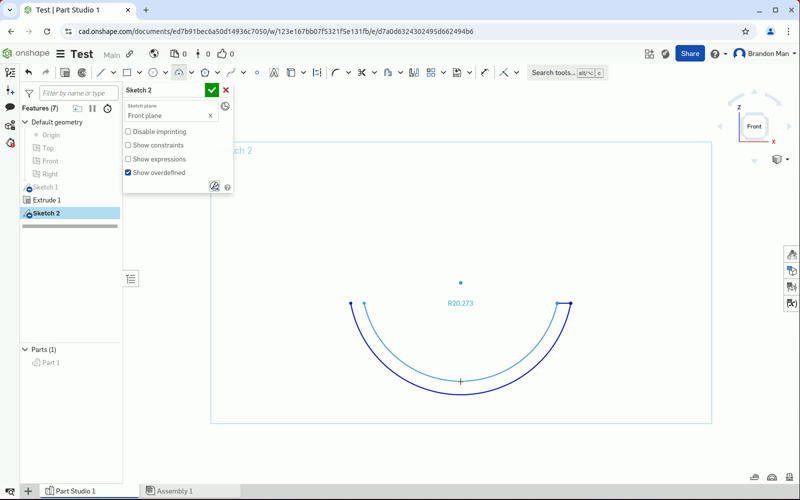
key(esc)
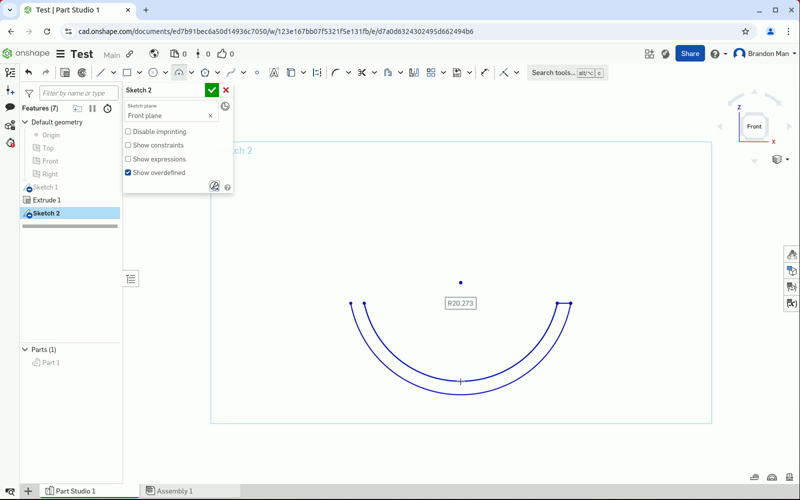
key(l)
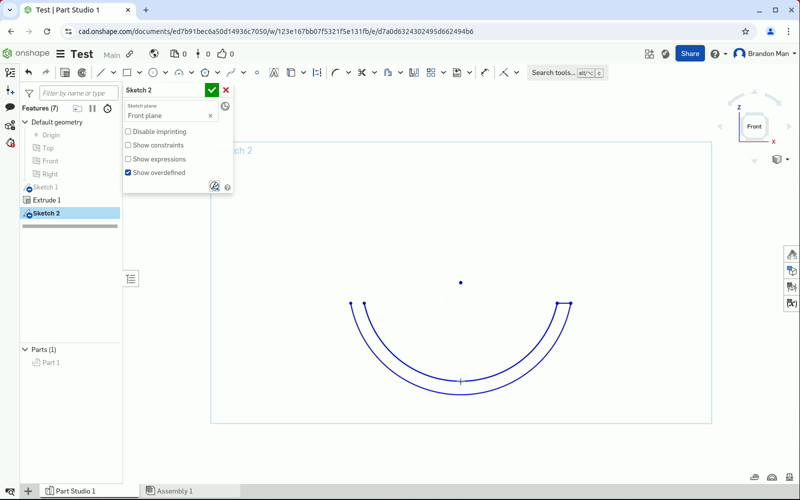
mouse_move(364, 303)
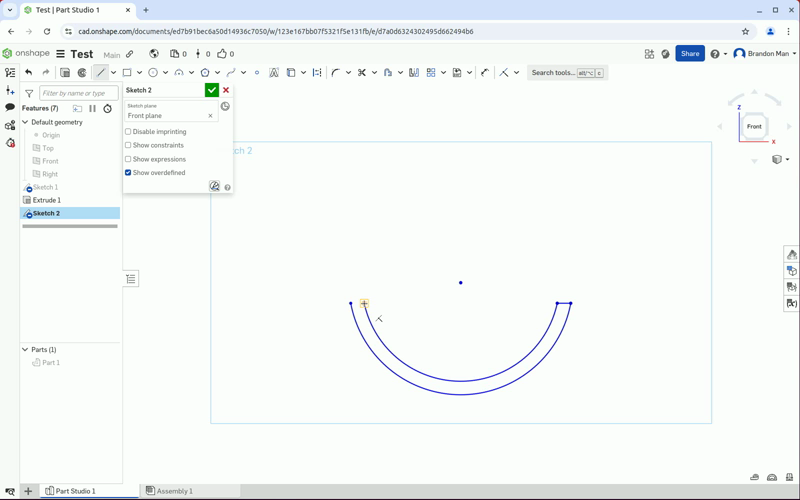
click(364, 303)
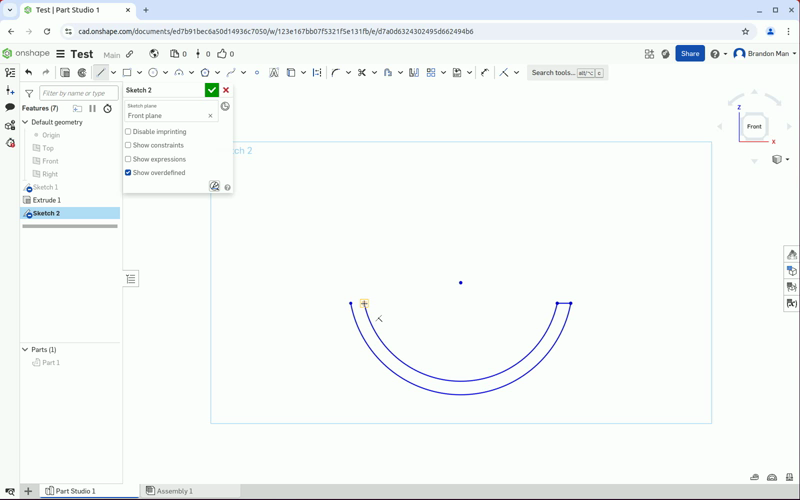
mouse_move(394, 303)
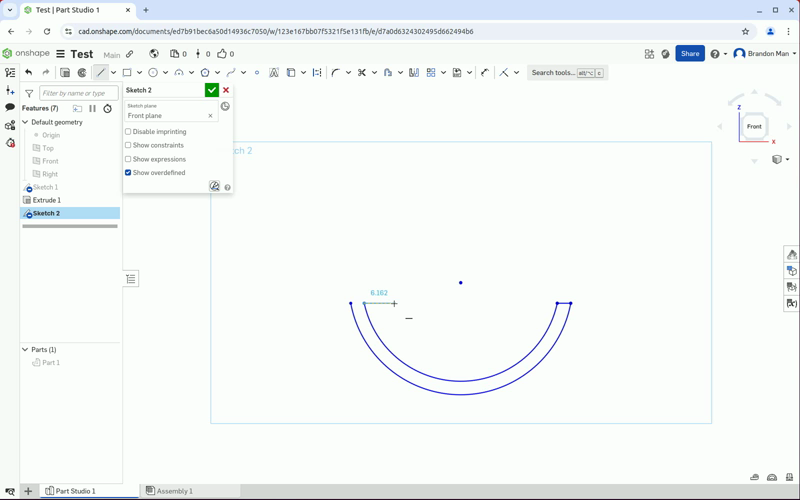
key_down(shift)
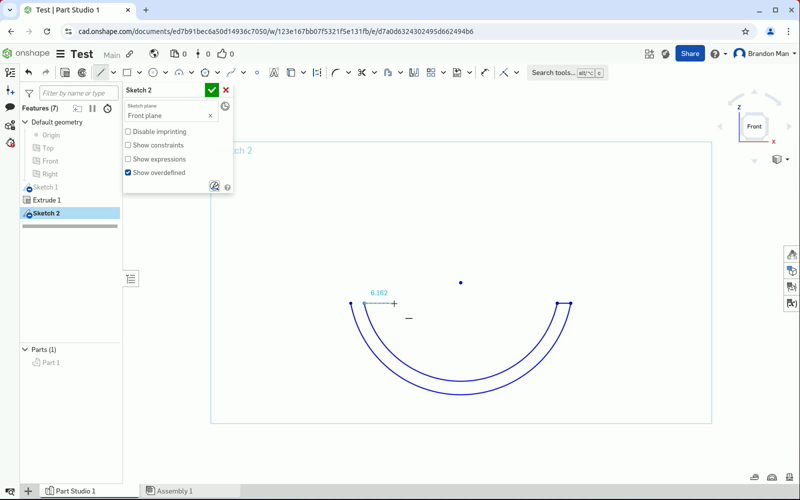
mouse_move(350, 303)
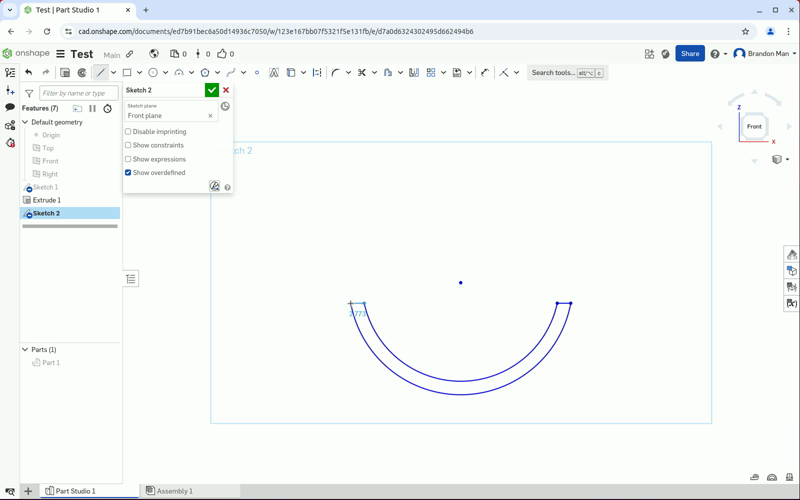
key_up(shift)
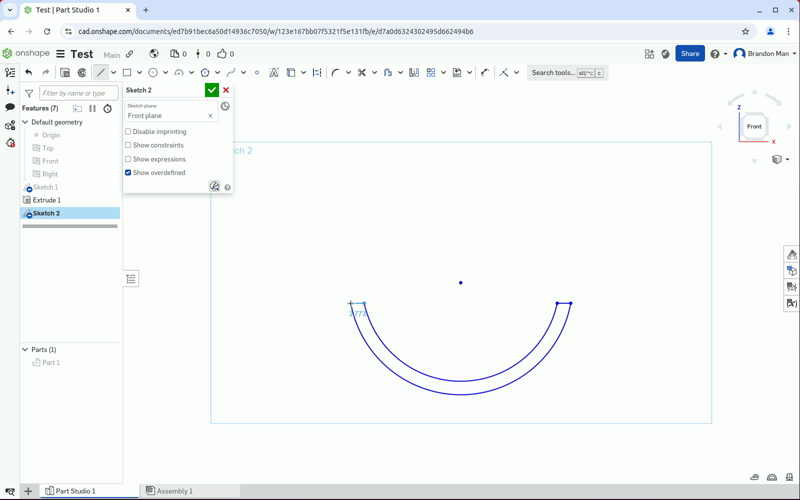
click(350, 303)
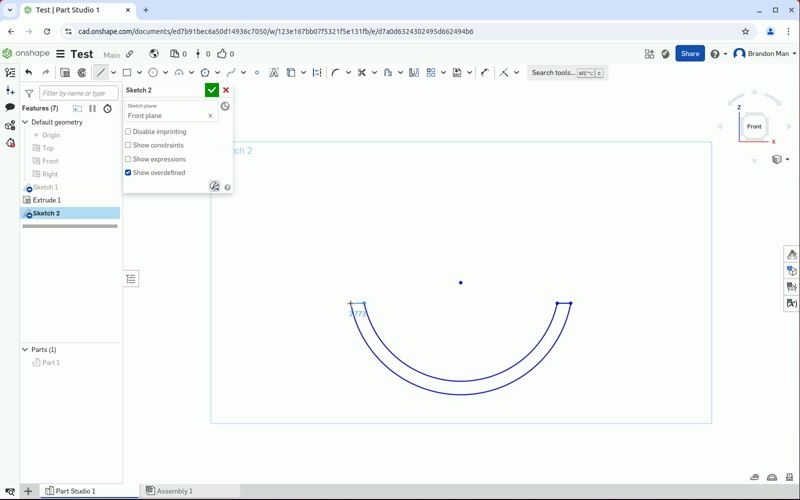
key(esc)
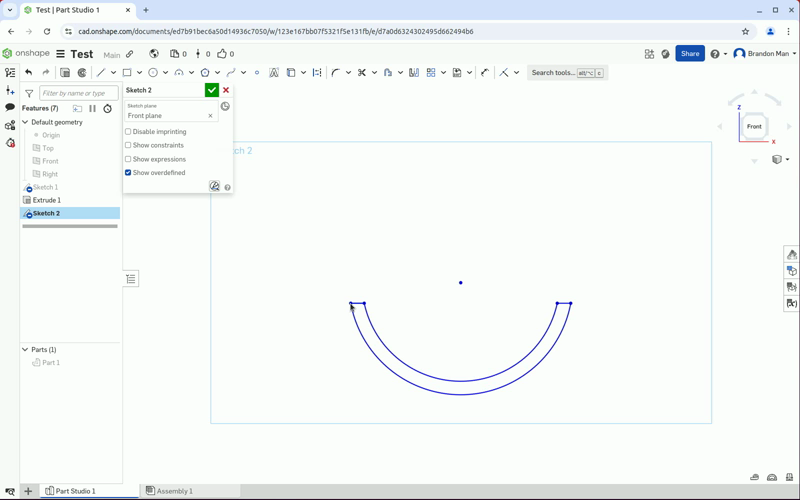
mouse_move(389, 362)
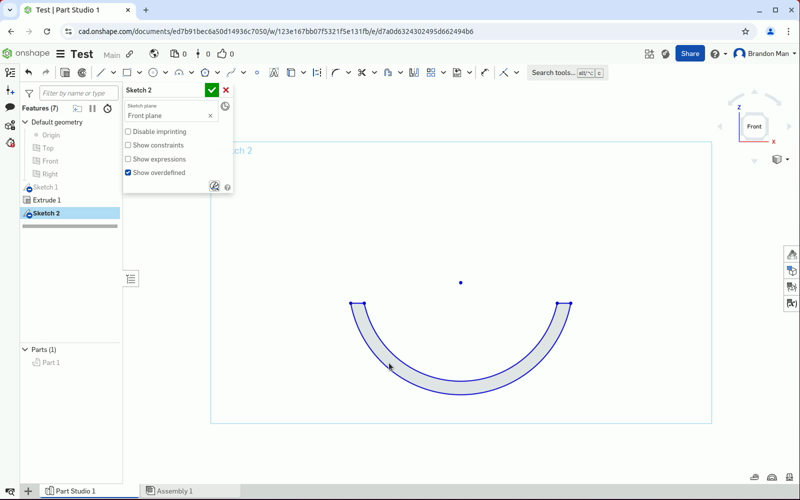
click(389, 362)
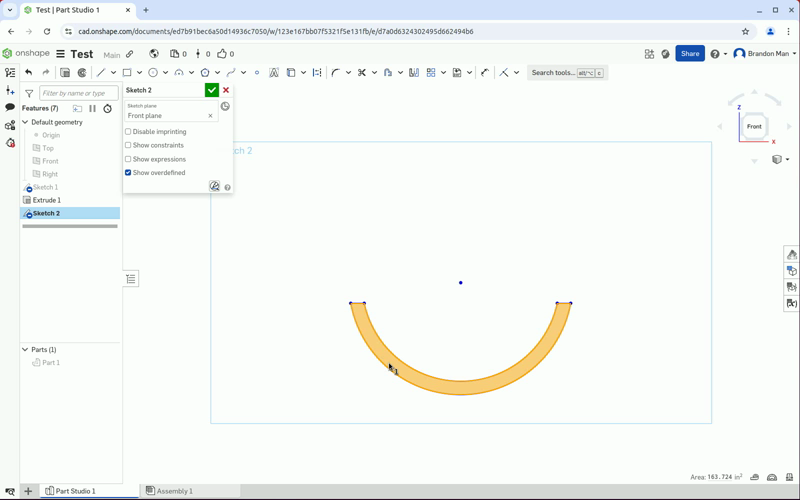
mouse_move(73, 352)
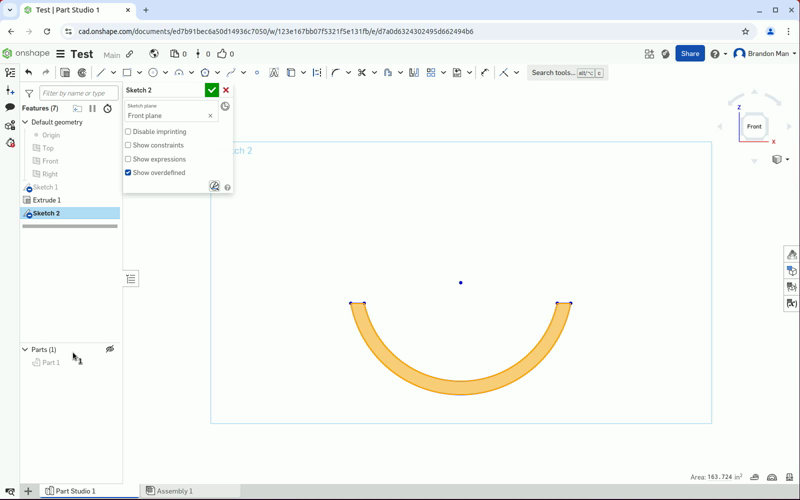
key(shift+y)
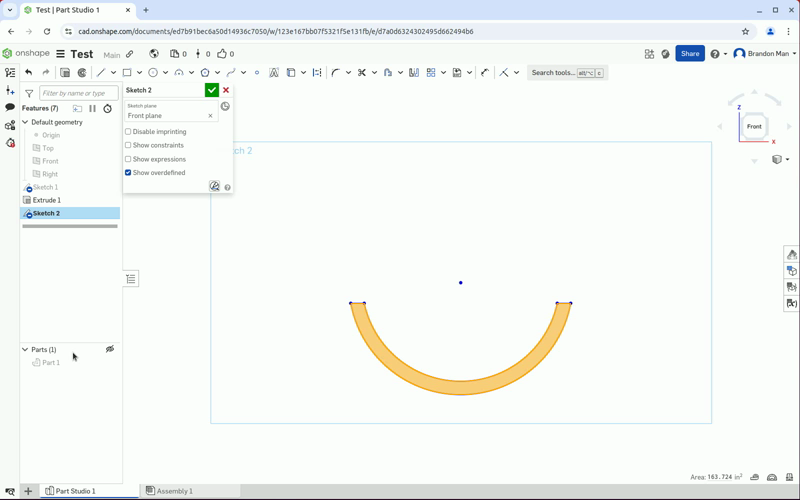
key(shift+e)
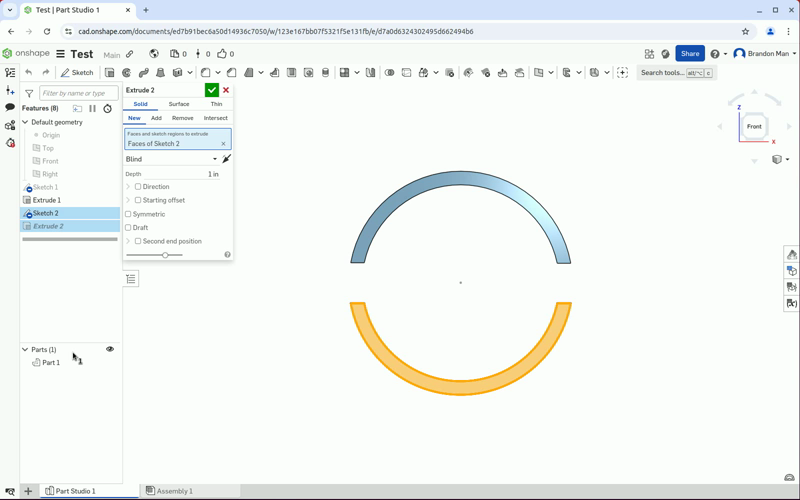
mouse_move(143, 106)
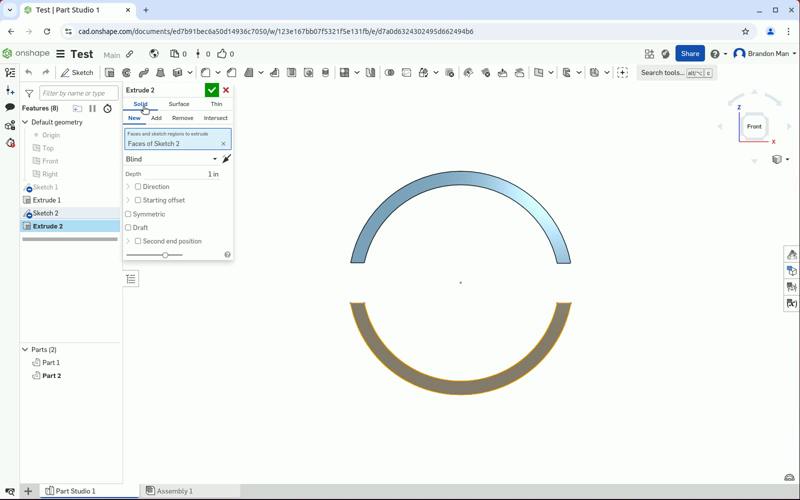
click(143, 106)
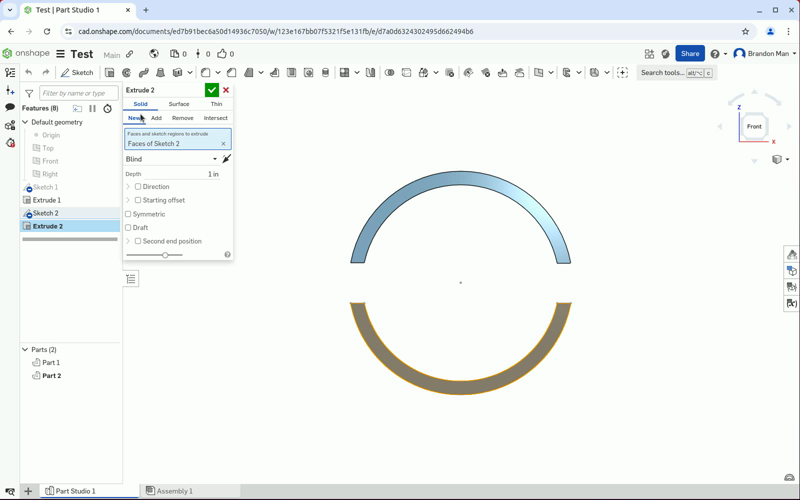
mouse_move(137, 120)
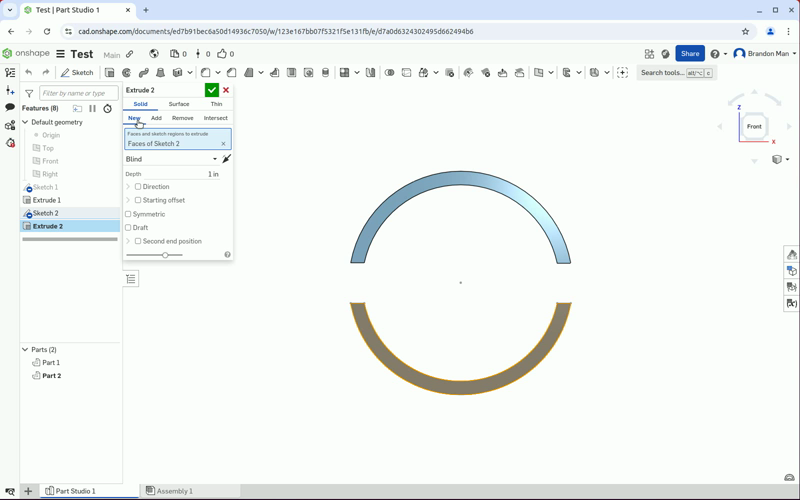
click(137, 120)
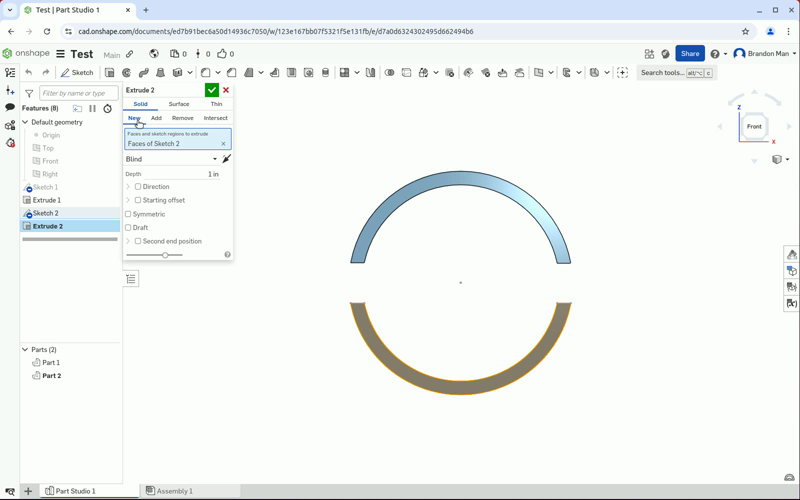
key(tab, 4)
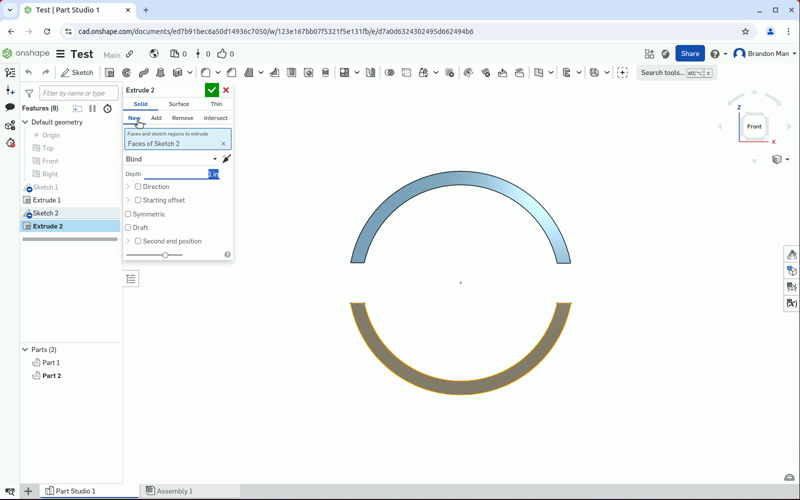
text(13.239)
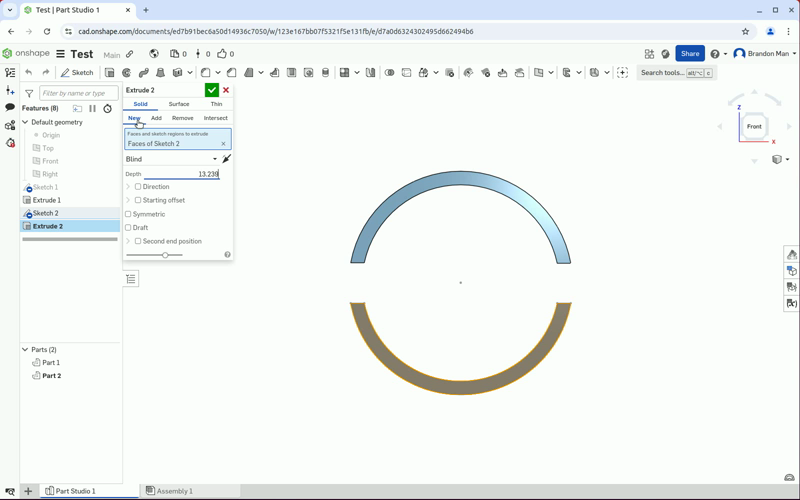
key(enter)
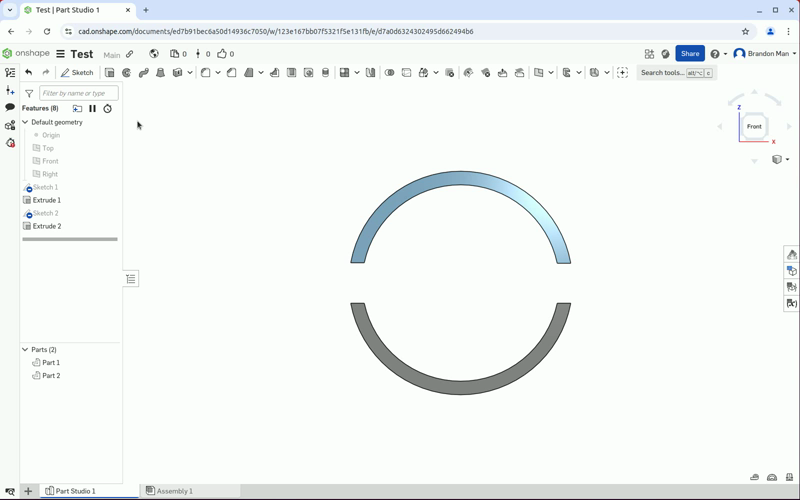
key(shift+h)
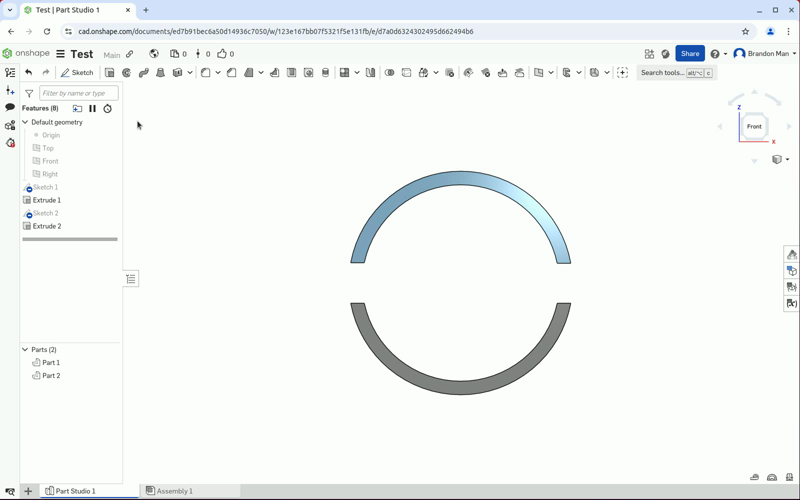
key(shift+h)
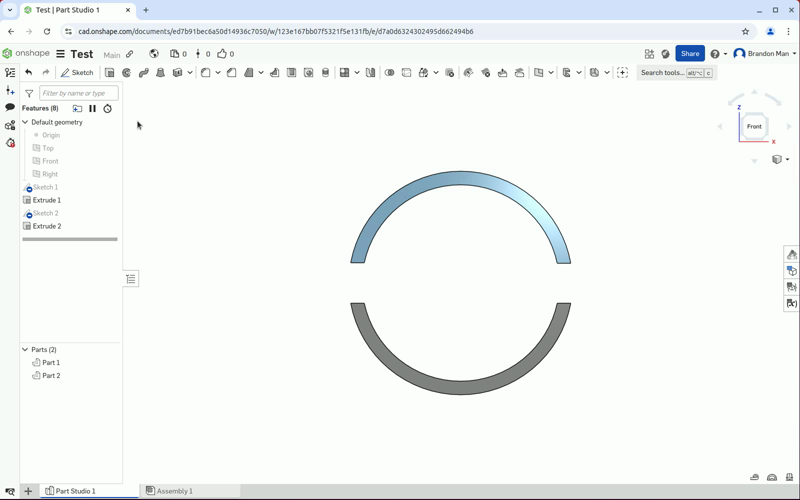
mouse_move(73, 189)
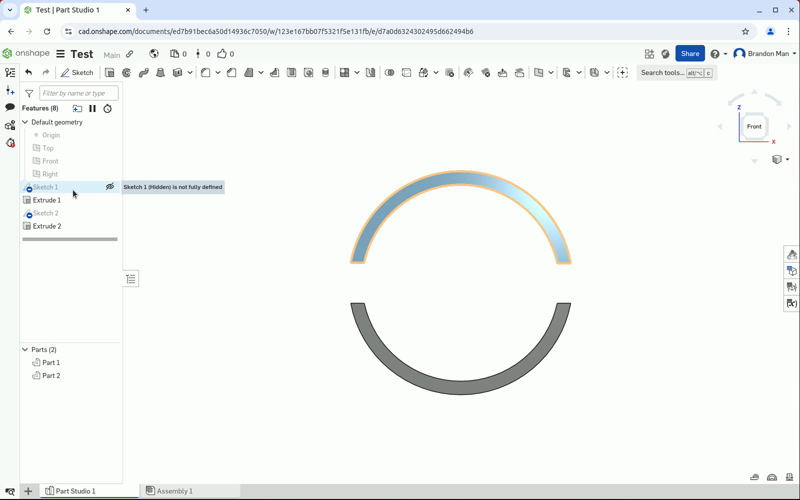
click(73, 189)
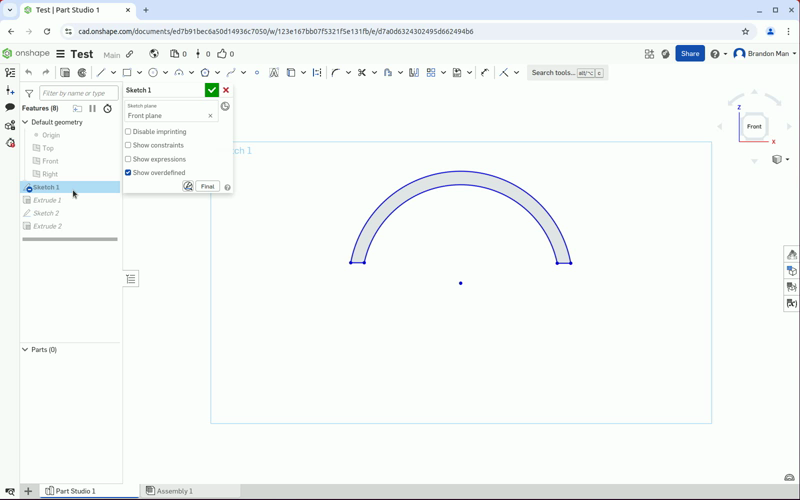
mouse_move(229, 92)
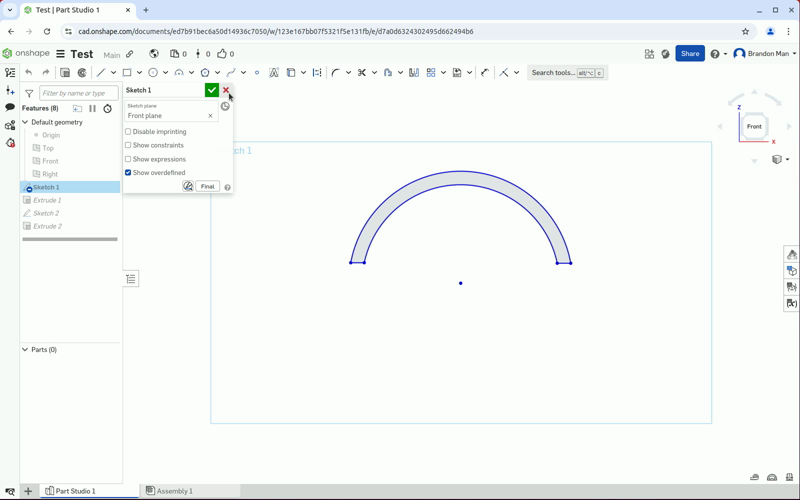
click(229, 92)
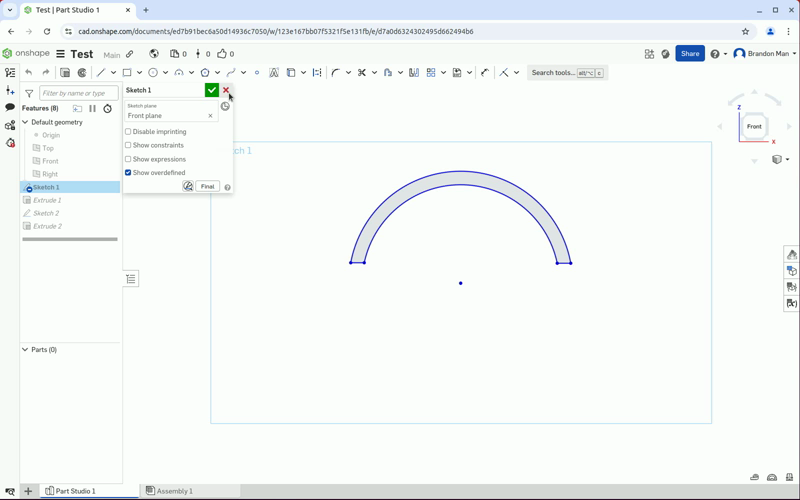
key(shift+s)
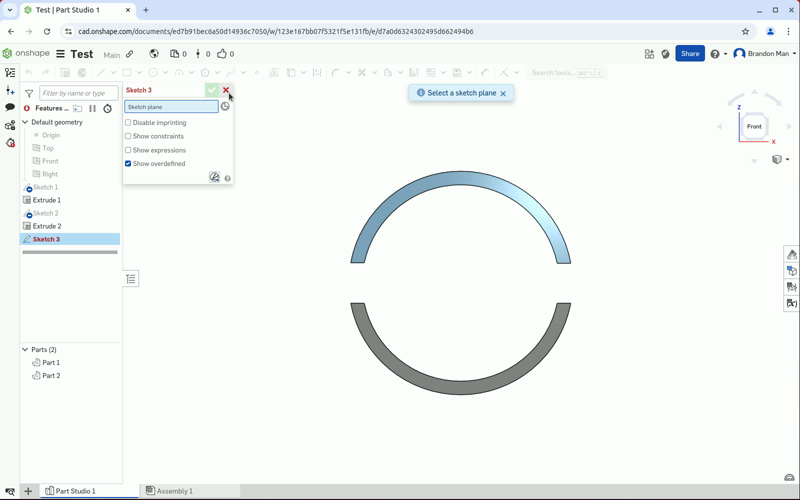
mouse_move(73, 163)
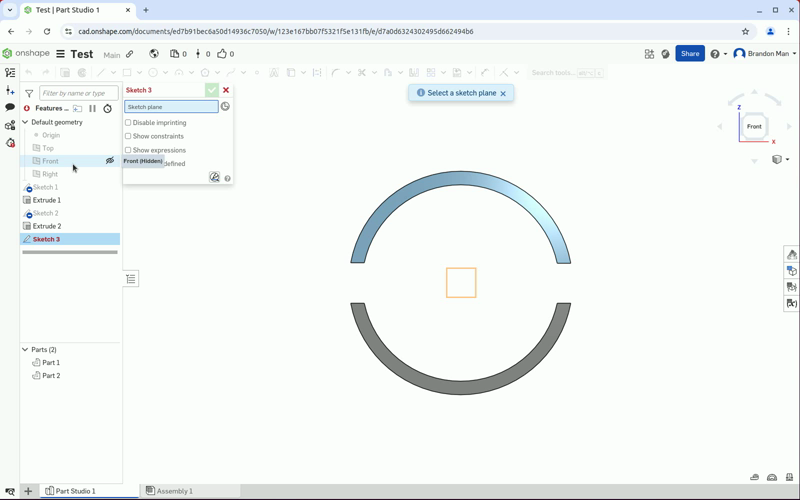
click(73, 163)
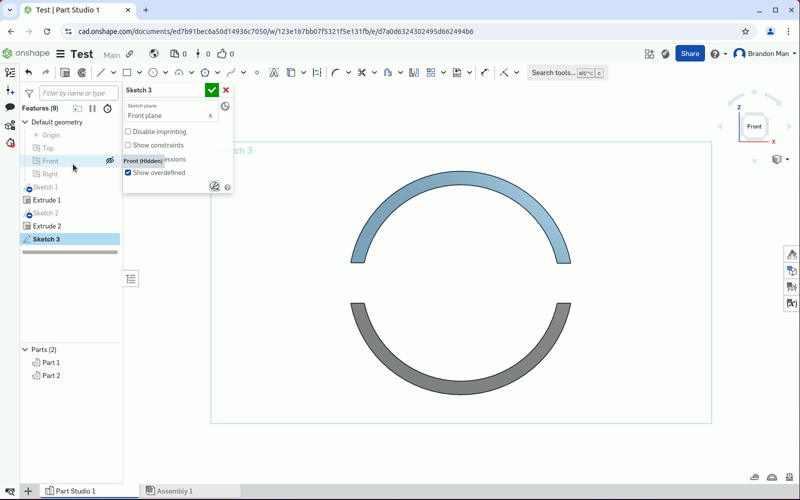
mouse_move(73, 352)
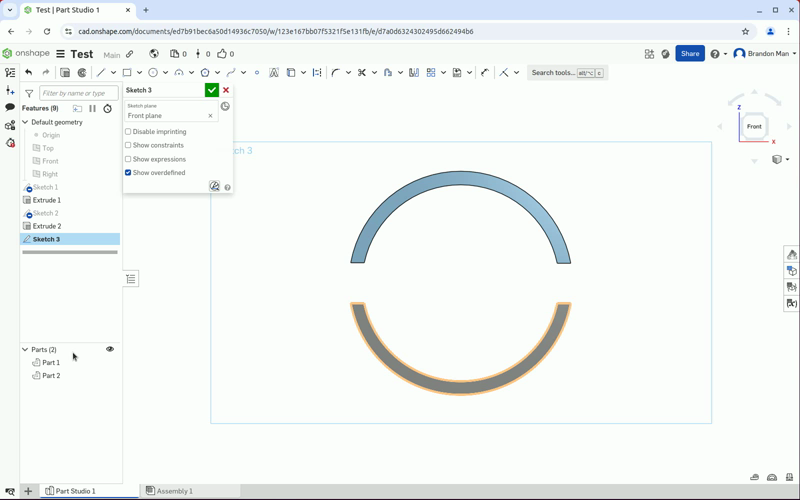
key(y)
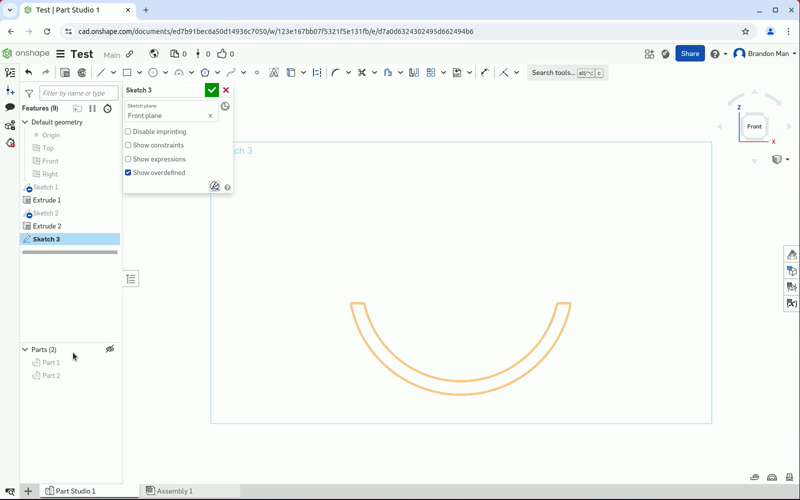
key(l)
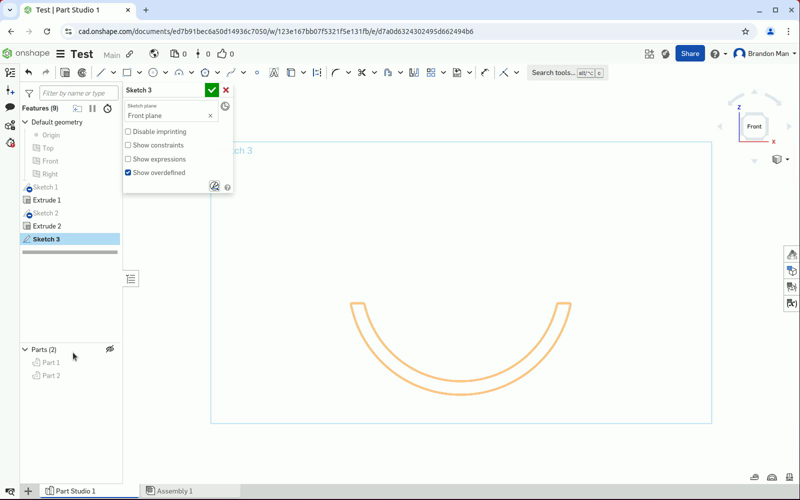
key_down(shift)
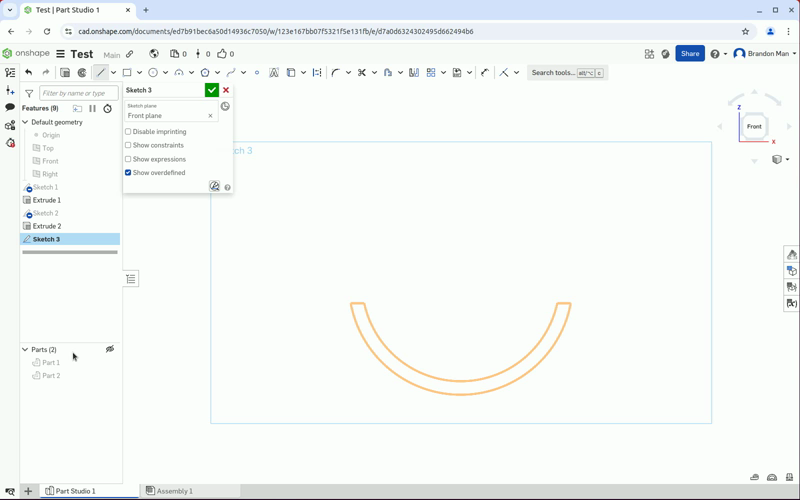
mouse_move(556, 303)
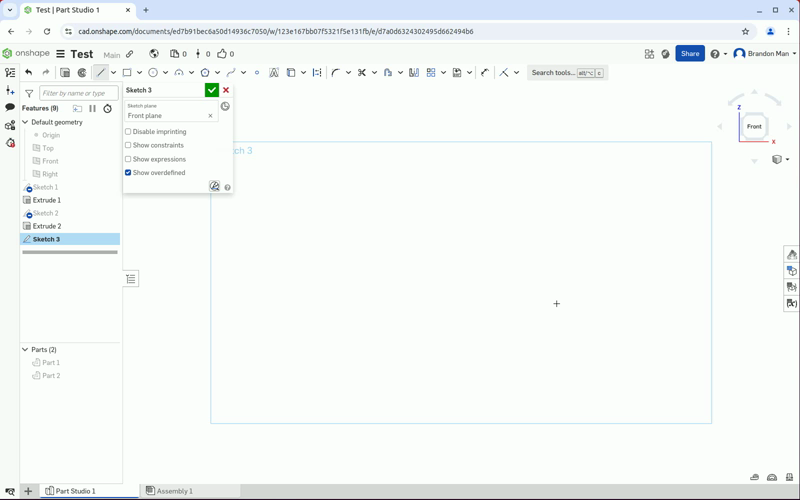
click(556, 303)
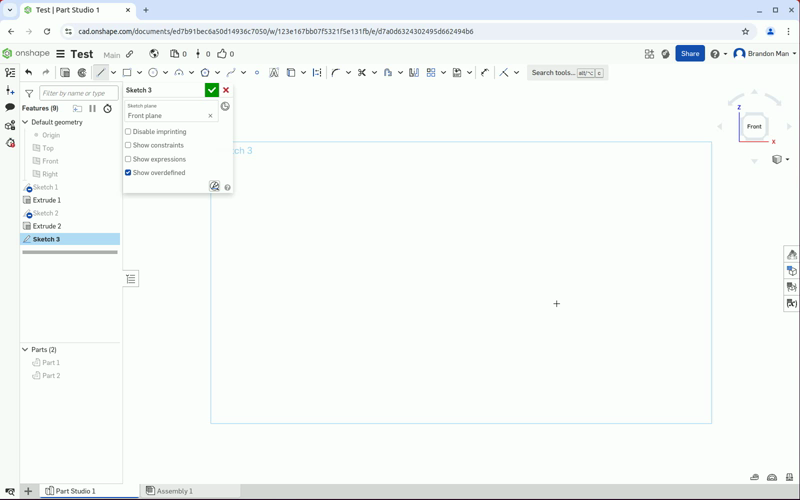
key_up(shift)
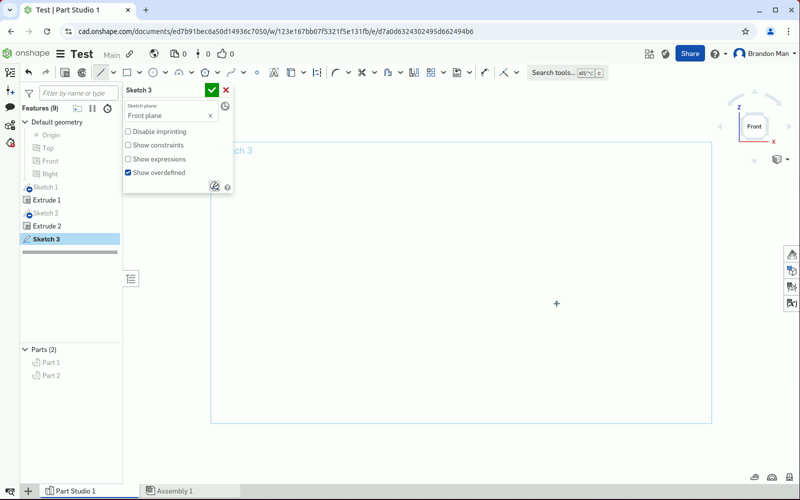
key_down(shift)
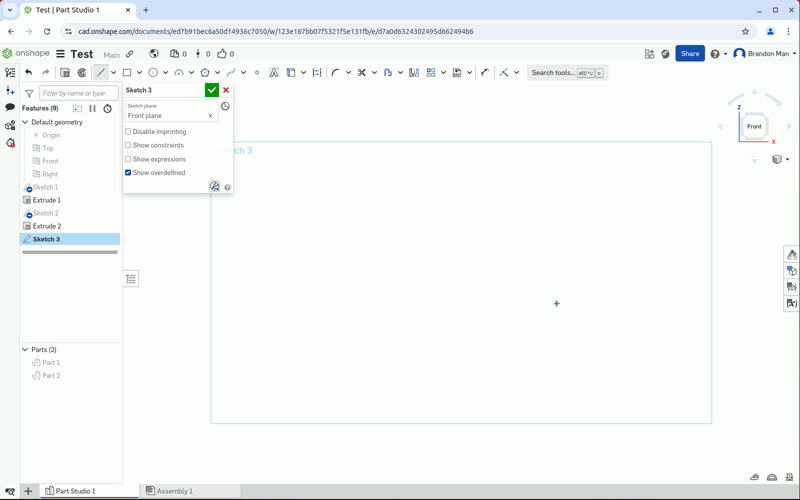
mouse_move(586, 303)
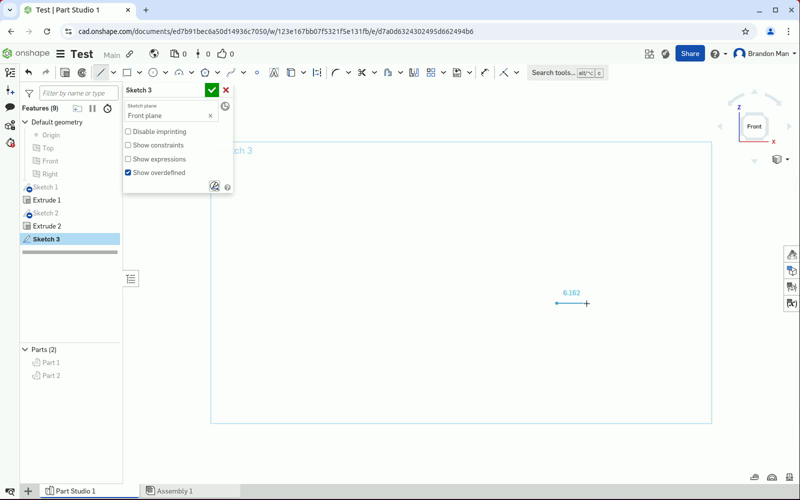
mouse_move(571, 303)
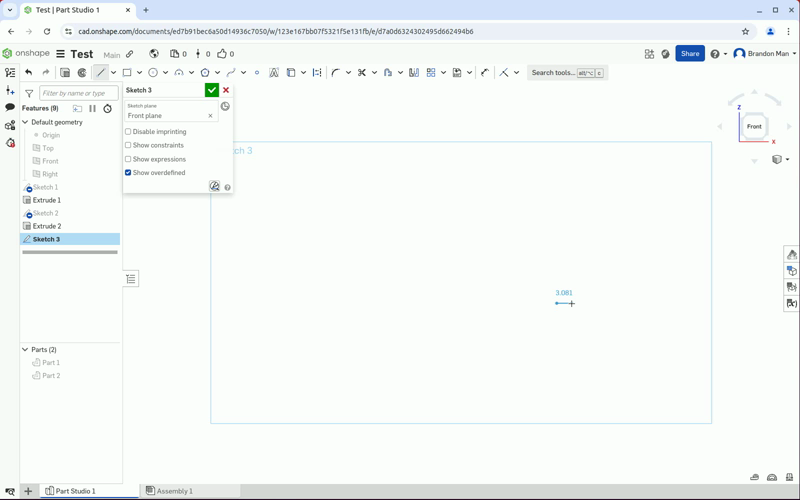
click(571, 303)
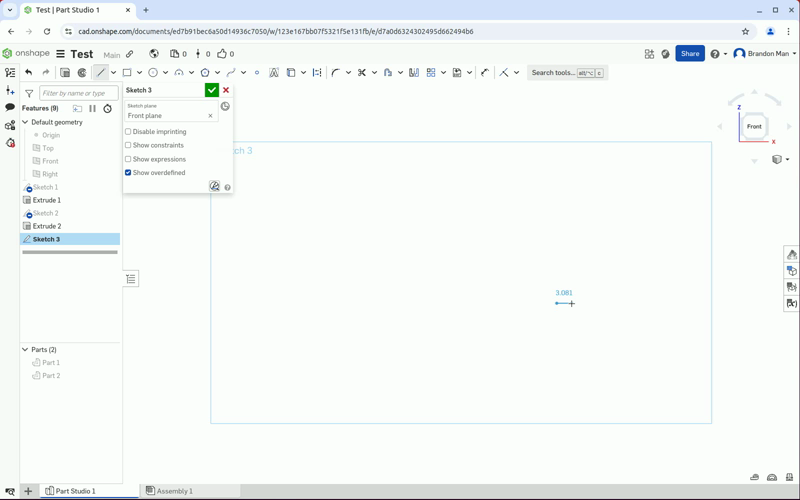
key_up(shift)
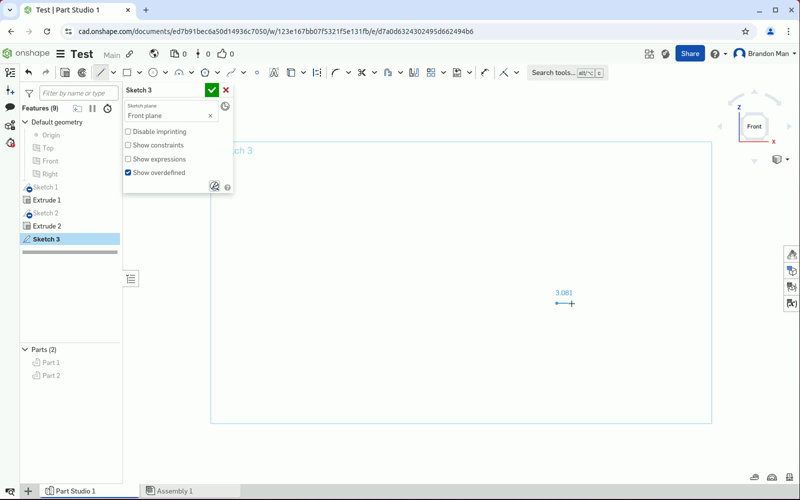
key(esc)
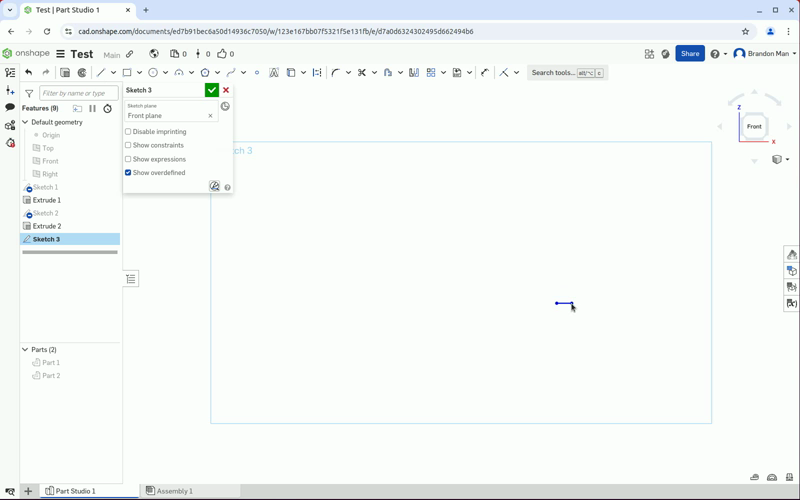
key(a)
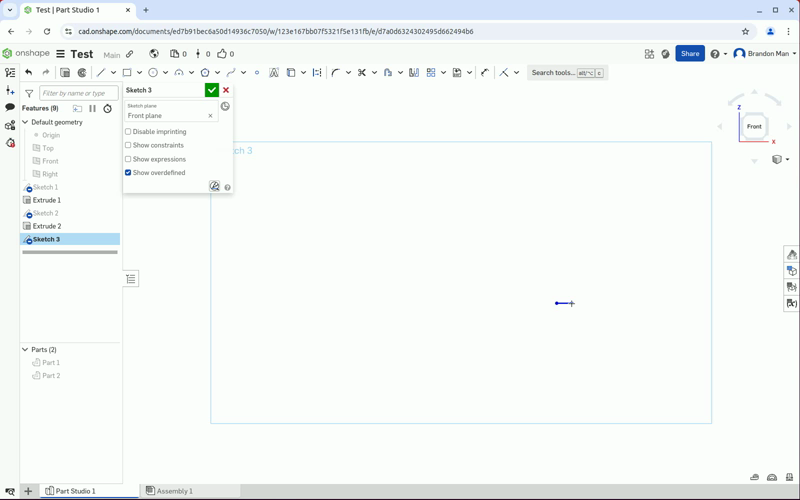
mouse_move(571, 303)
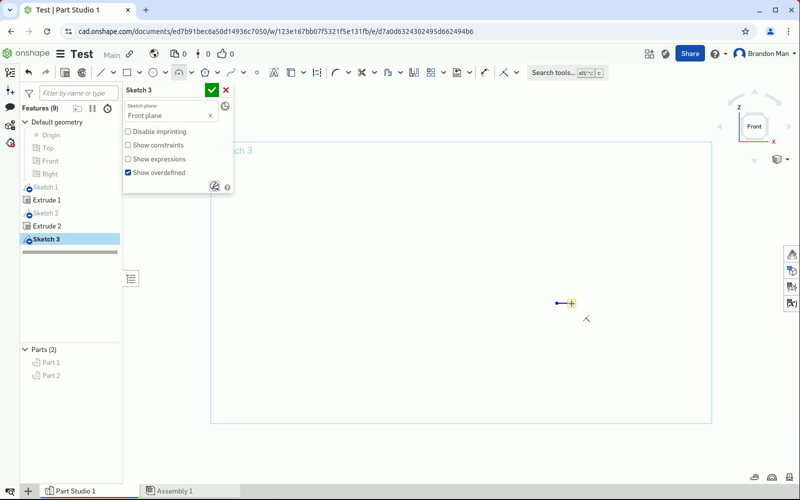
click(571, 303)
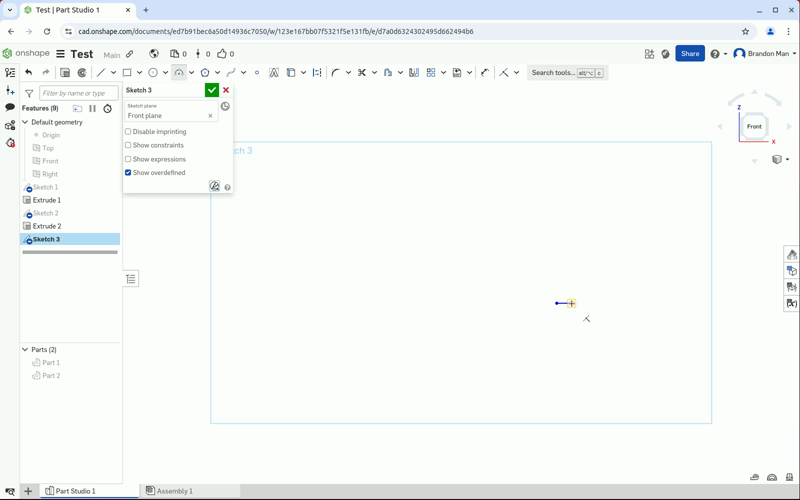
key_down(shift)
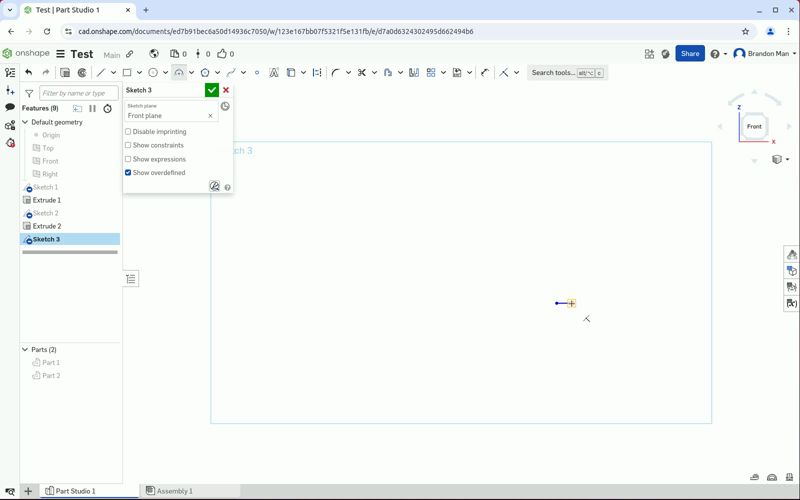
mouse_move(571, 261)
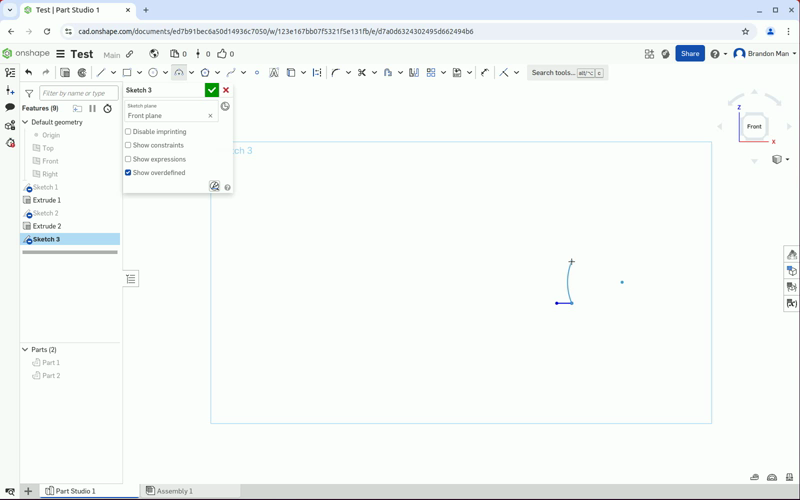
click(571, 261)
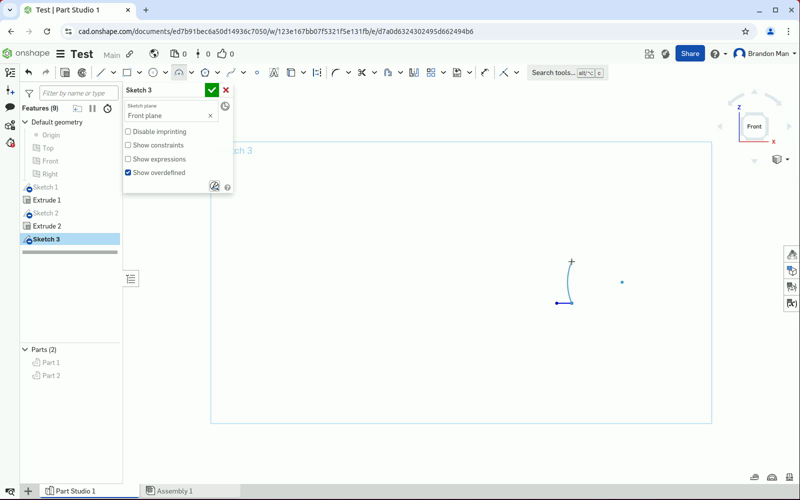
mouse_move(573, 282)
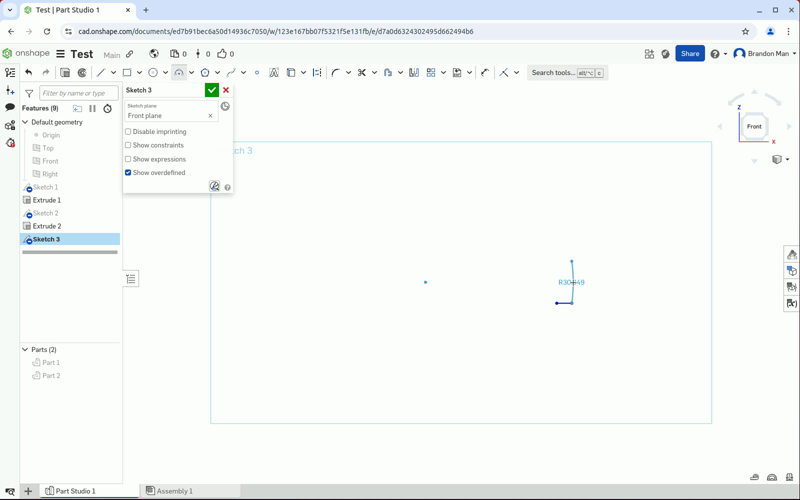
click(573, 282)
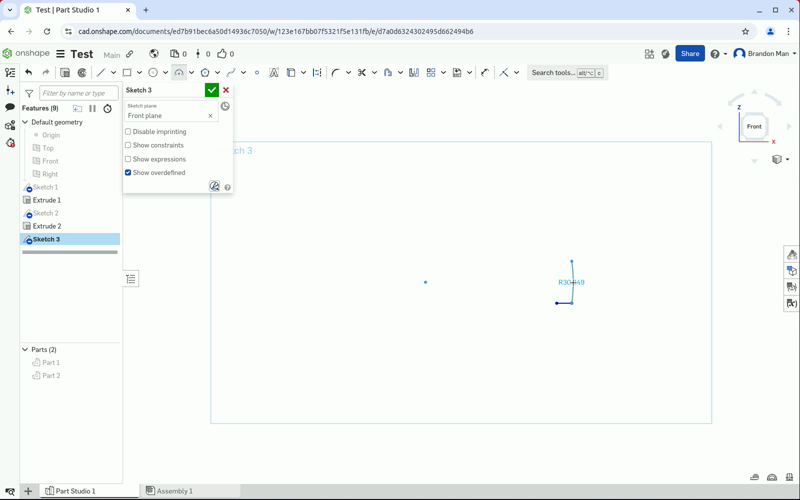
key_up(shift)
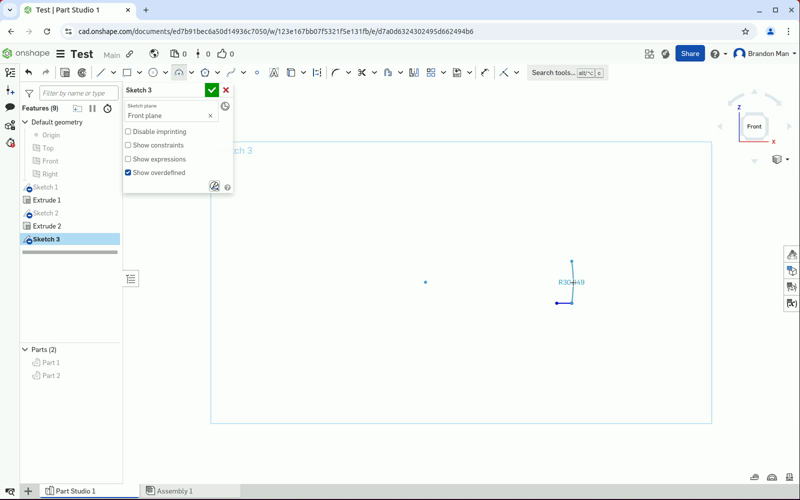
key(esc)
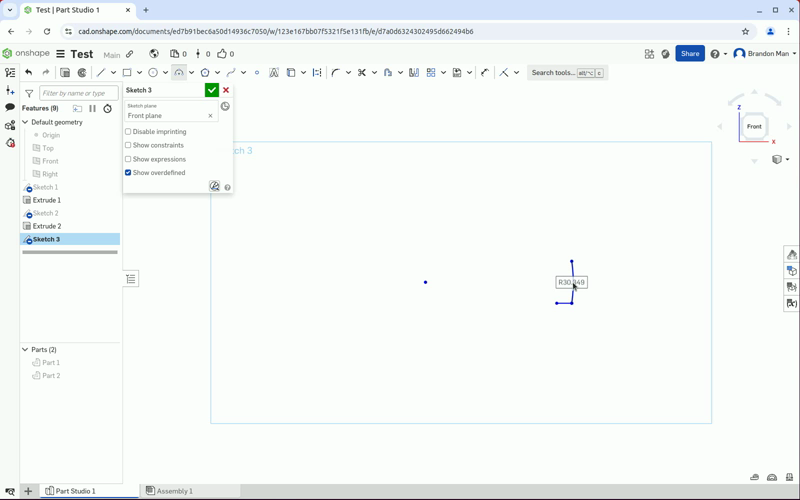
key(l)
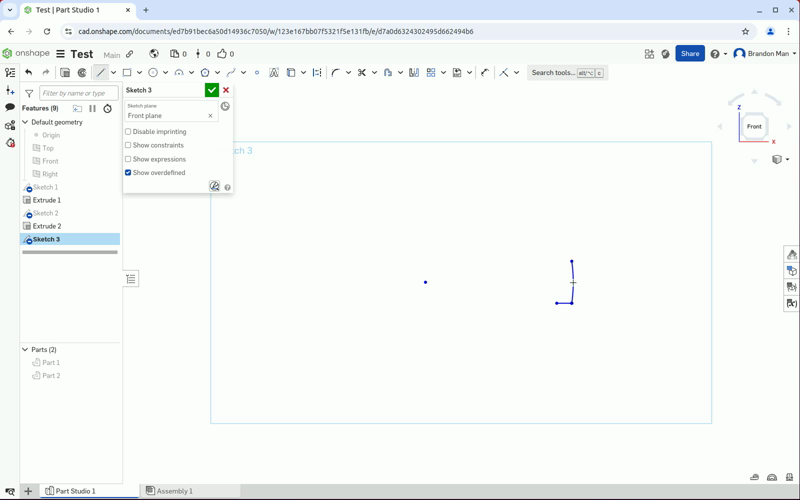
mouse_move(571, 261)
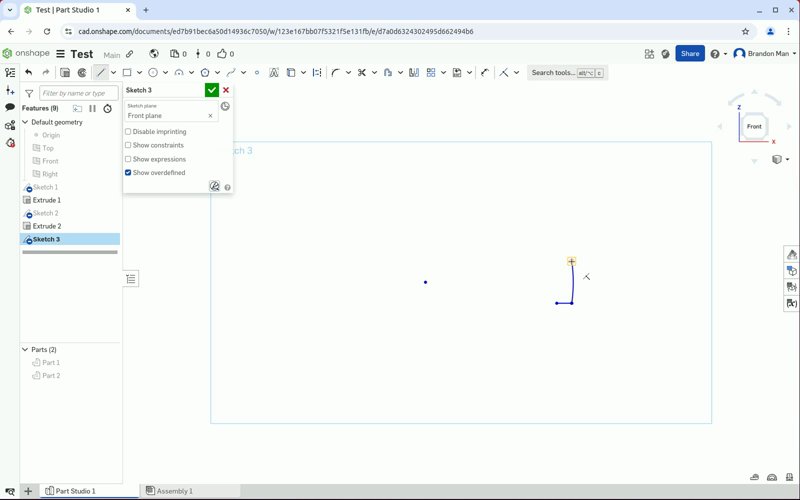
click(571, 261)
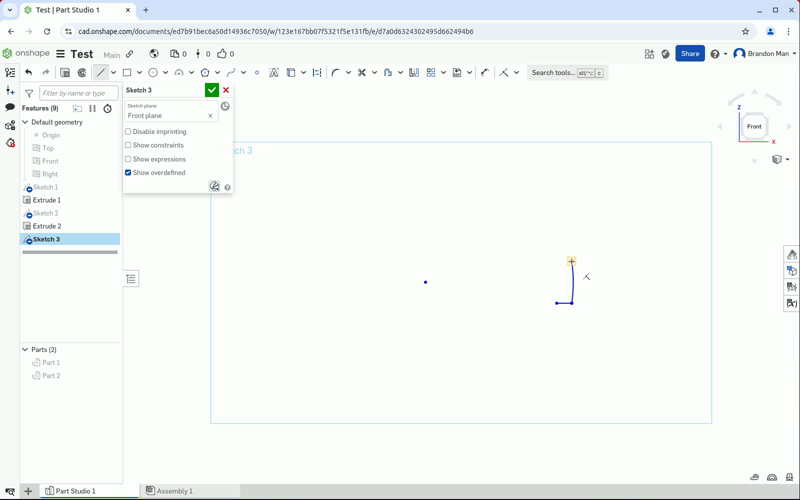
key_down(shift)
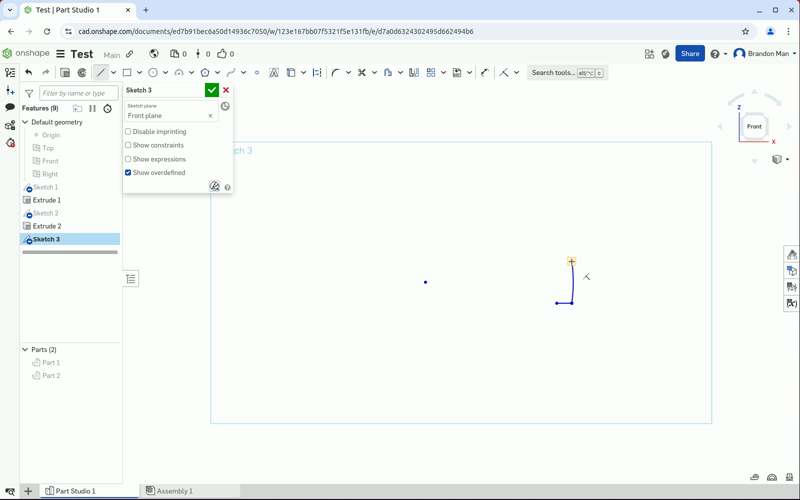
mouse_move(589, 261)
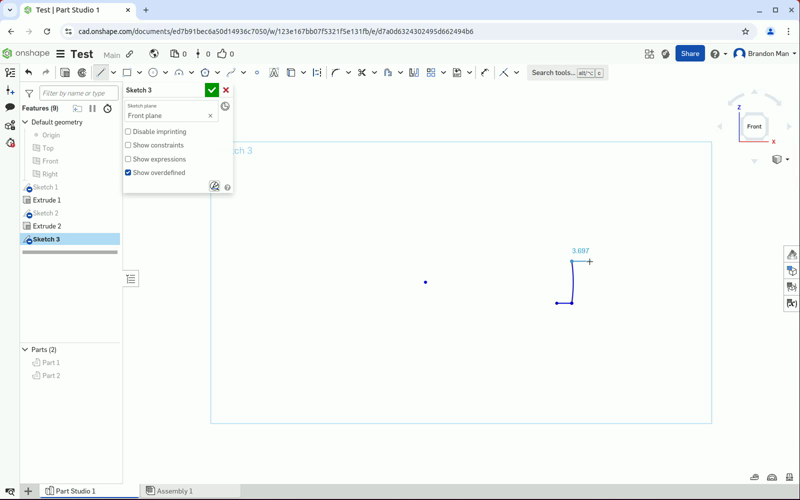
mouse_move(556, 261)
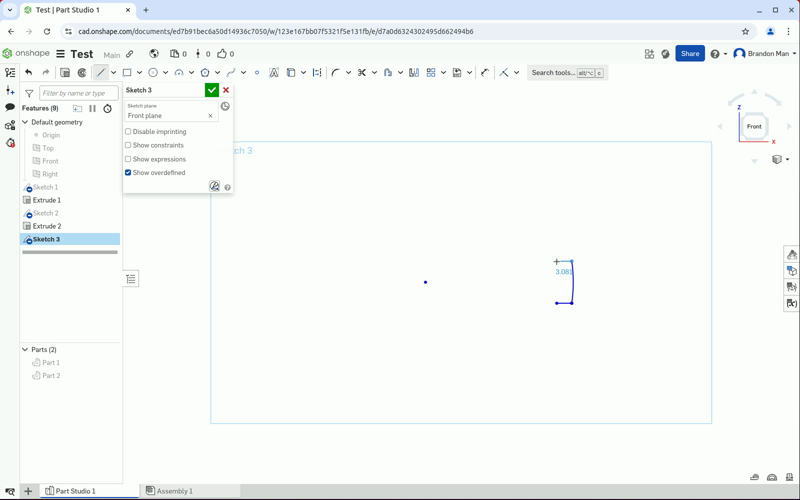
click(556, 261)
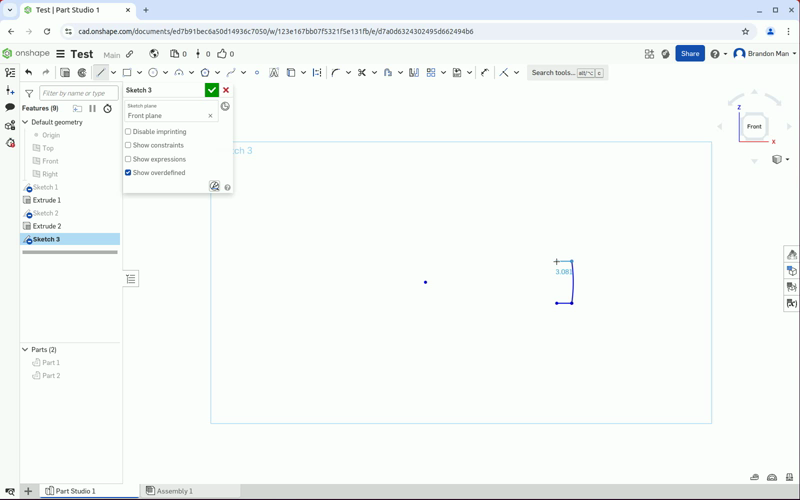
key_up(shift)
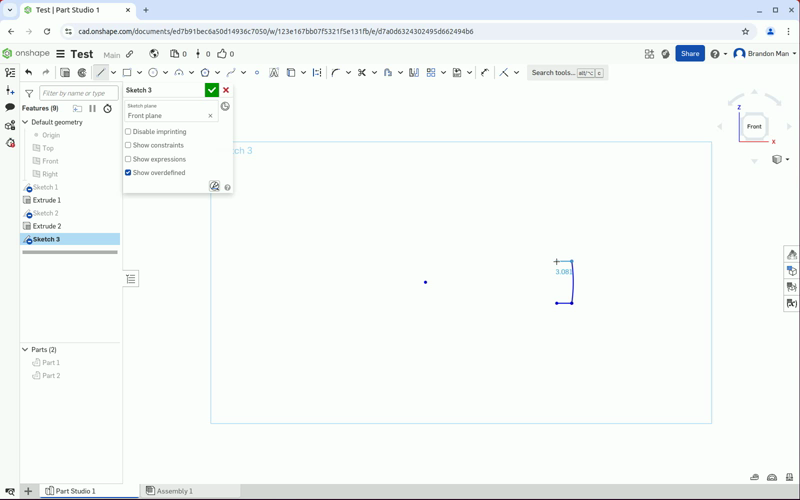
key(esc)
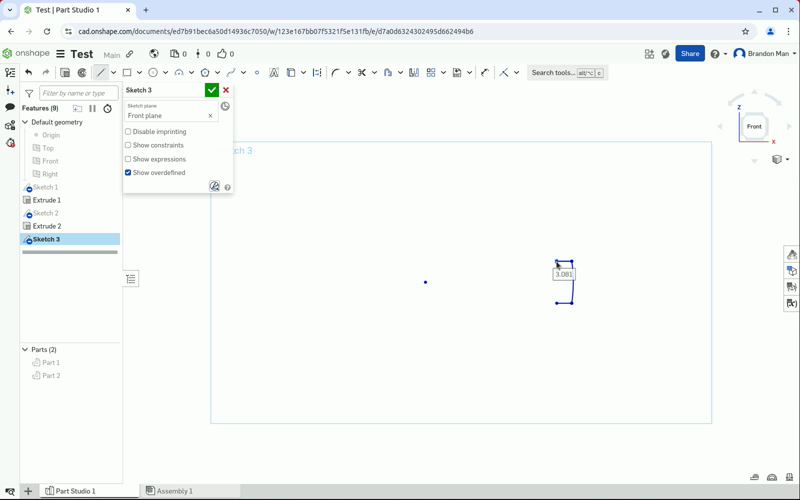
key(a)
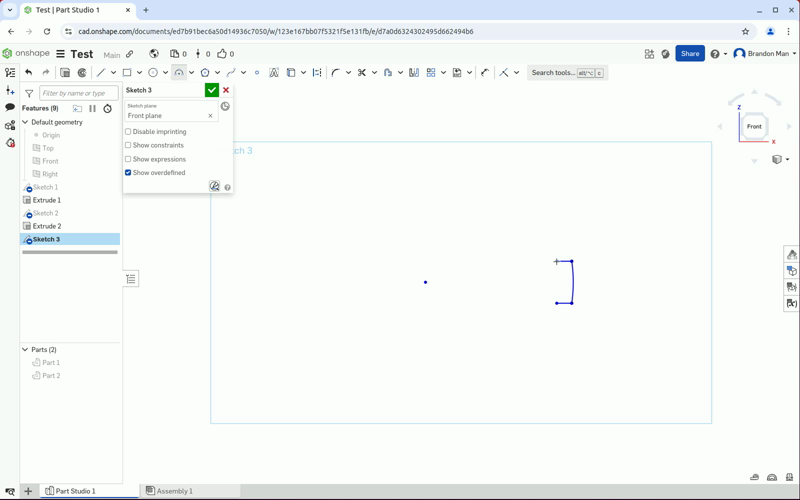
mouse_move(556, 261)
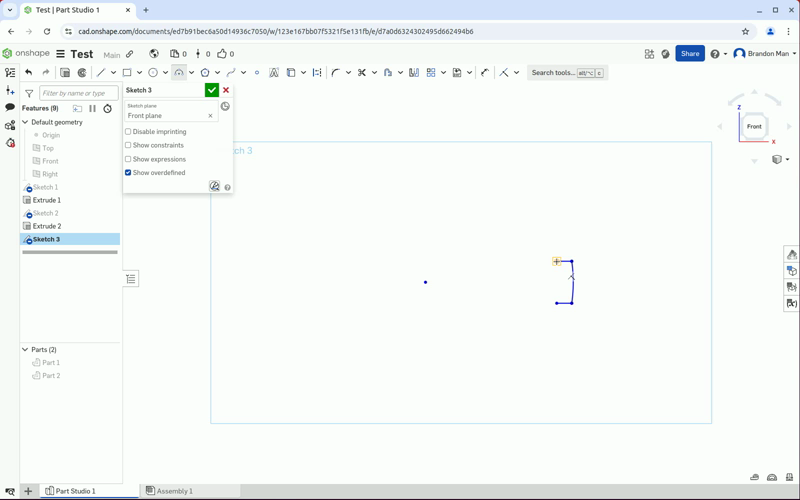
click(556, 261)
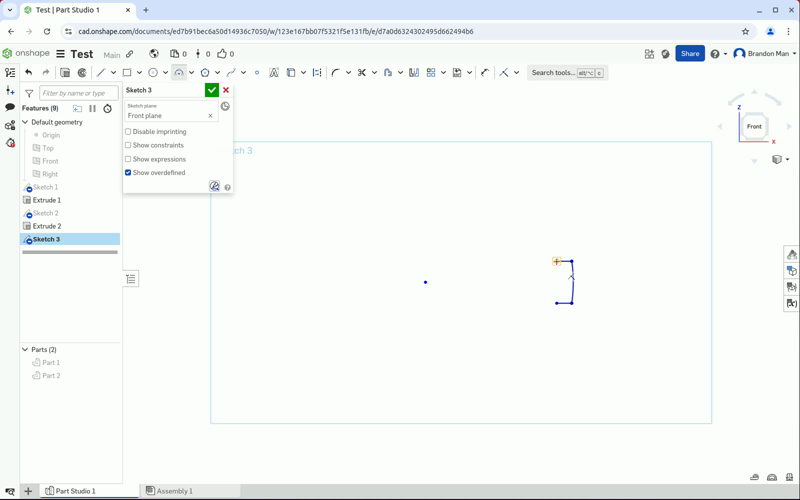
mouse_move(556, 303)
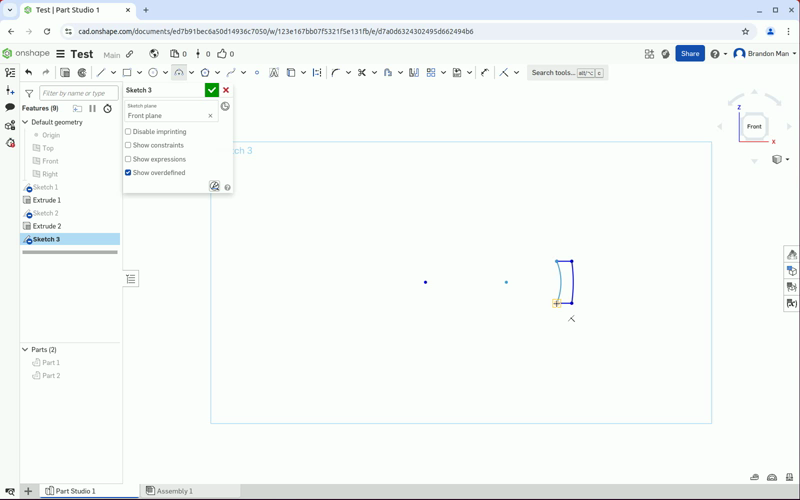
click(556, 303)
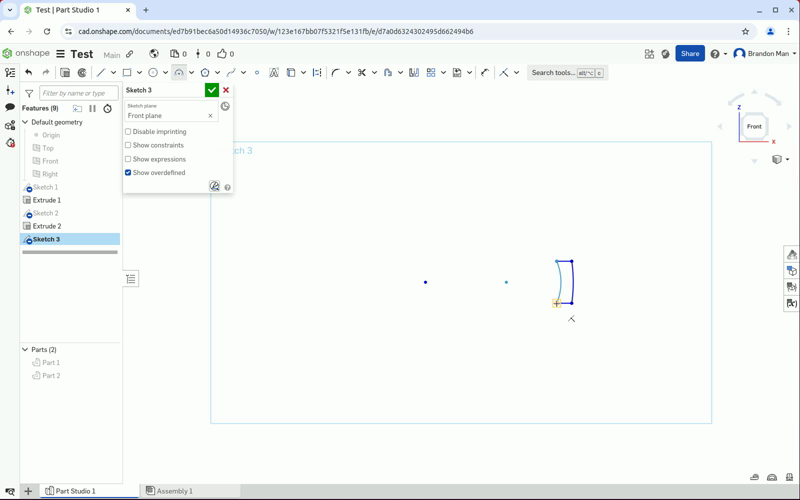
key_down(shift)
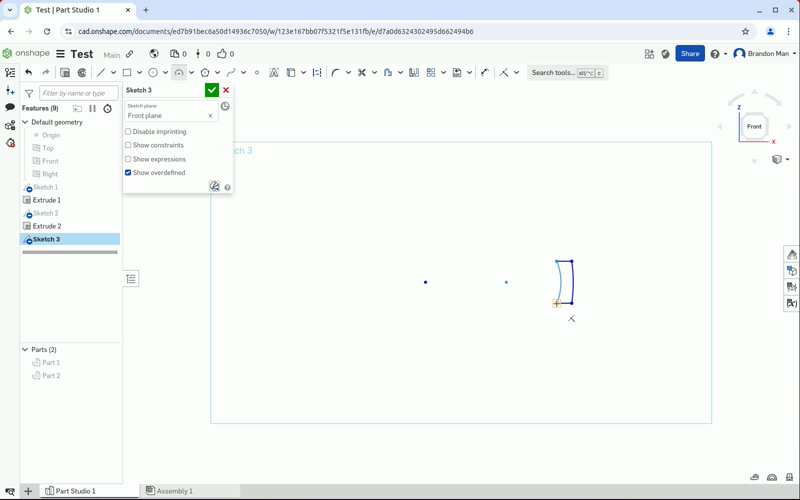
mouse_move(559, 282)
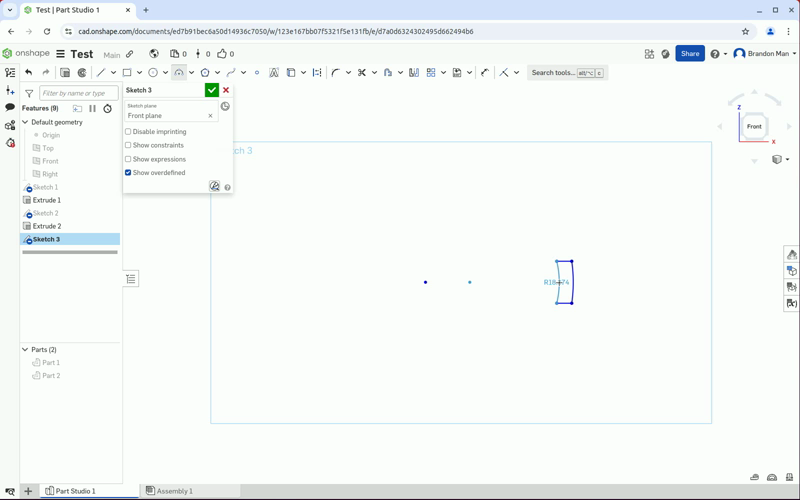
click(559, 282)
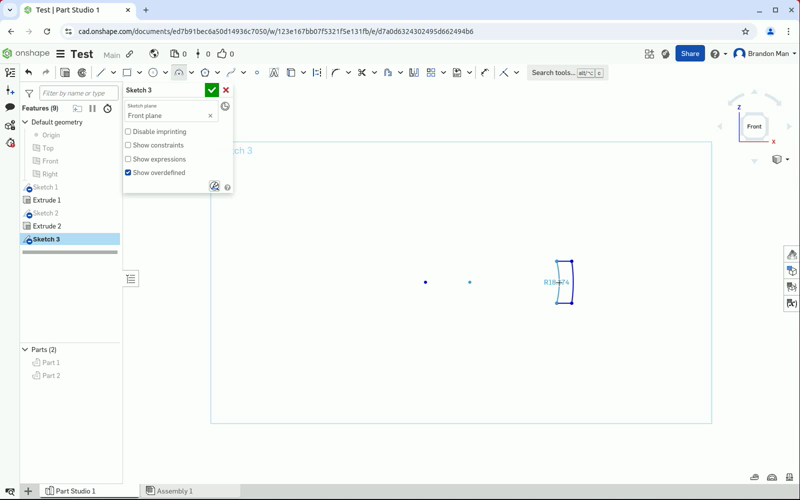
key_up(shift)
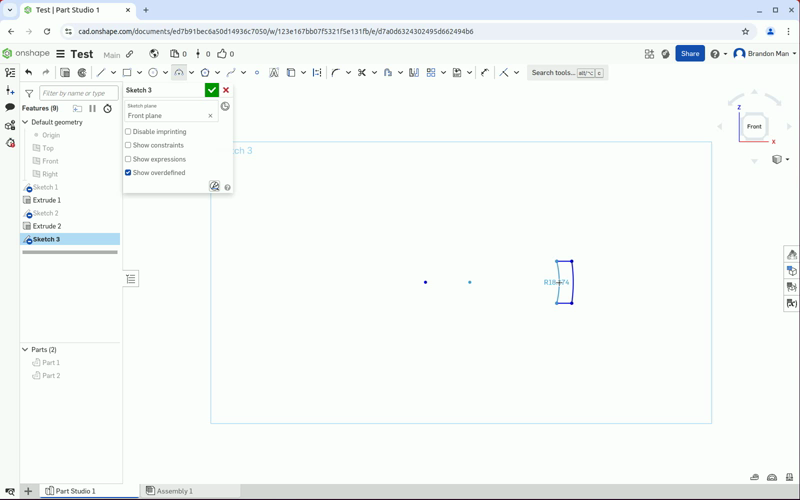
key(esc)
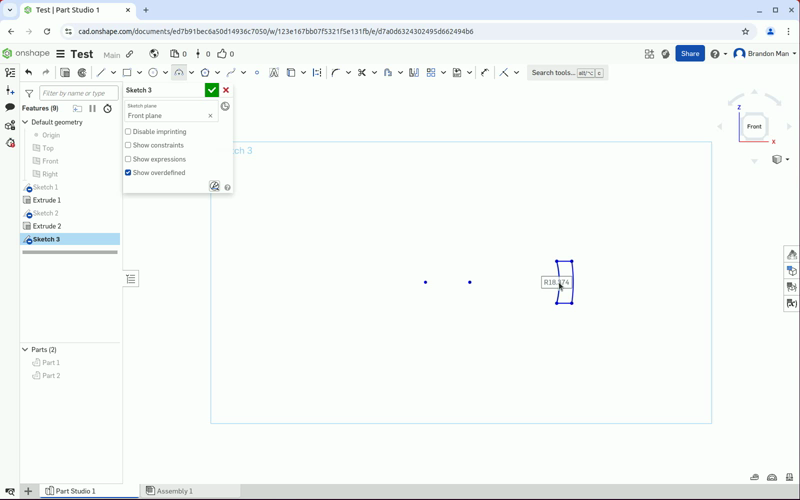
mouse_move(566, 265)
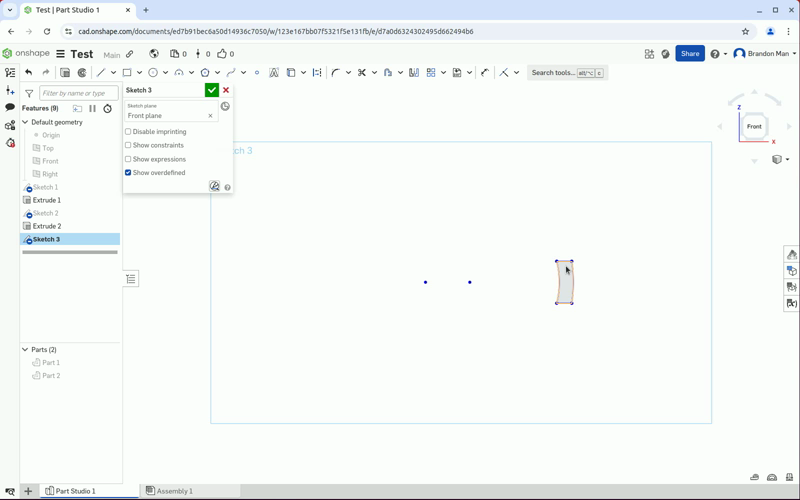
scroll(6)
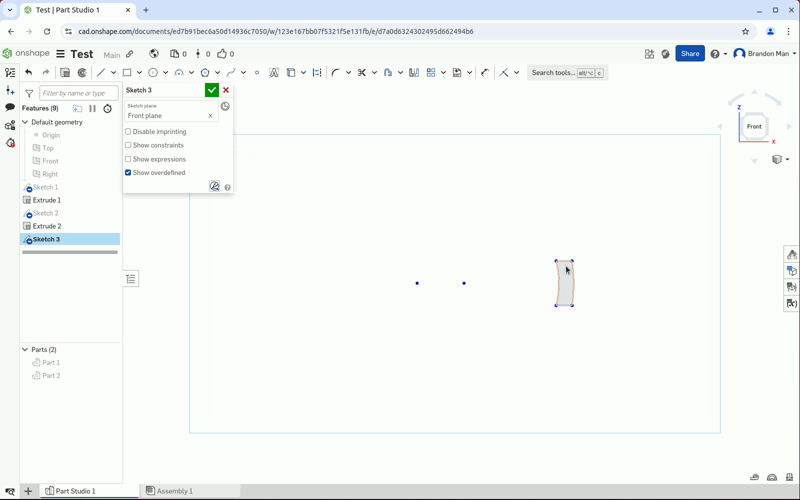
scroll(6)
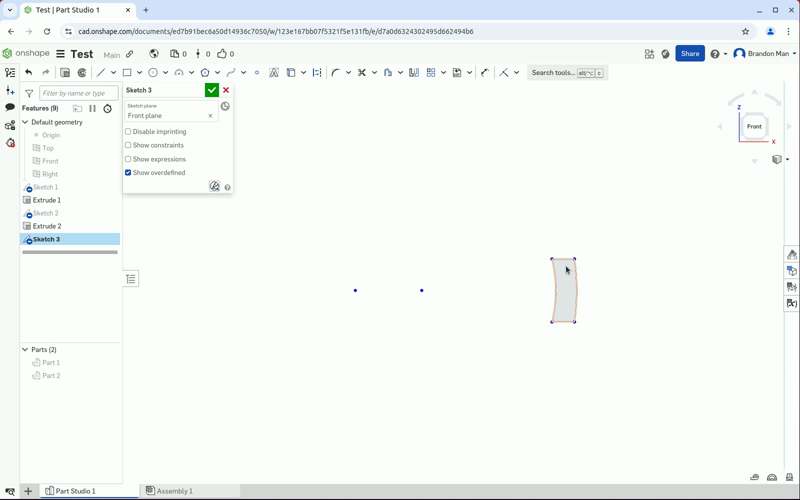
scroll(6)
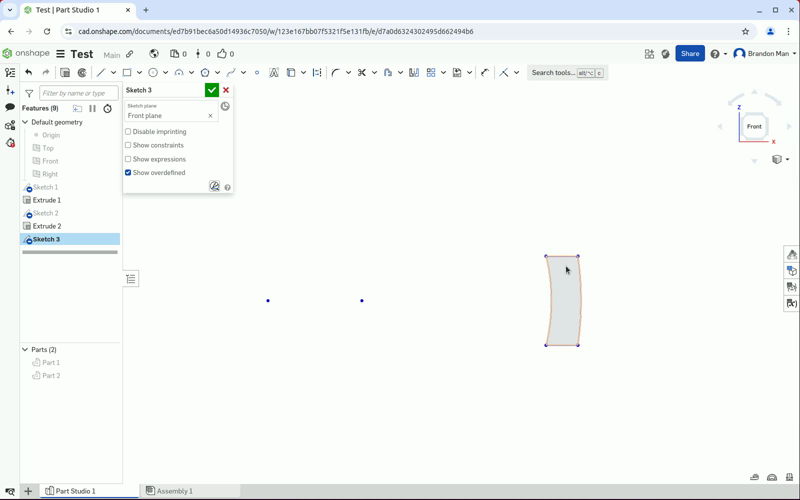
scroll(6)
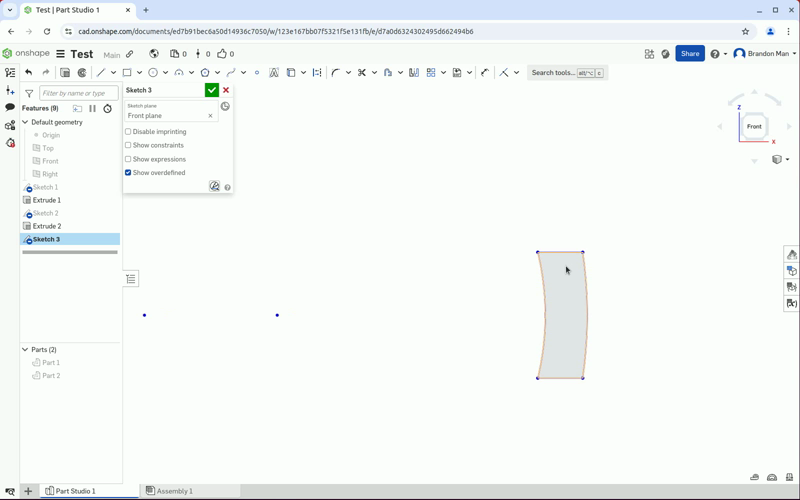
scroll(6)
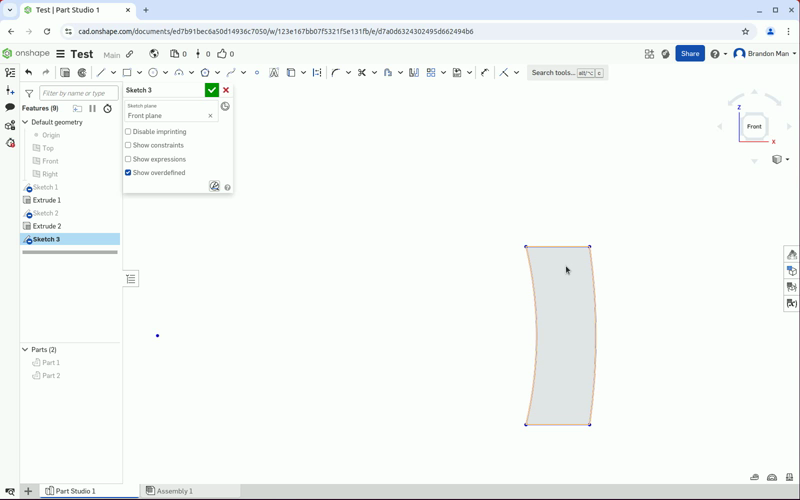
scroll(6)
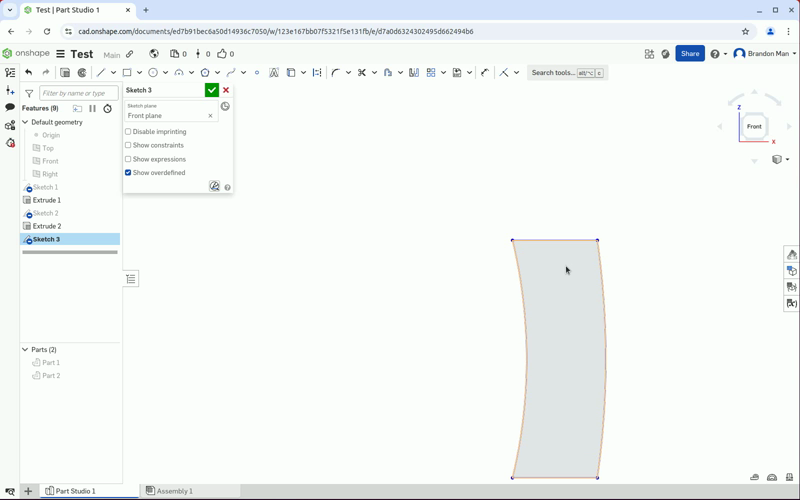
scroll(6)
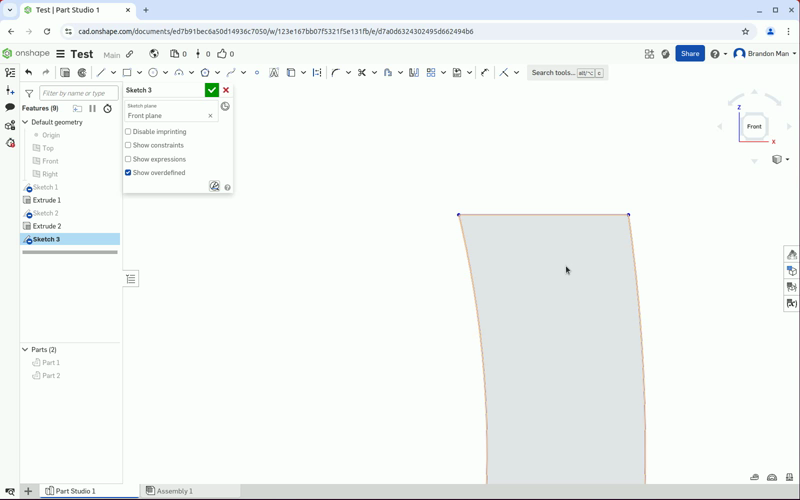
click(566, 265)
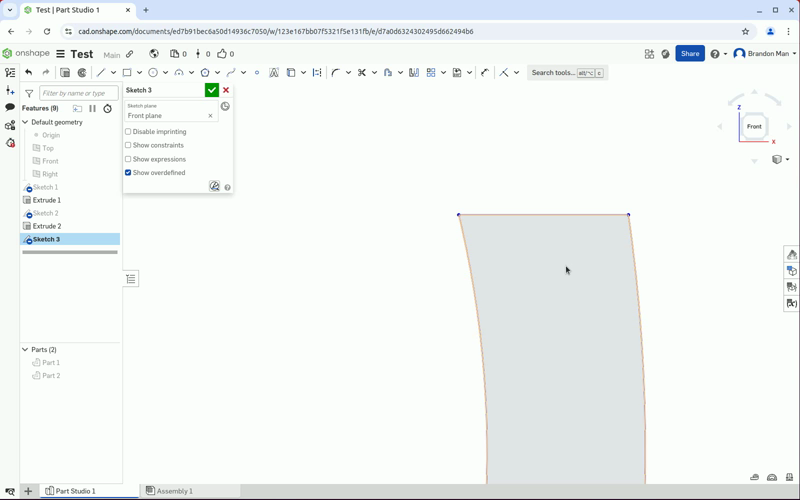
scroll(-6)
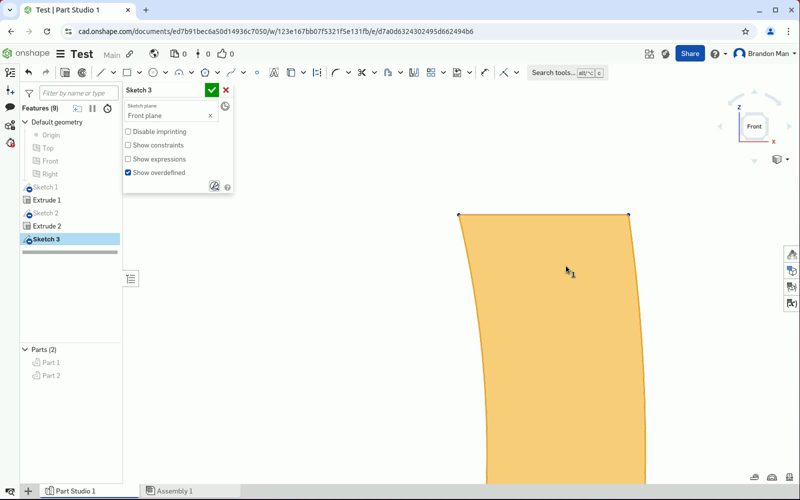
scroll(-6)
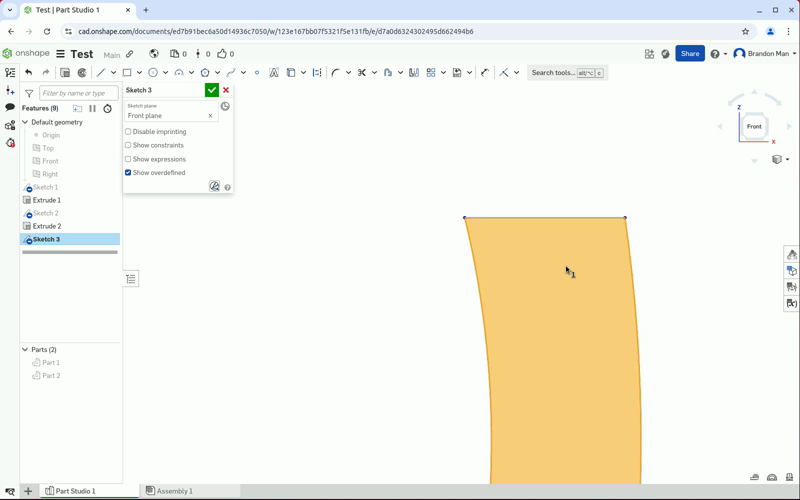
scroll(-6)
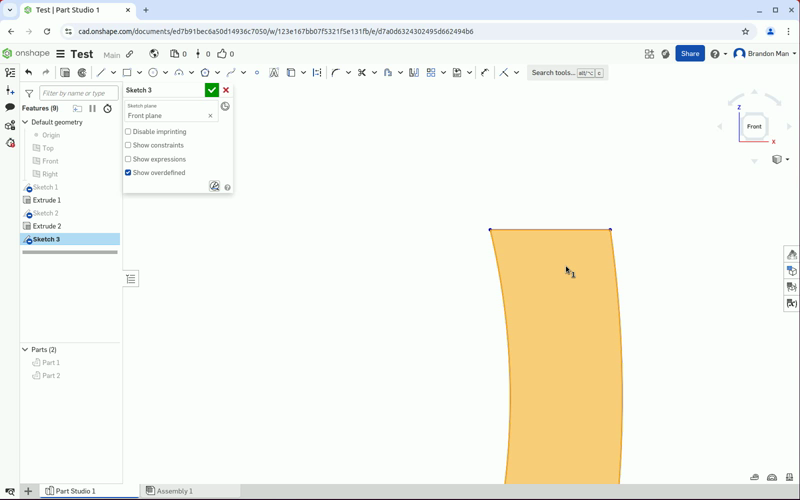
scroll(-6)
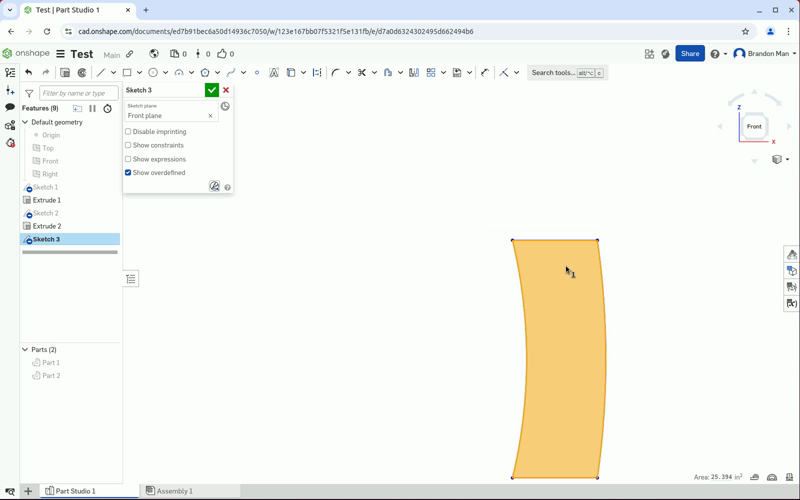
scroll(-6)
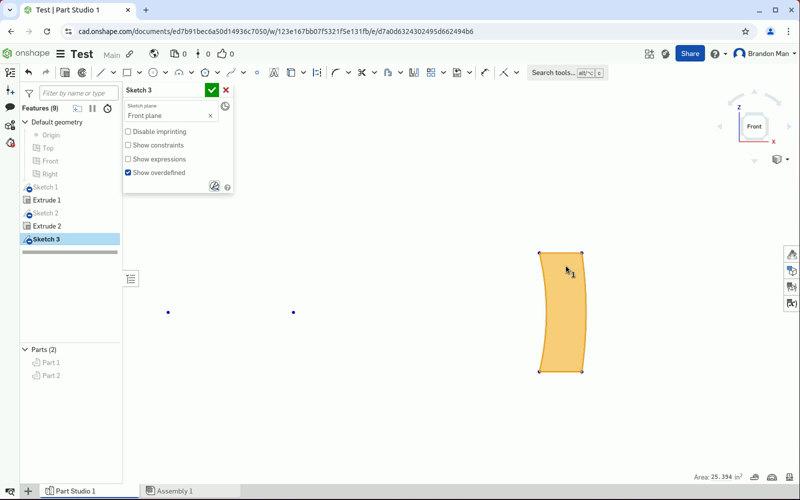
scroll(-6)
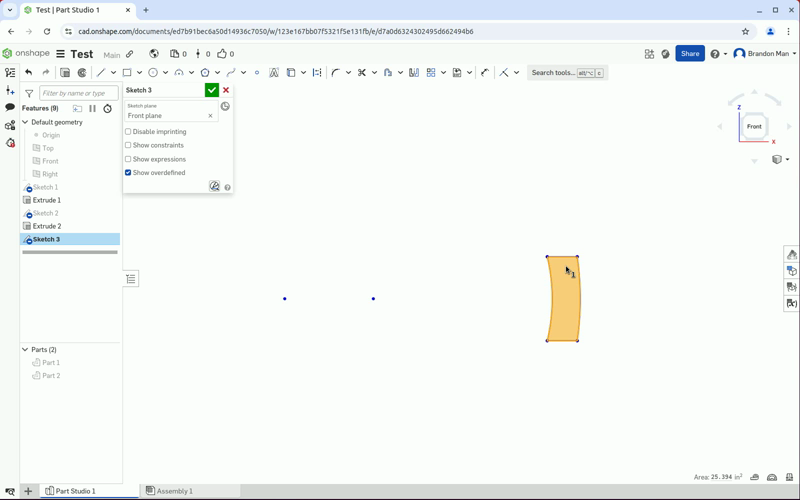
scroll(-6)
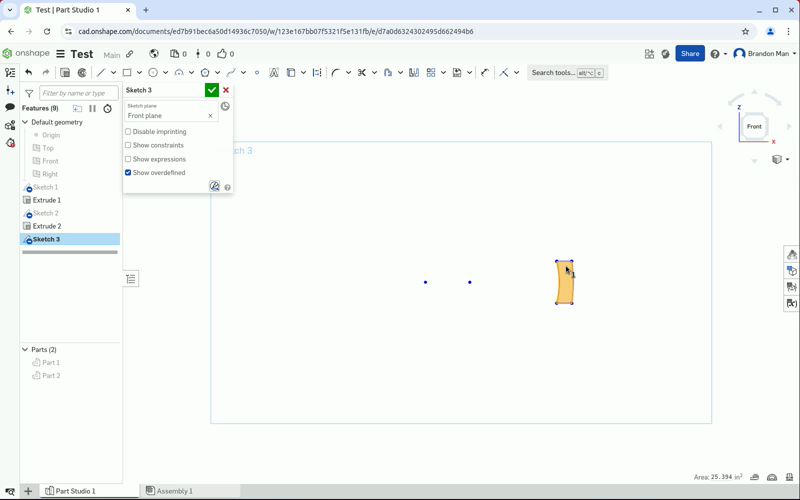
mouse_move(73, 352)
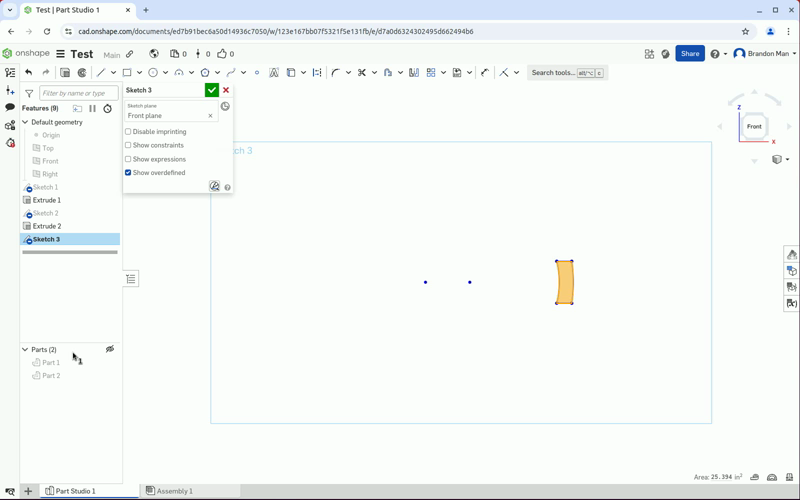
key(shift+y)
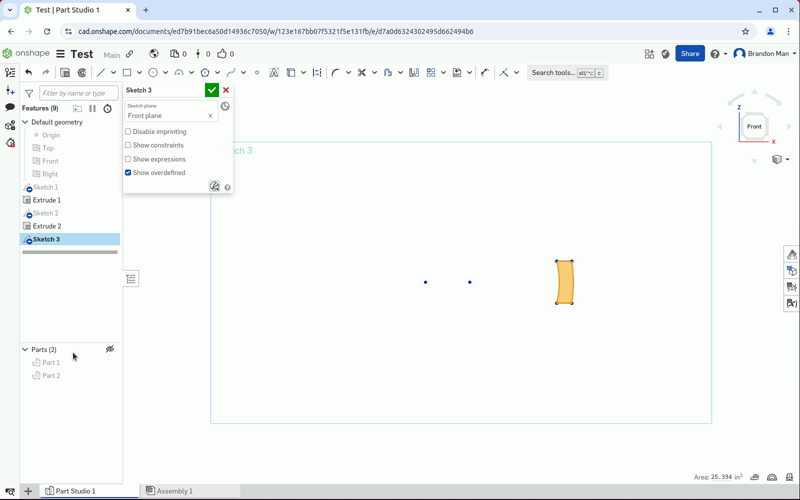
key(shift+e)
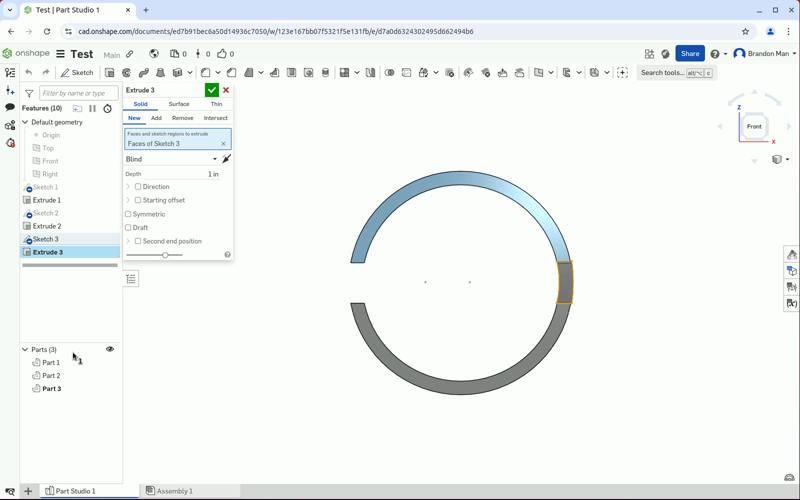
mouse_move(143, 106)
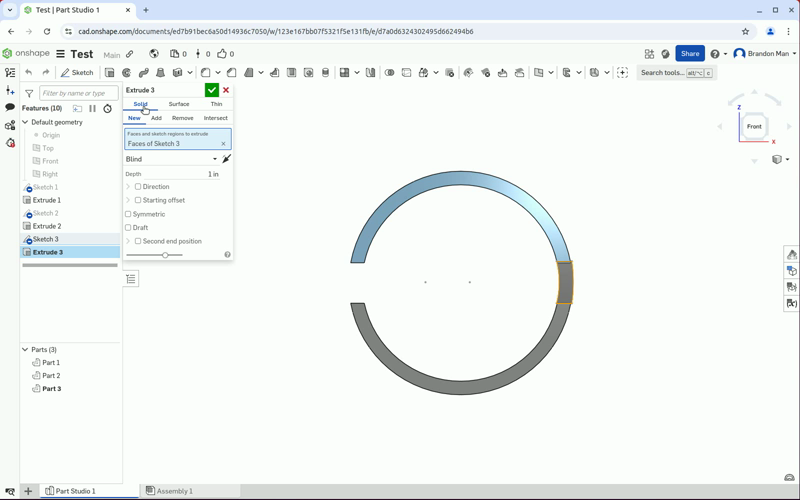
click(143, 106)
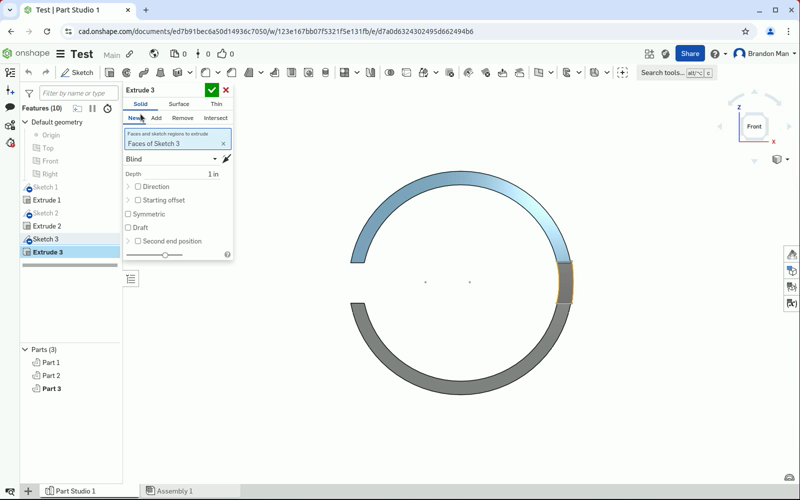
mouse_move(137, 120)
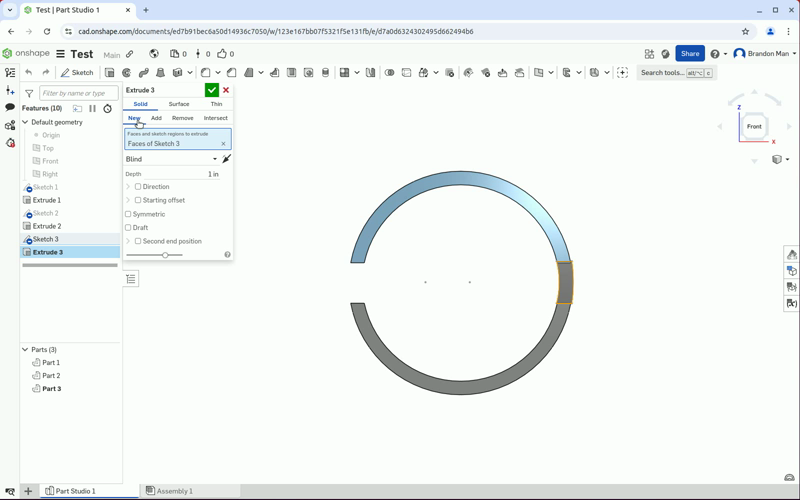
click(137, 120)
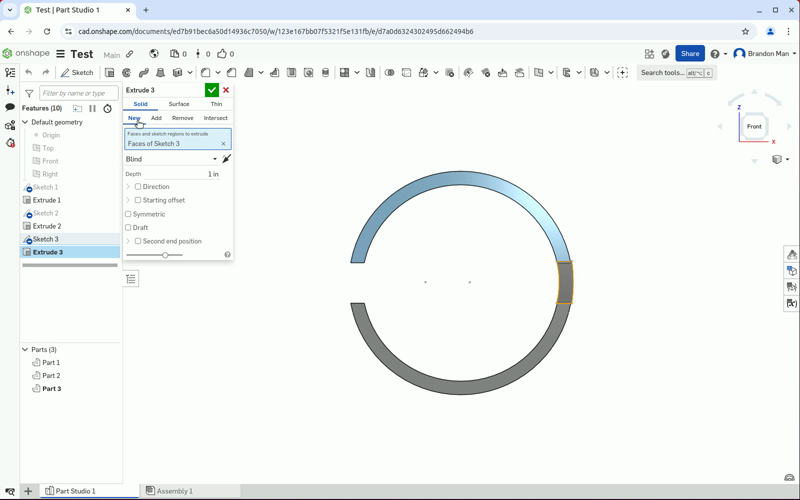
key(tab, 4)
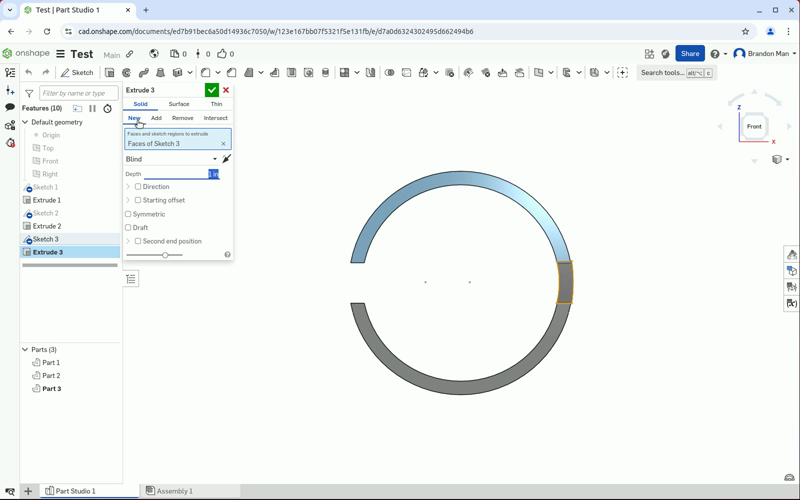
text(7.221)
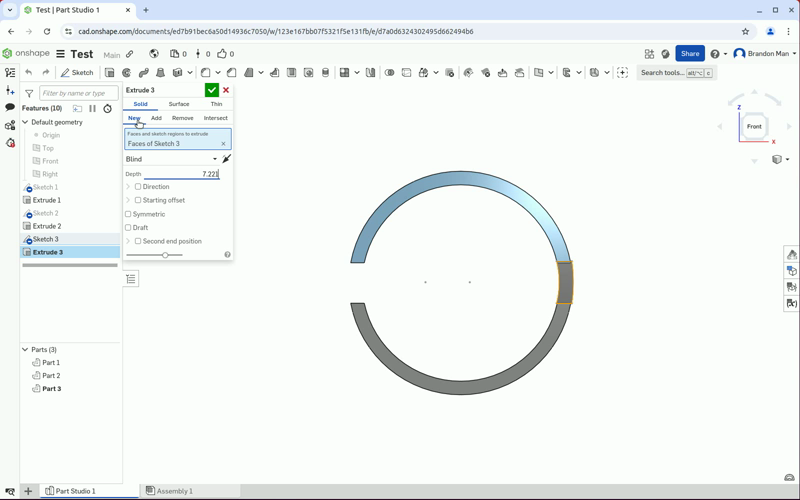
key(enter)
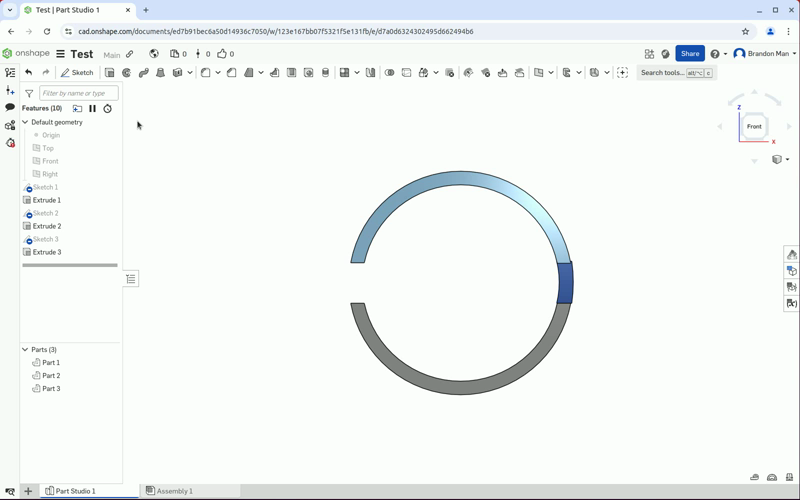
key(shift+h)
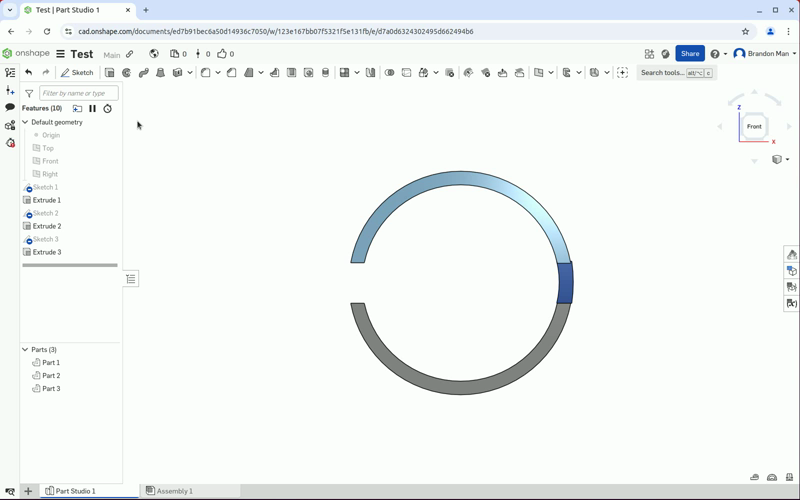
key(shift+h)
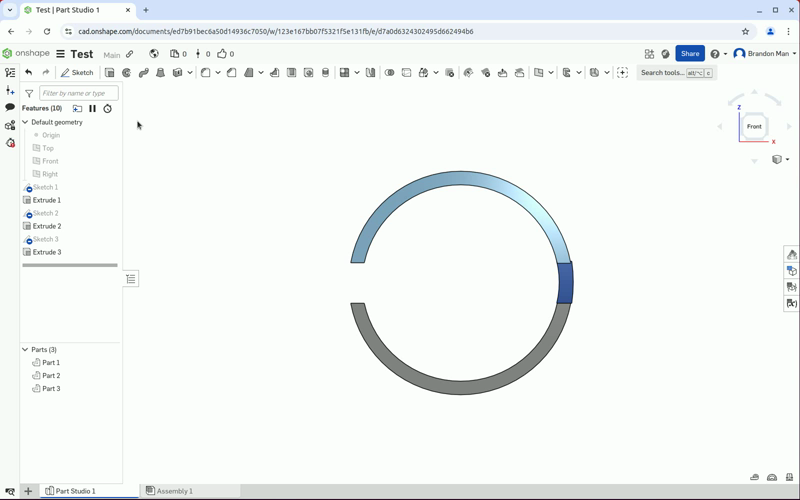
mouse_move(73, 189)
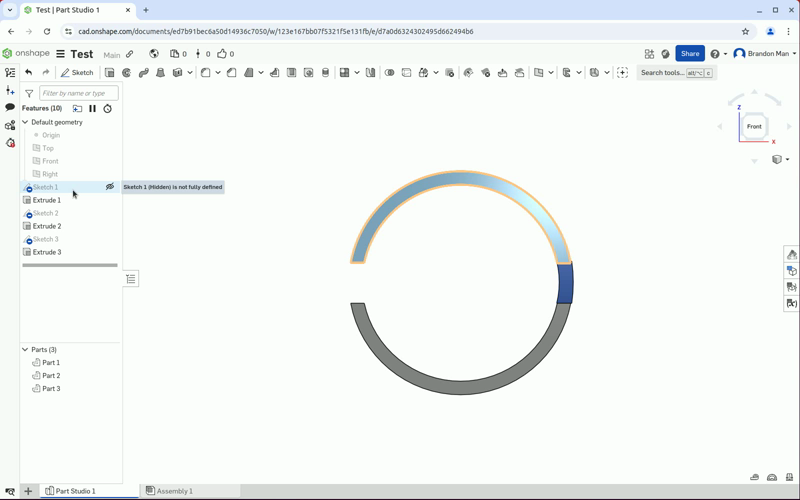
click(73, 189)
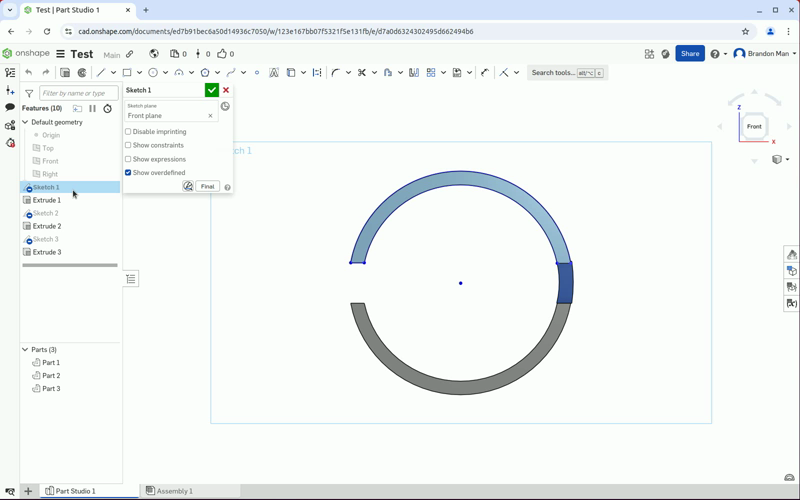
mouse_move(229, 92)
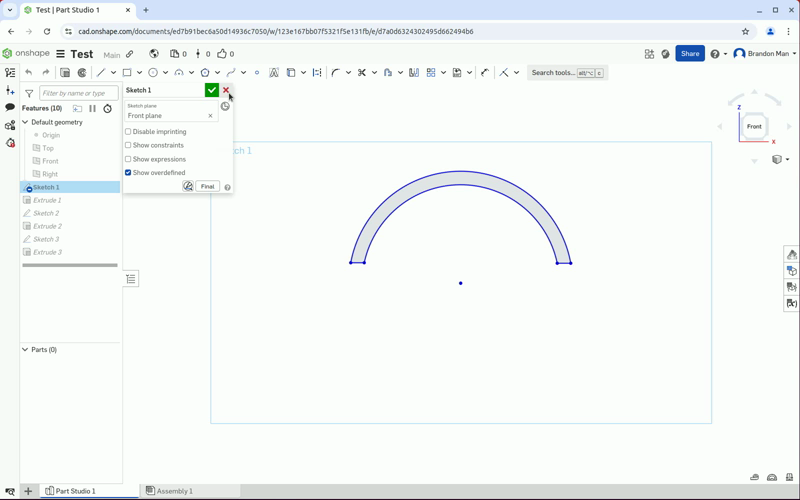
click(229, 92)
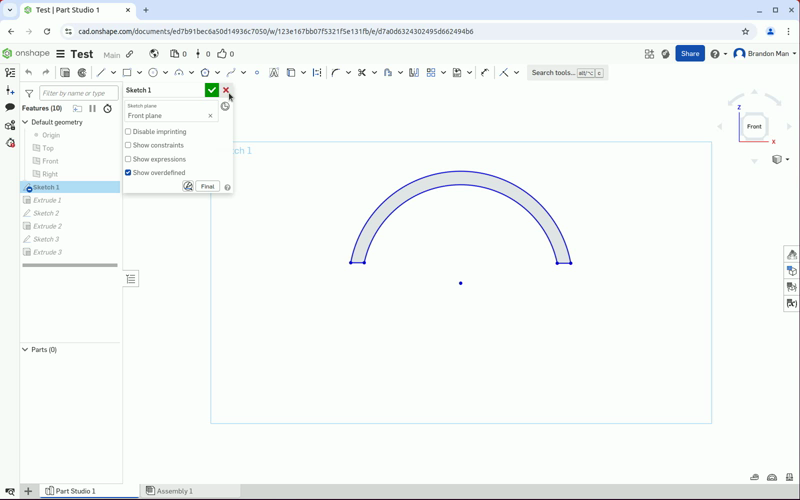
key(shift+s)
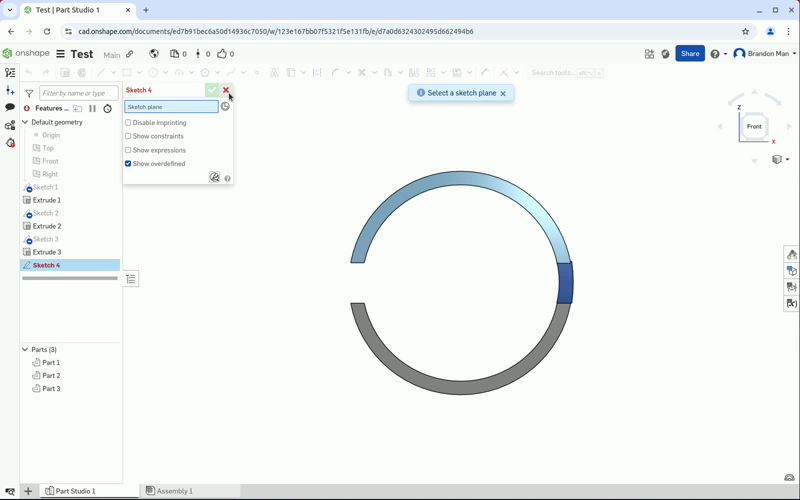
mouse_move(73, 163)
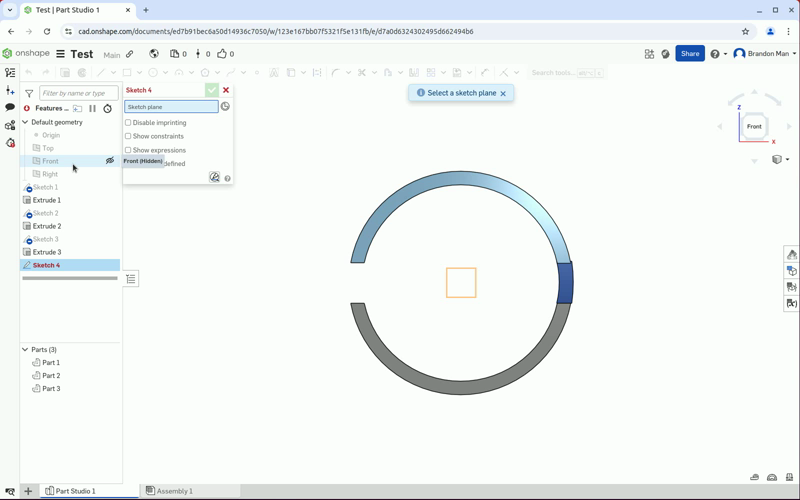
click(73, 163)
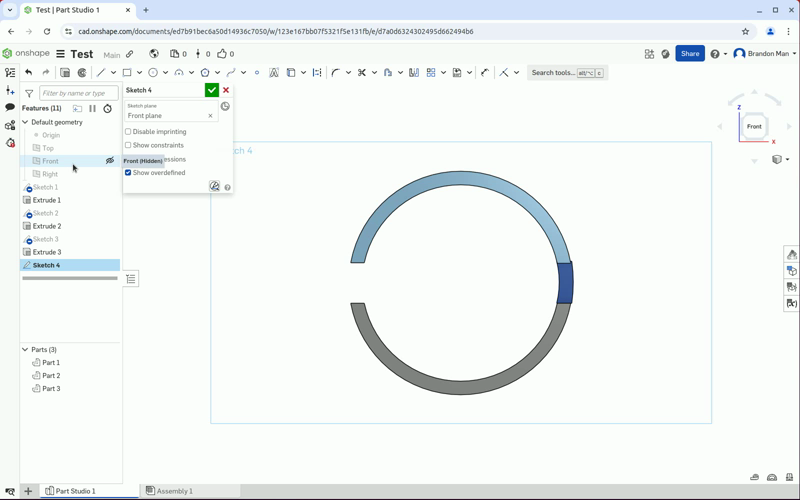
mouse_move(73, 352)
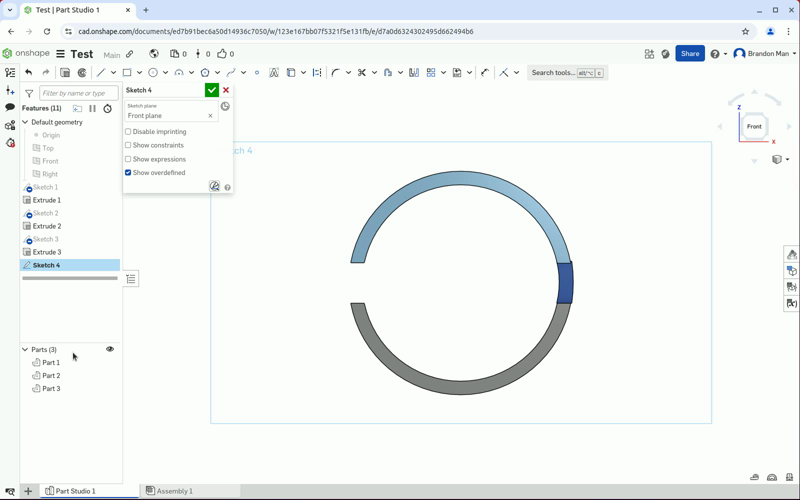
key(y)
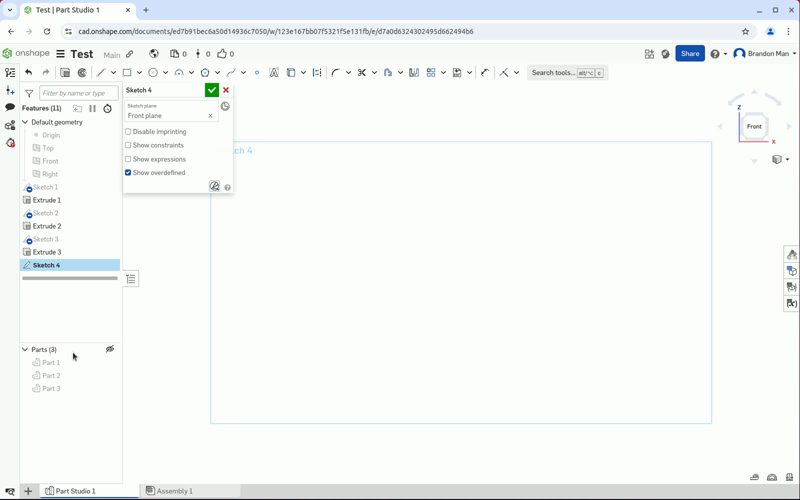
key(l)
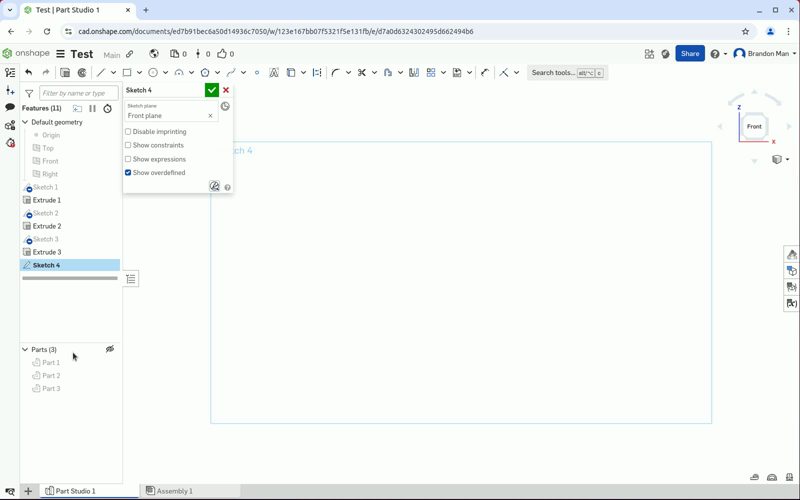
key_down(shift)
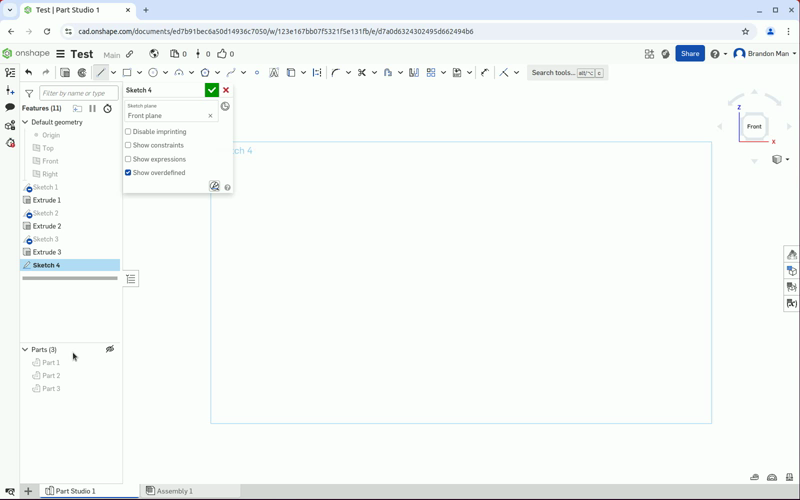
mouse_move(350, 303)
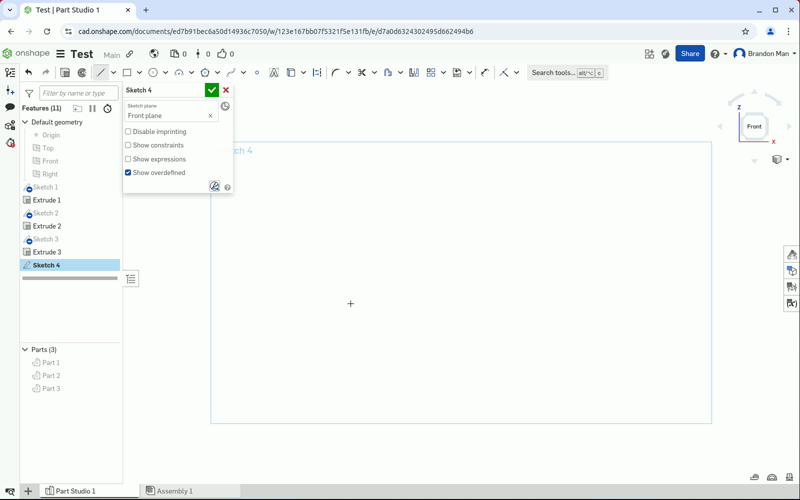
click(350, 303)
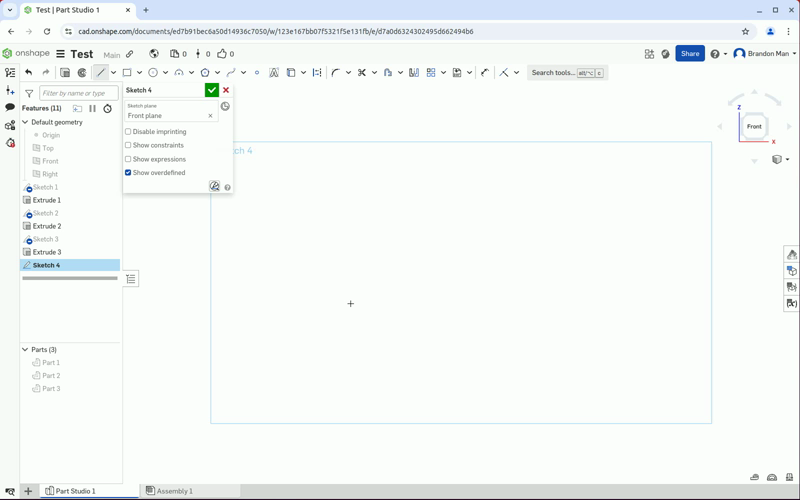
key_up(shift)
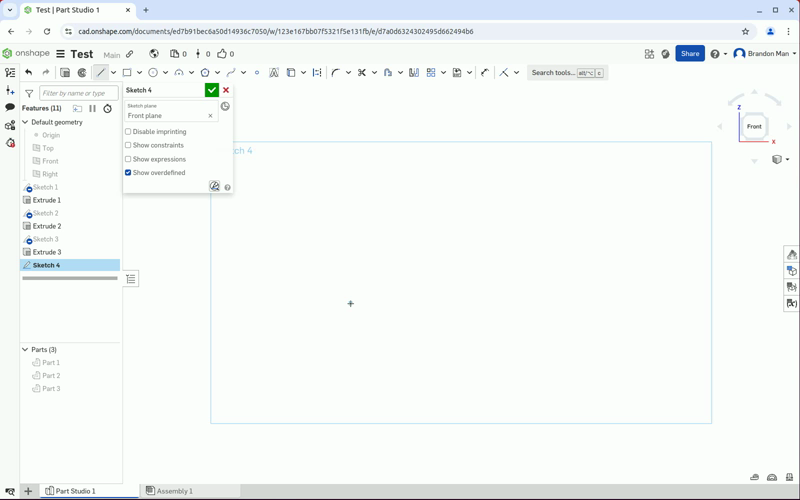
key_down(shift)
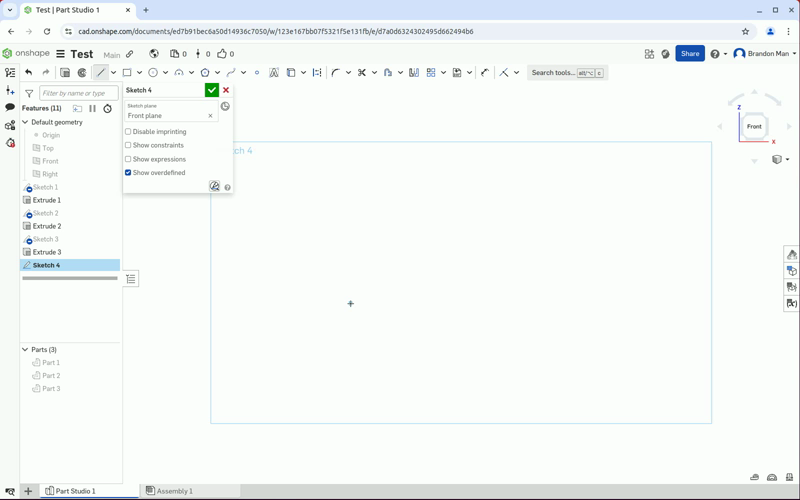
mouse_move(380, 303)
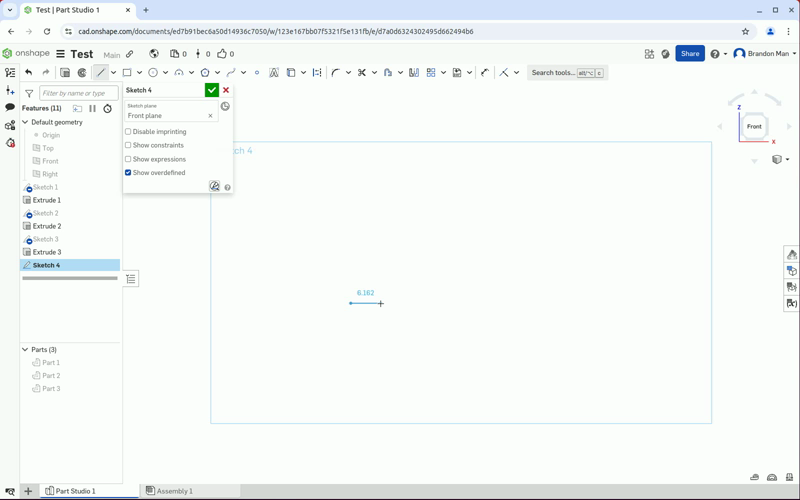
mouse_move(365, 303)
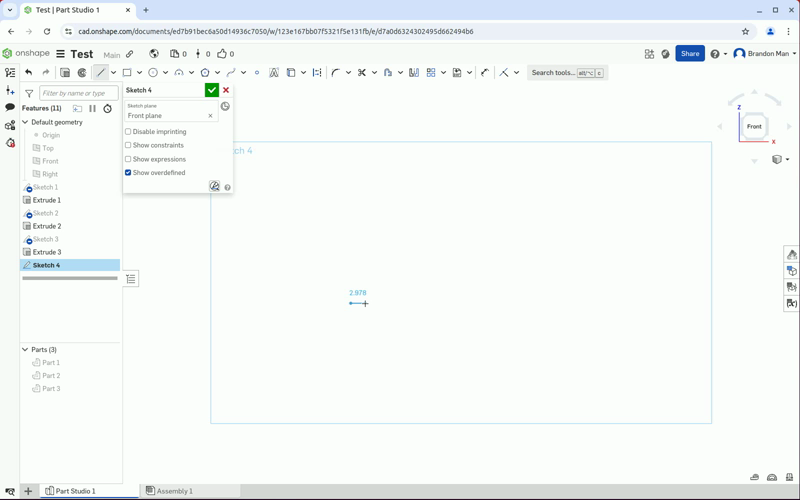
click(365, 303)
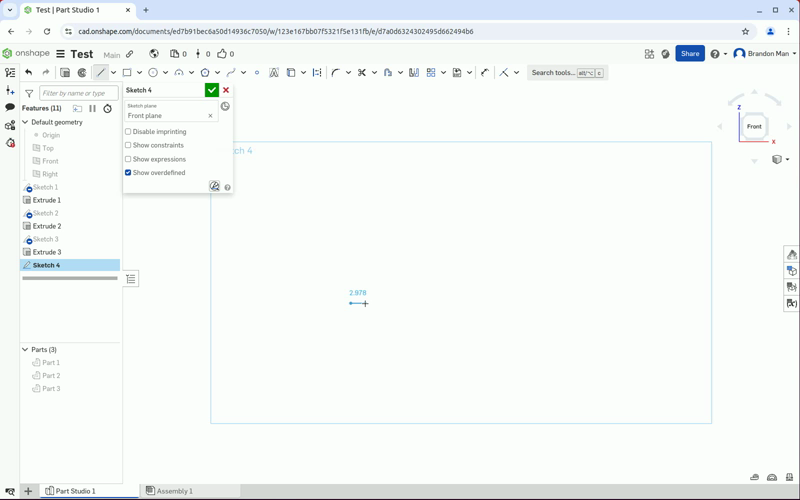
key_up(shift)
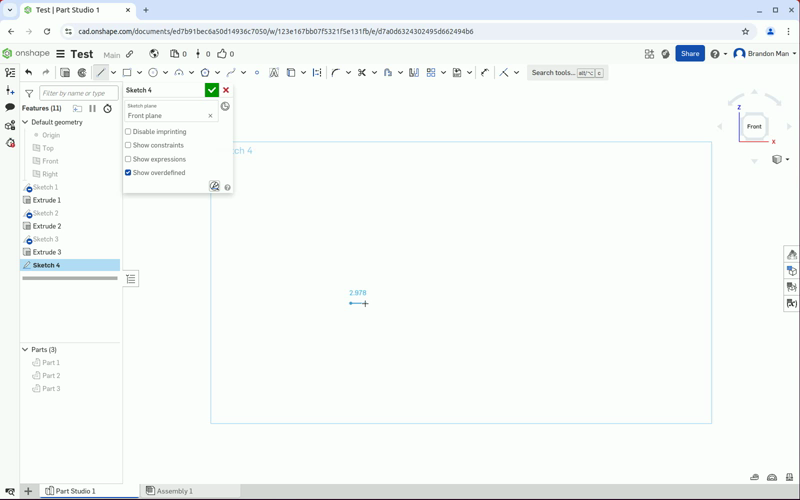
key(esc)
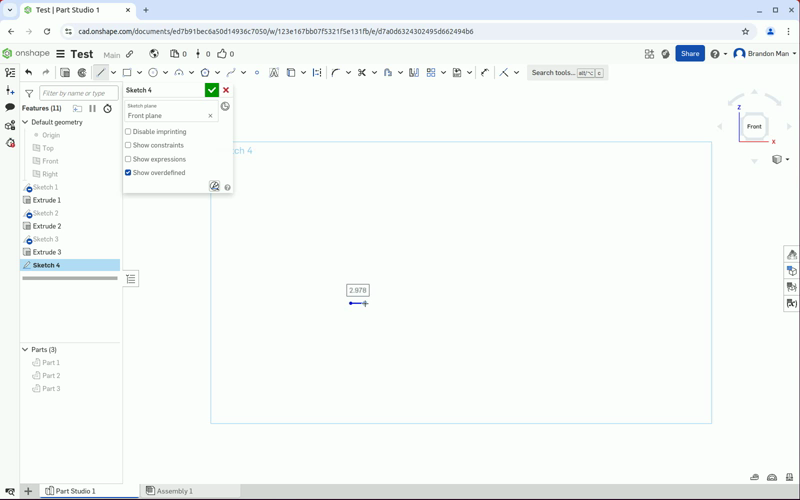
key(a)
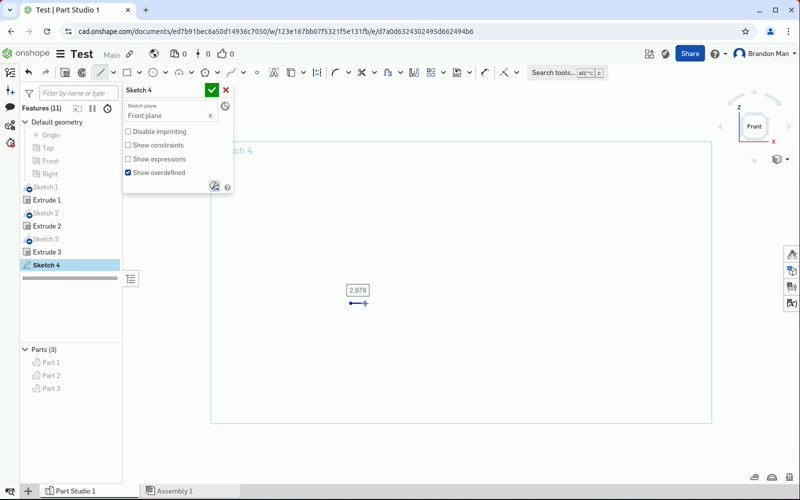
mouse_move(365, 303)
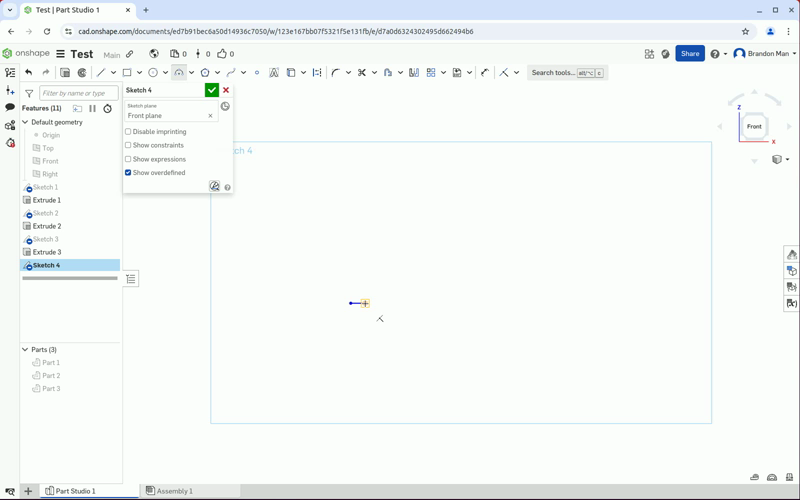
click(365, 303)
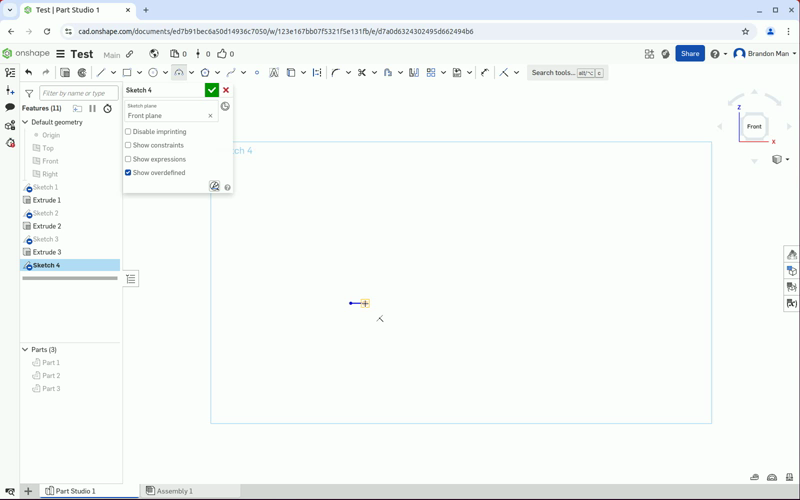
key_down(shift)
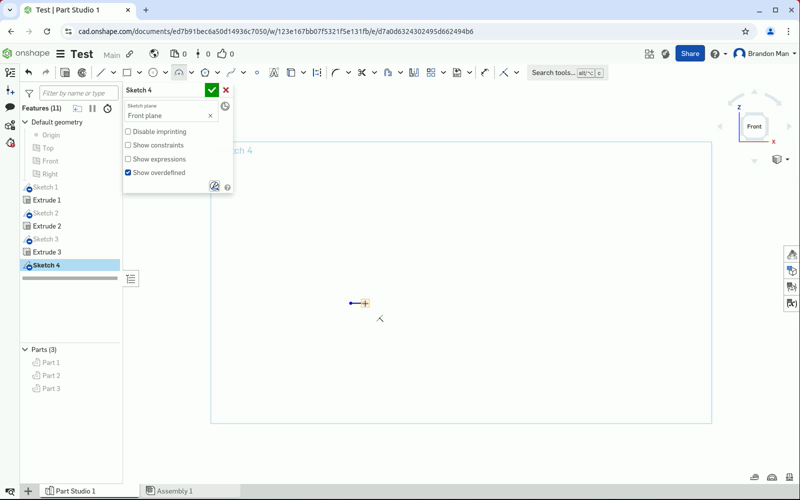
mouse_move(365, 261)
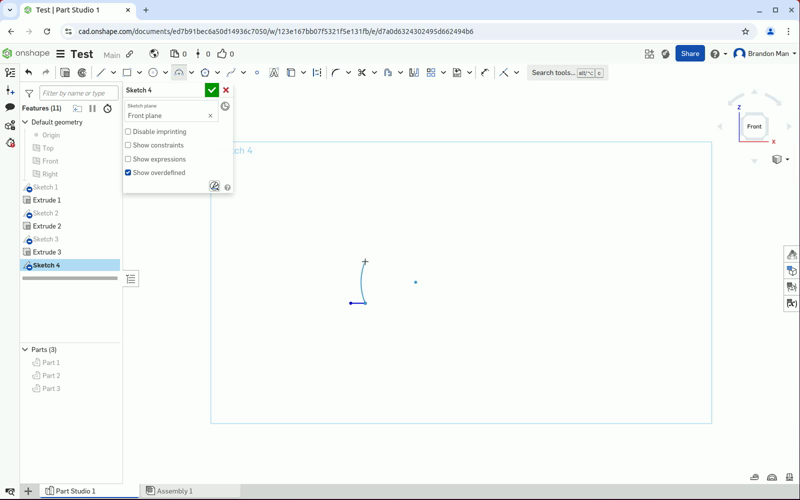
click(365, 261)
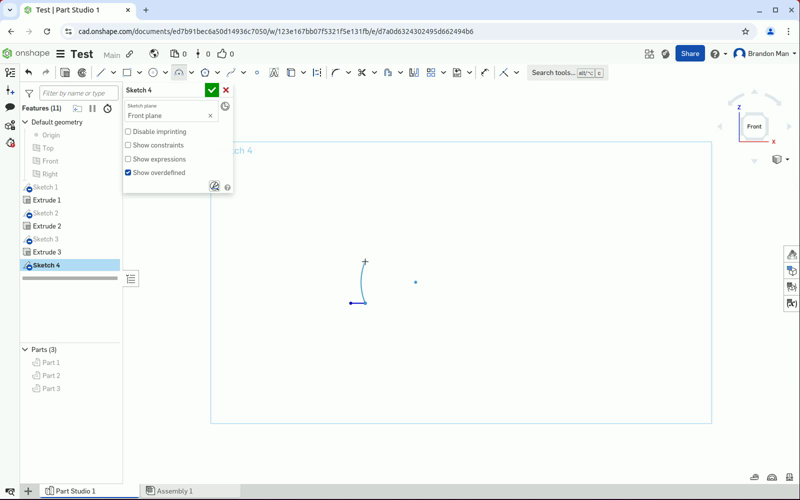
mouse_move(362, 282)
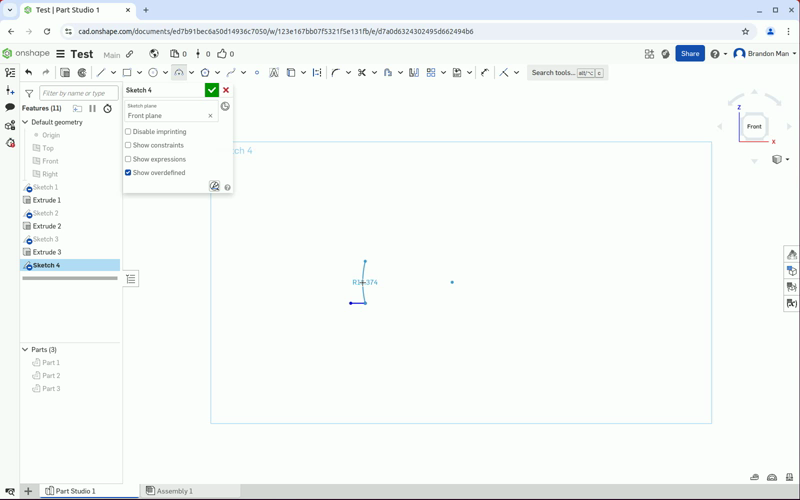
click(362, 282)
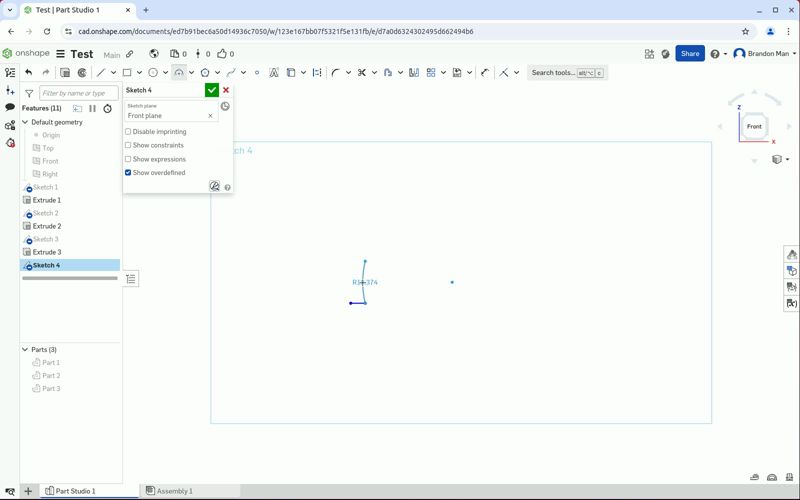
key_up(shift)
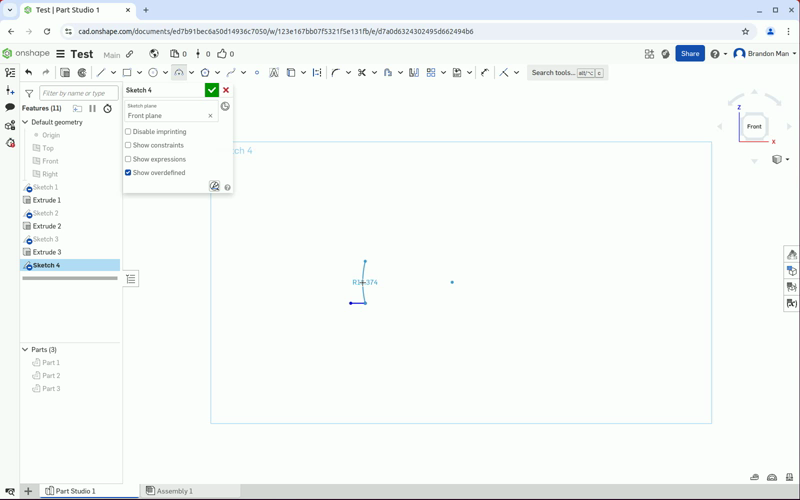
key(esc)
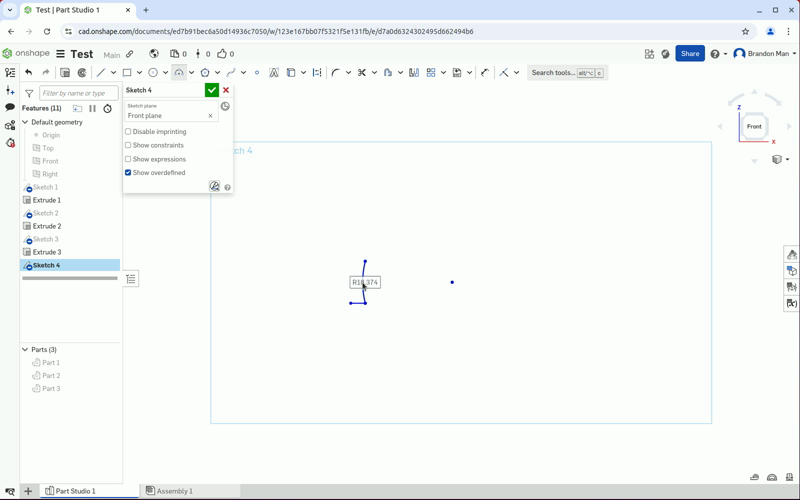
key(l)
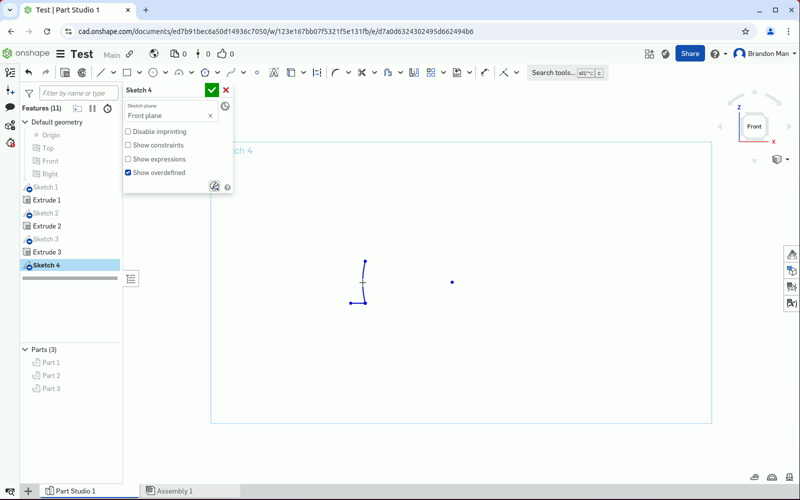
mouse_move(365, 261)
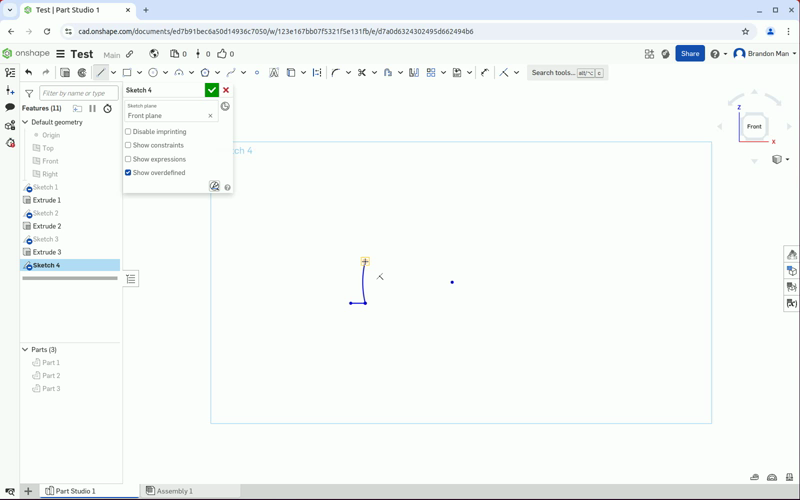
click(365, 261)
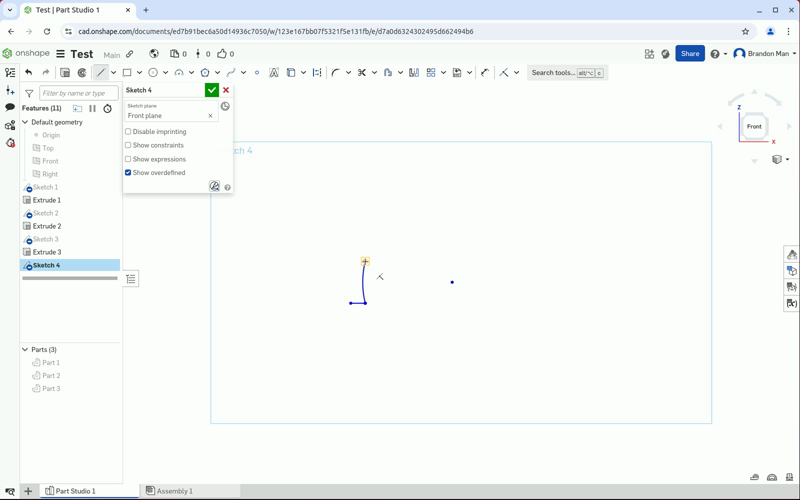
key_down(shift)
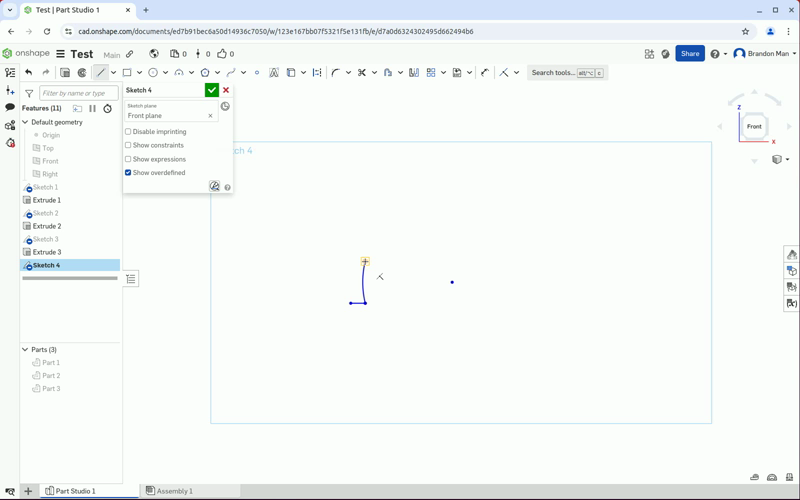
mouse_move(395, 261)
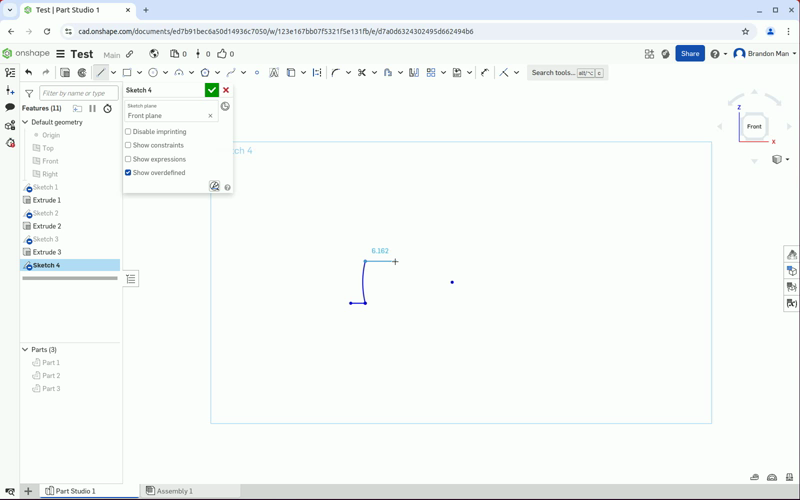
mouse_move(350, 261)
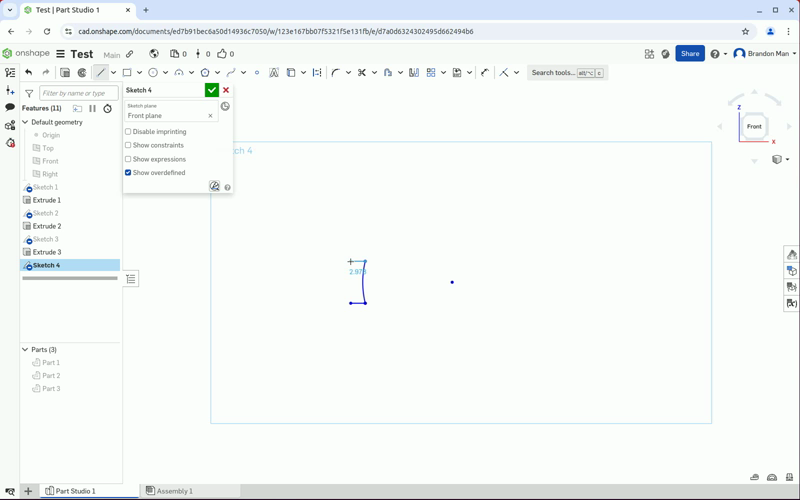
click(350, 261)
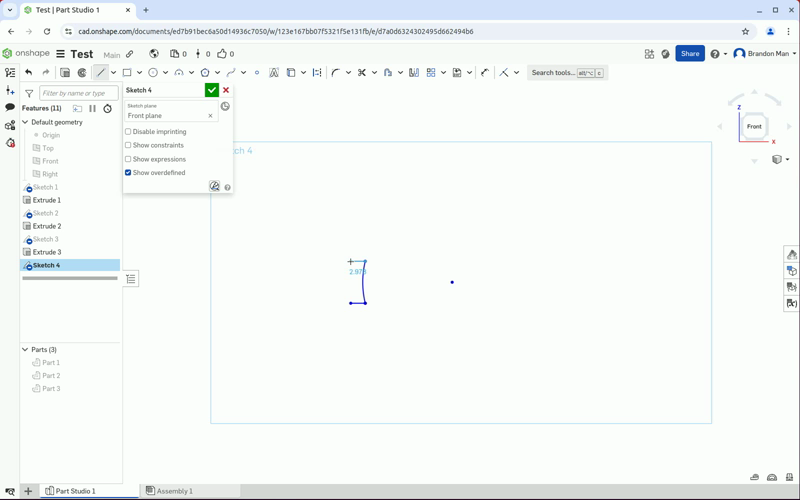
key_up(shift)
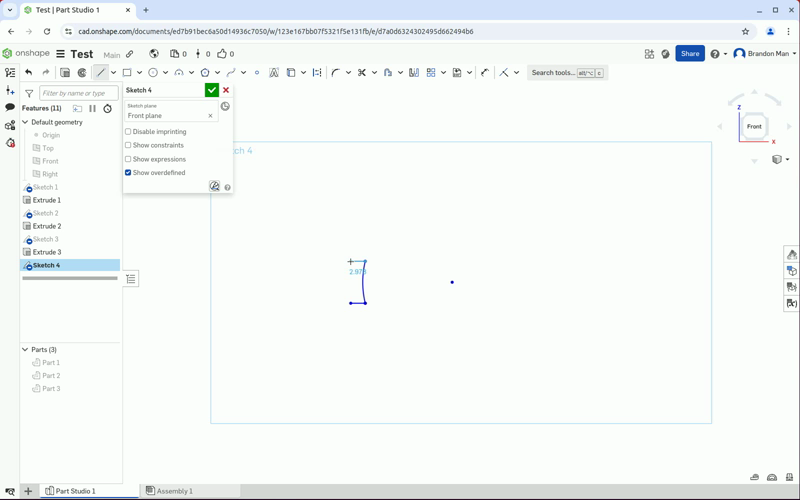
key(esc)
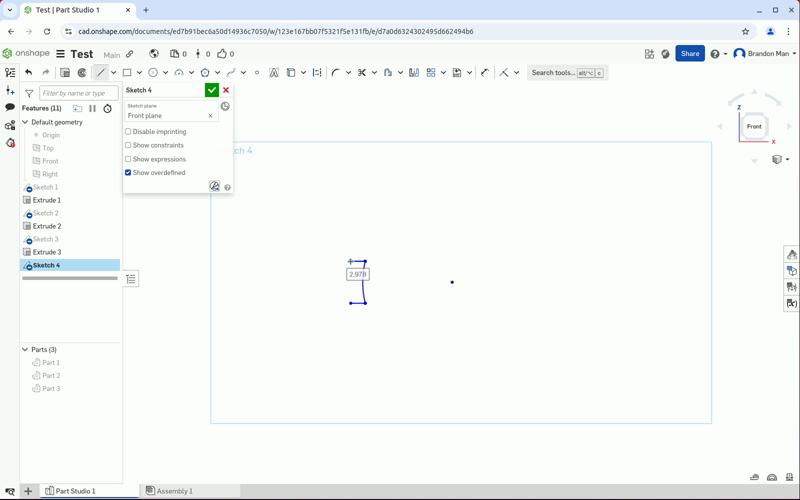
key(a)
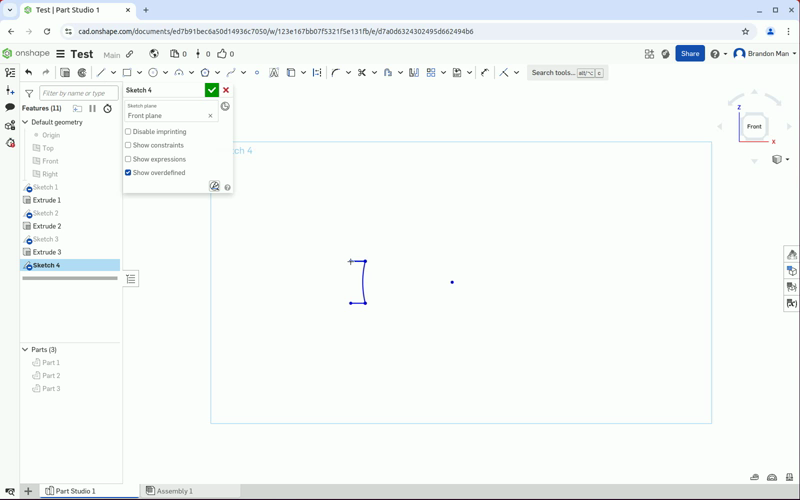
mouse_move(350, 261)
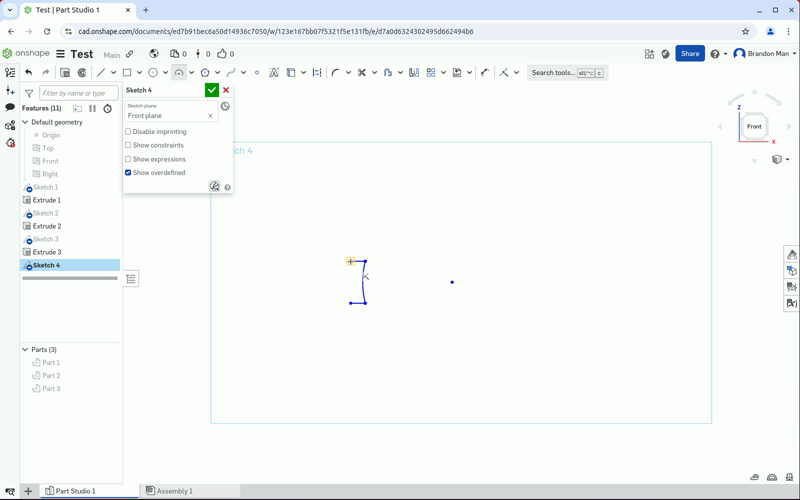
click(350, 261)
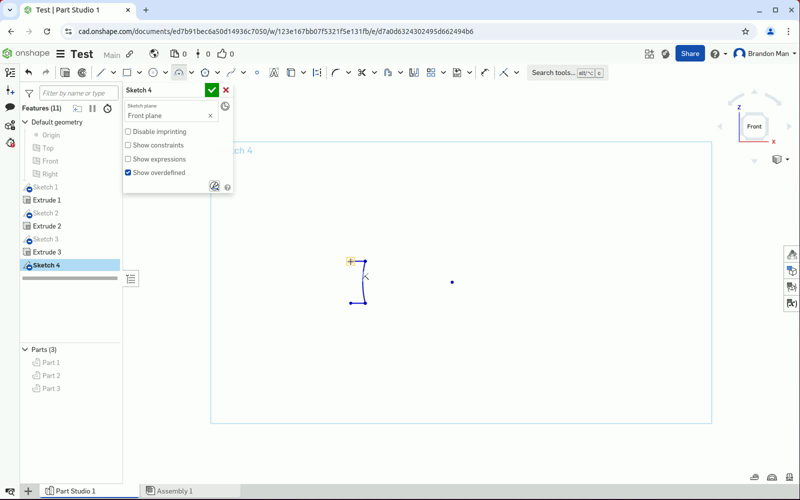
mouse_move(350, 303)
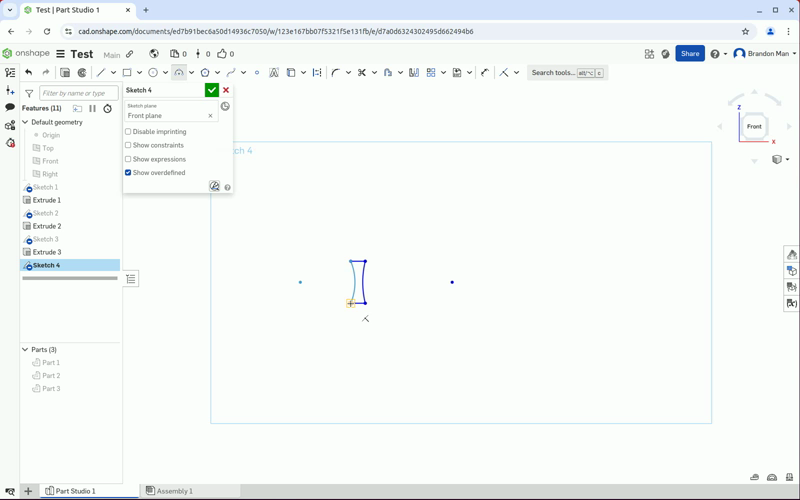
click(350, 303)
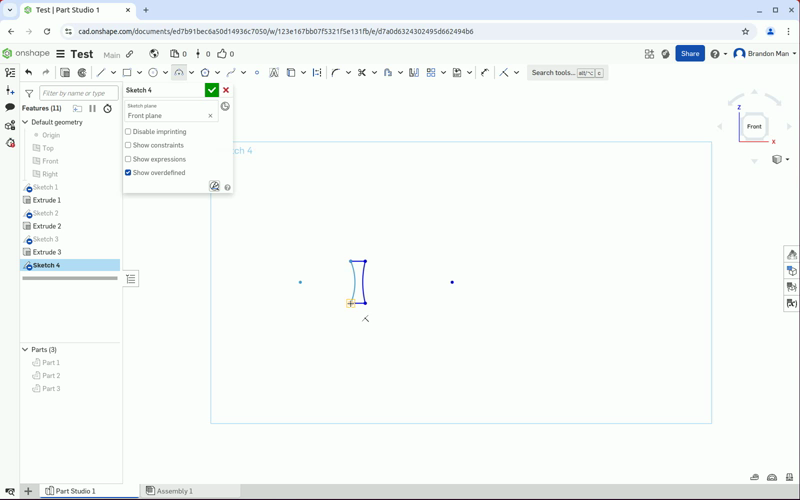
key_down(shift)
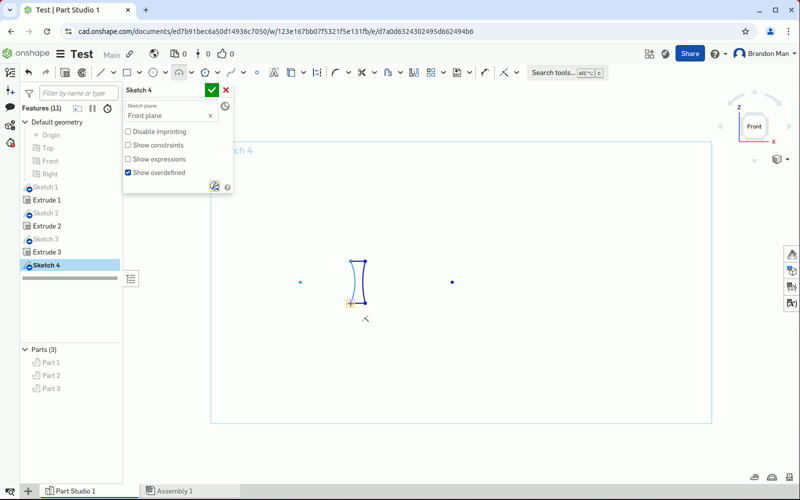
mouse_move(348, 282)
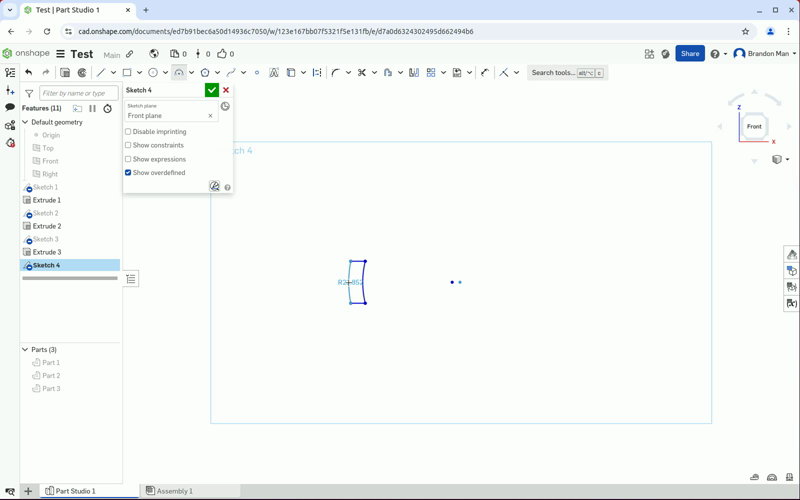
click(348, 282)
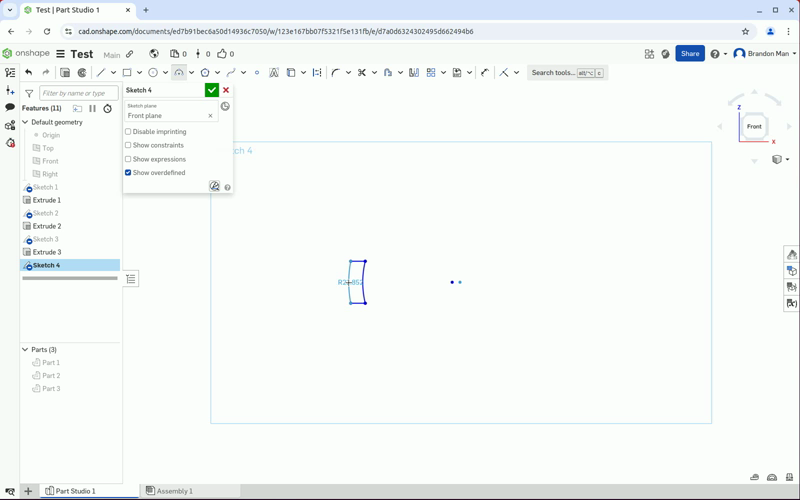
key_up(shift)
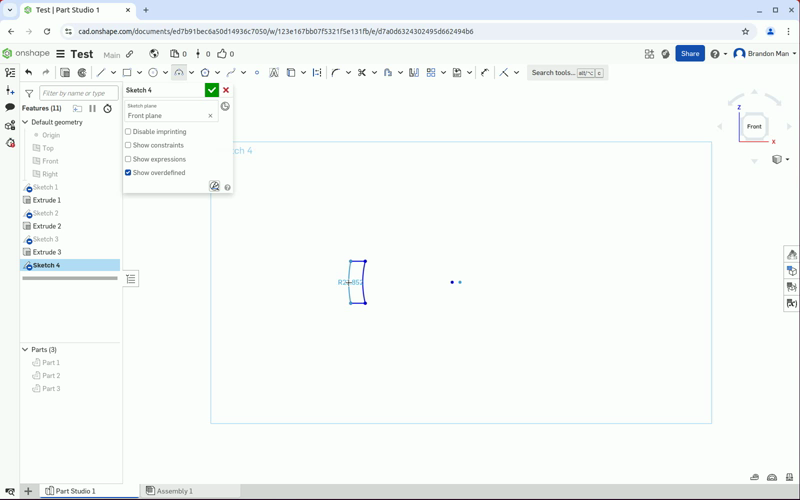
key(esc)
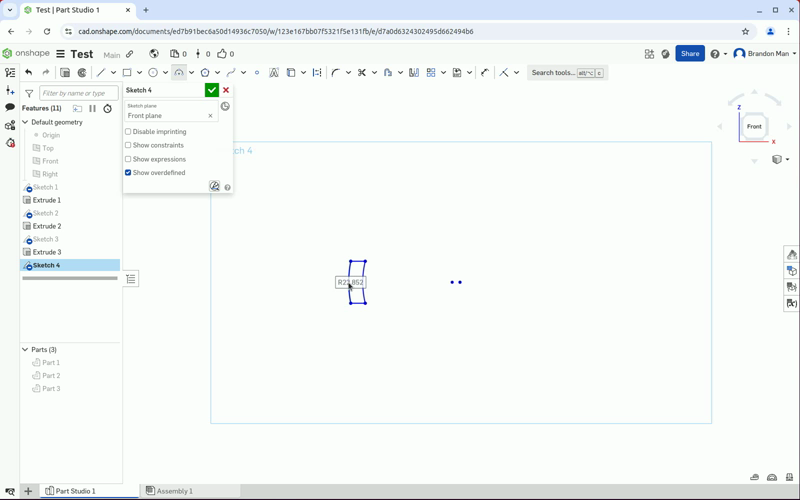
mouse_move(351, 291)
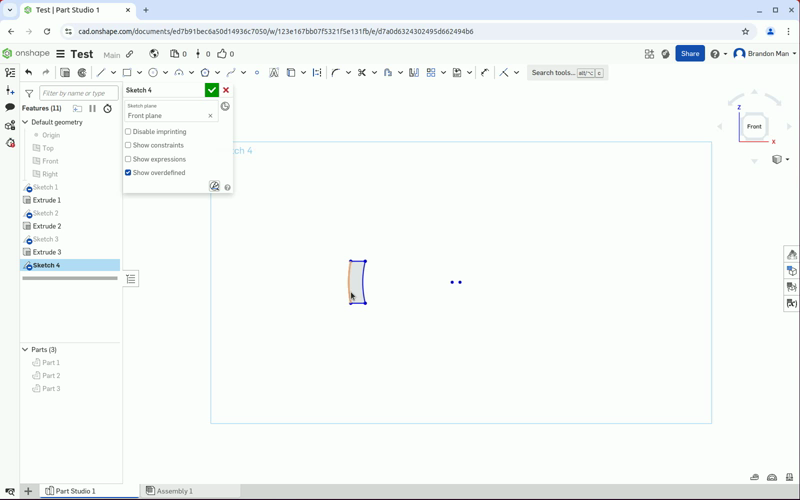
scroll(6)
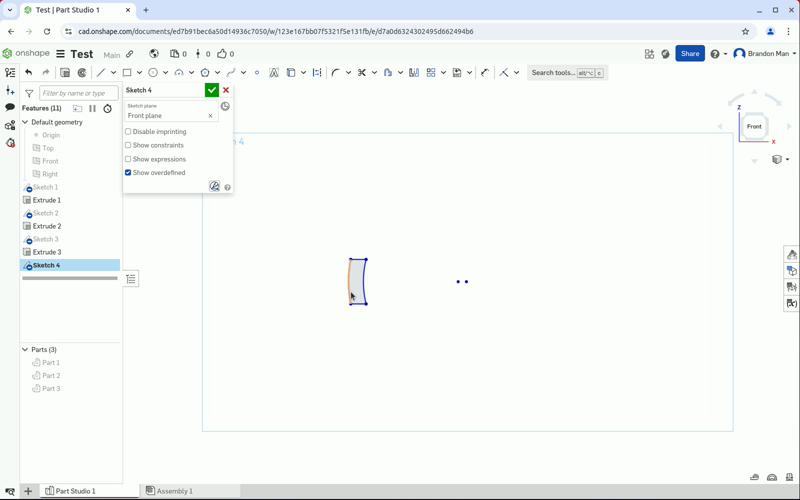
scroll(6)
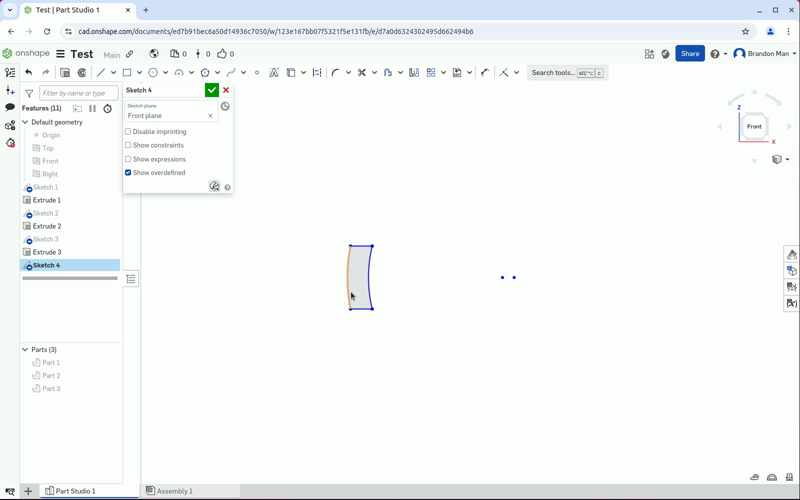
scroll(6)
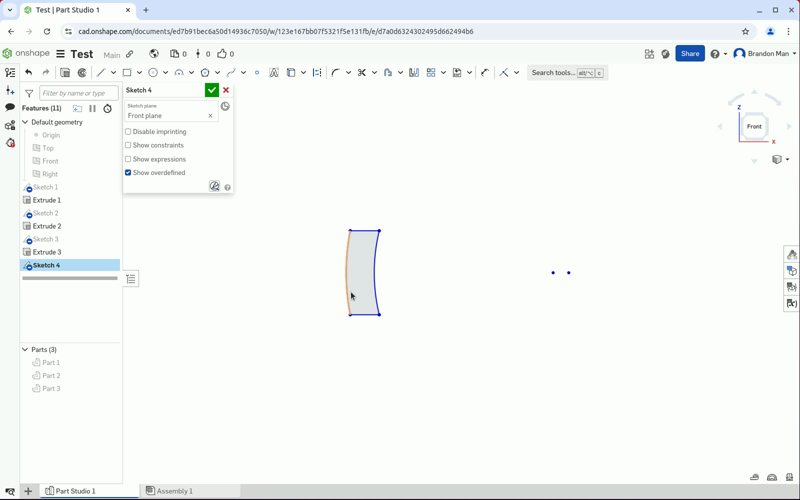
scroll(6)
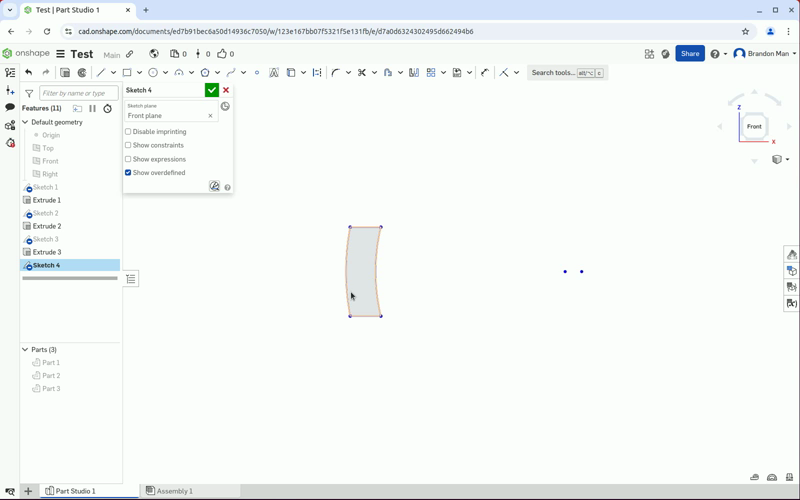
scroll(6)
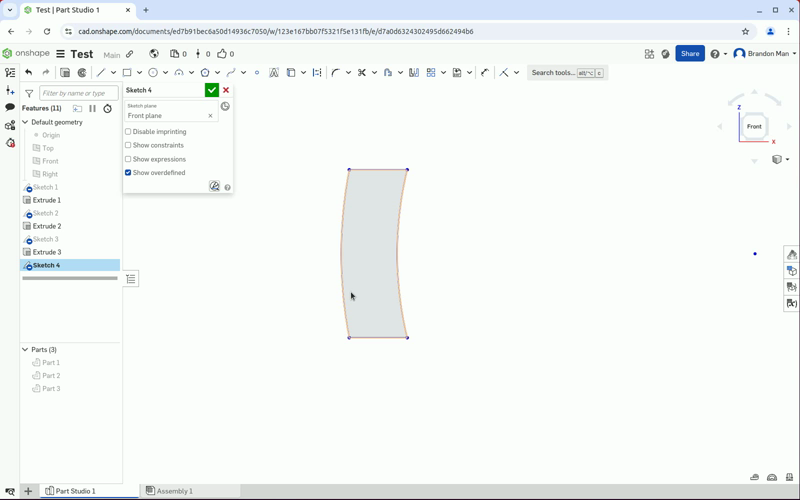
scroll(6)
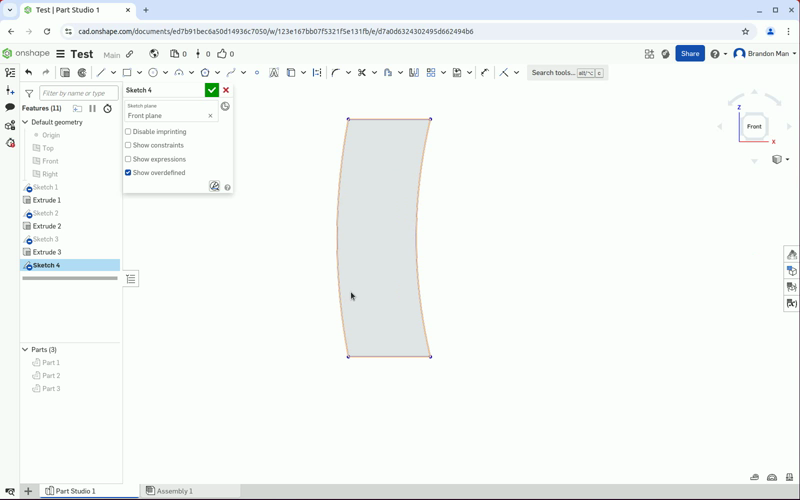
scroll(6)
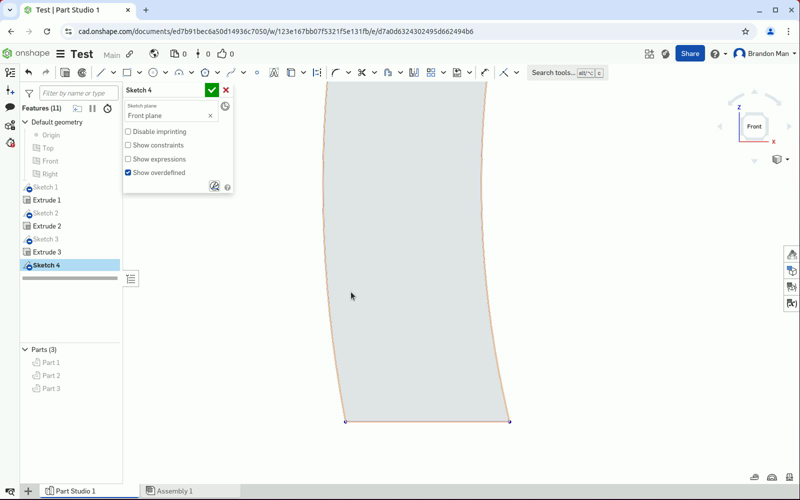
click(351, 291)
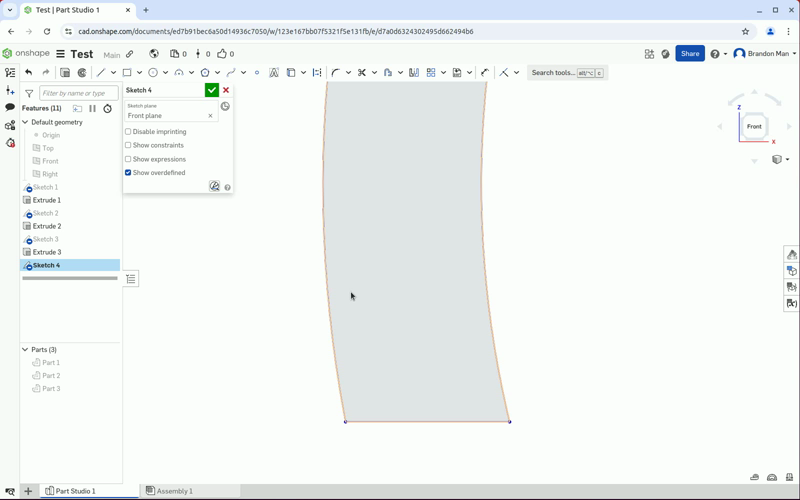
scroll(-6)
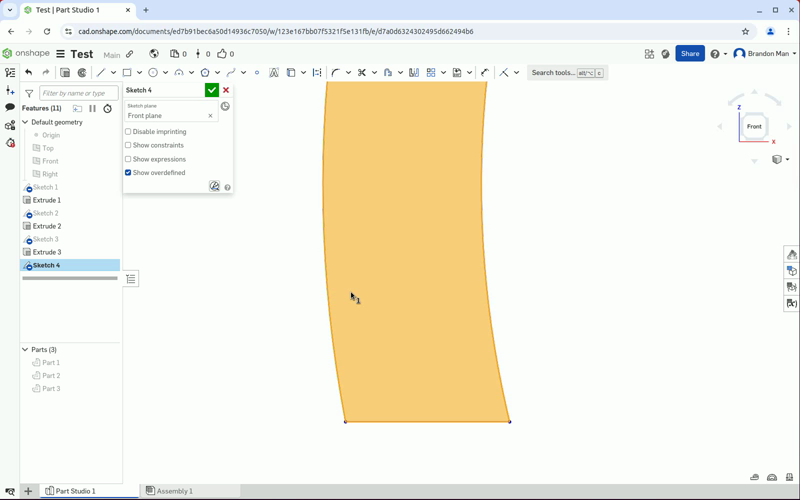
scroll(-6)
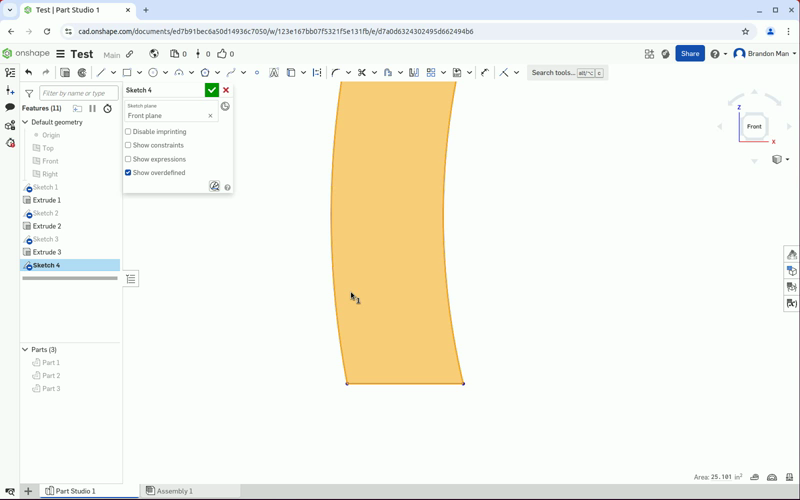
scroll(-6)
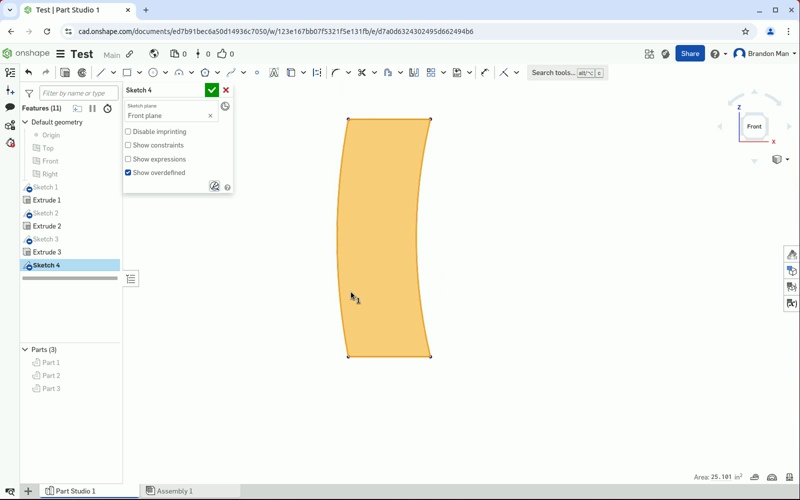
scroll(-6)
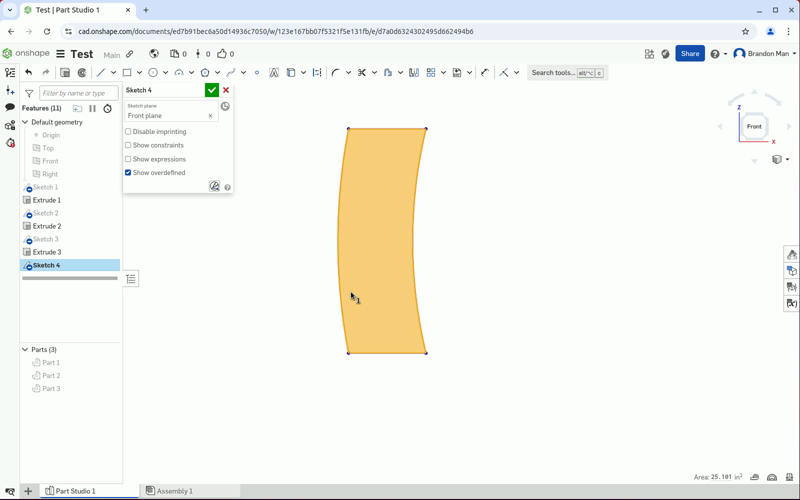
scroll(-6)
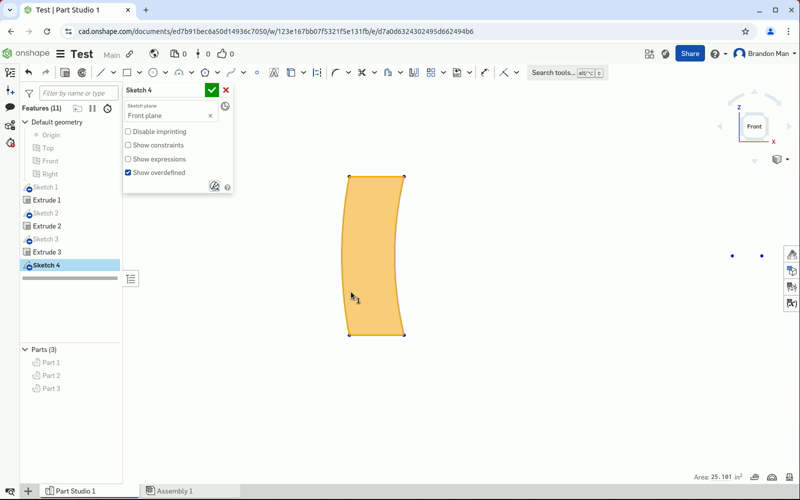
scroll(-6)
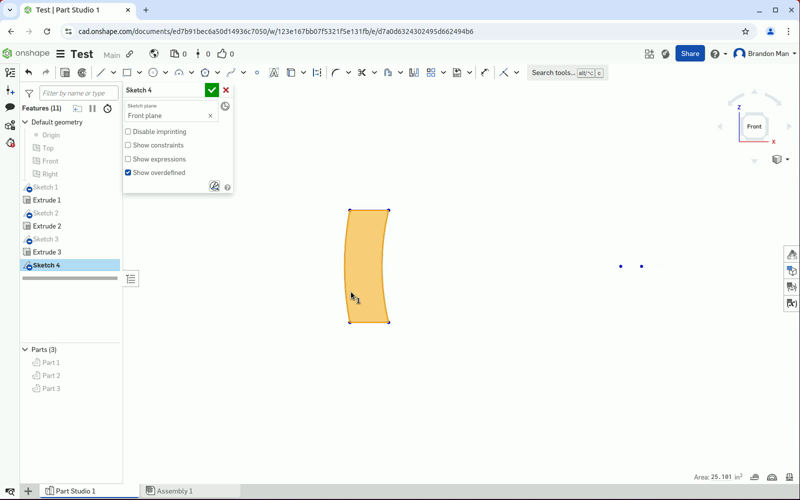
scroll(-6)
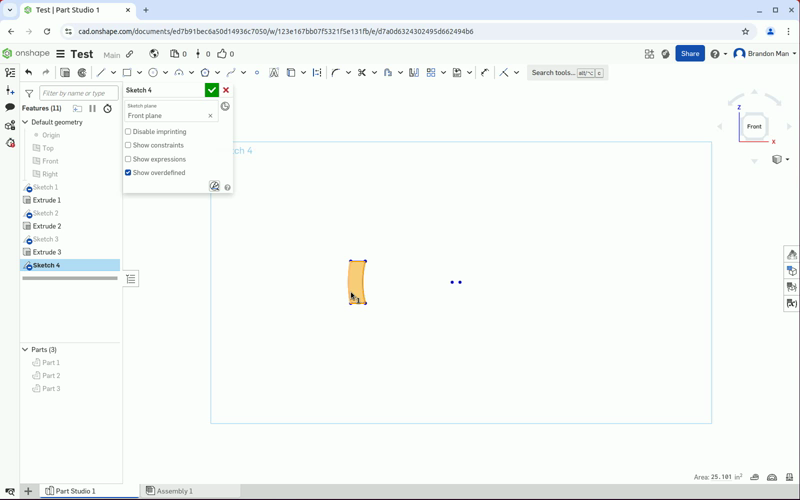
mouse_move(73, 352)
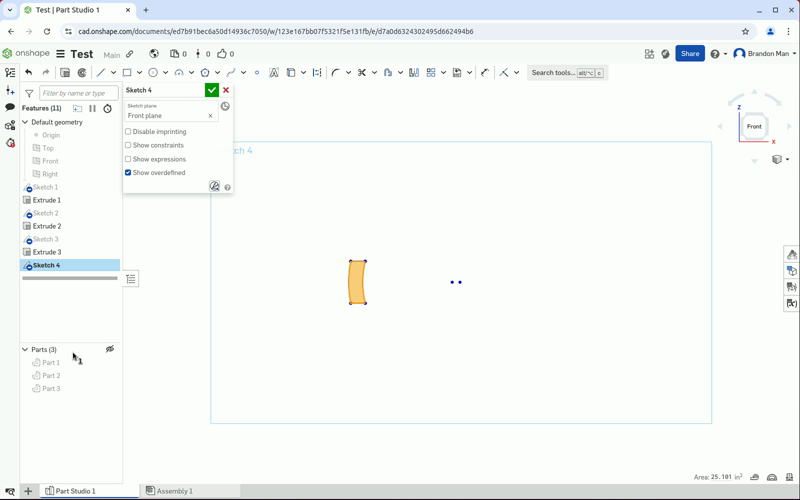
key(shift+y)
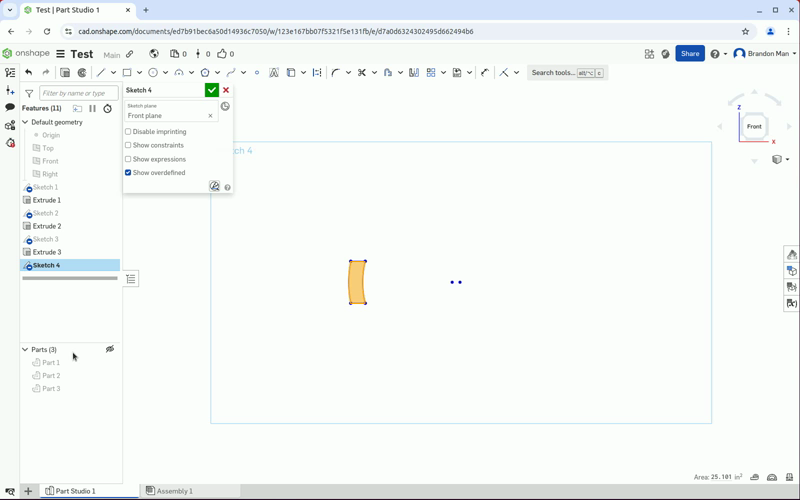
key(shift+e)
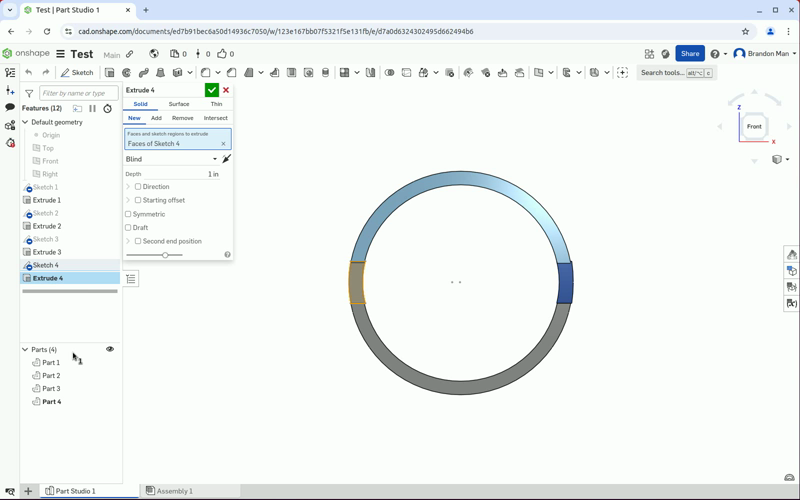
mouse_move(143, 106)
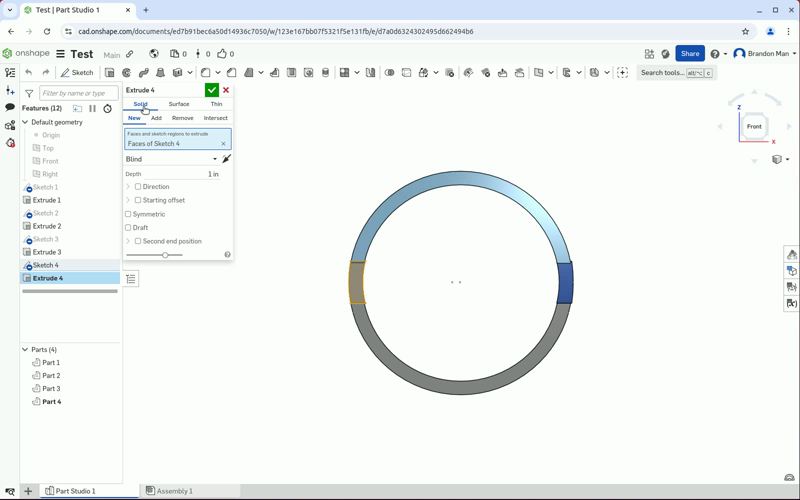
click(143, 106)
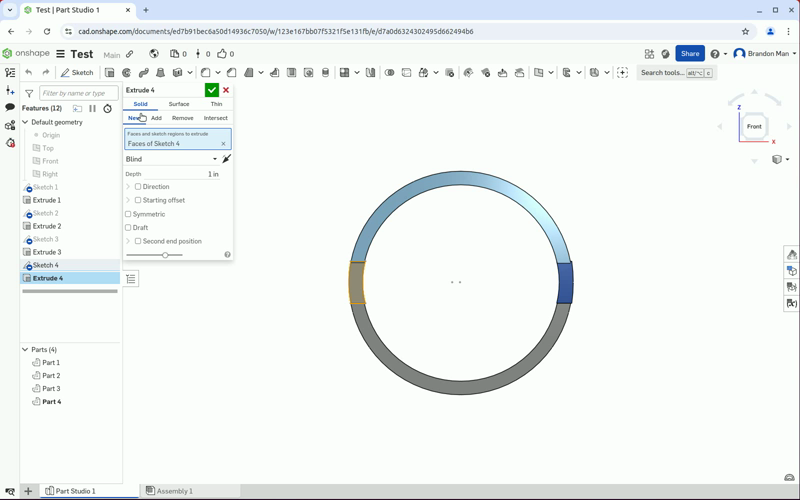
mouse_move(137, 120)
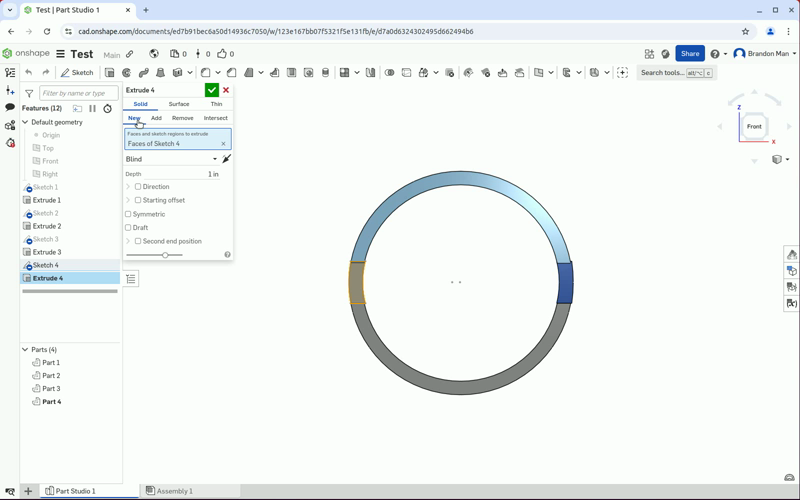
click(137, 120)
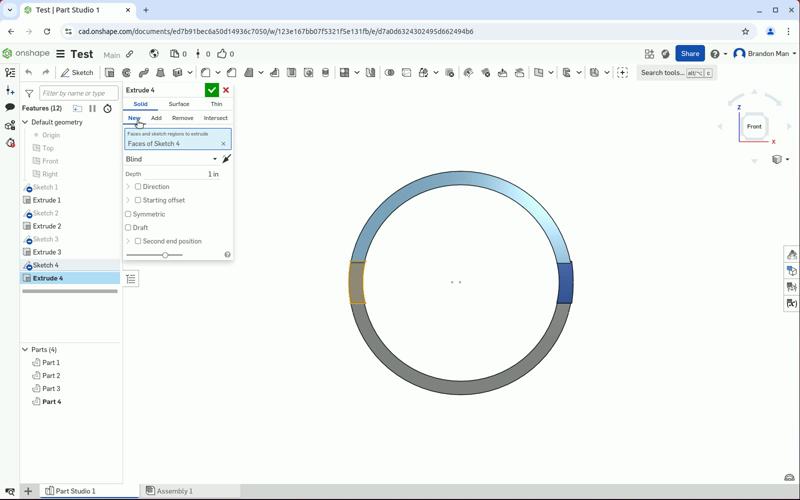
key(tab, 4)
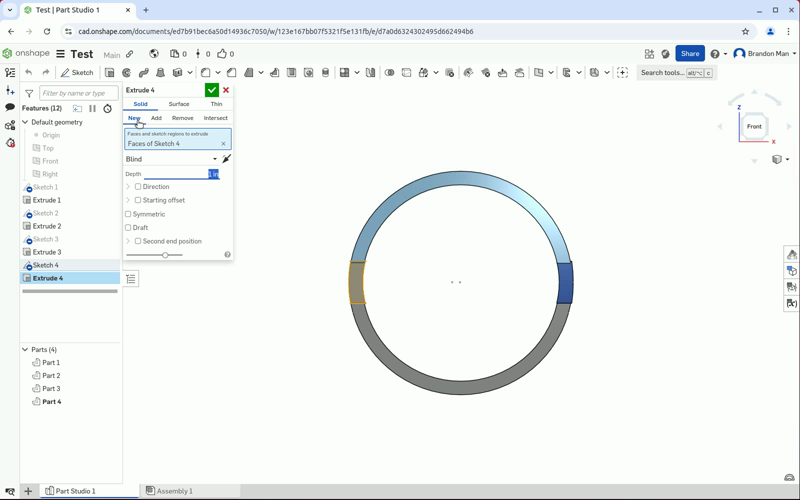
text(7.221)
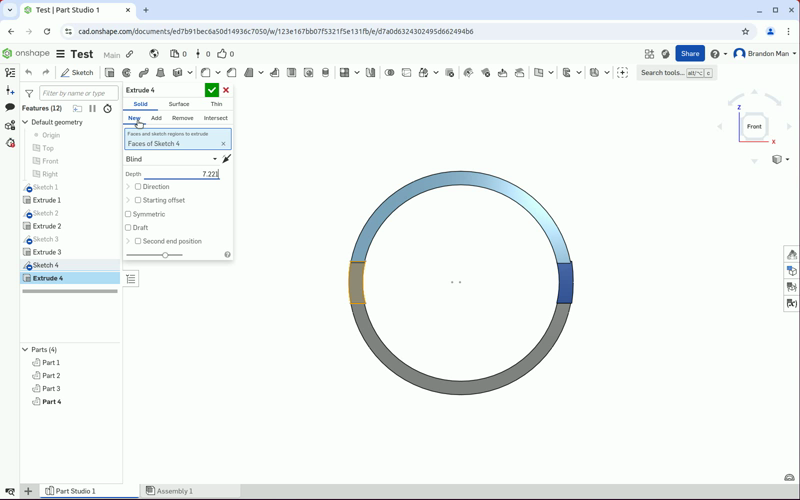
key(enter)
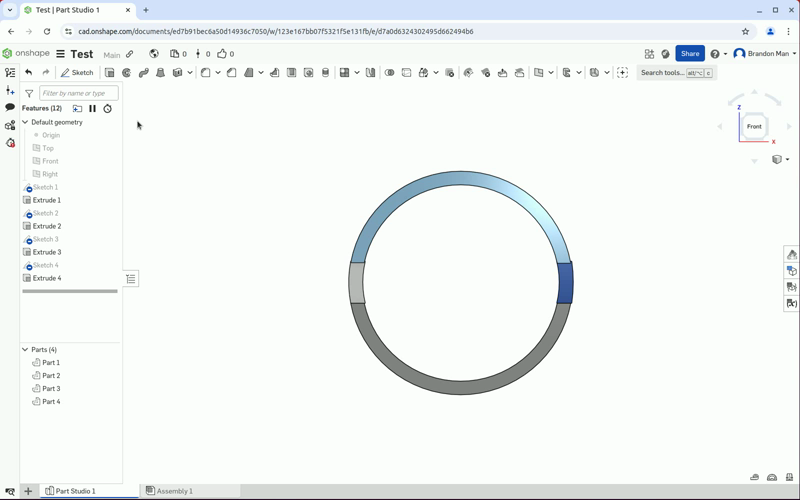
key(shift+h)
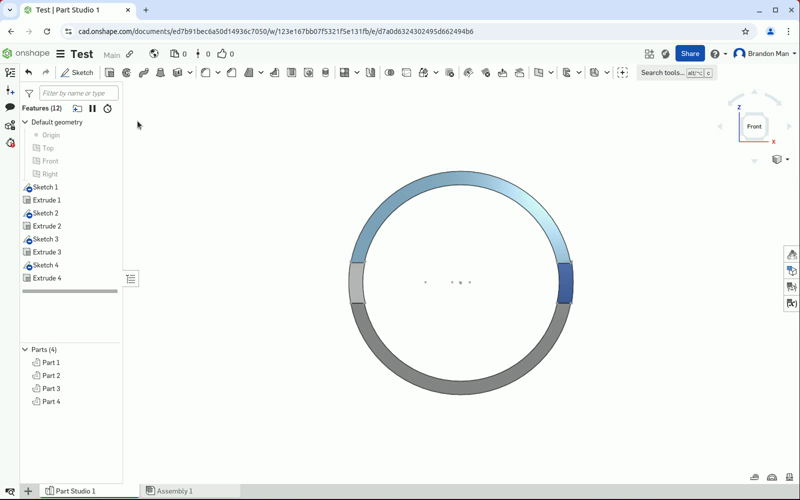
key(shift+h)
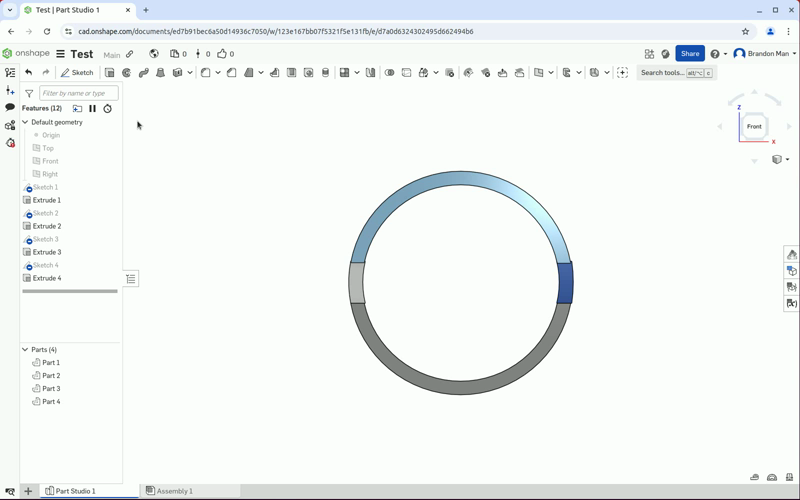
mouse_move(73, 189)
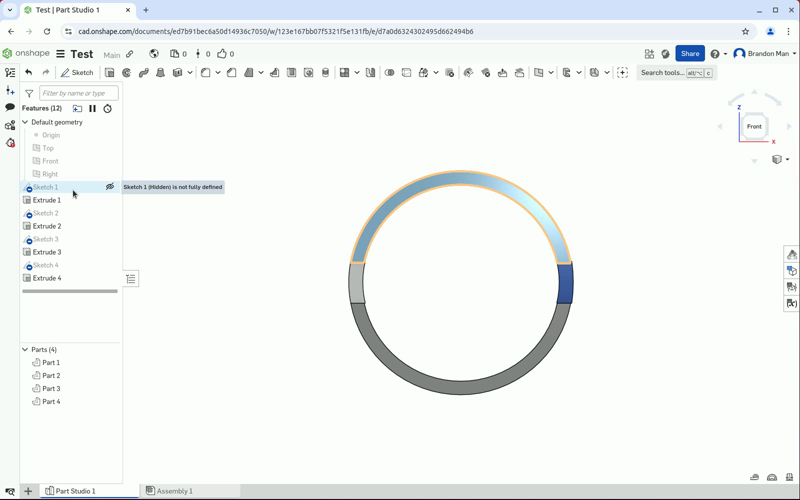
click(73, 189)
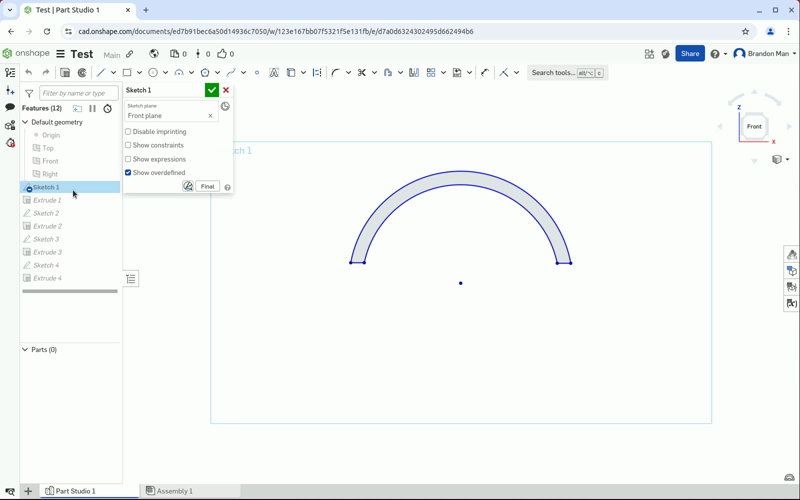
mouse_move(229, 92)
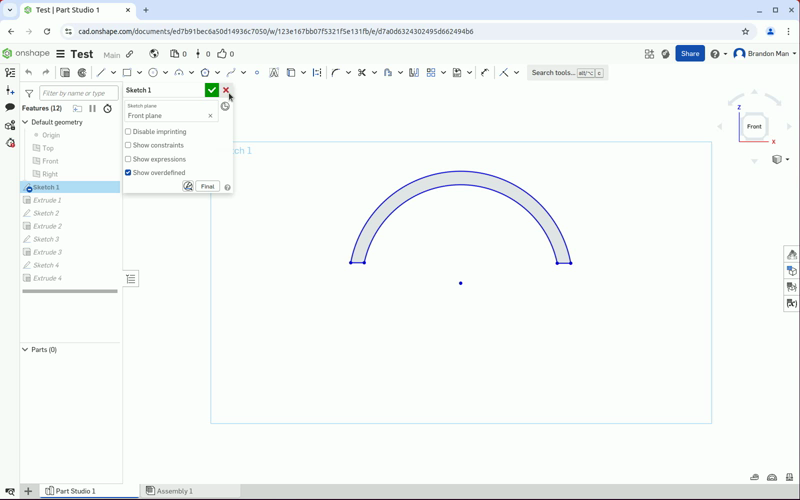
click(229, 92)
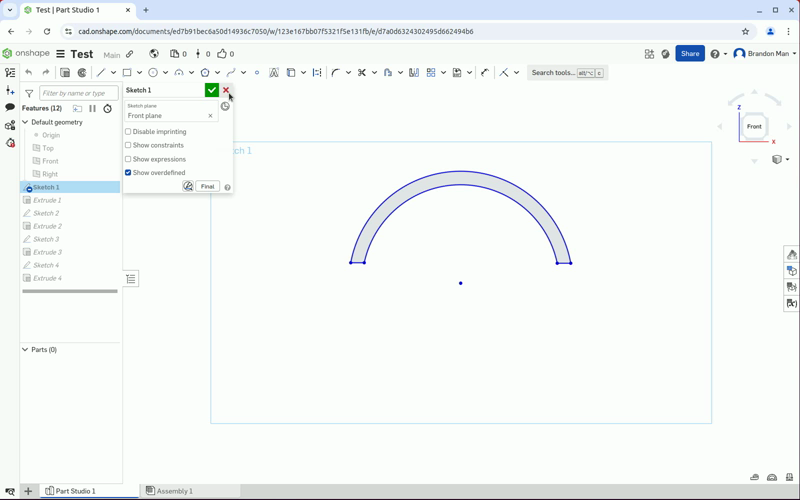
key(shift+s)
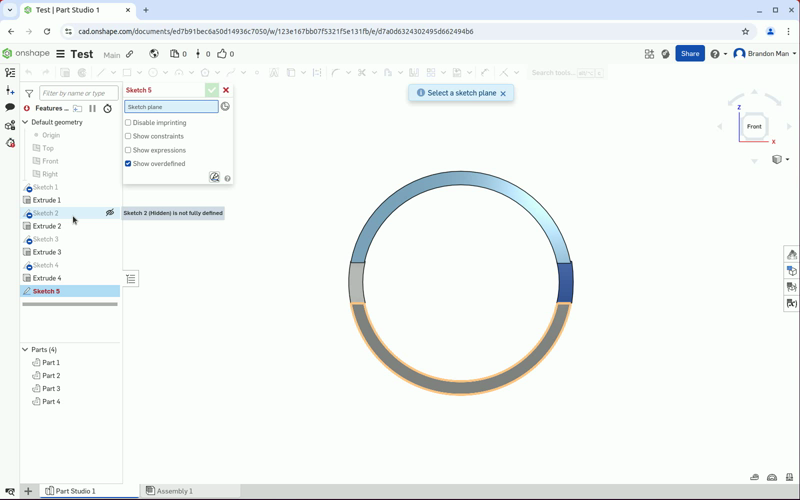
scroll(3)
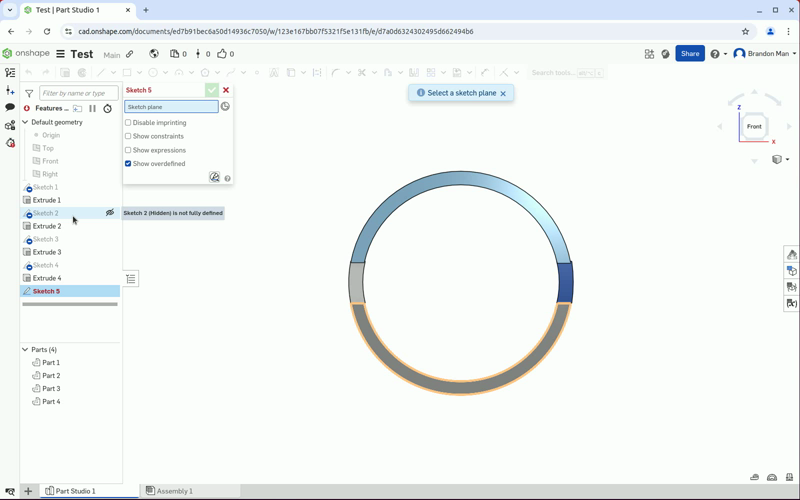
mouse_move(73, 163)
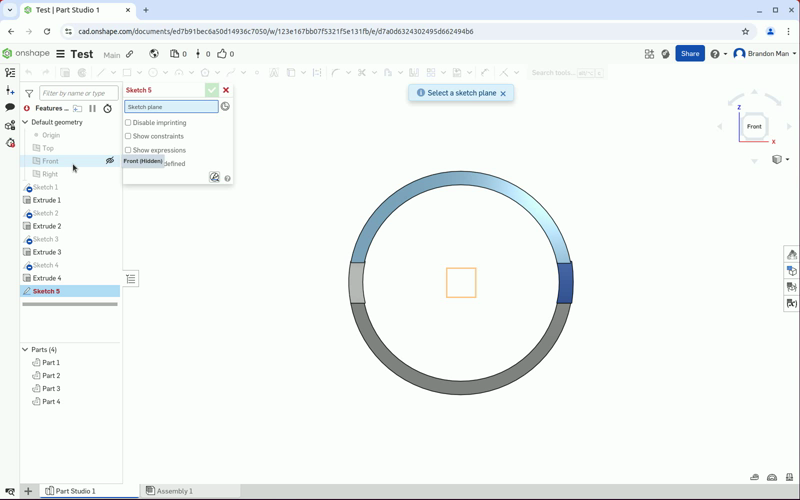
click(73, 163)
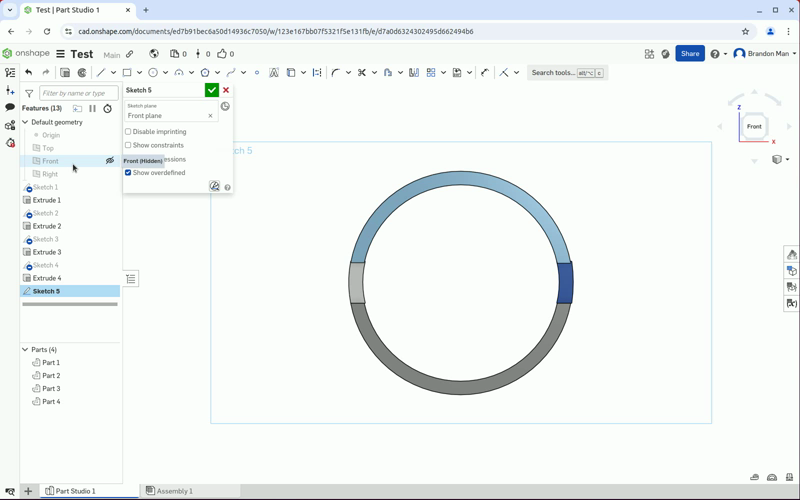
mouse_move(73, 352)
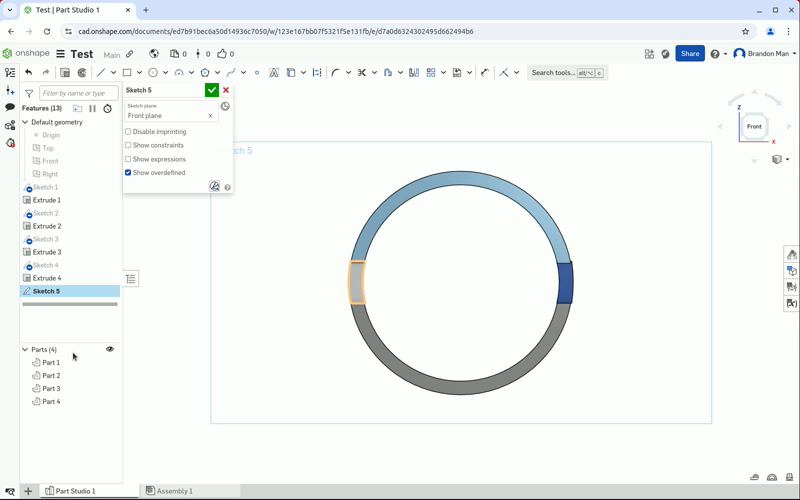
key(y)
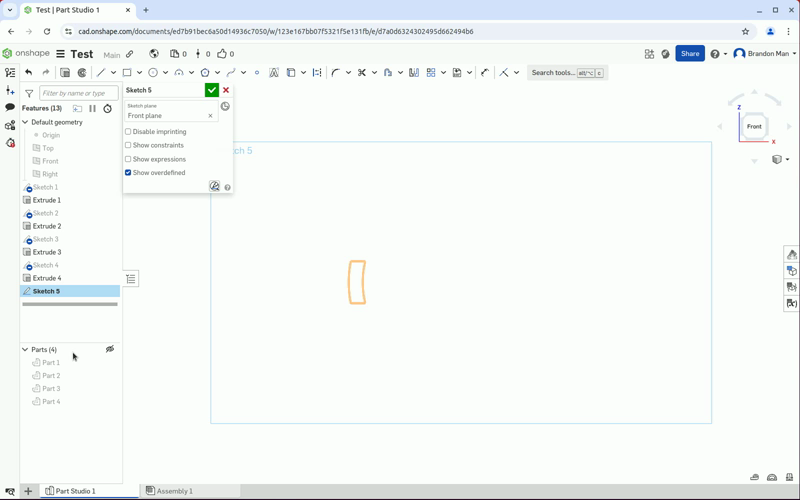
key(c)
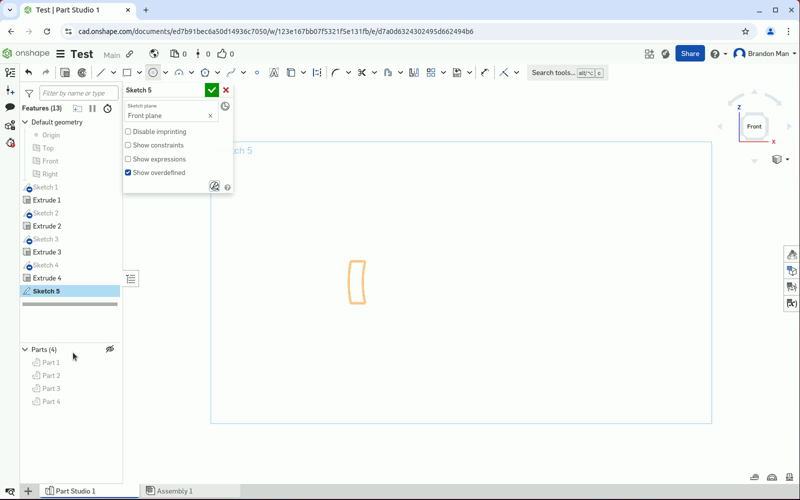
key_down(shift)
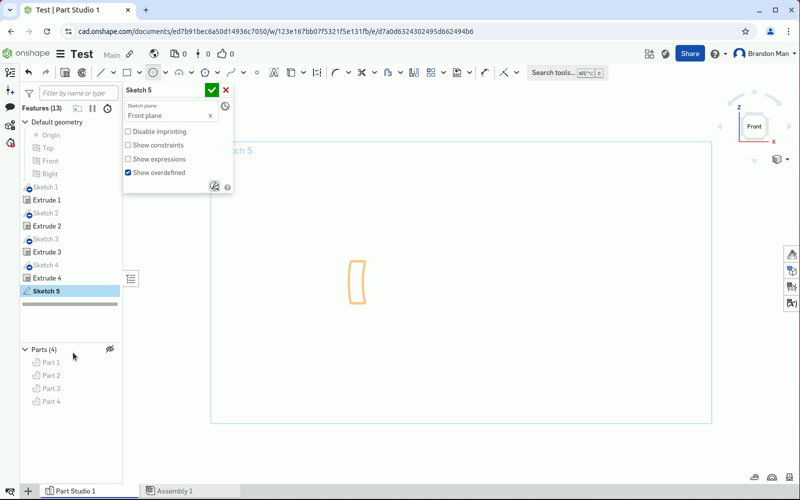
mouse_move(461, 282)
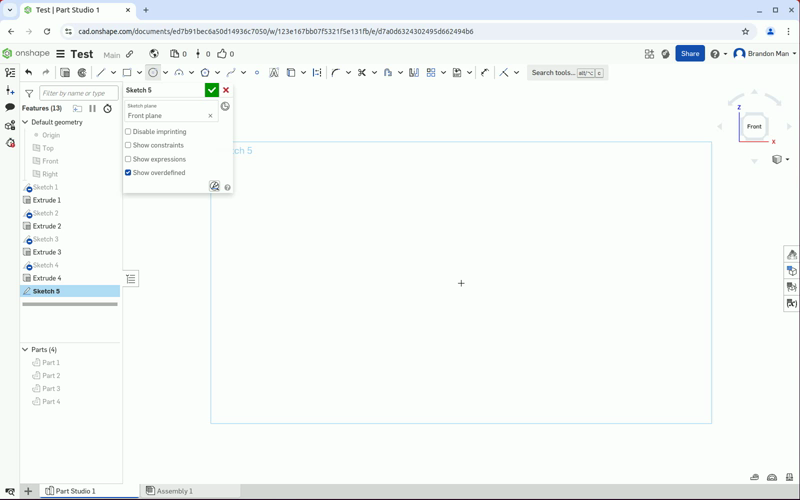
click(461, 282)
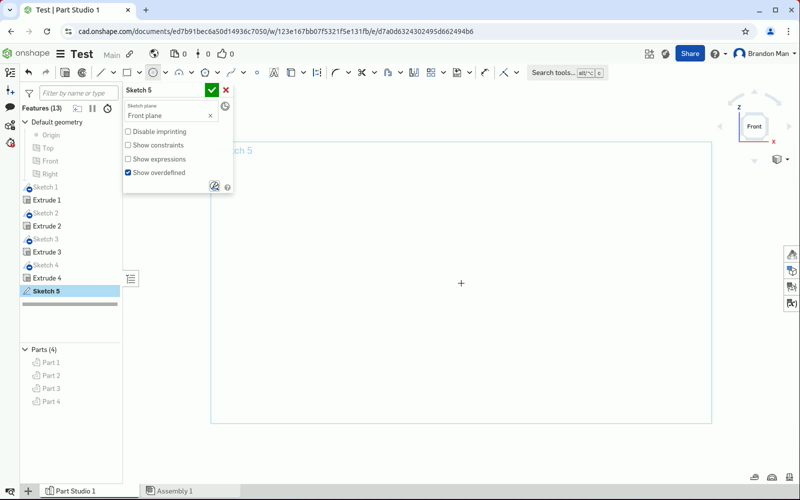
key_up(shift)
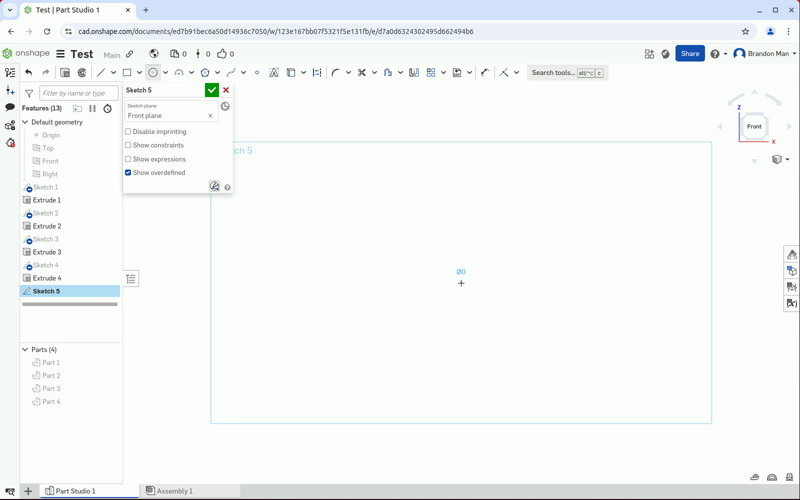
mouse_move(560, 282)
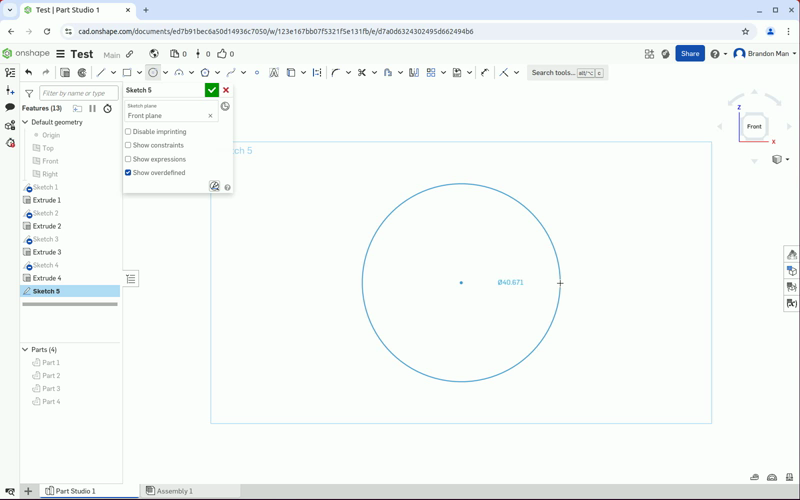
click(560, 282)
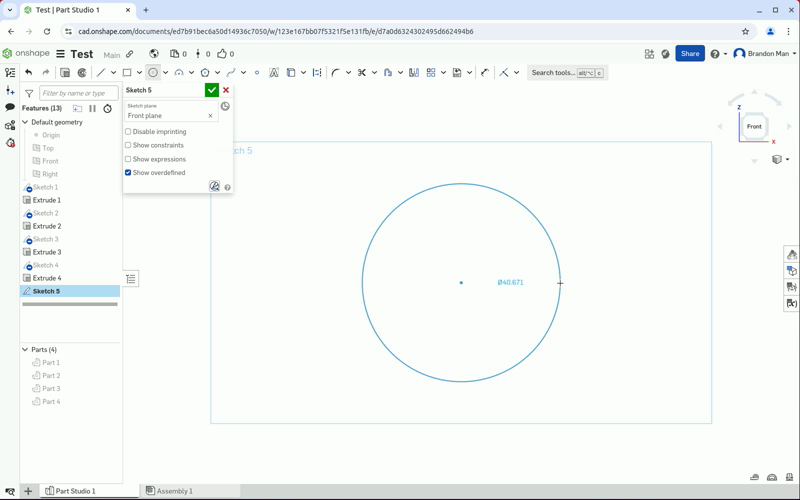
key(esc)
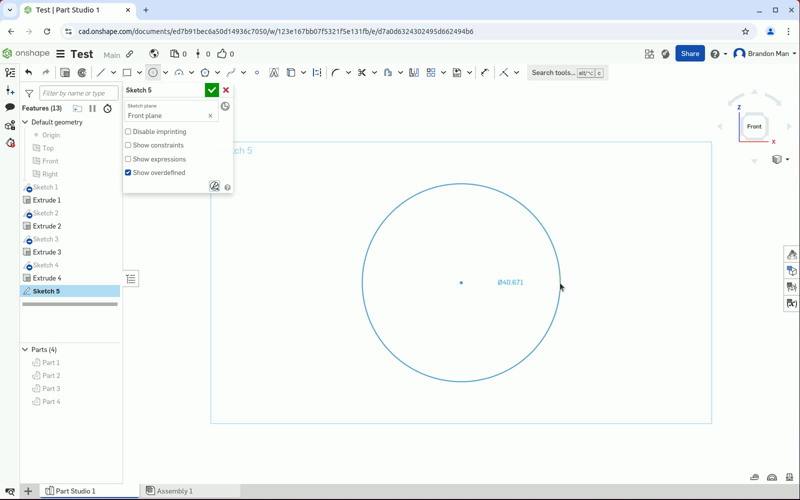
key(c)
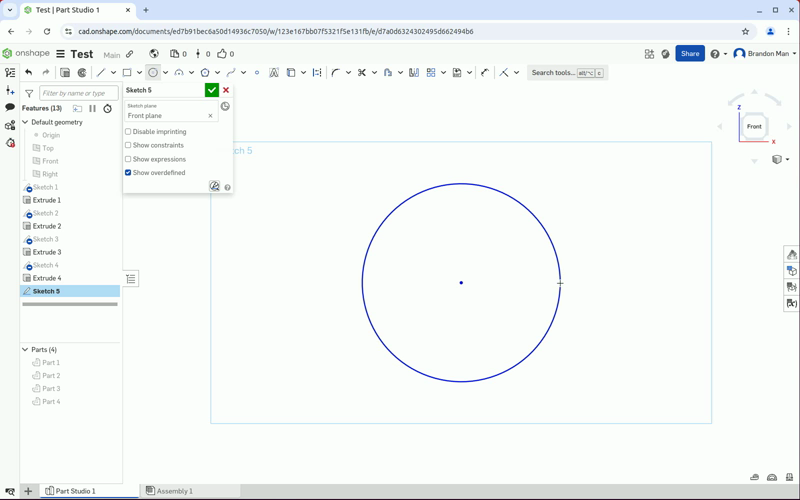
key_down(shift)
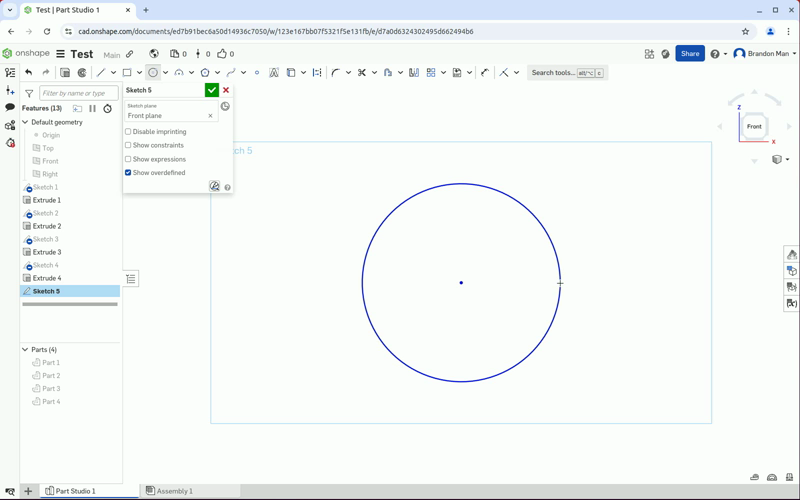
mouse_move(461, 282)
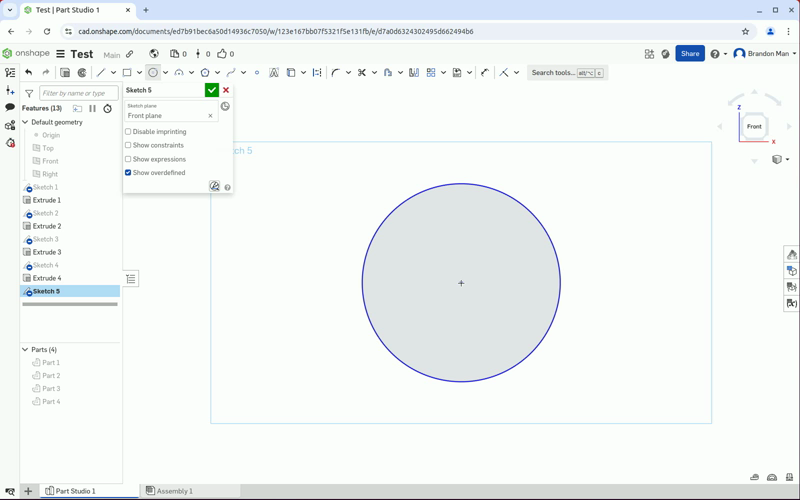
click(461, 282)
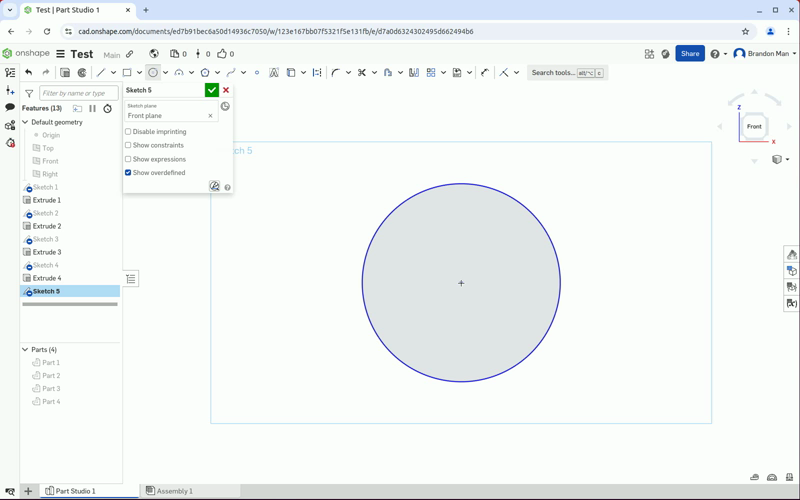
key_up(shift)
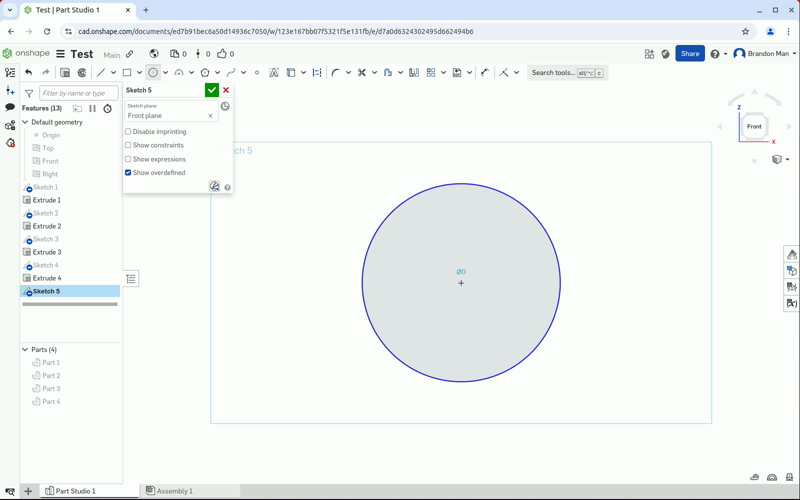
mouse_move(477, 282)
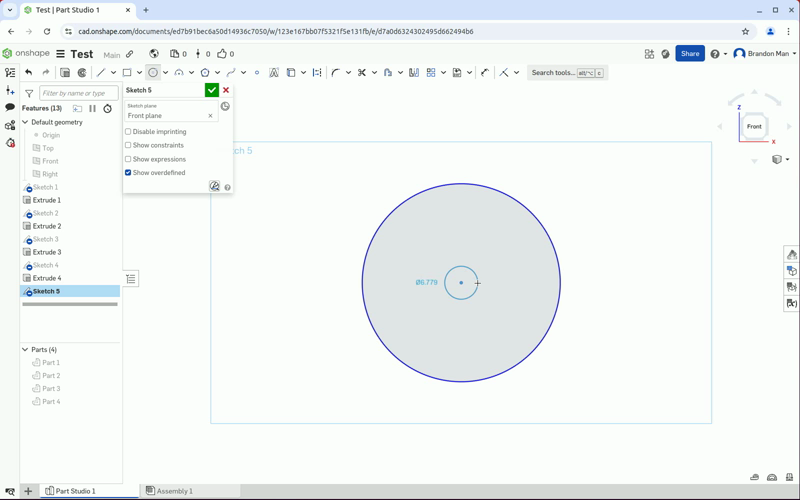
click(477, 282)
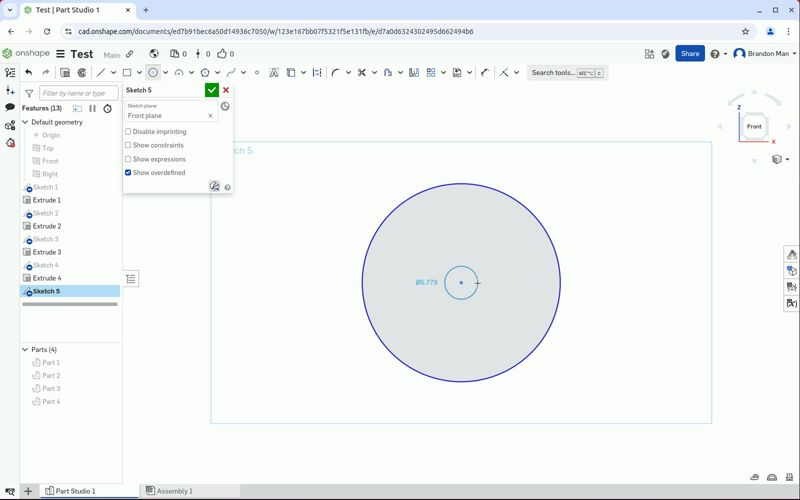
key(esc)
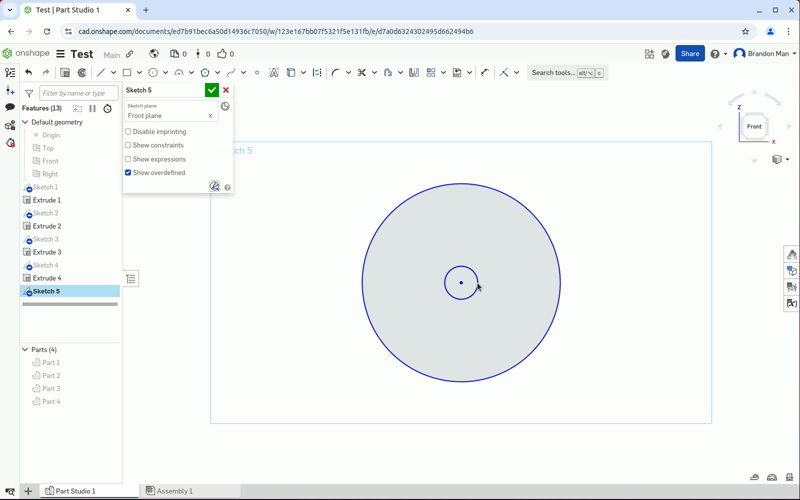
mouse_move(448, 247)
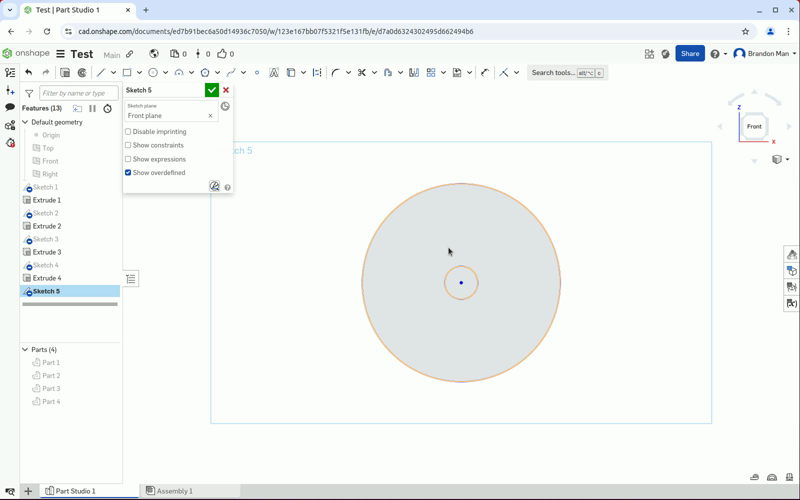
click(448, 247)
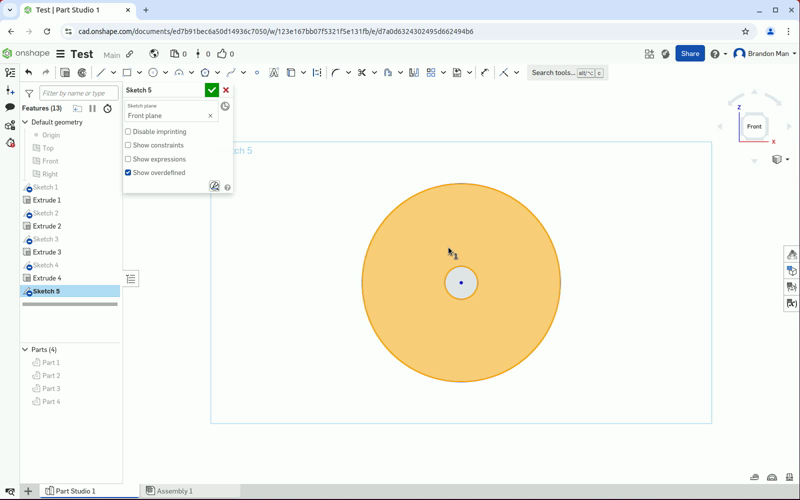
mouse_move(73, 352)
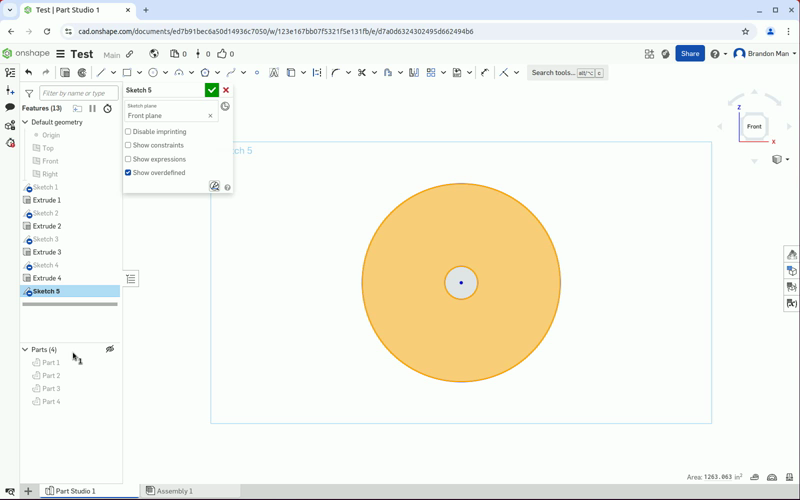
key(shift+y)
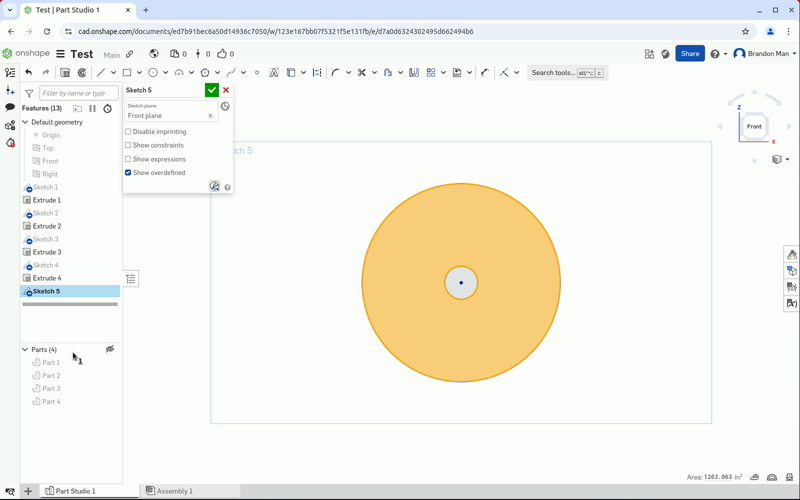
key(shift+e)
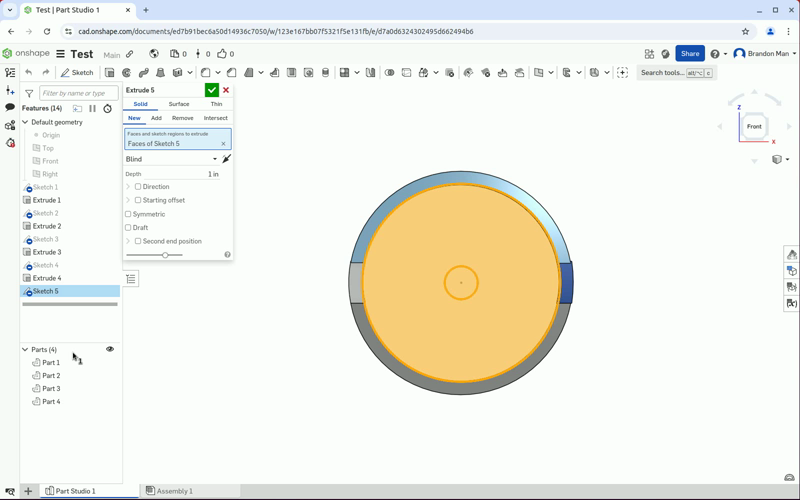
mouse_move(143, 106)
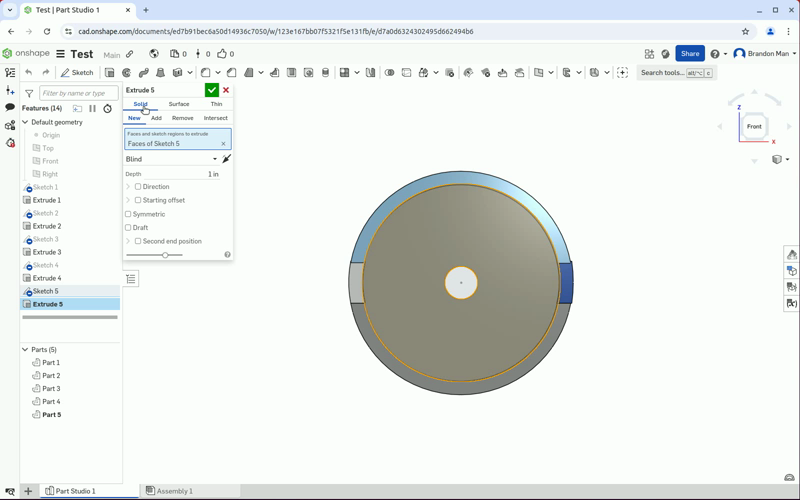
click(143, 106)
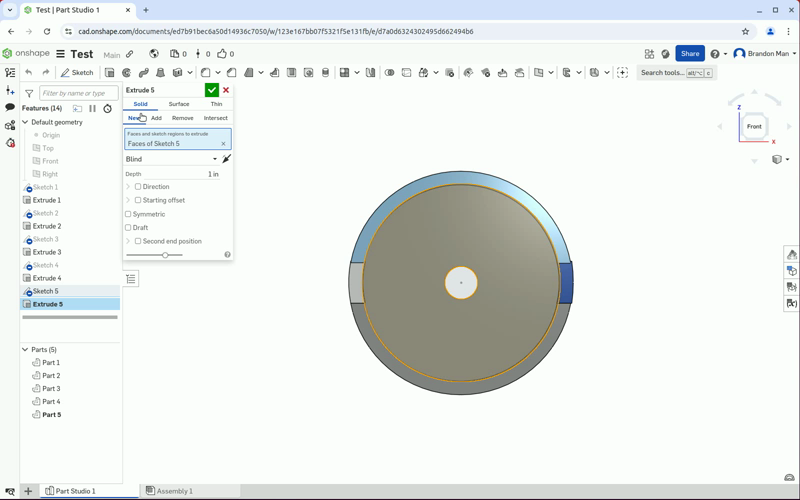
mouse_move(137, 120)
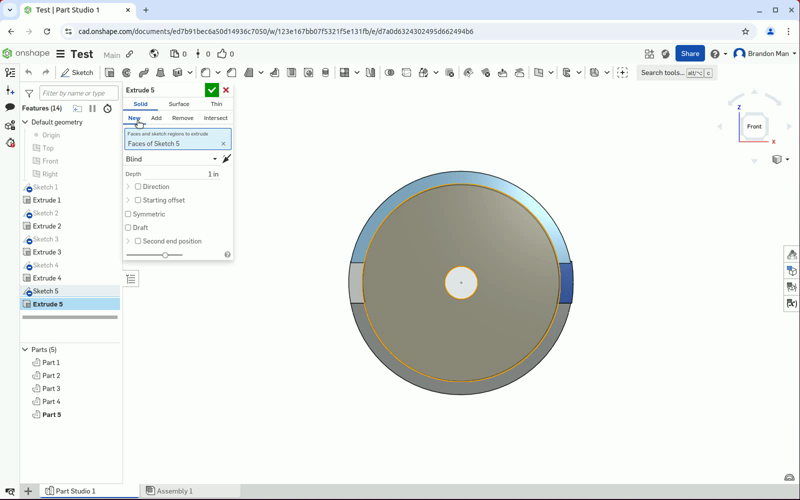
click(137, 120)
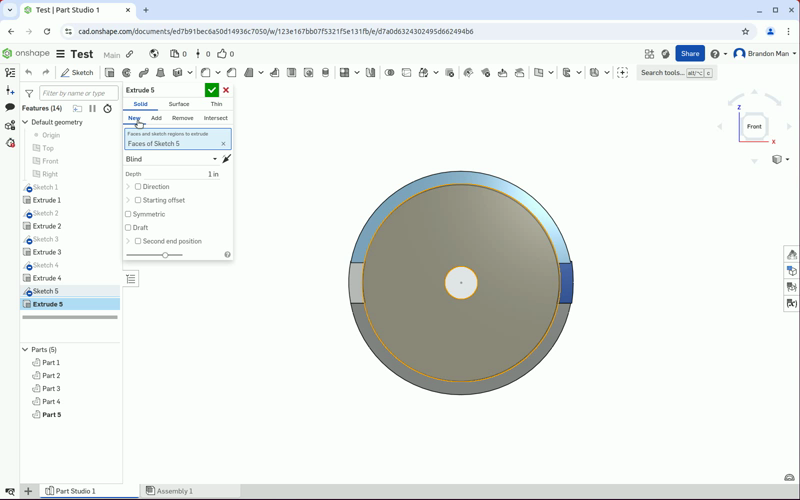
key(tab, 4)
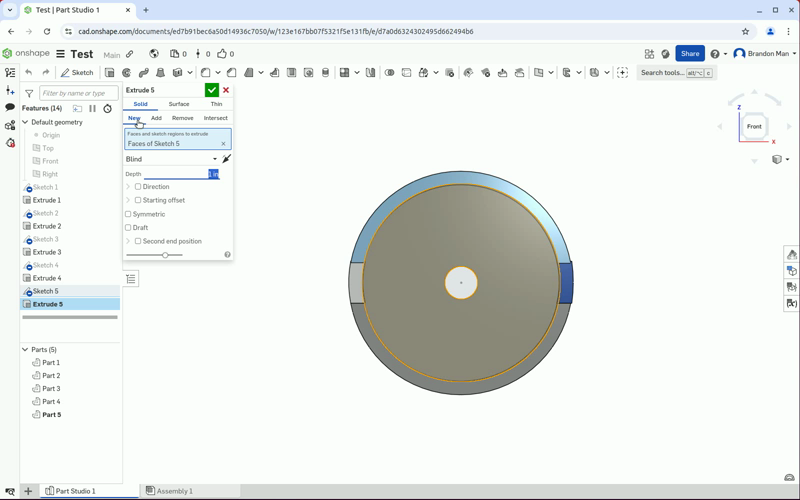
text(7.221)
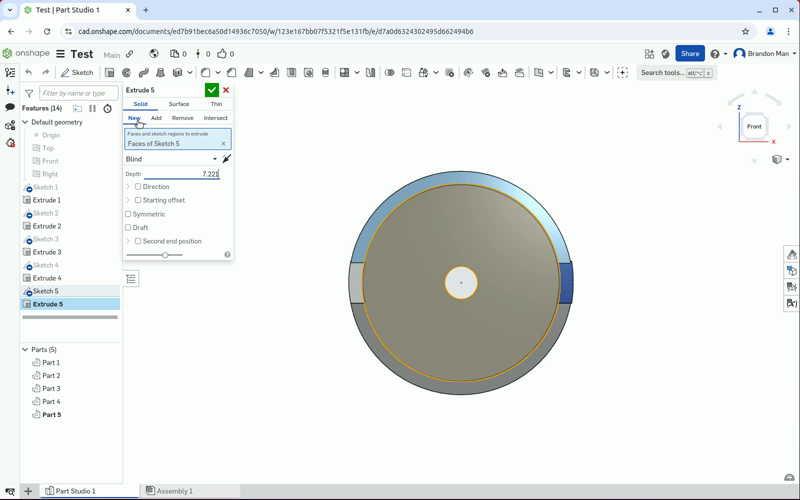
key(enter)
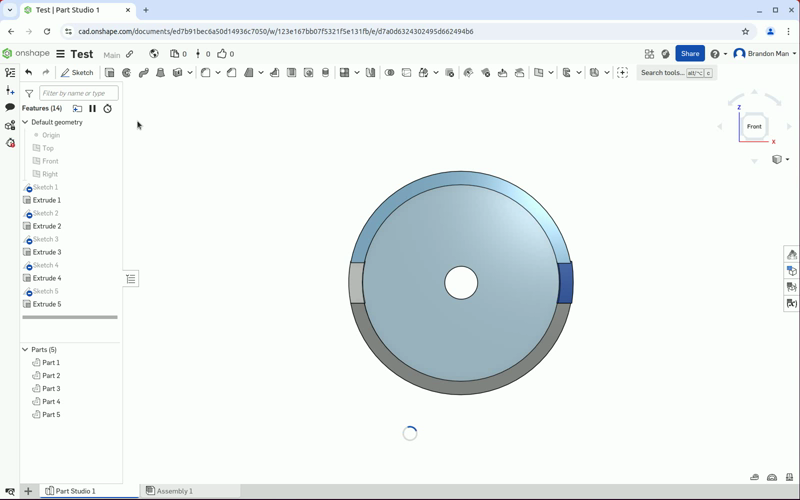
key(shift+h)
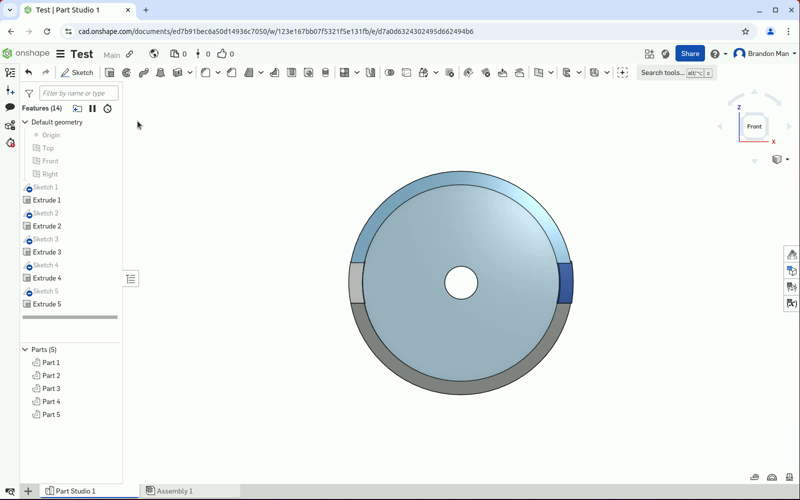
key(shift+h)
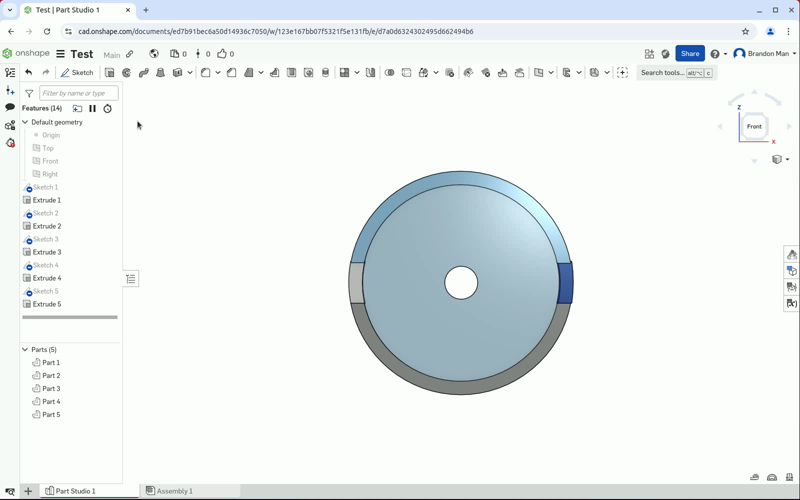
mouse_move(73, 189)
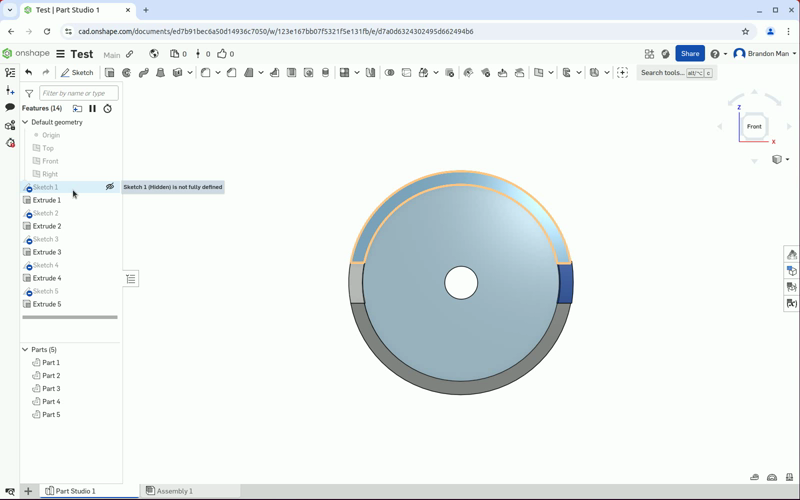
click(73, 189)
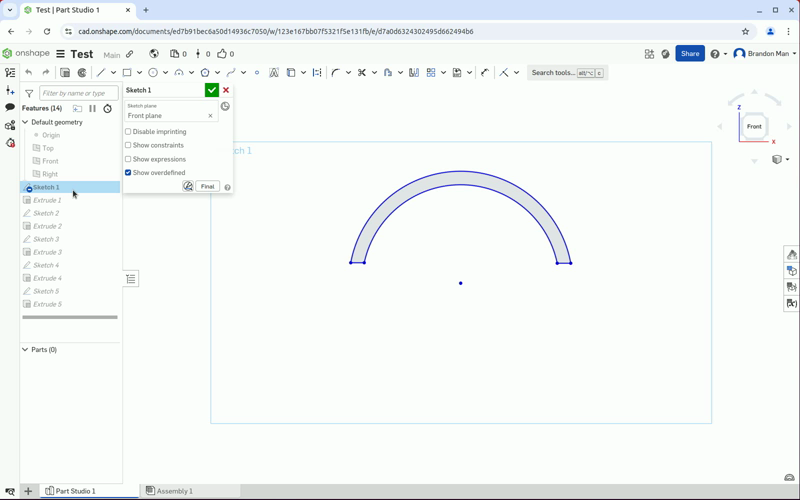
mouse_move(229, 92)
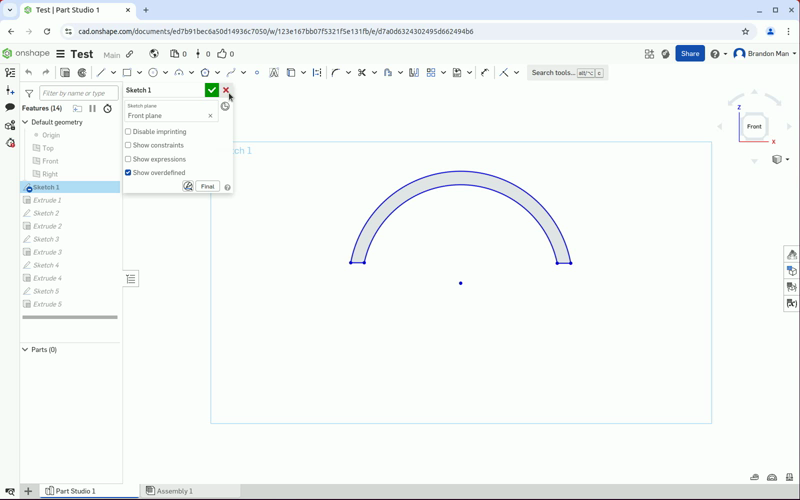
click(229, 92)
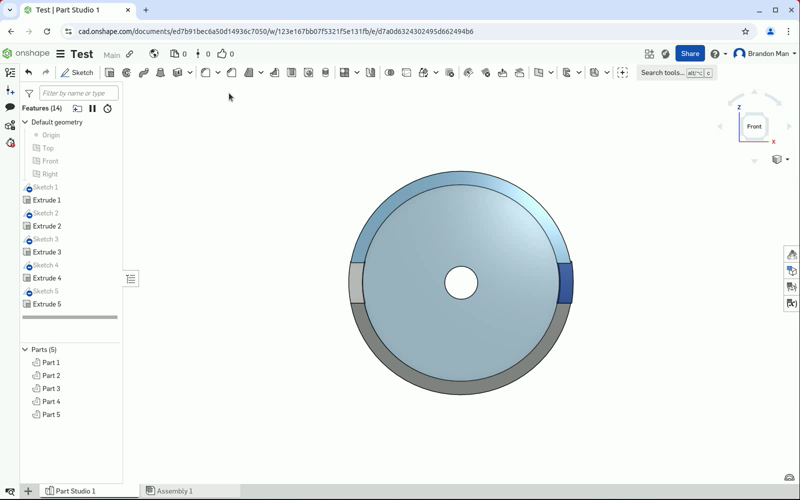
mouse_move(541, 75)
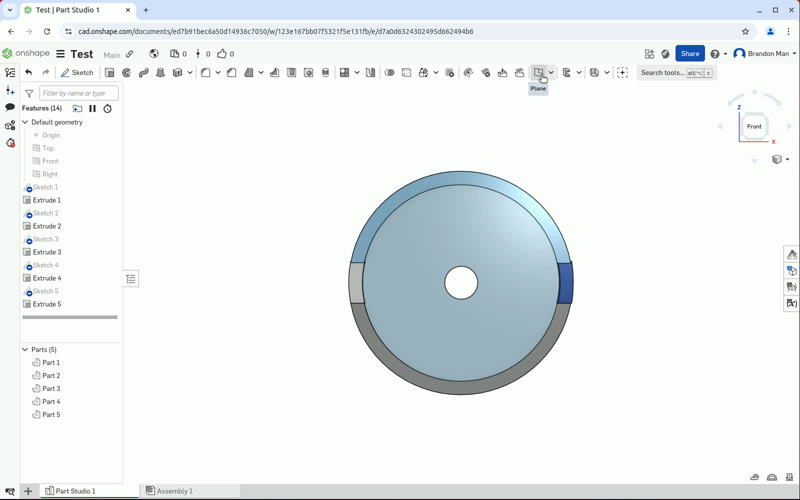
click(541, 75)
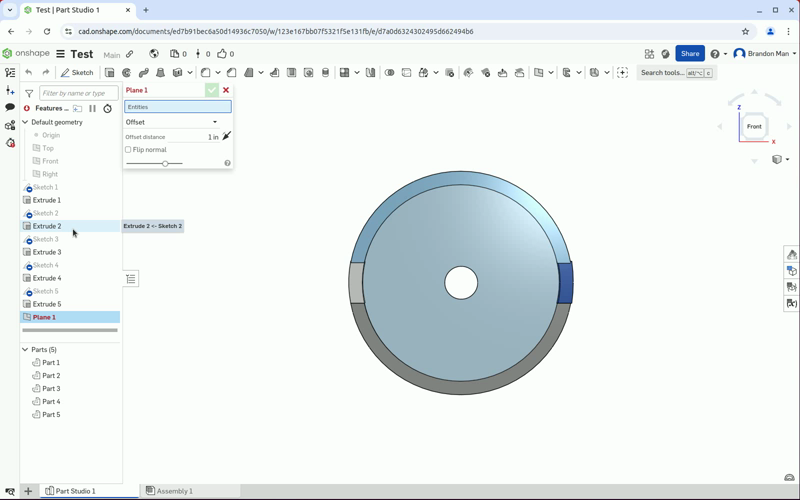
scroll(3)
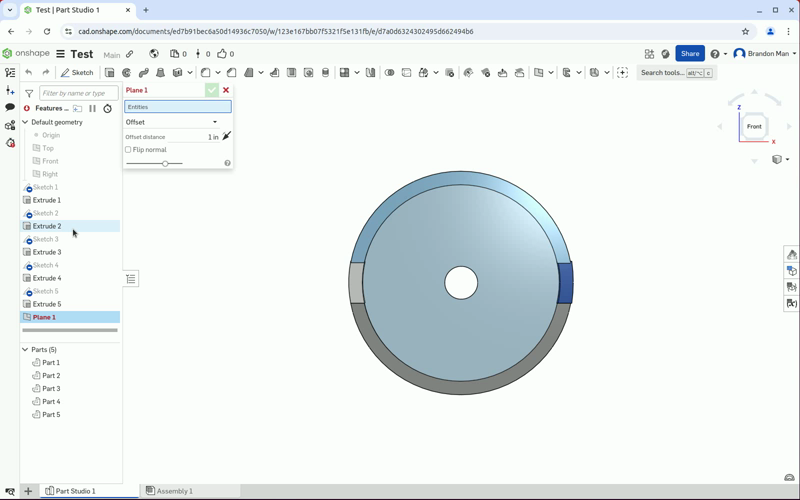
mouse_move(73, 163)
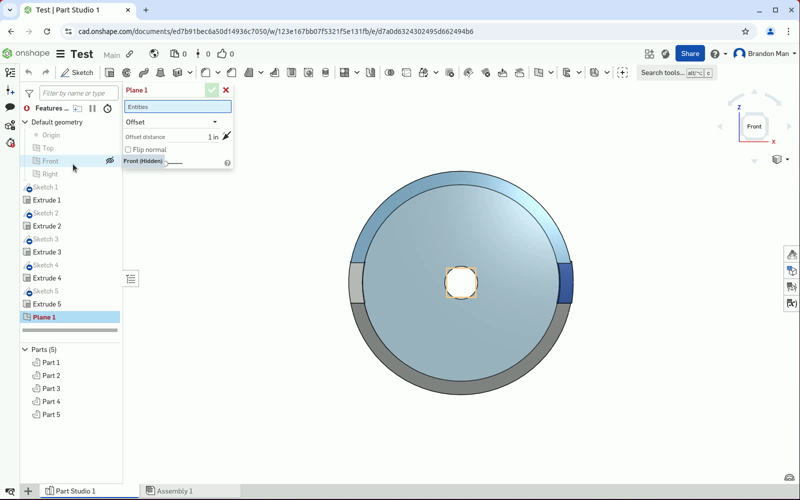
click(73, 163)
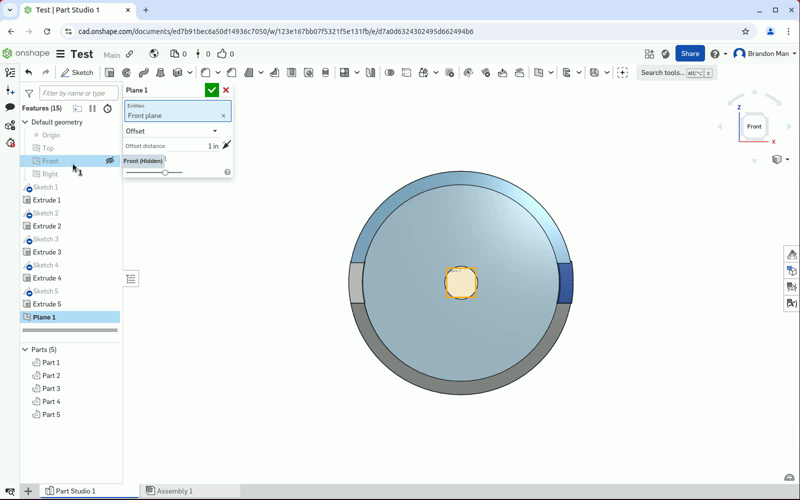
key(tab, 2)
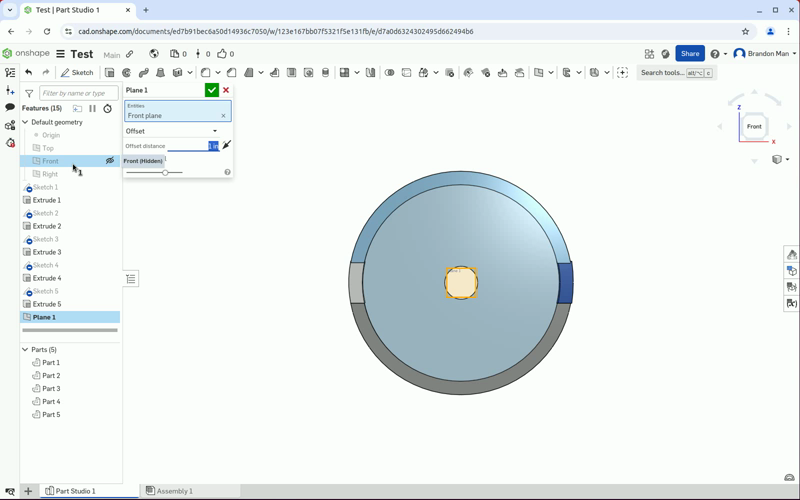
text(7.21)
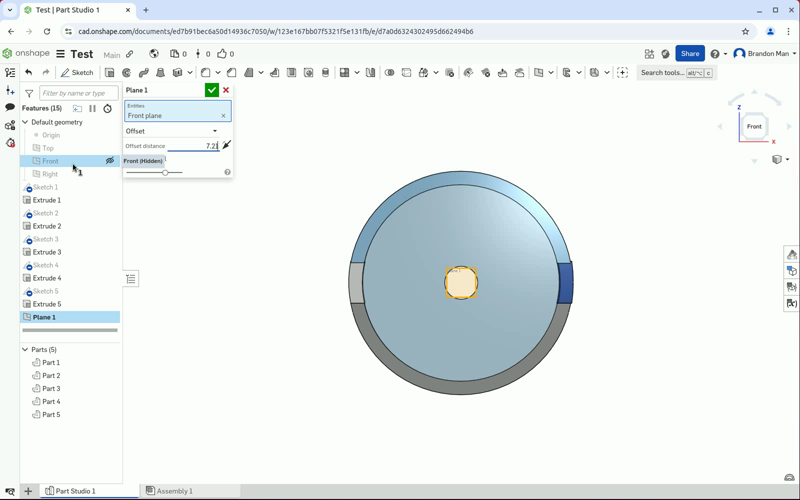
key(enter, 2)
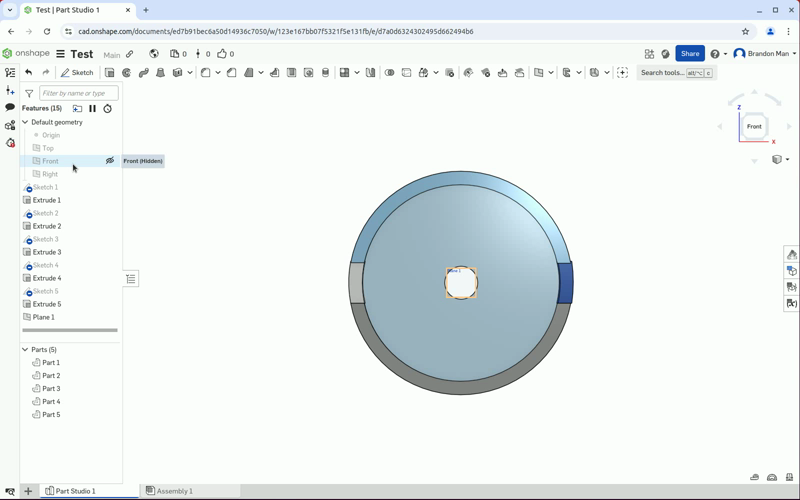
key(shift+s)
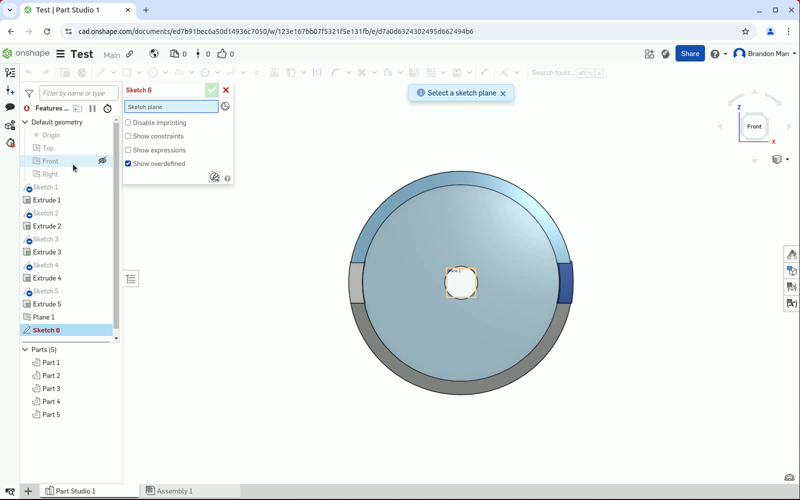
mouse_move(69, 319)
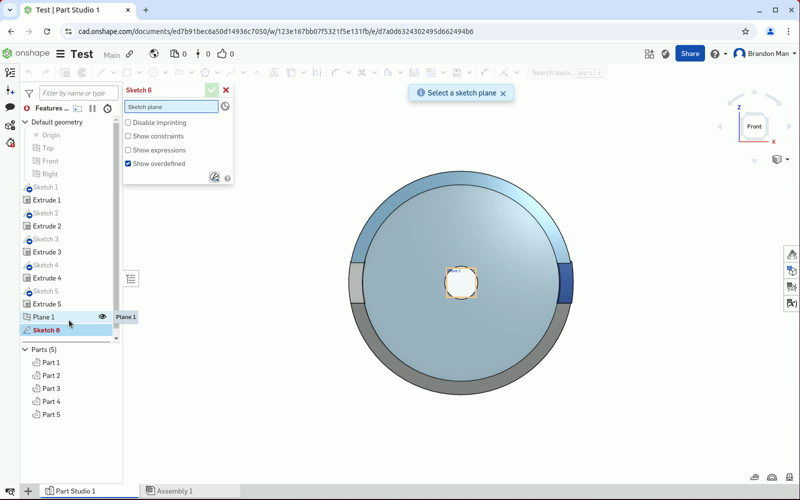
click(69, 319)
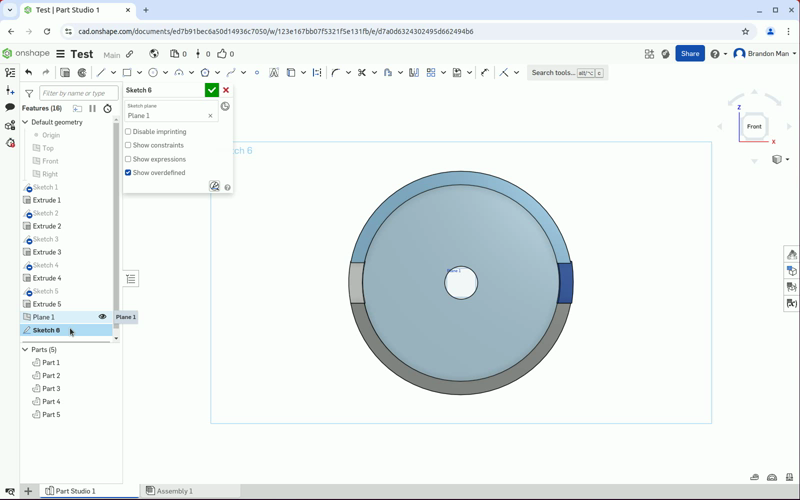
mouse_move(73, 352)
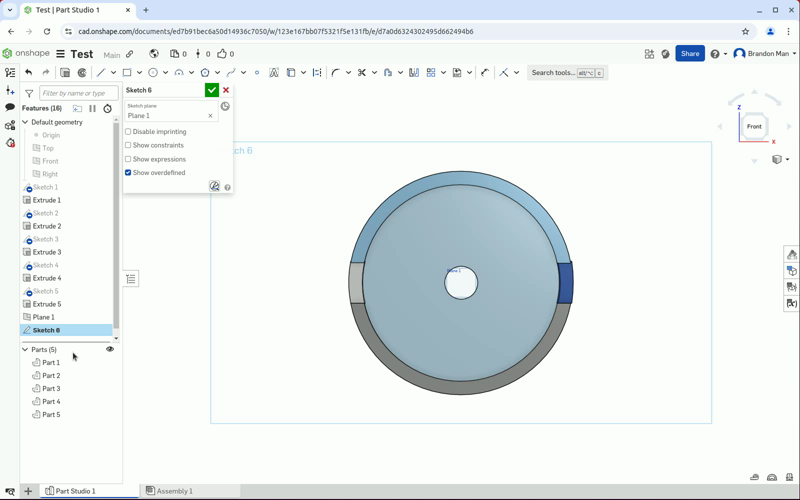
key(y)
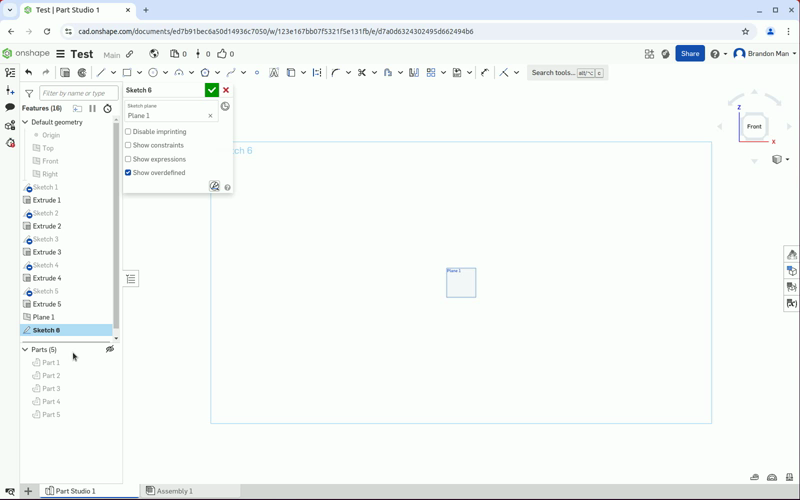
key(l)
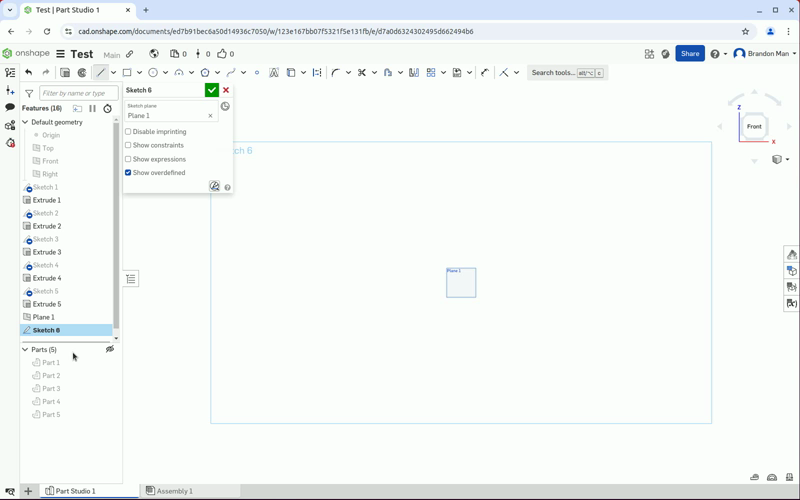
key_down(shift)
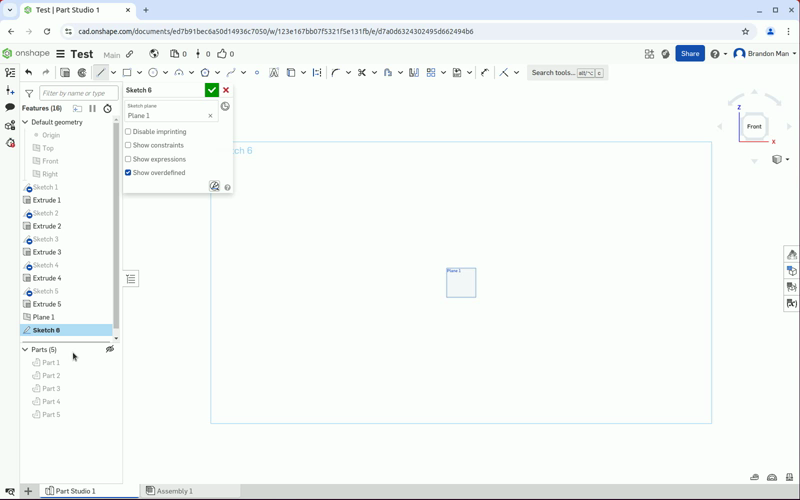
mouse_move(422, 282)
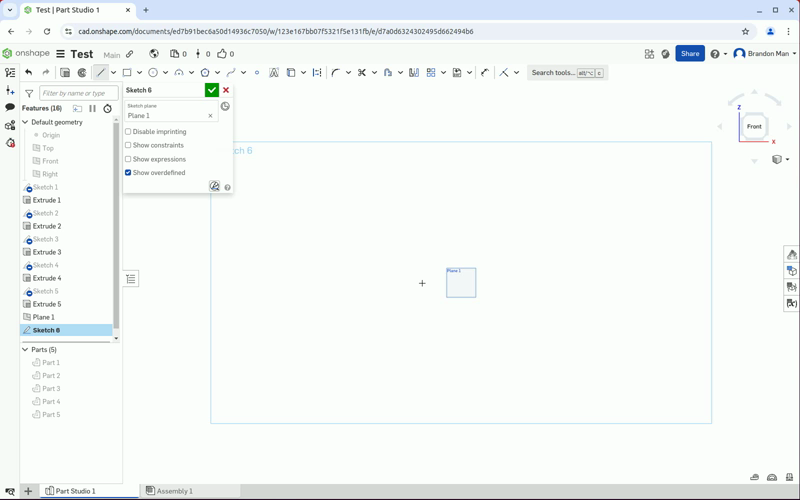
click(422, 282)
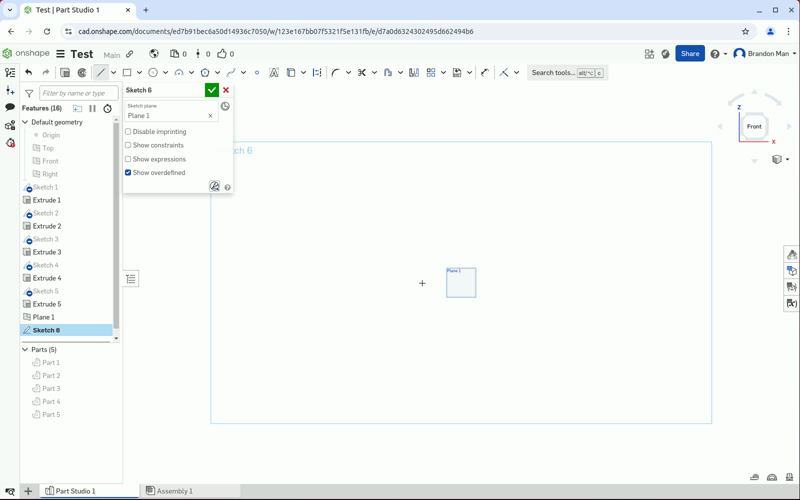
key_up(shift)
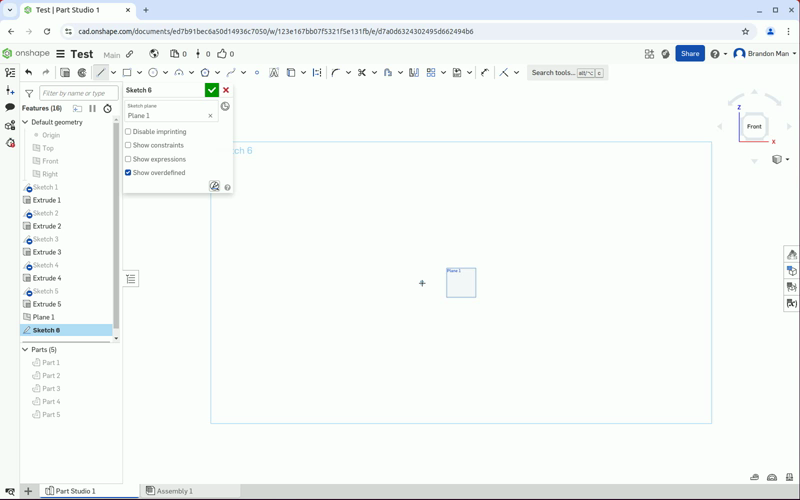
key_down(shift)
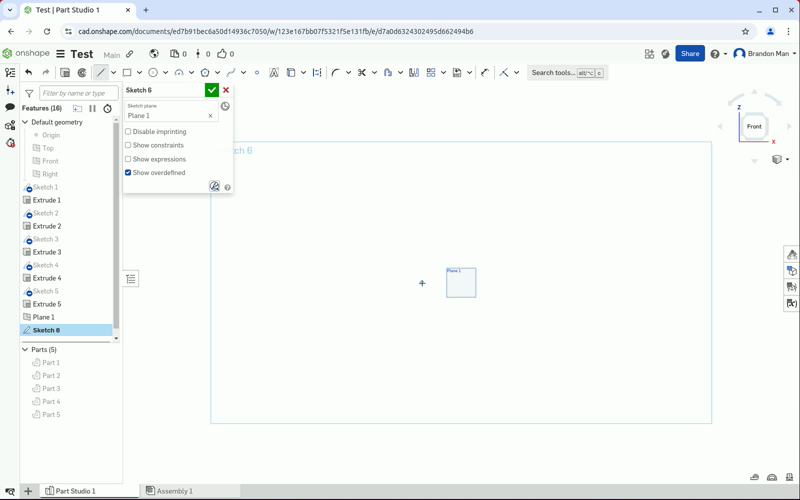
mouse_move(452, 282)
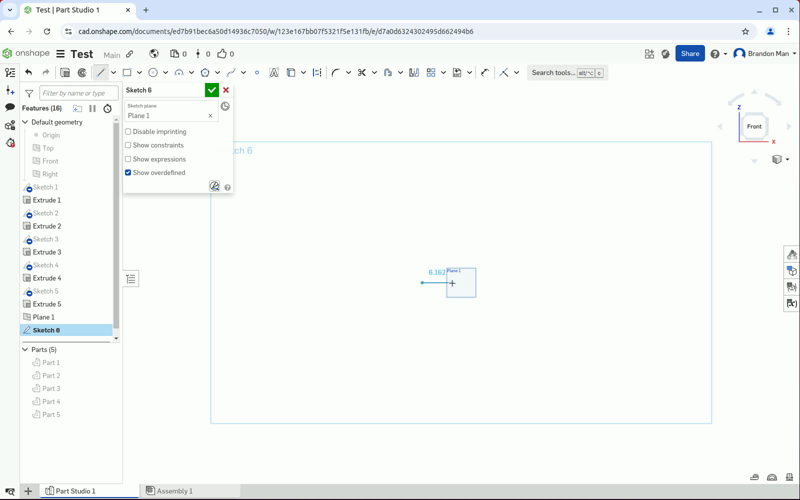
mouse_move(441, 316)
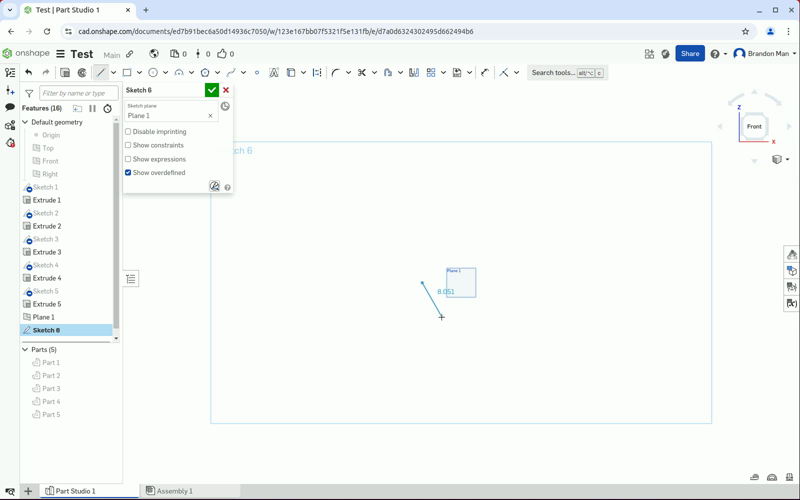
click(441, 316)
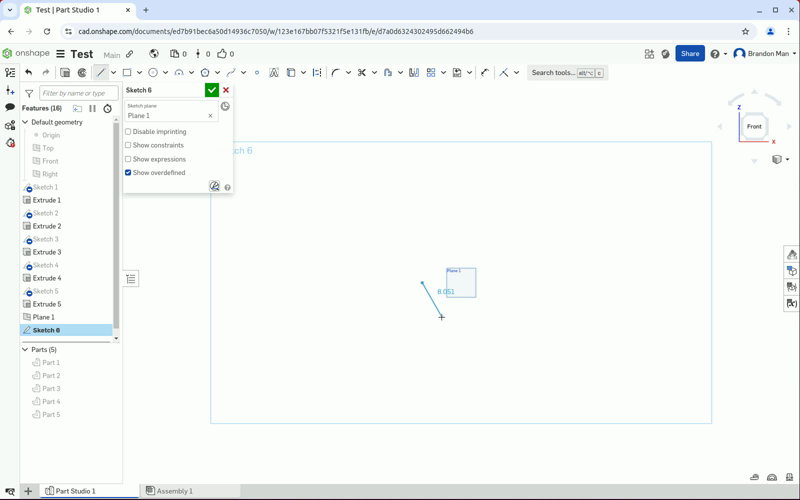
key_up(shift)
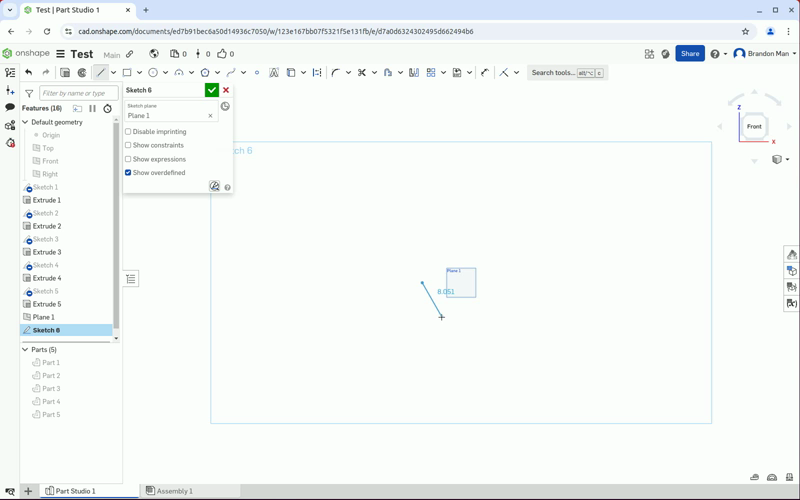
key_down(shift)
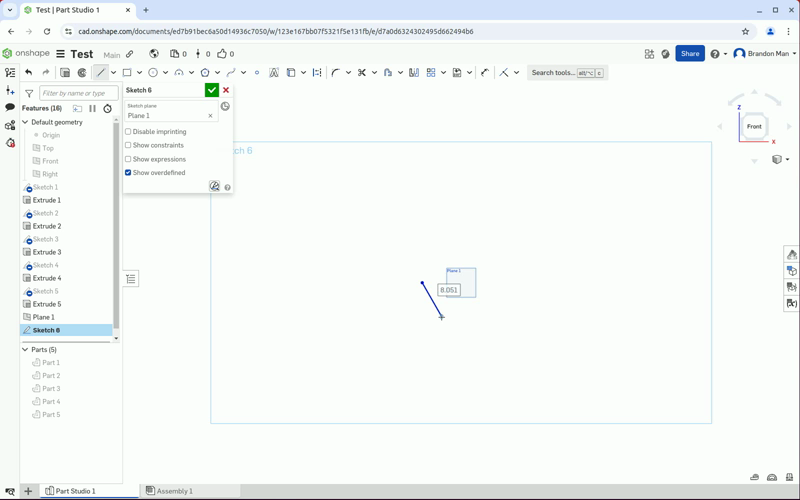
mouse_move(471, 316)
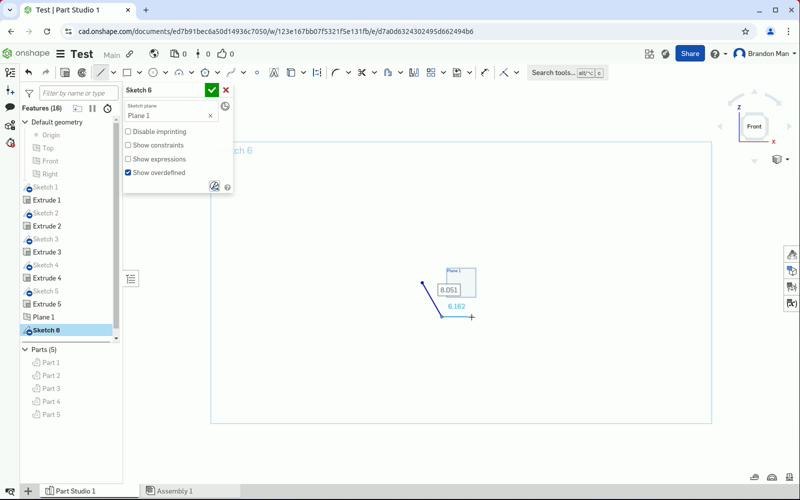
mouse_move(480, 316)
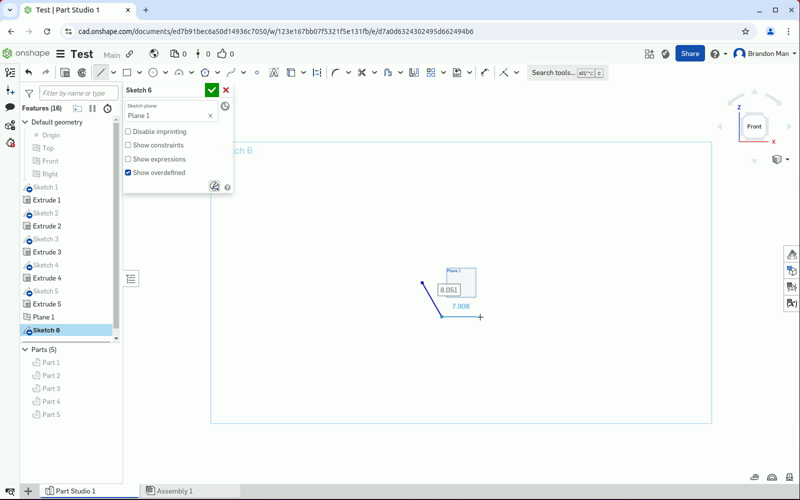
click(480, 316)
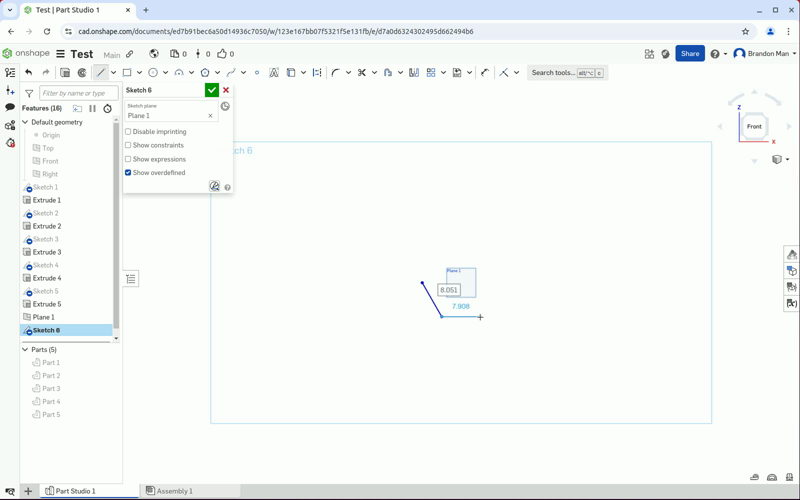
key_up(shift)
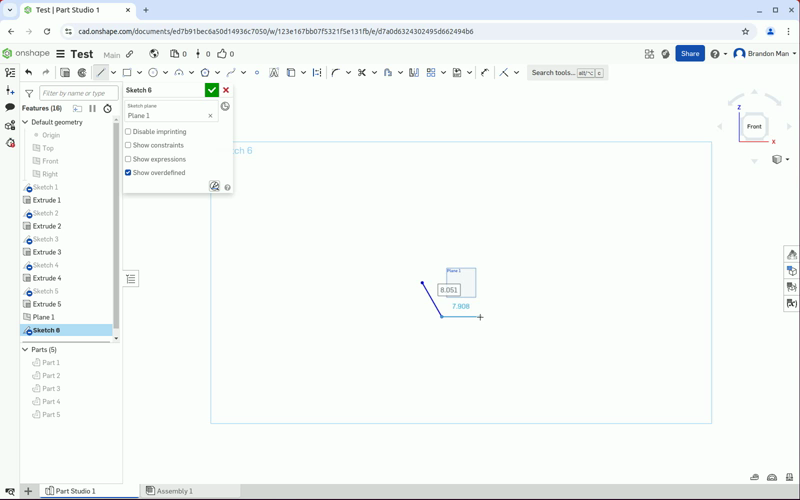
key_down(shift)
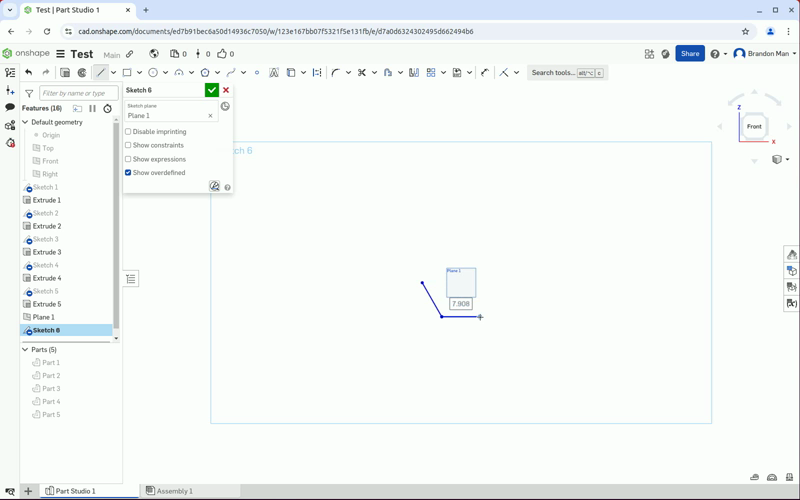
mouse_move(510, 316)
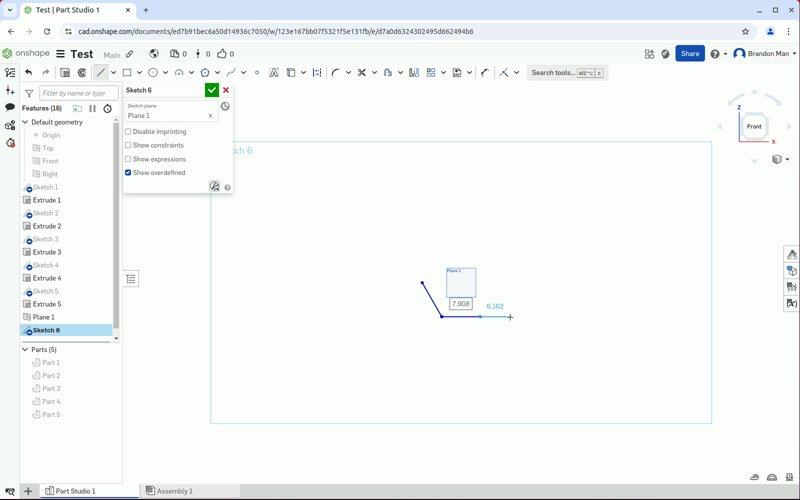
mouse_move(499, 282)
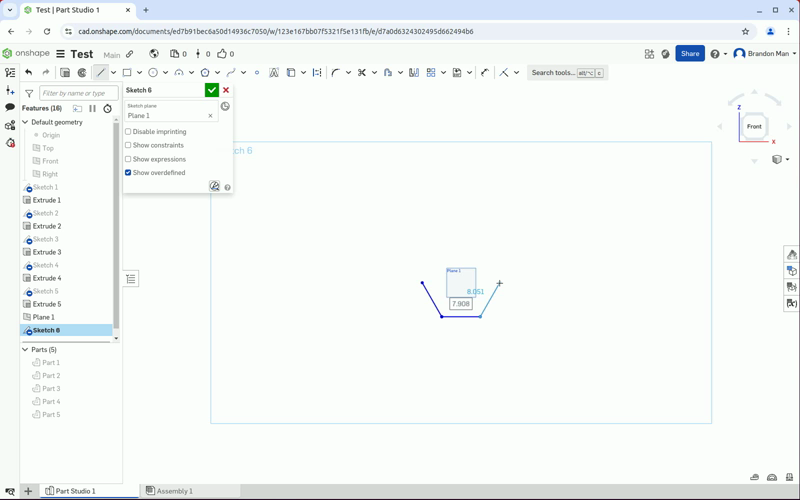
click(499, 282)
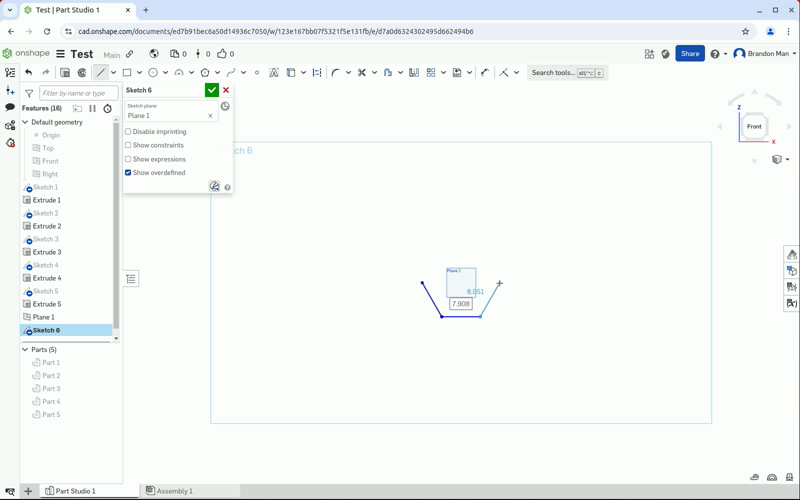
key_up(shift)
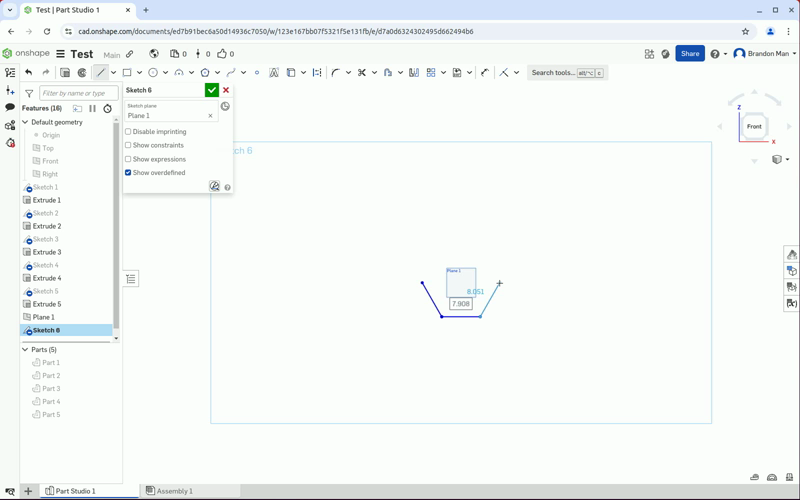
key_down(shift)
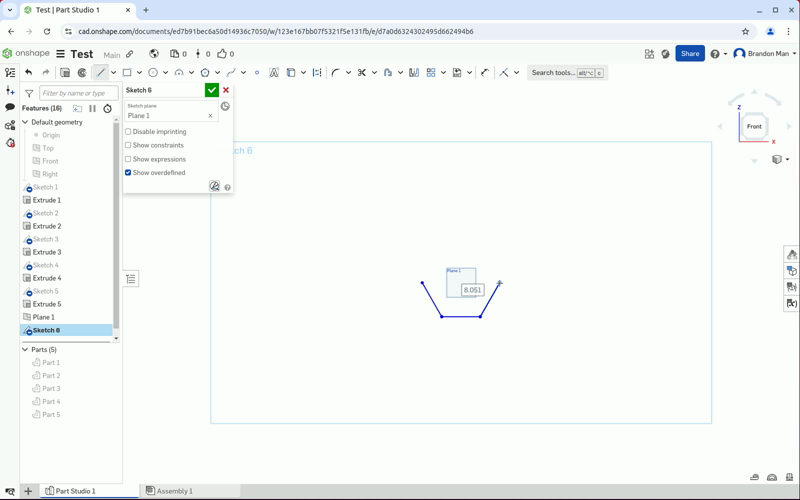
mouse_move(529, 282)
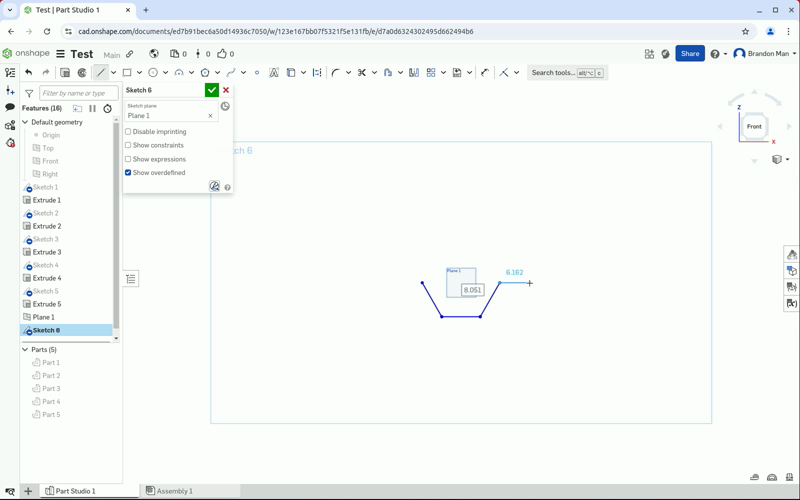
mouse_move(480, 249)
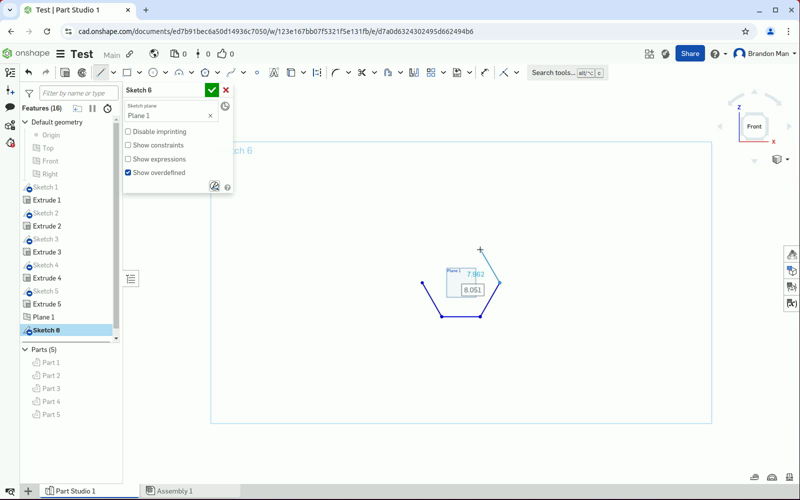
click(480, 249)
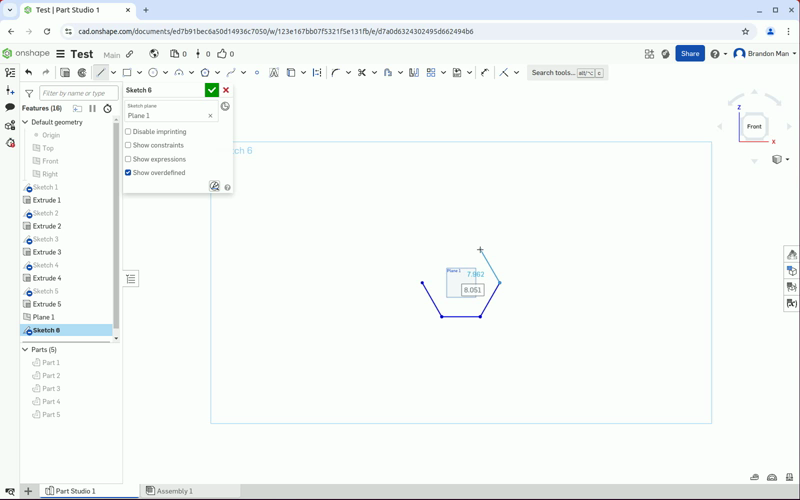
key_up(shift)
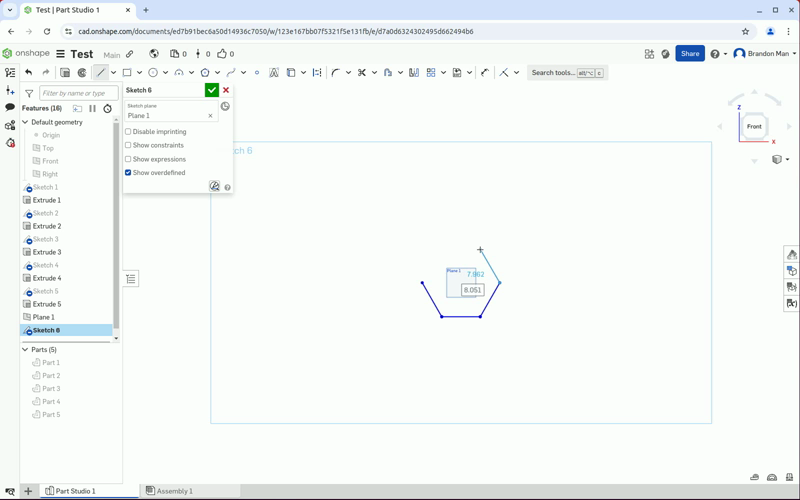
key_down(shift)
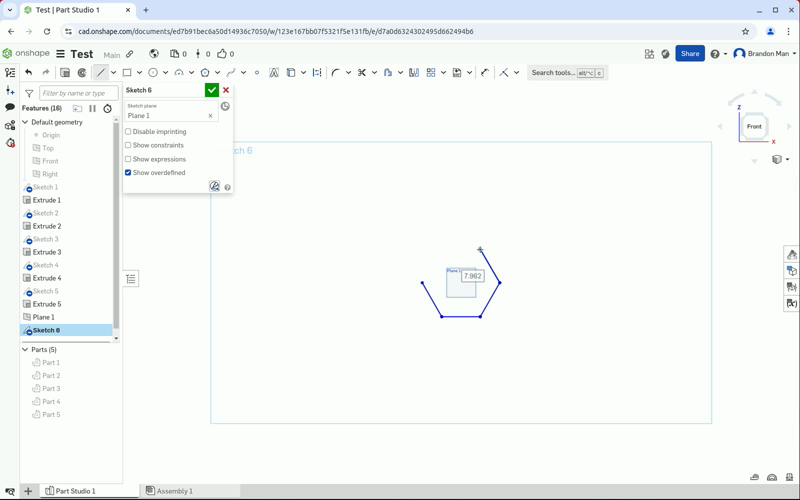
mouse_move(510, 249)
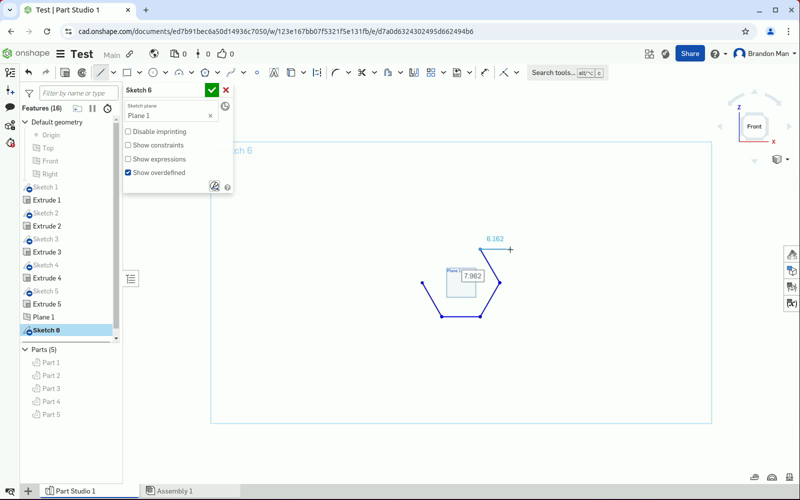
mouse_move(441, 249)
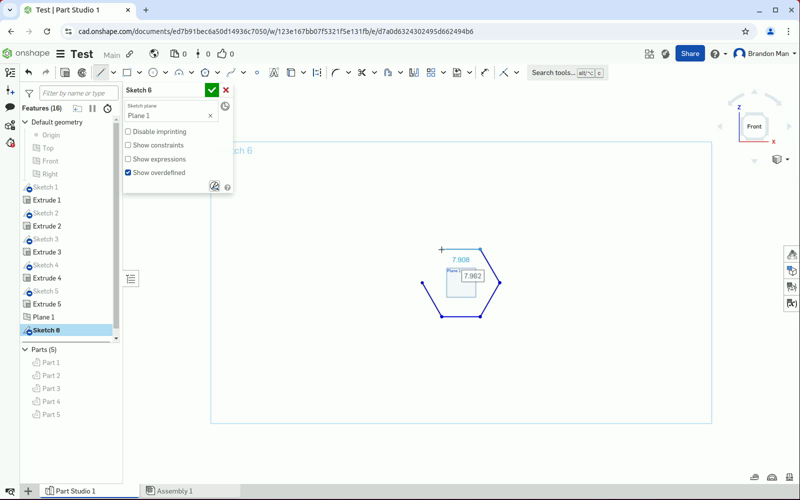
click(441, 249)
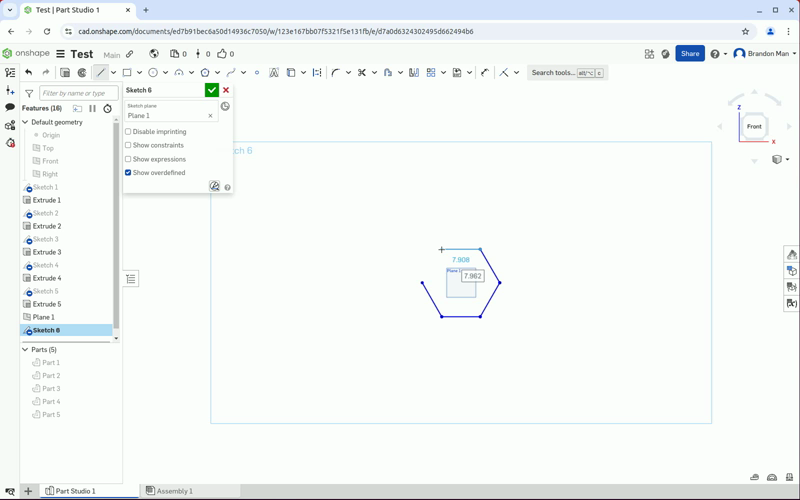
key_up(shift)
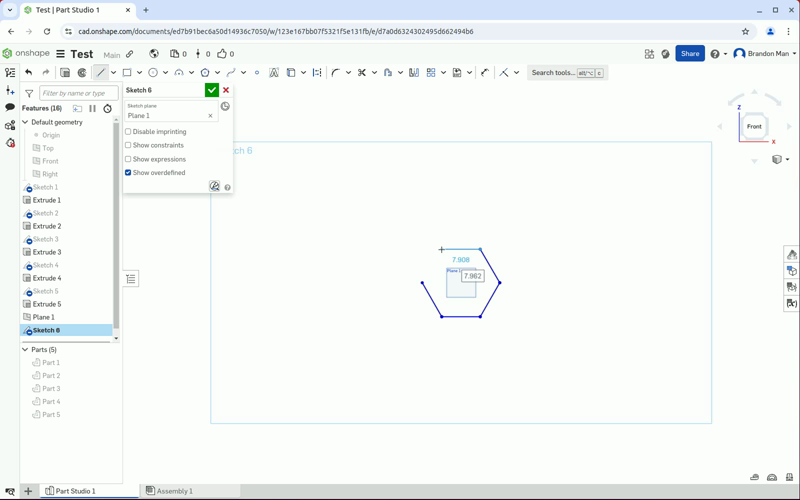
mouse_move(471, 249)
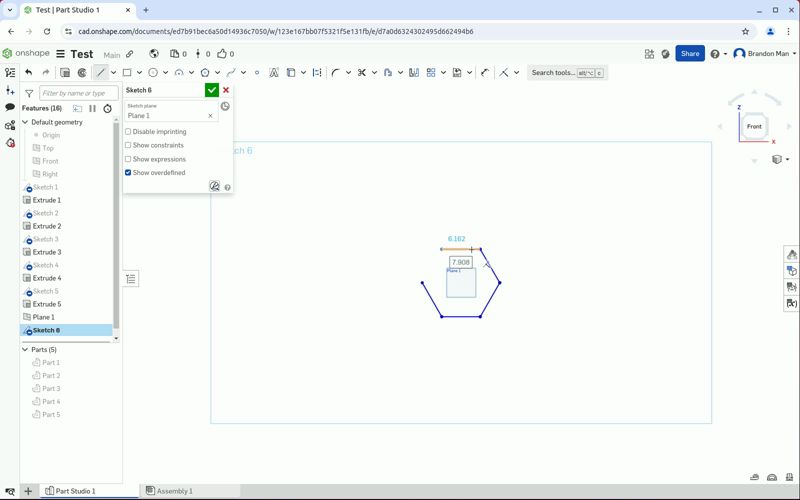
key_down(shift)
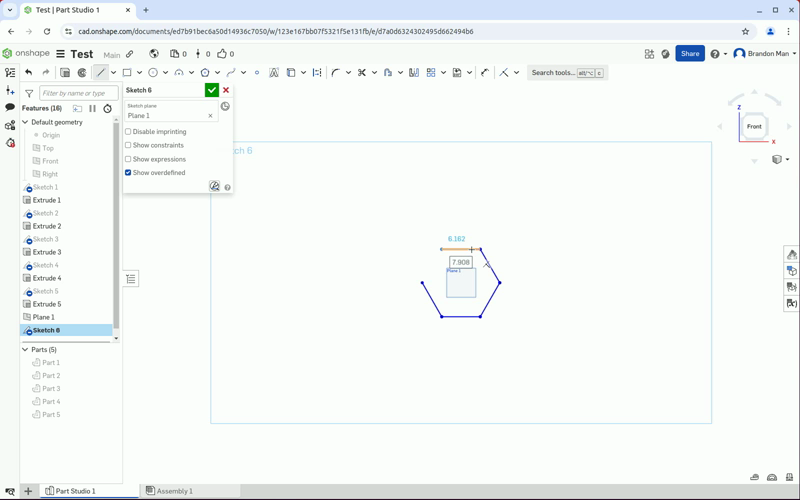
mouse_move(422, 282)
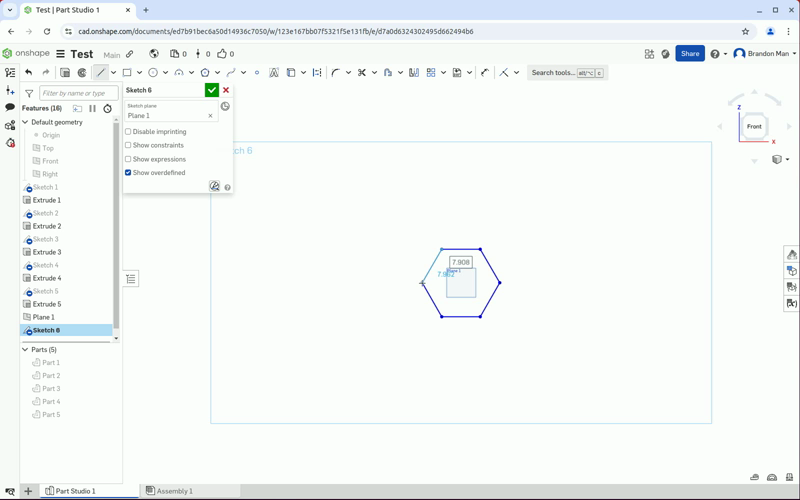
key_up(shift)
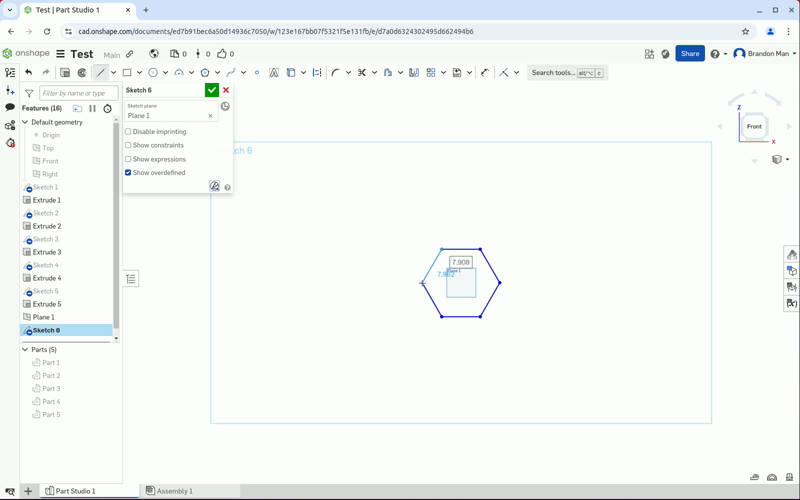
click(422, 282)
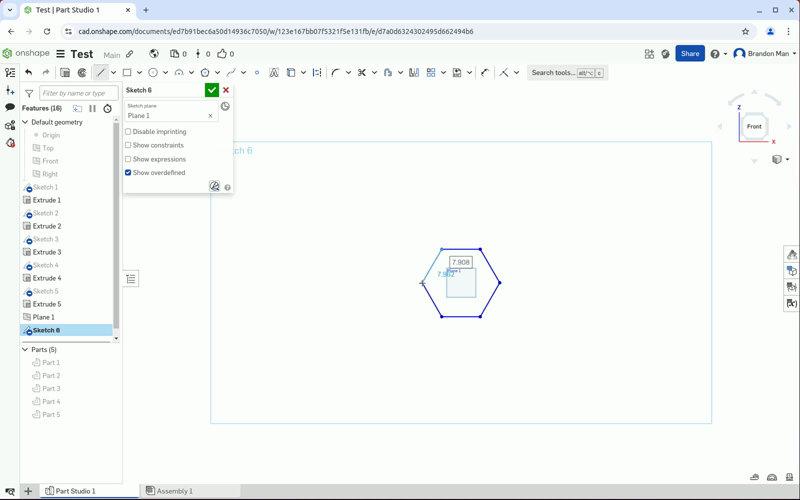
key(esc)
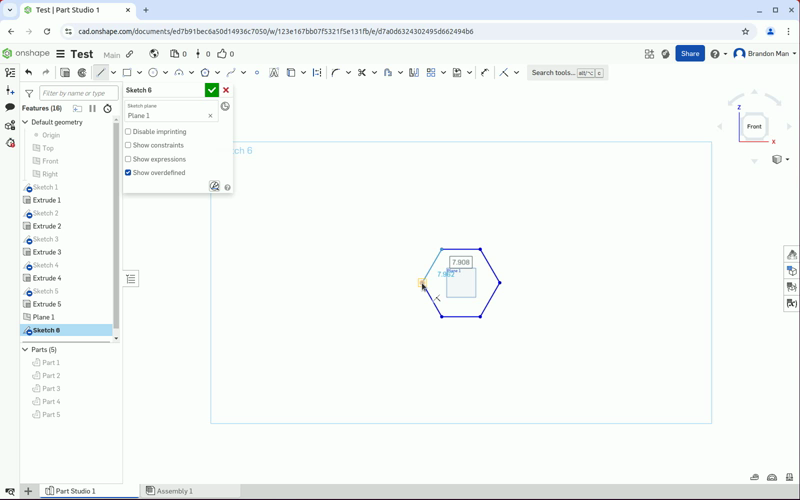
key(c)
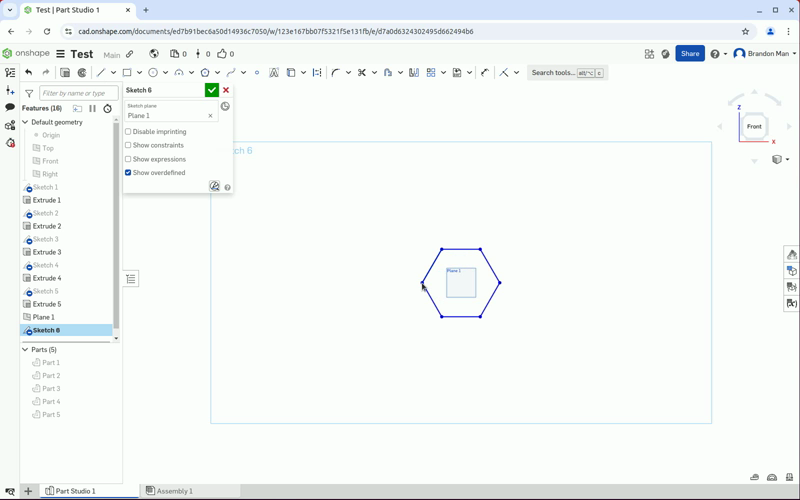
key_down(shift)
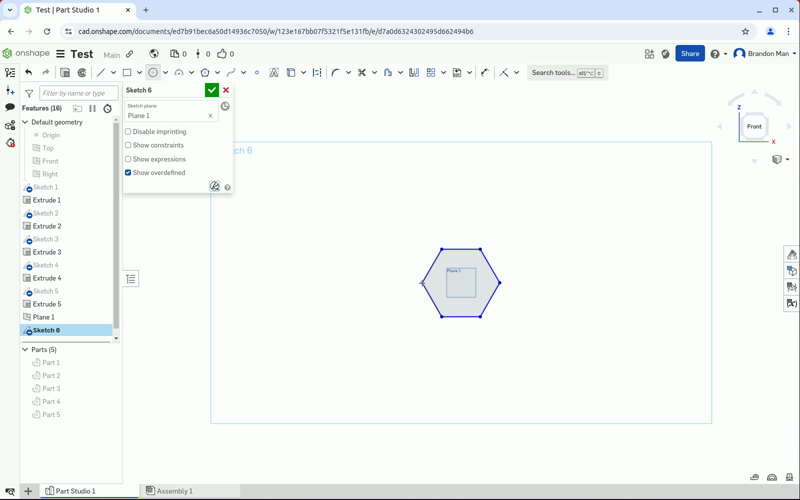
mouse_move(461, 282)
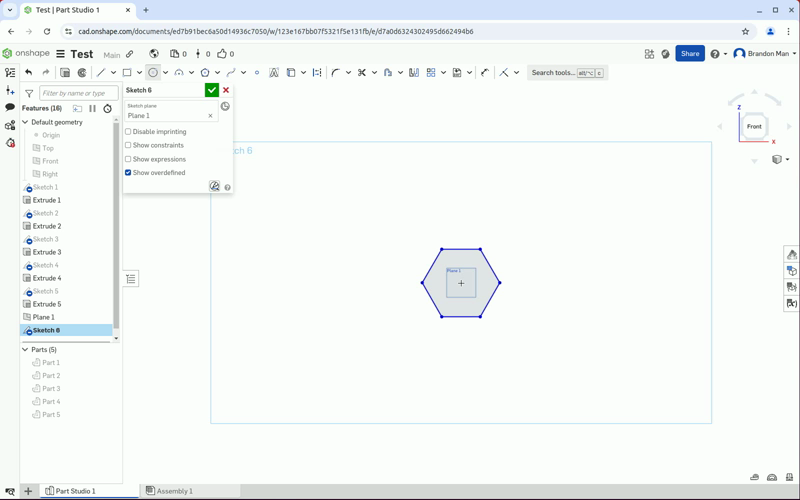
click(461, 282)
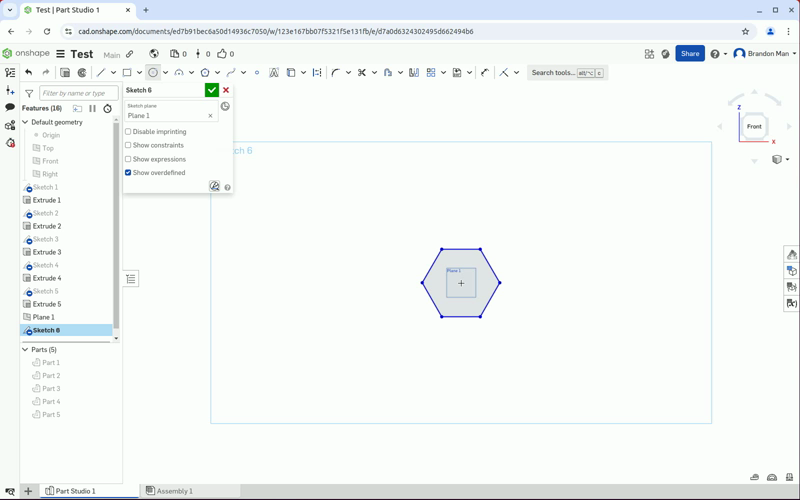
key_up(shift)
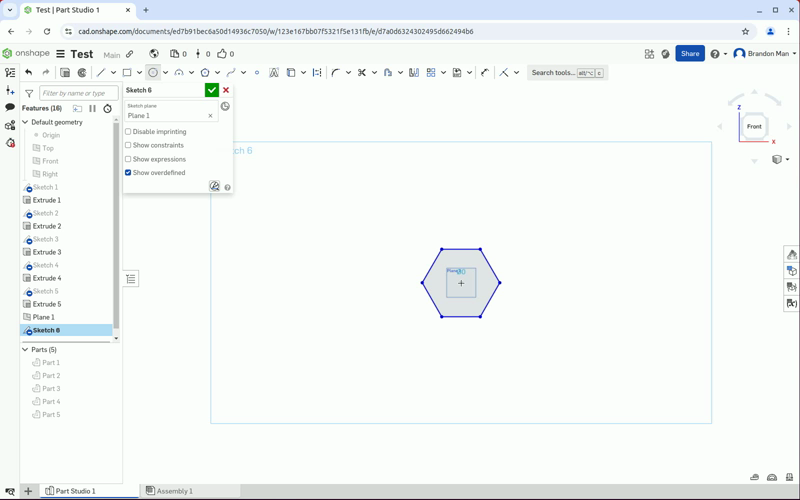
mouse_move(479, 282)
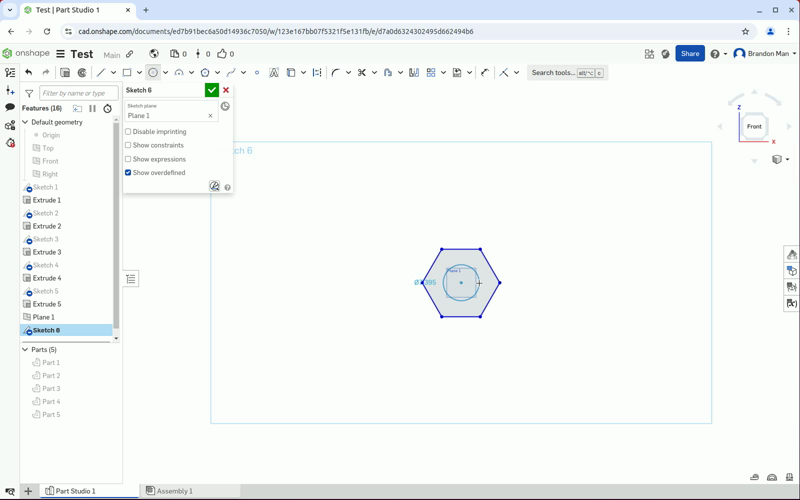
click(479, 282)
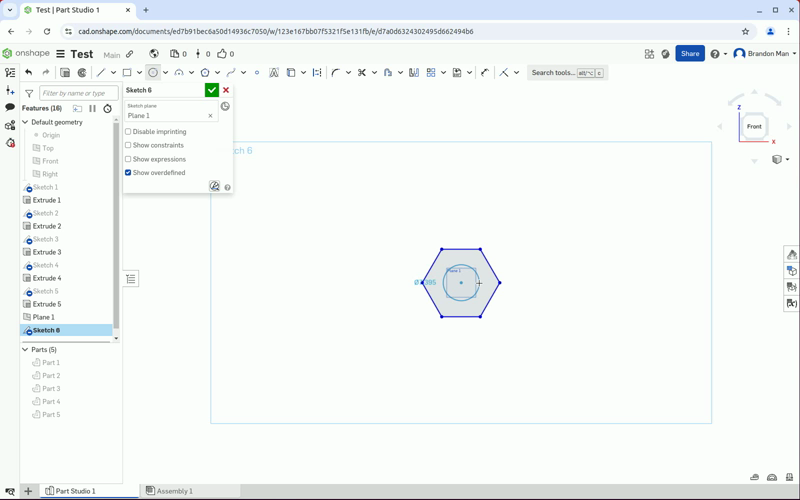
key(esc)
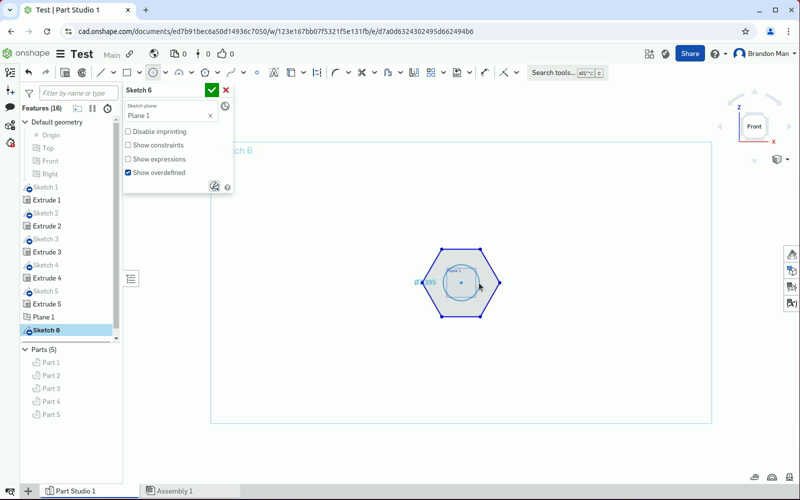
mouse_move(488, 290)
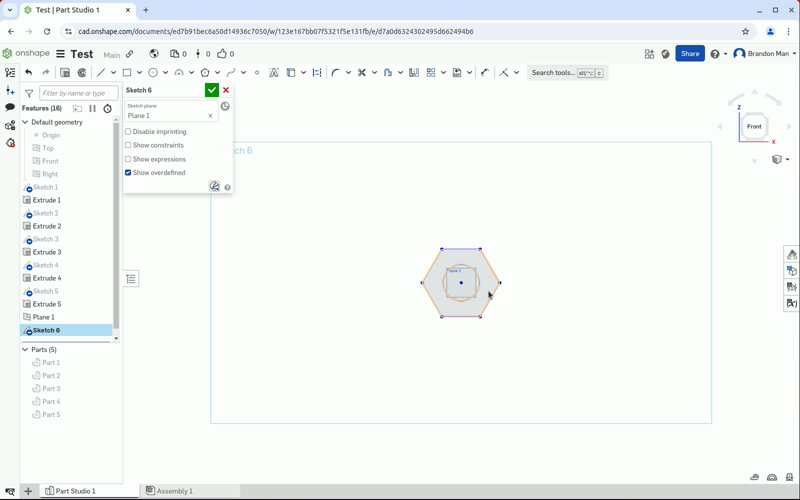
click(488, 290)
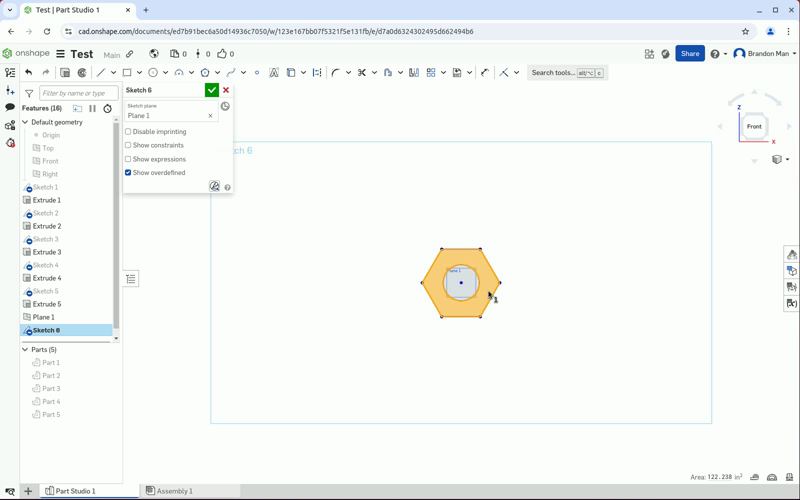
mouse_move(73, 352)
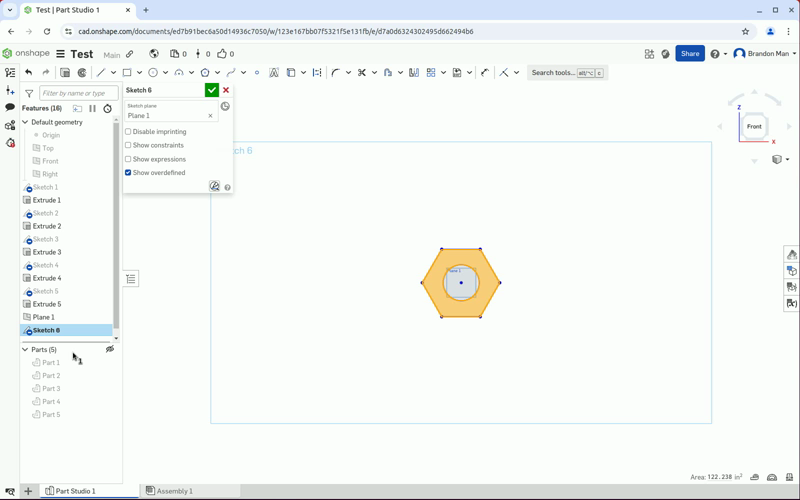
key(shift+y)
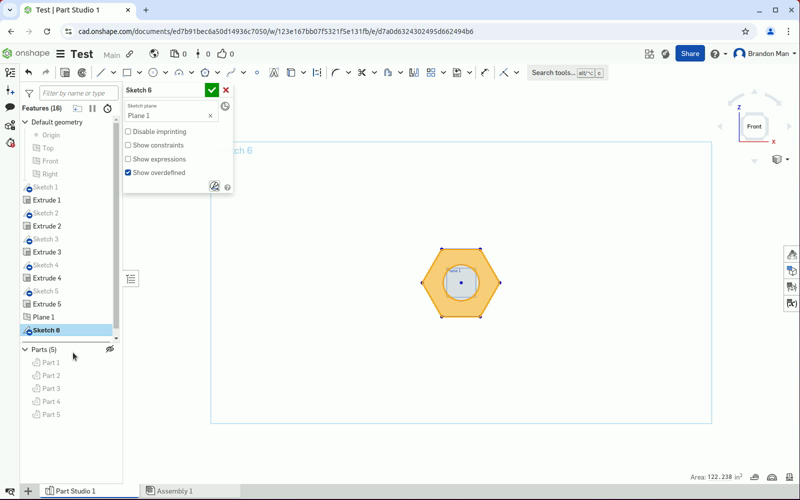
key(shift+e)
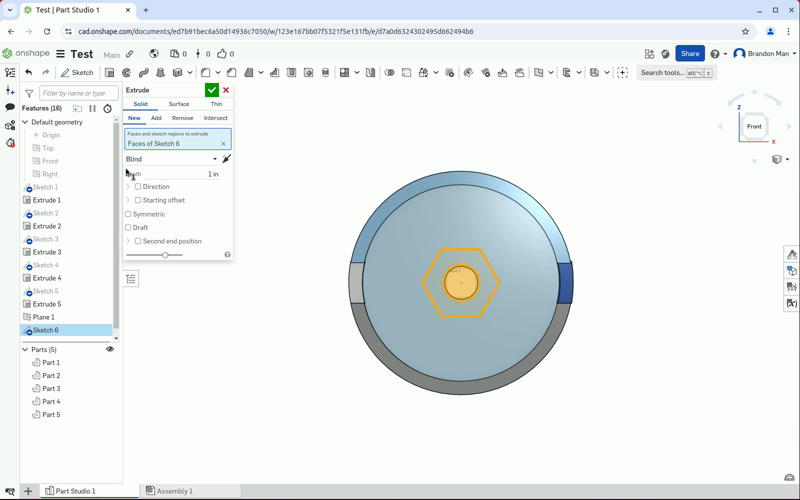
mouse_move(143, 106)
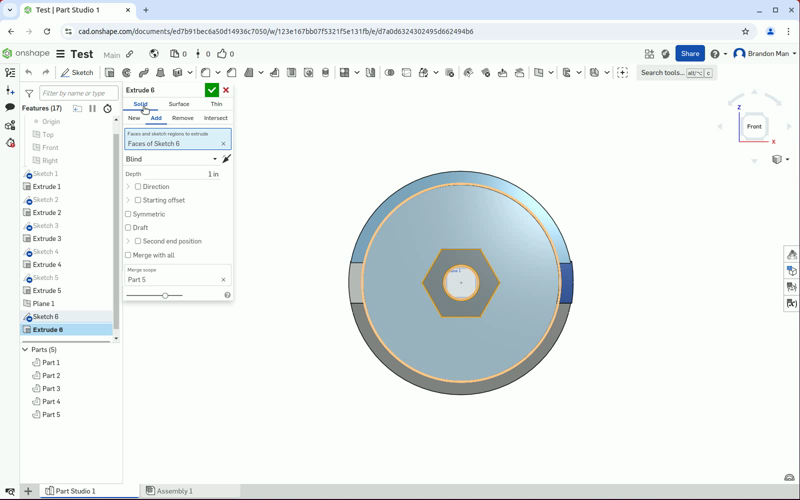
click(143, 106)
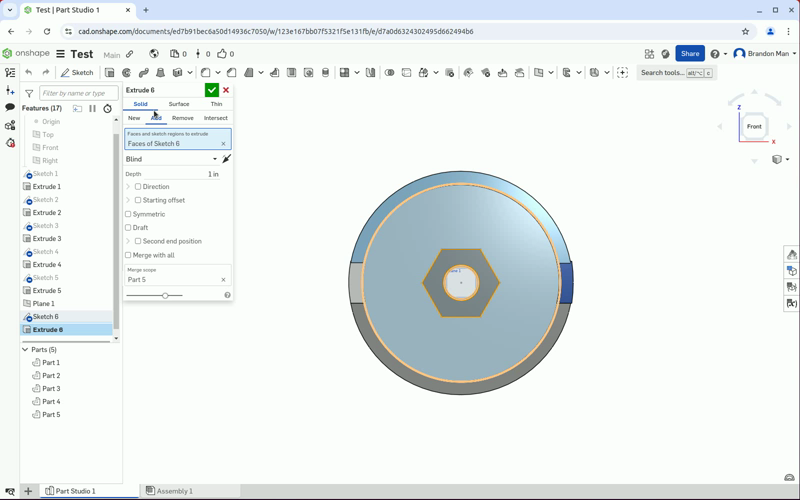
mouse_move(186, 120)
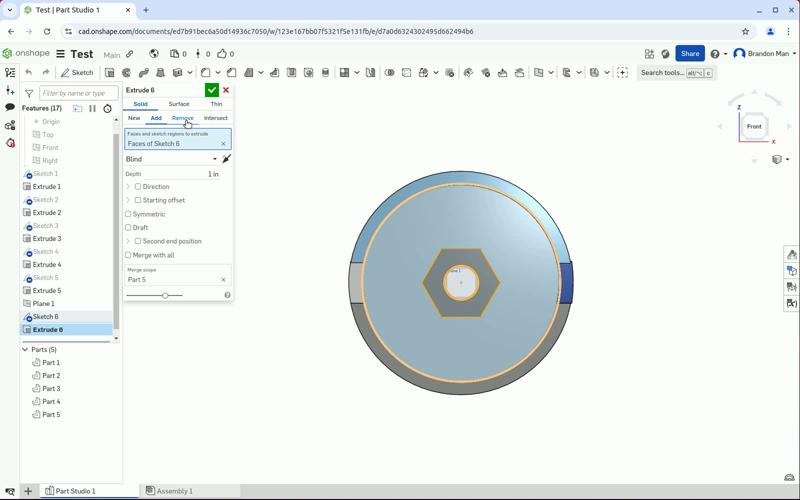
click(186, 120)
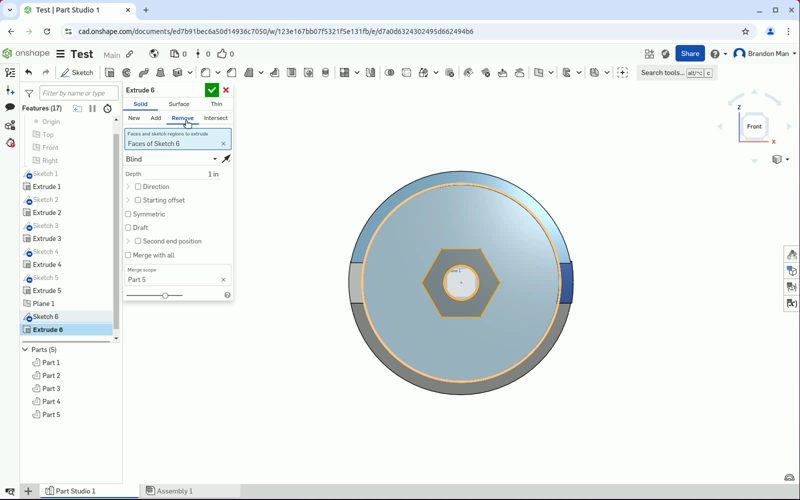
key(tab, 4)
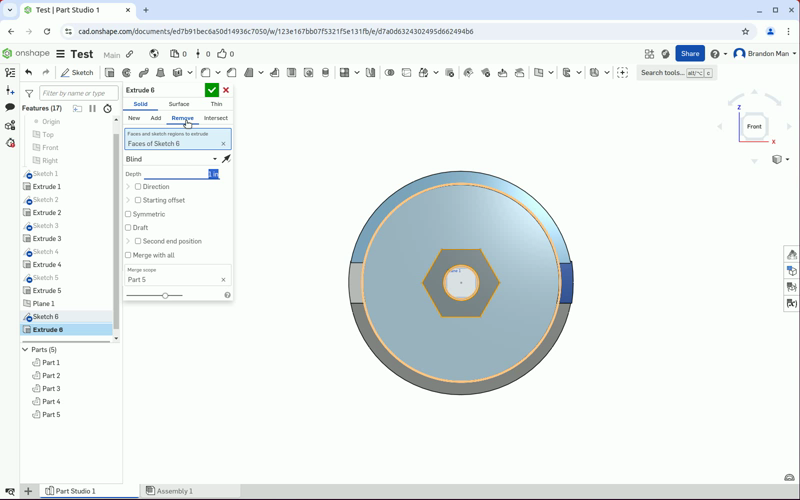
text(2.407)
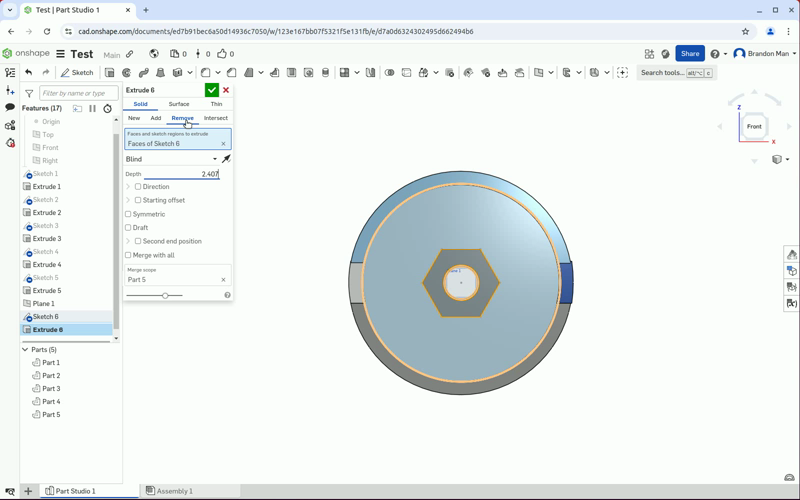
key(tab, 6)
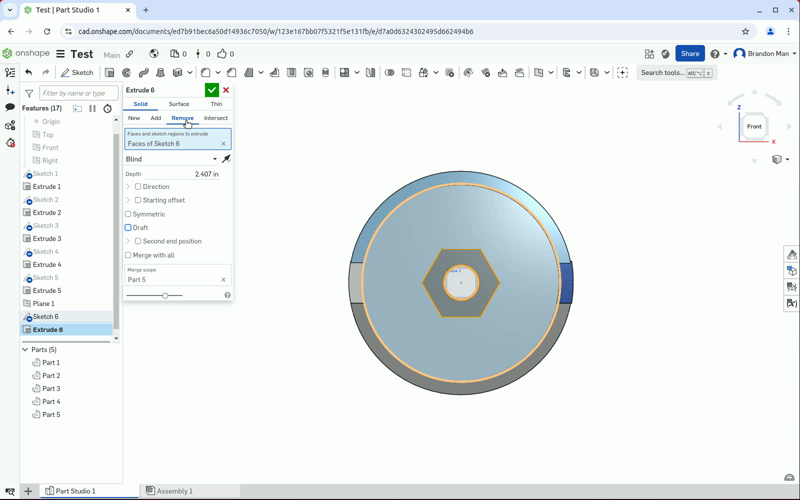
key(space)
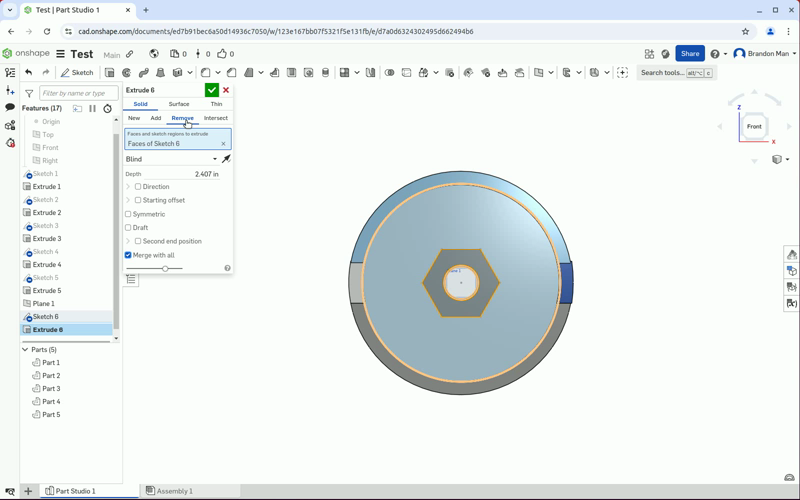
key(enter)
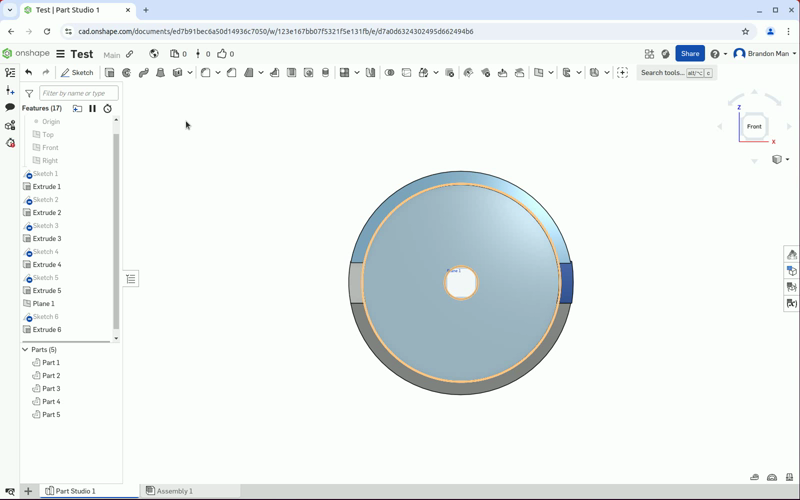
key(shift+h)
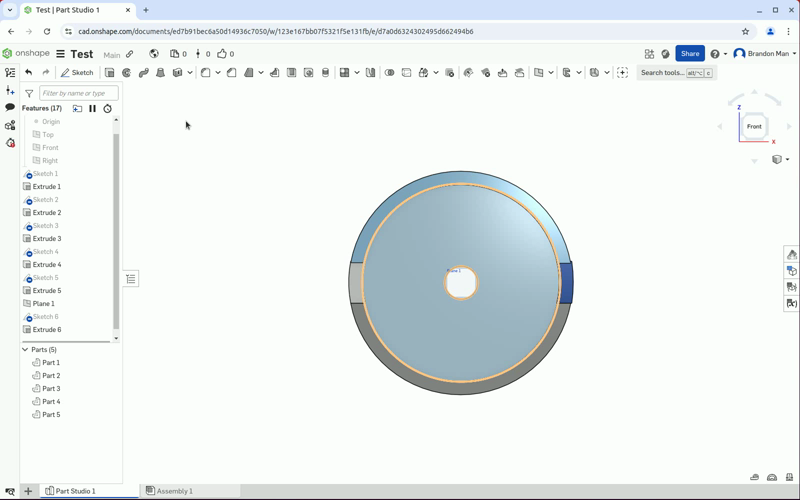
key(shift+h)
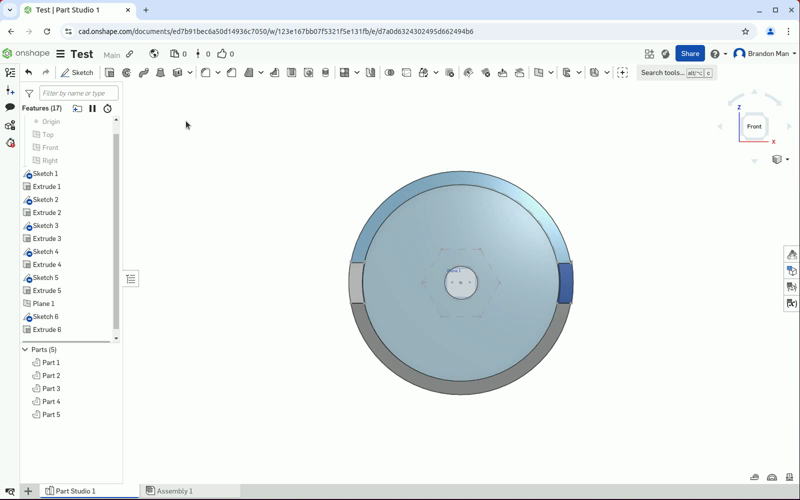
key(shift+7)
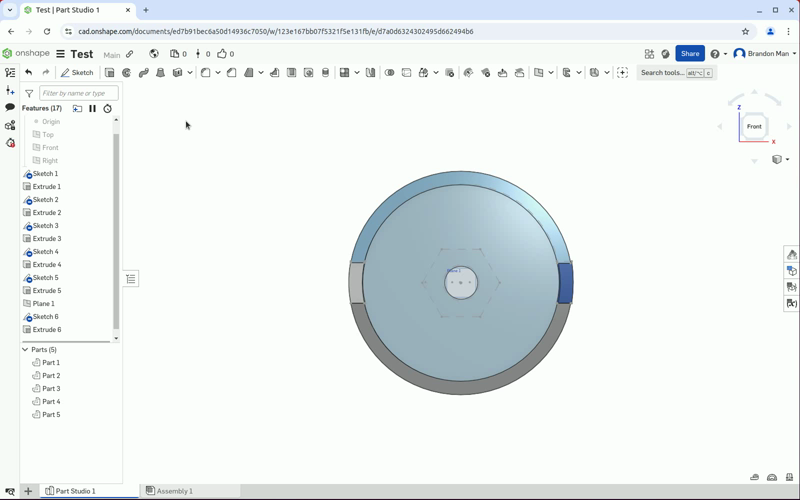
key(left, 2)
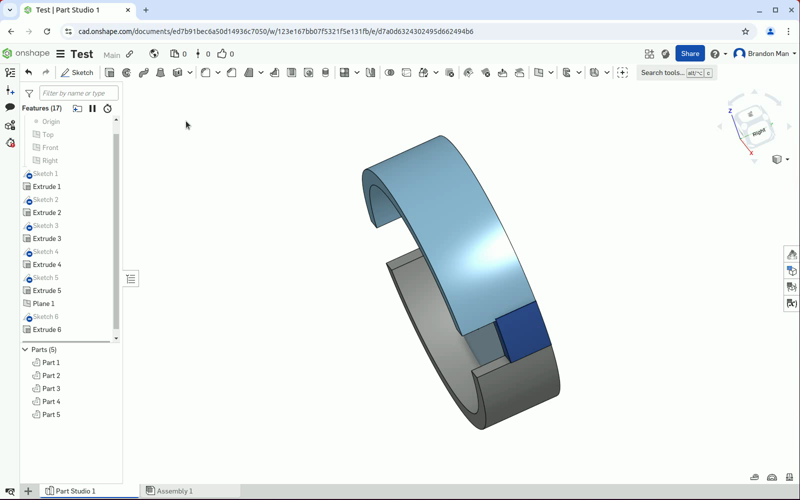
key(down, 2)
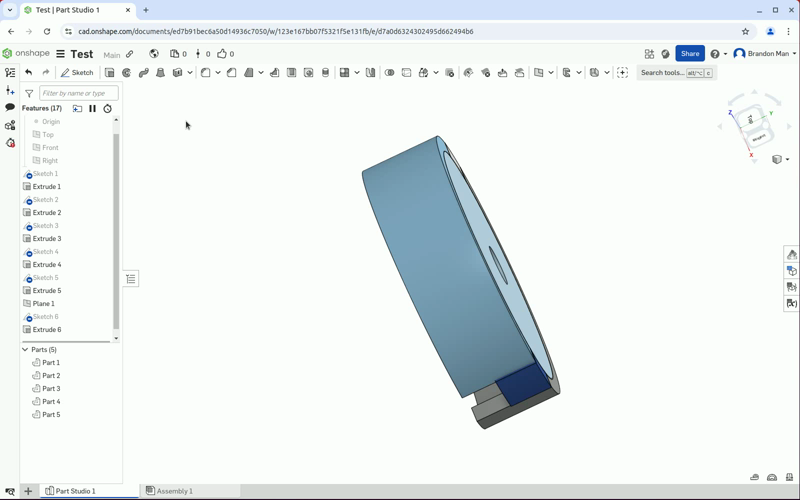
key(up, 2)
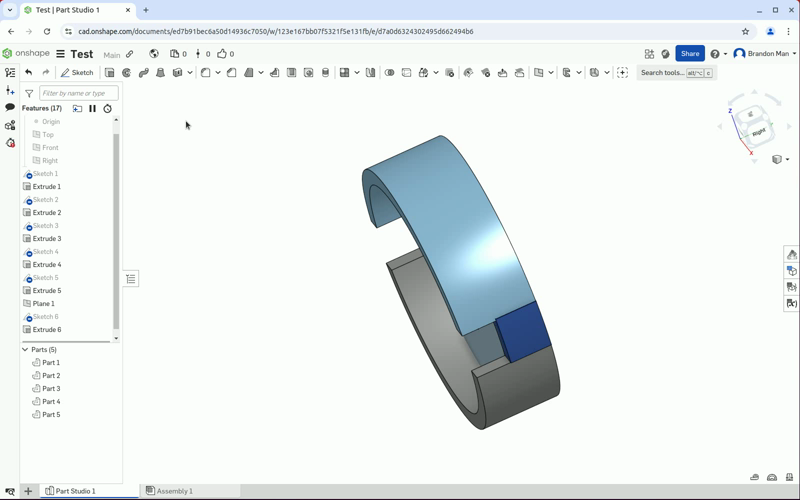
key(right, 2)
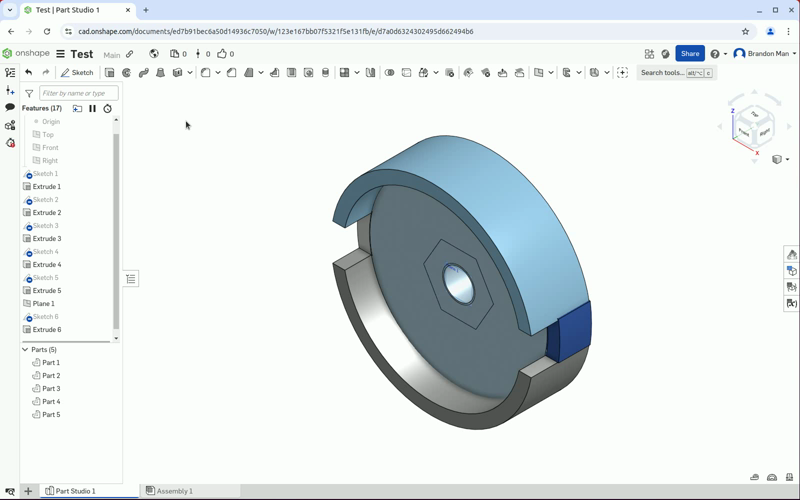
mouse_move(69, 176)
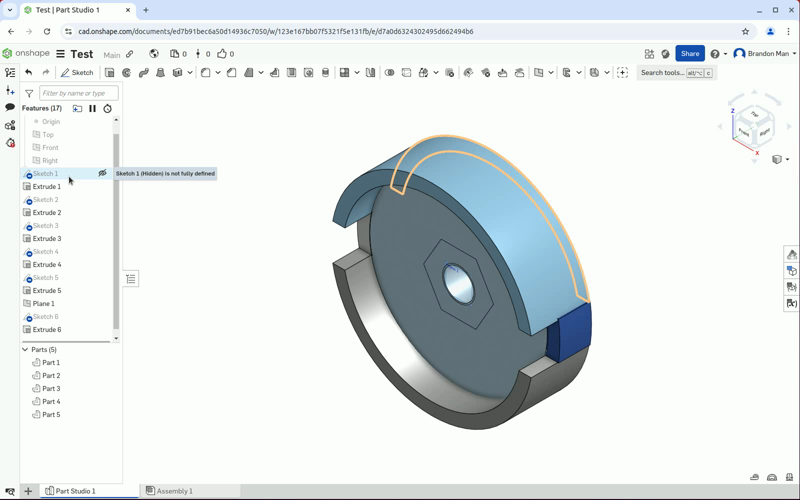
click(69, 176)